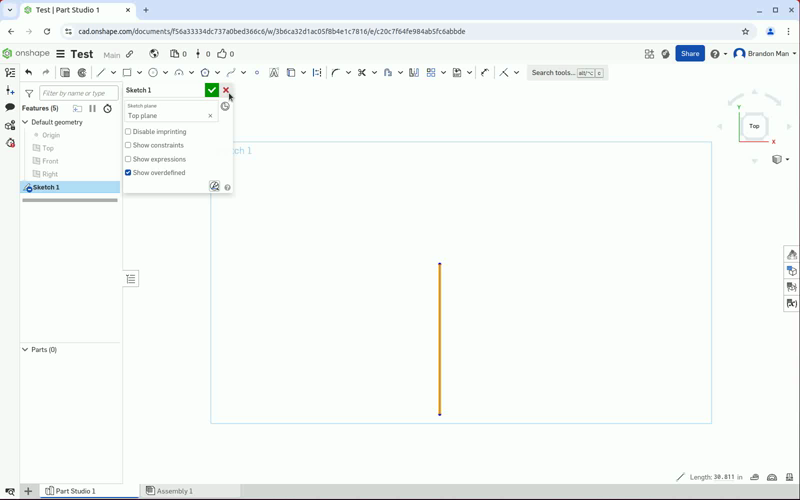
key(shift+h)
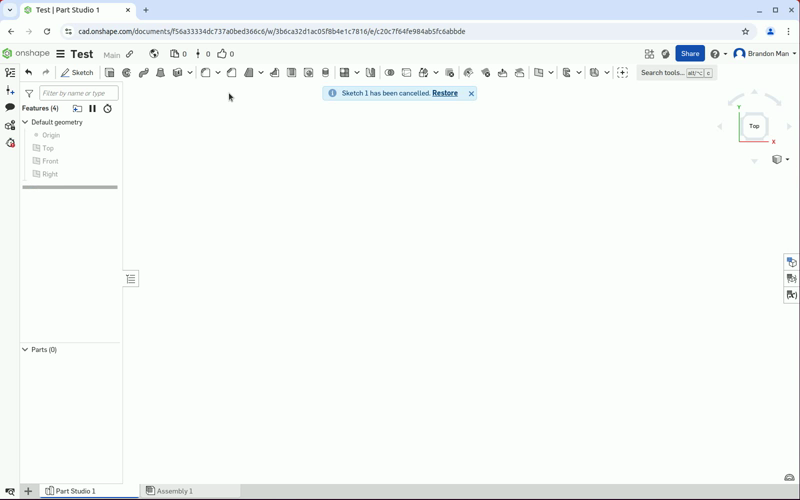
mouse_move(73, 352)
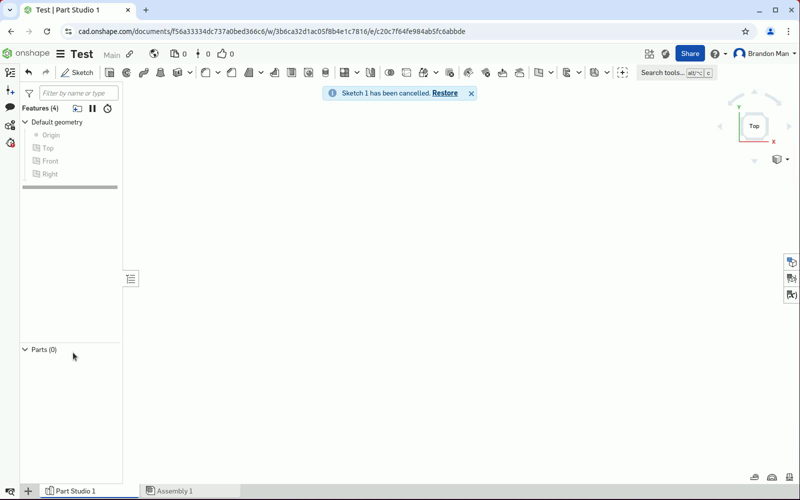
key(y)
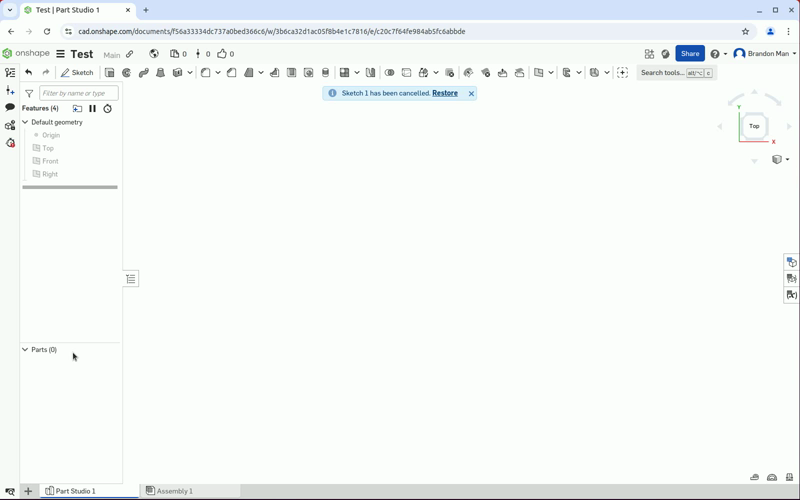
key(shift+p)
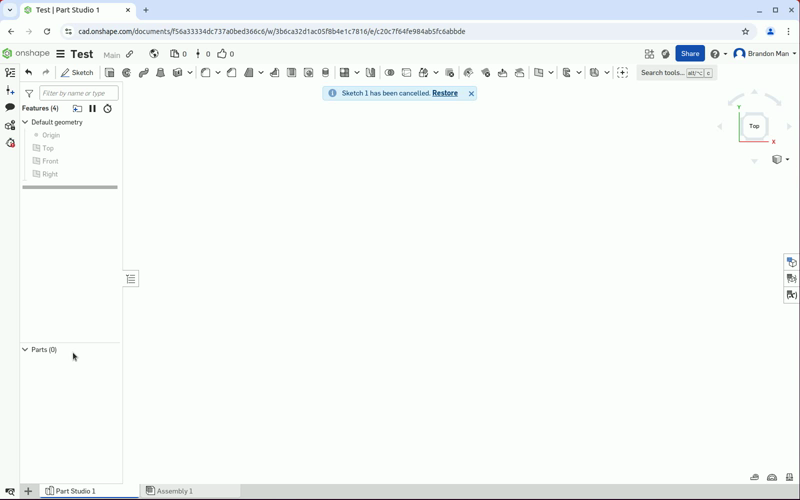
key(space)
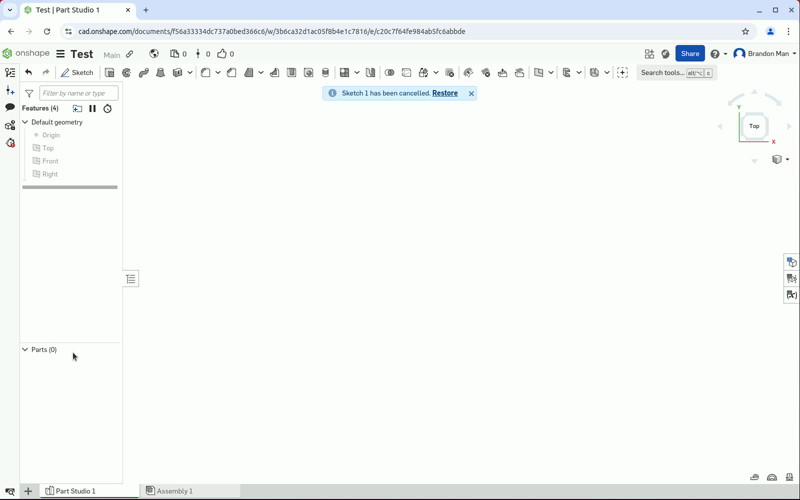
key_down(shift)
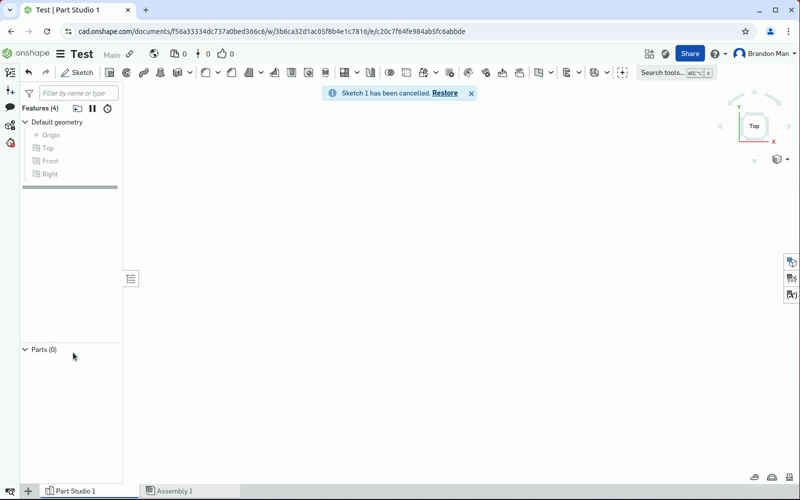
key(up)
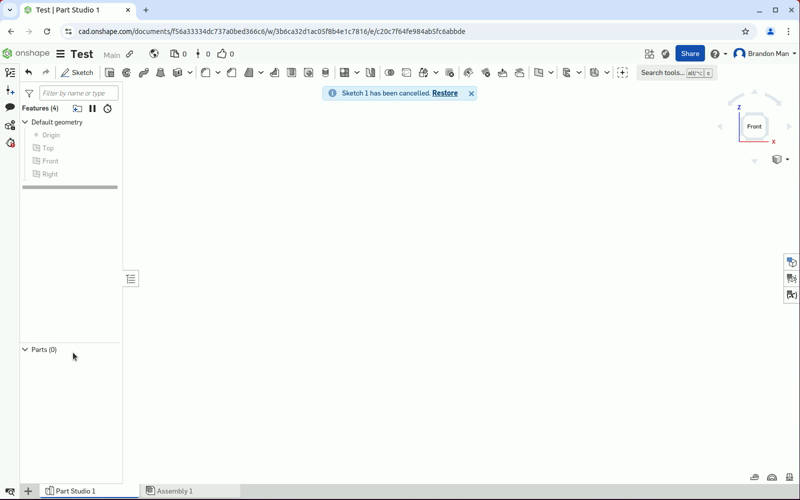
key_up(shift)
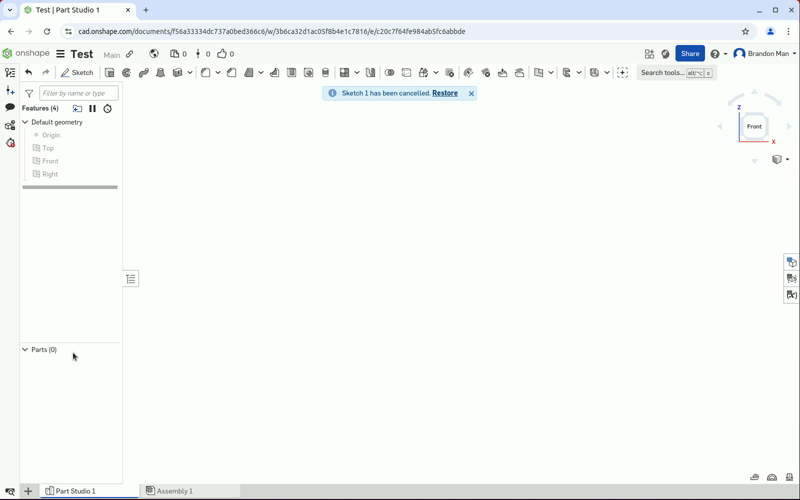
key(space)
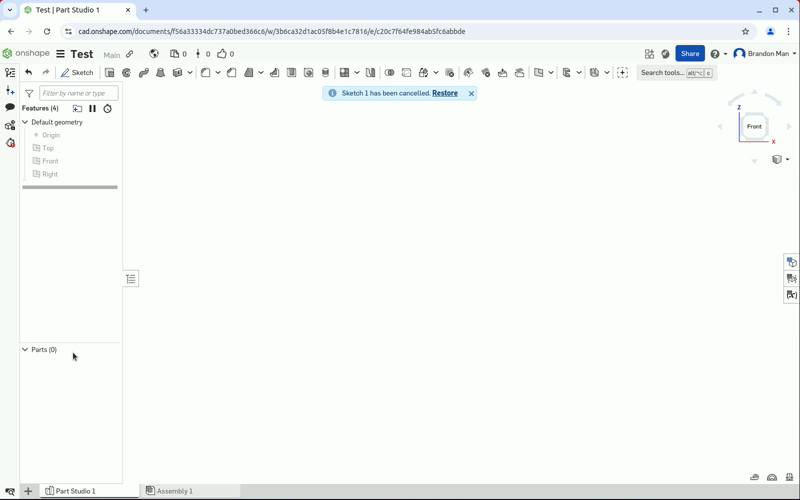
key_down(shift)
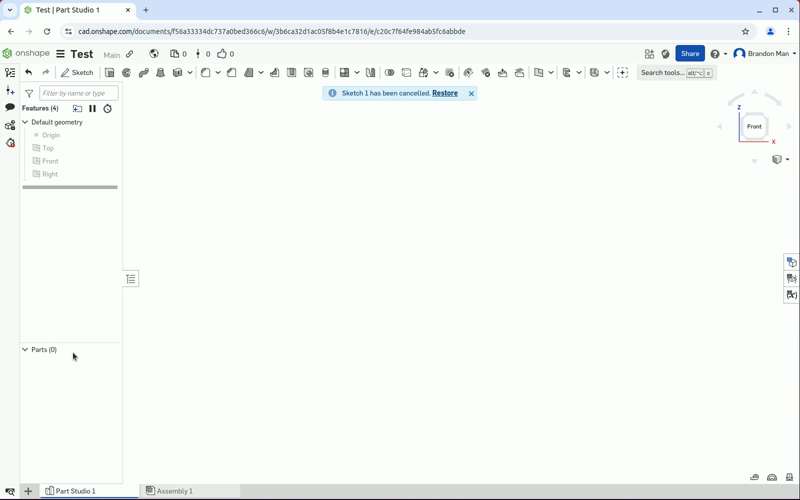
key(left)
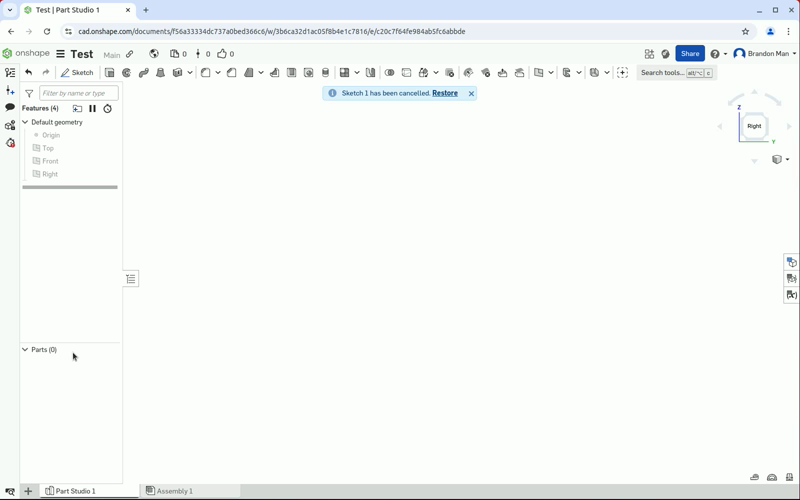
key_up(shift)
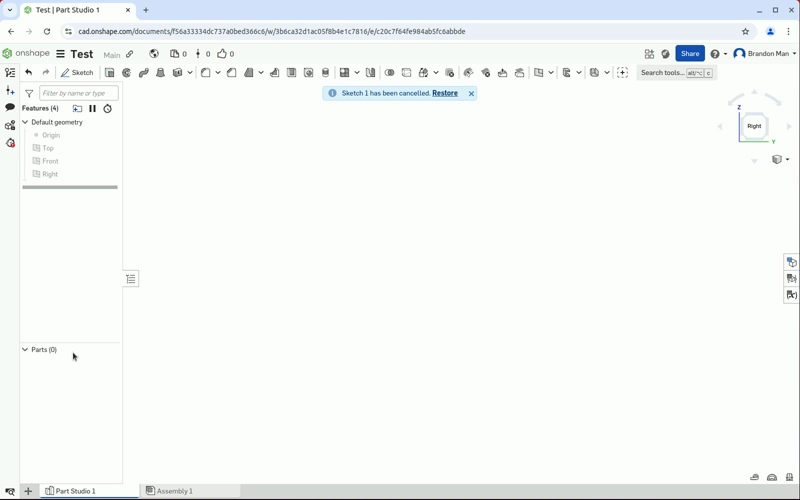
mouse_move(73, 352)
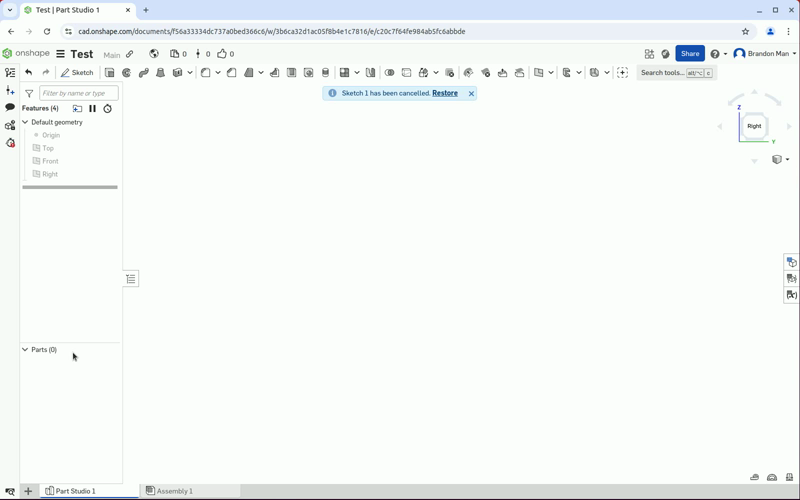
key(shift+y)
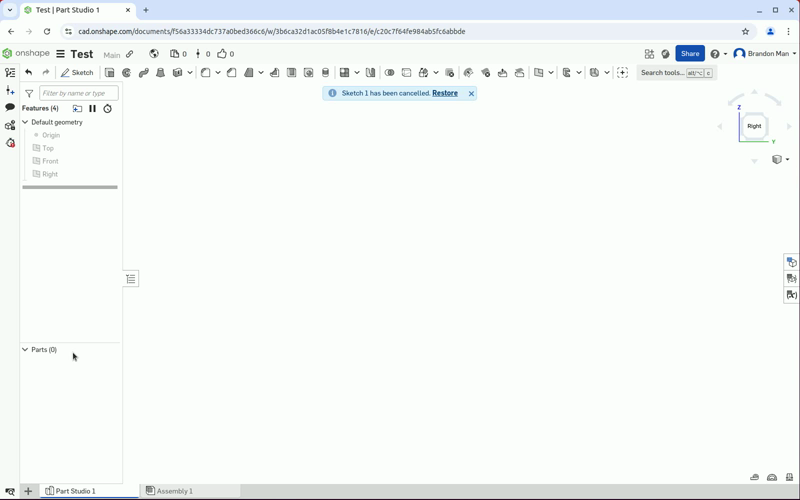
key(shift+s)
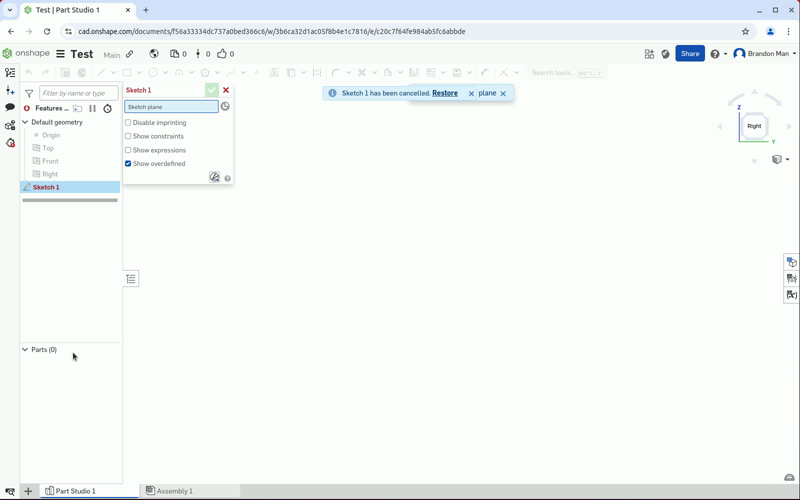
mouse_move(73, 176)
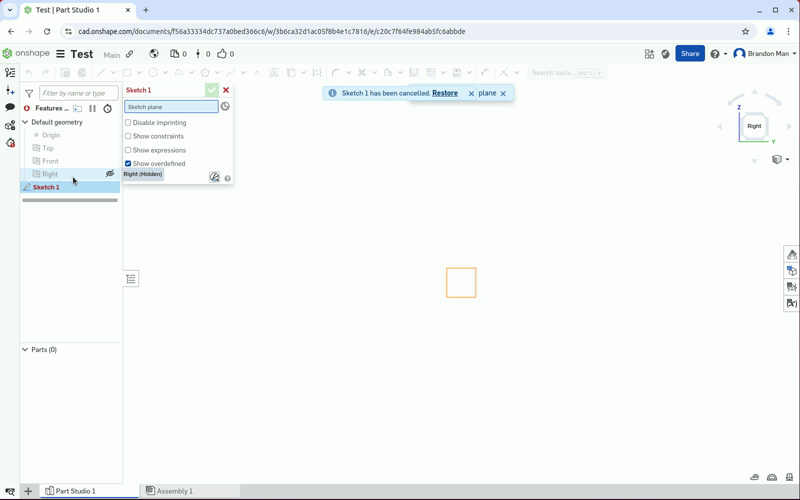
click(73, 176)
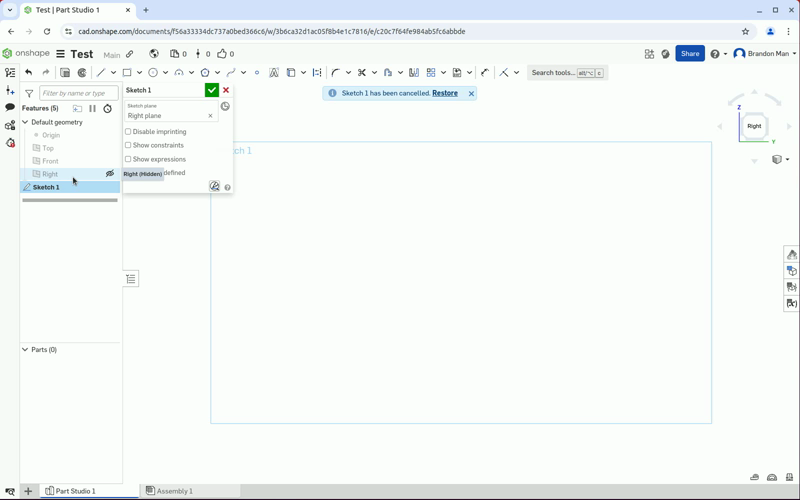
mouse_move(73, 352)
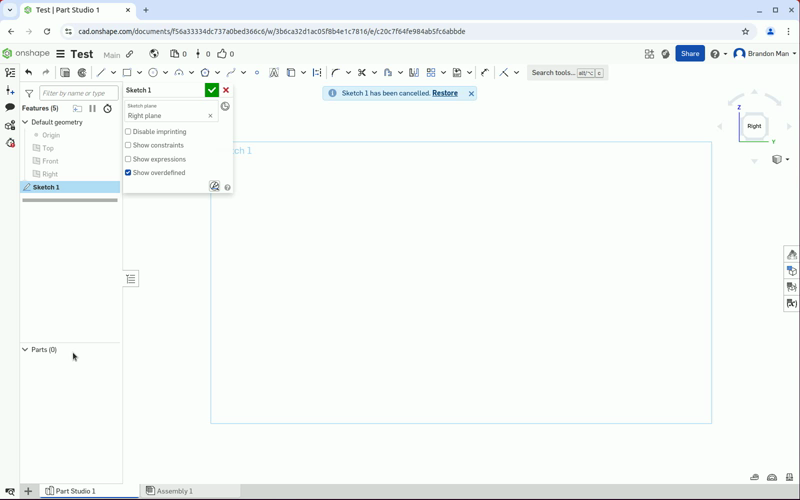
key(y)
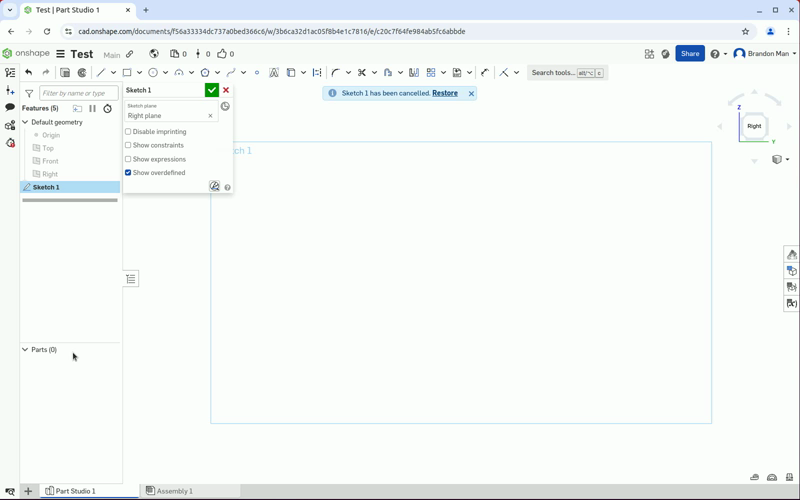
key(l)
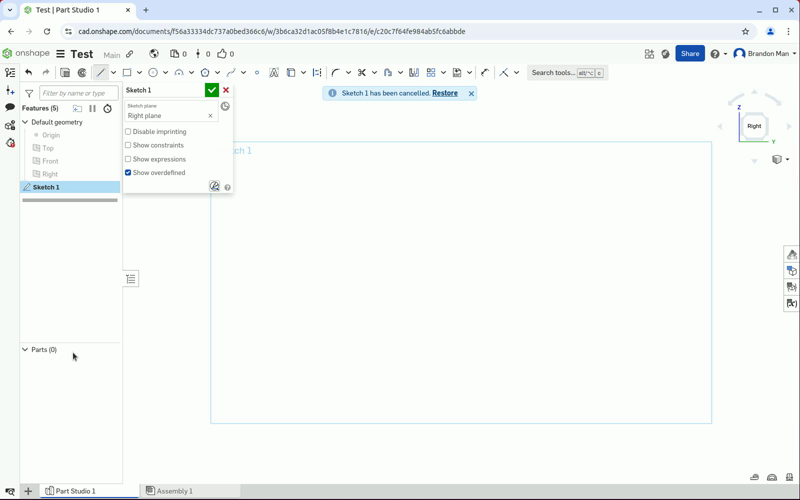
key_down(shift)
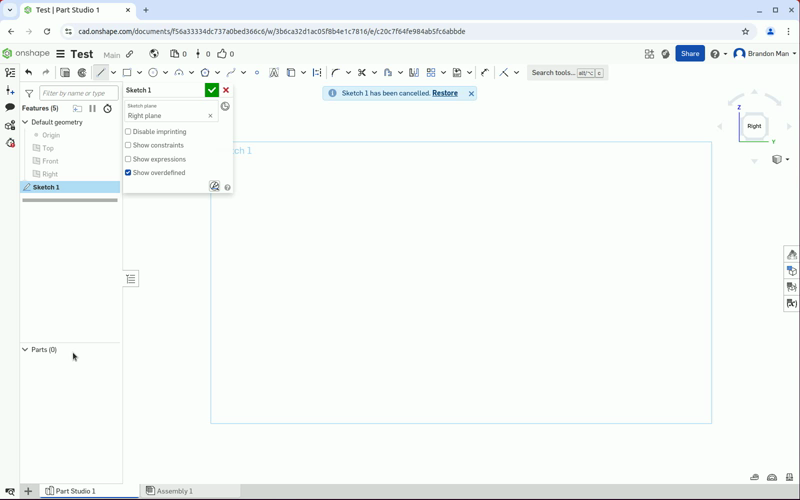
mouse_move(460, 282)
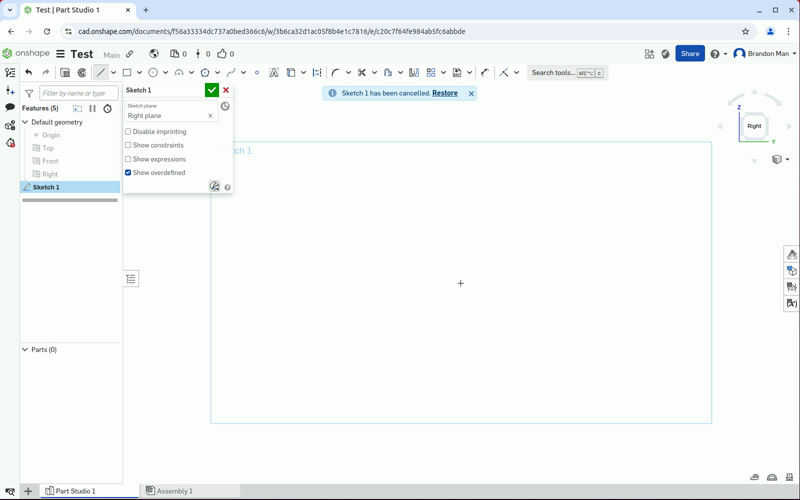
click(460, 282)
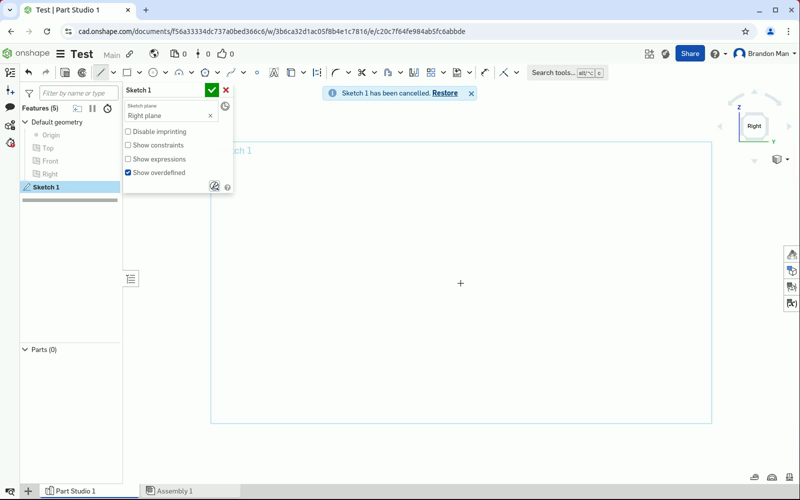
key_up(shift)
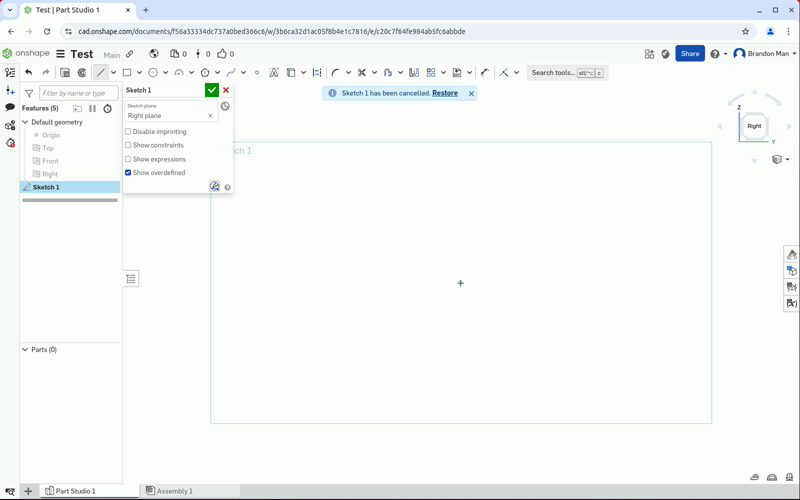
key_down(shift)
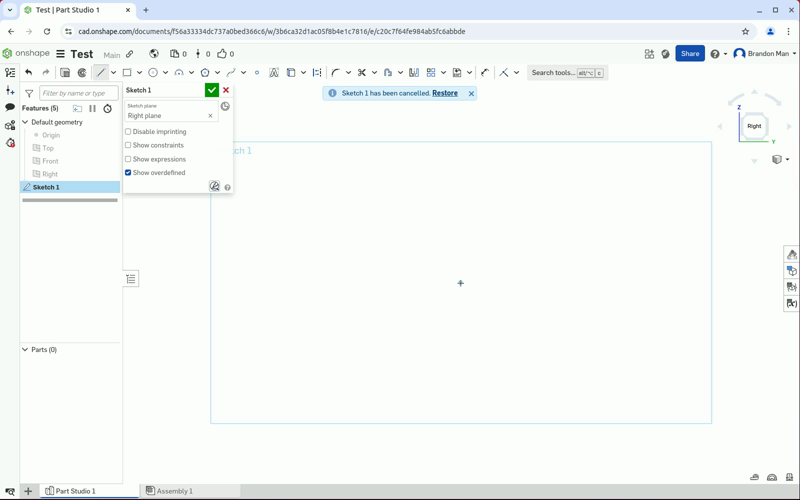
mouse_move(490, 282)
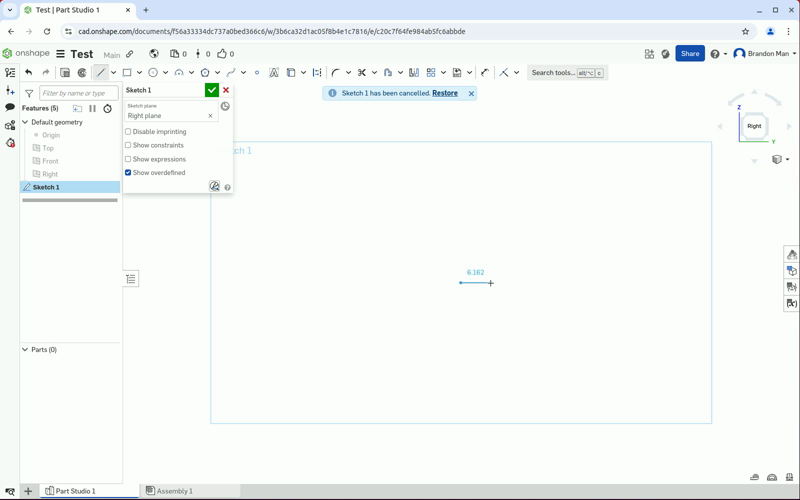
mouse_move(467, 282)
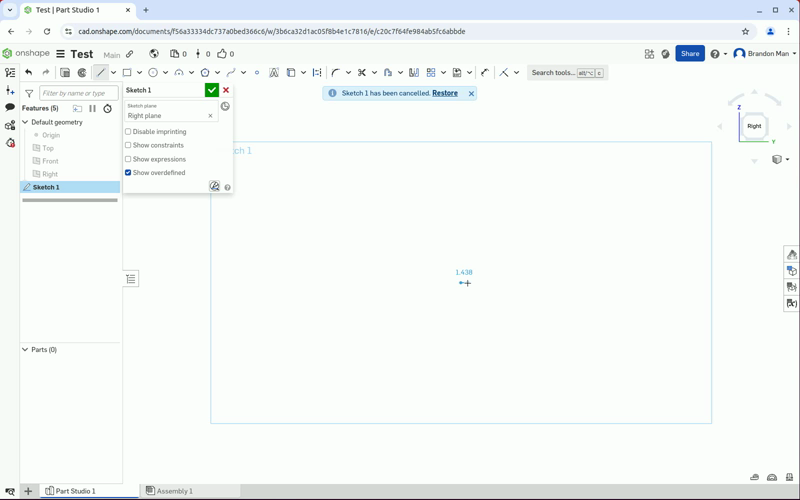
scroll(6)
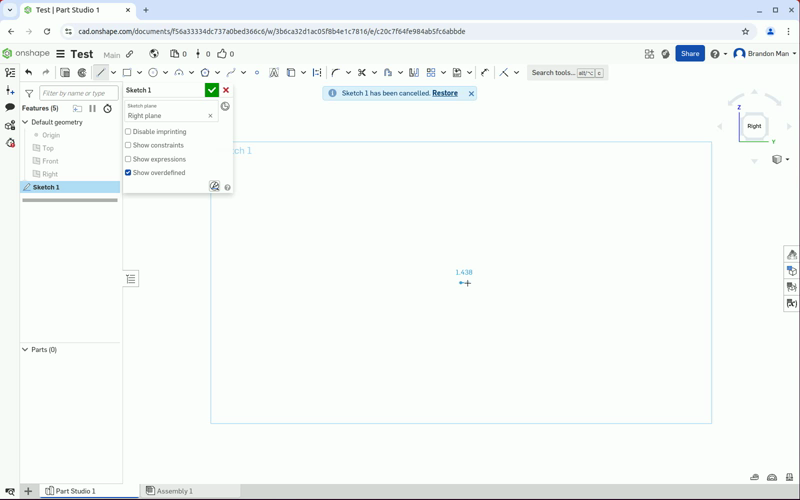
scroll(6)
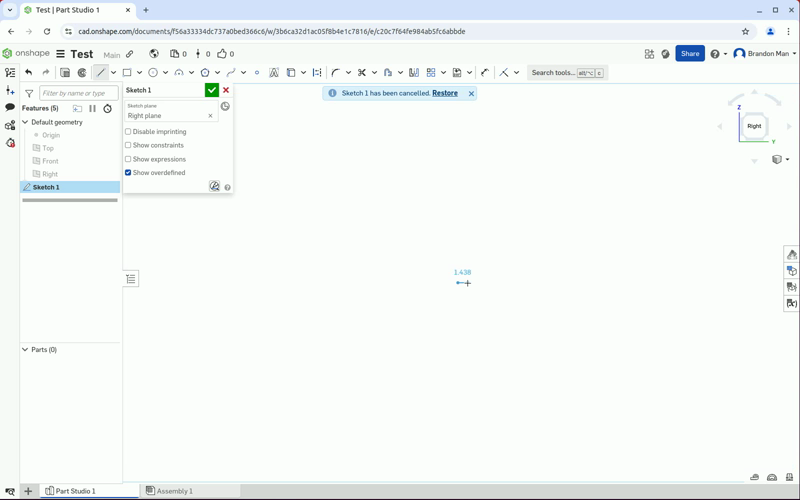
scroll(6)
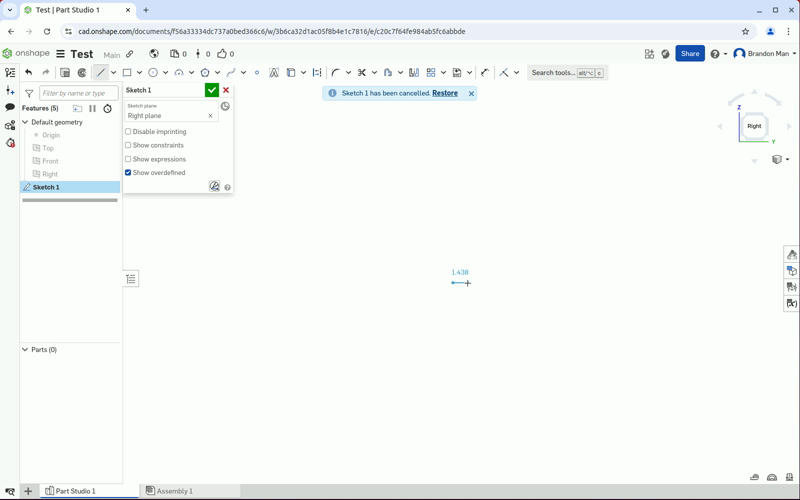
scroll(6)
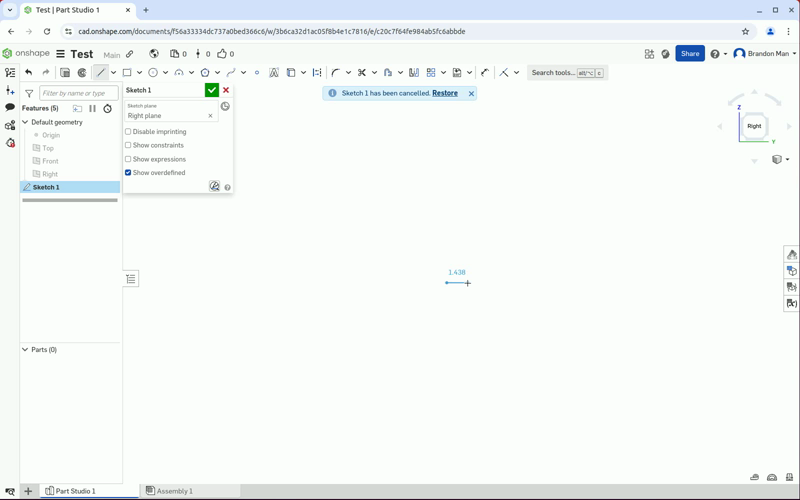
scroll(6)
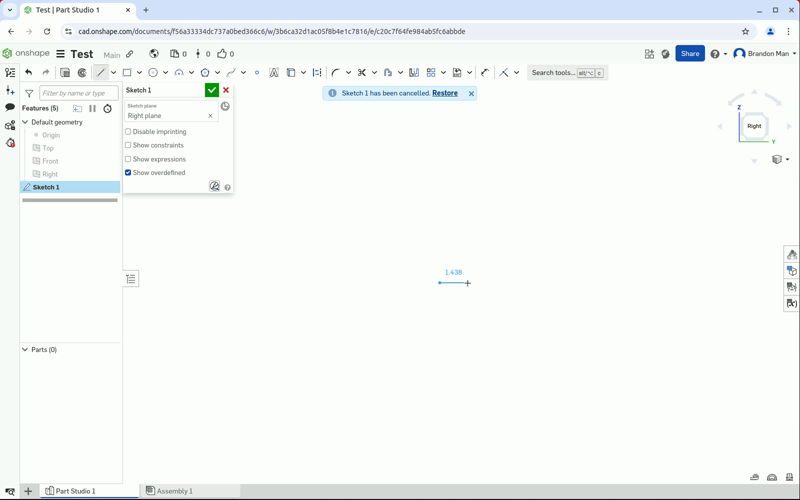
scroll(6)
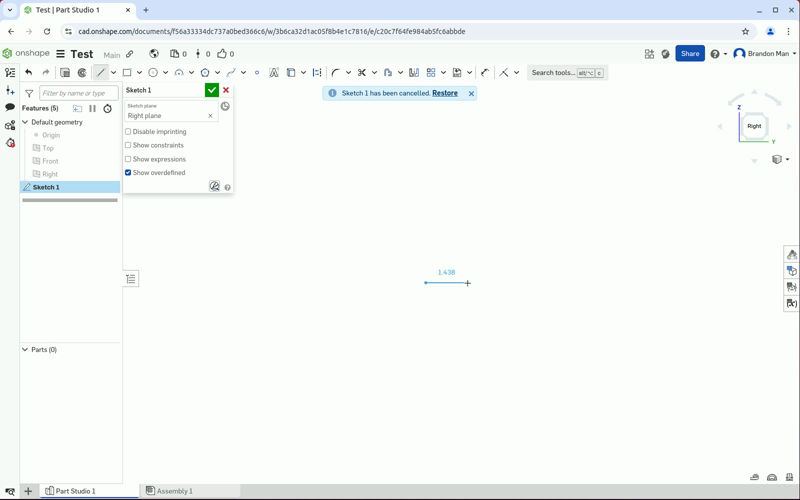
scroll(6)
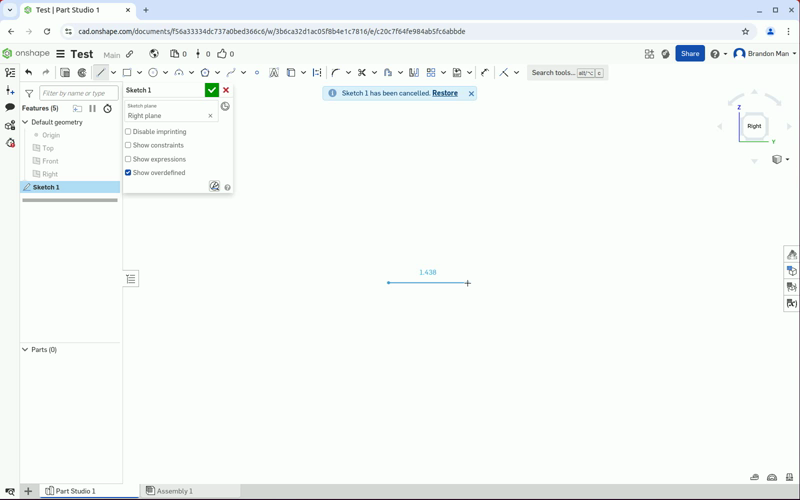
click(467, 282)
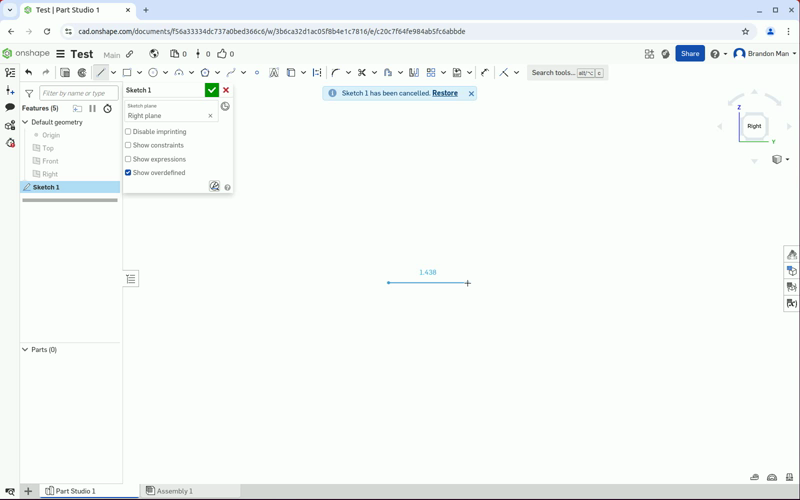
scroll(-6)
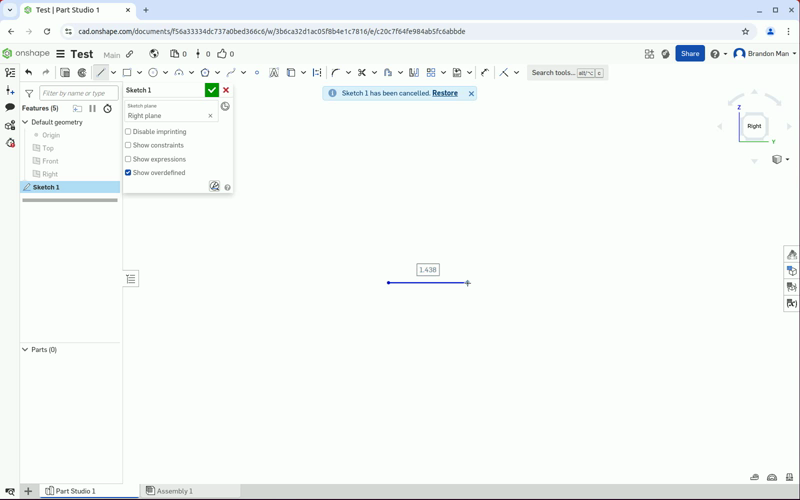
scroll(-6)
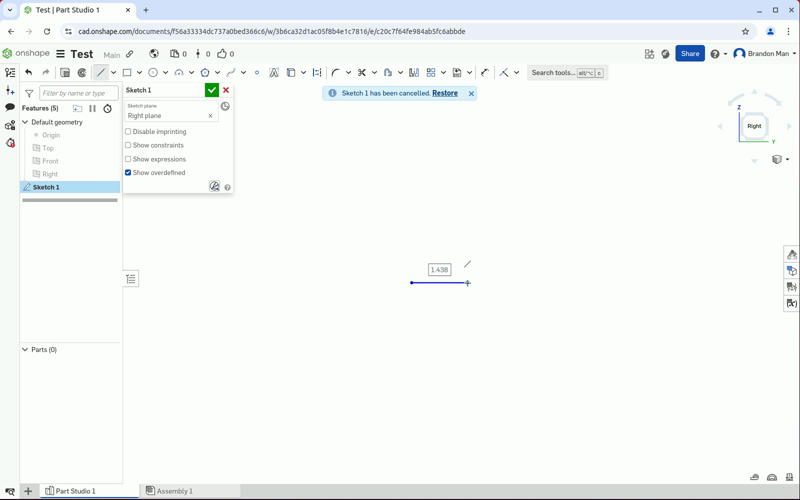
scroll(-6)
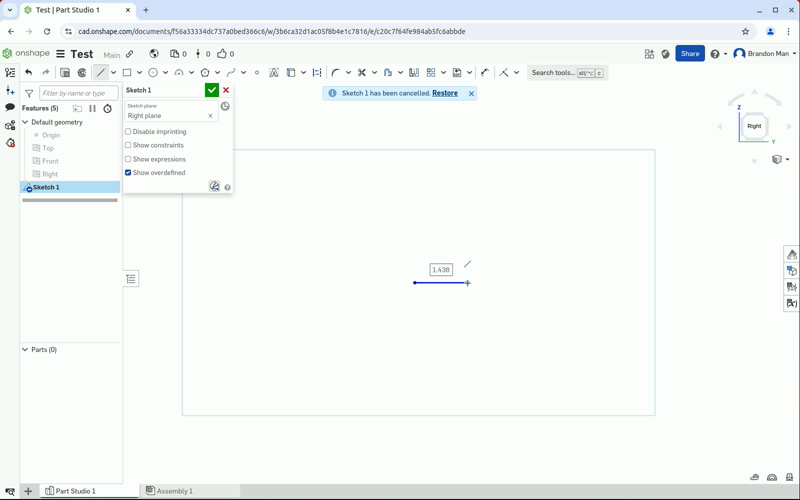
scroll(-6)
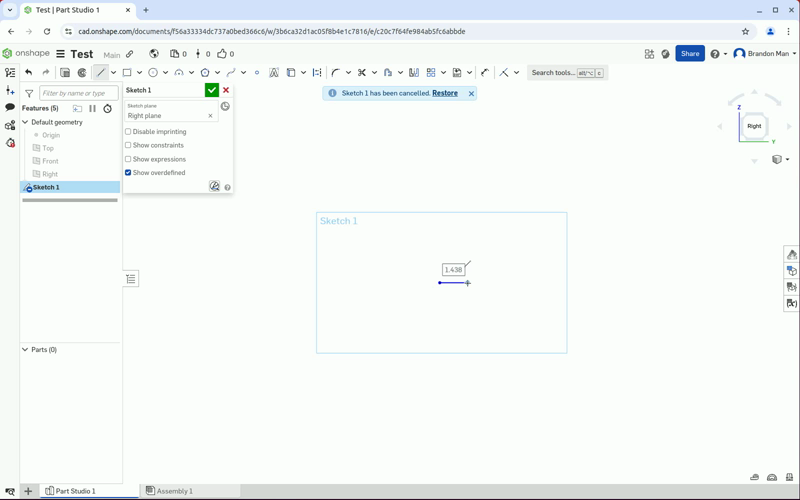
scroll(-6)
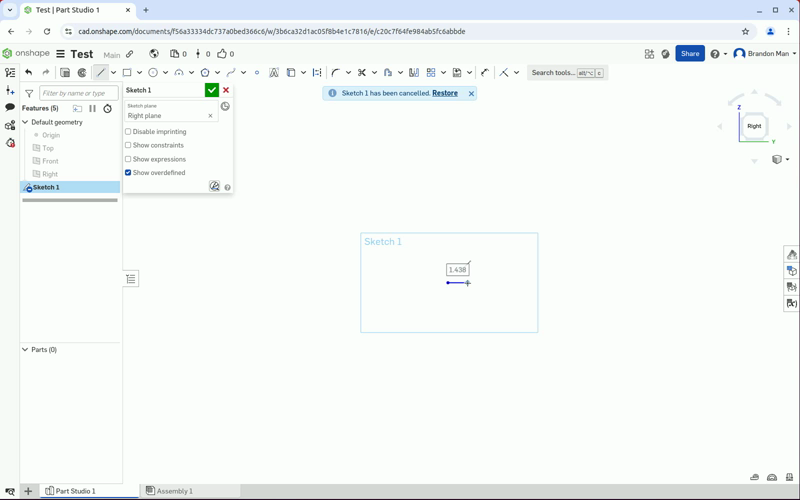
scroll(-6)
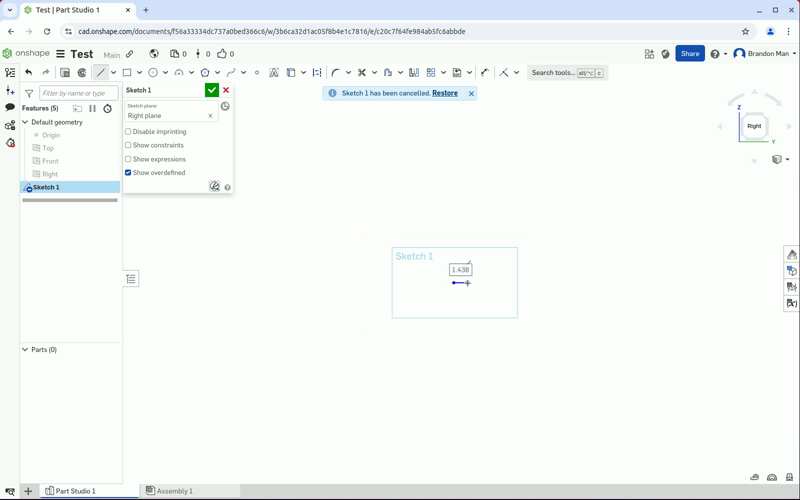
scroll(-6)
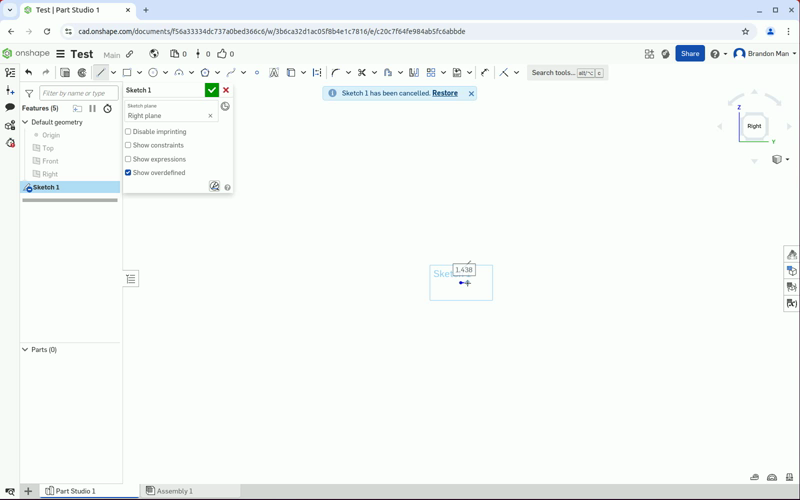
key_up(shift)
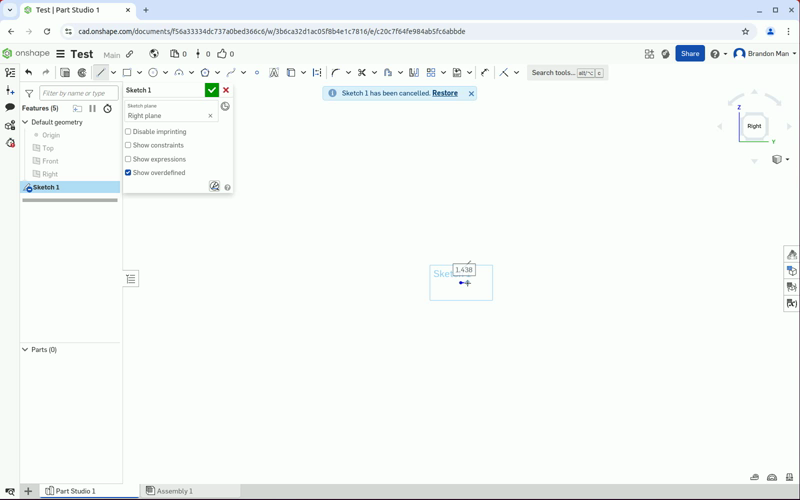
key_down(shift)
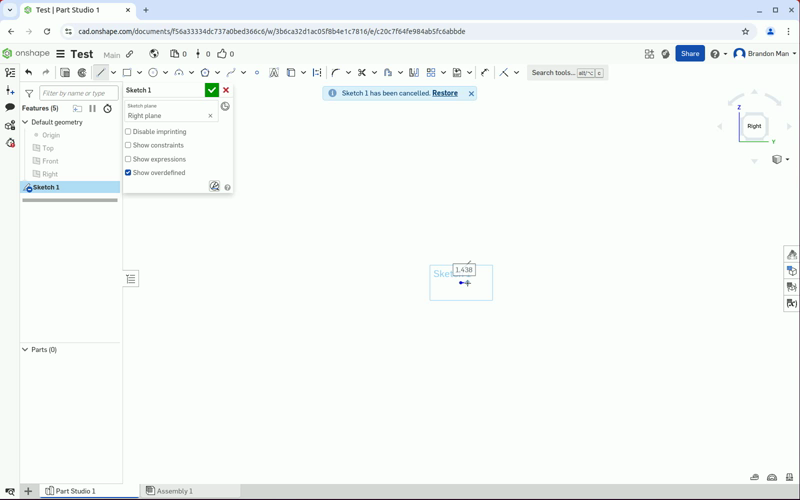
mouse_move(498, 282)
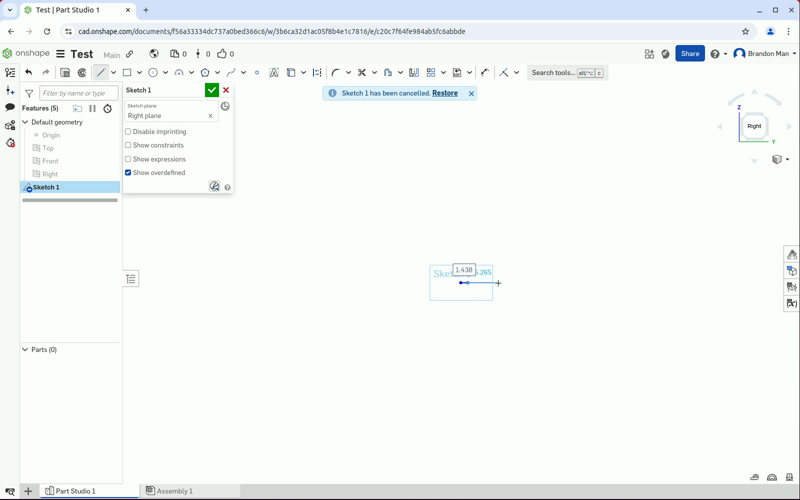
mouse_move(467, 233)
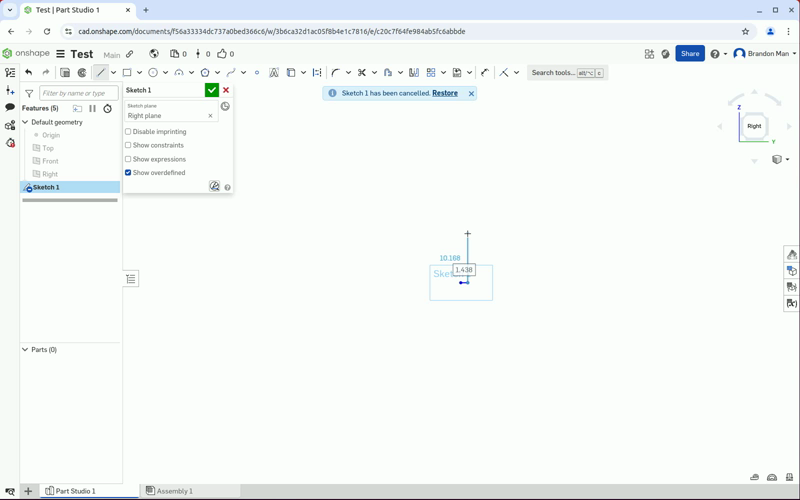
click(467, 233)
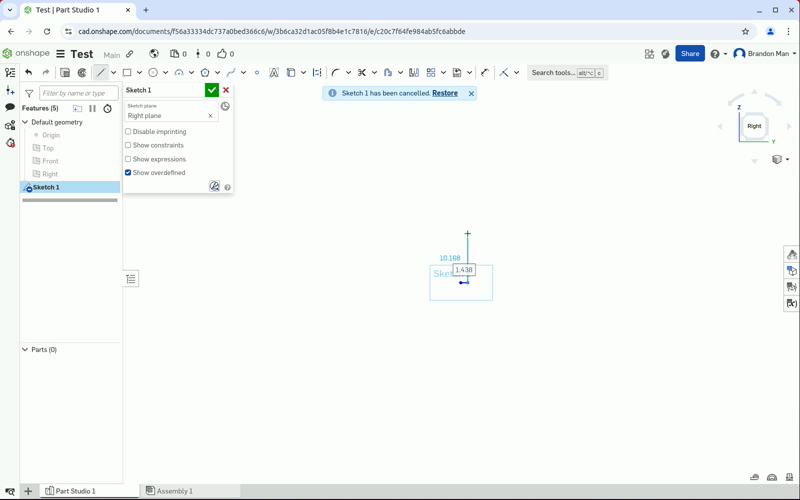
key_up(shift)
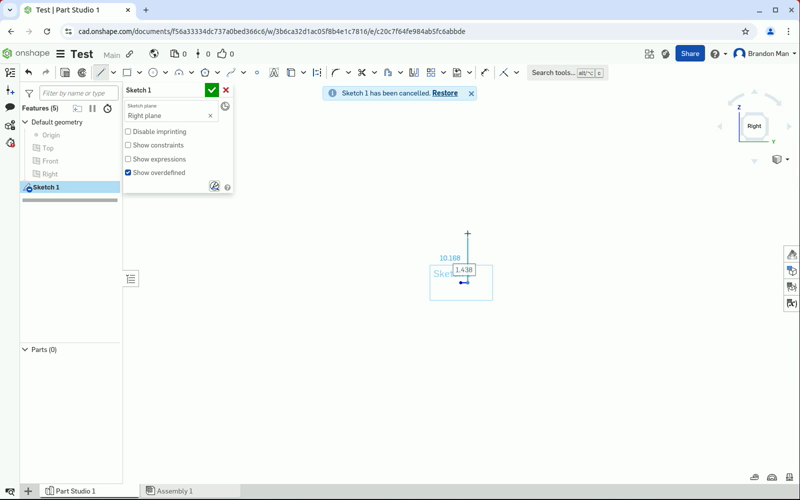
key_down(shift)
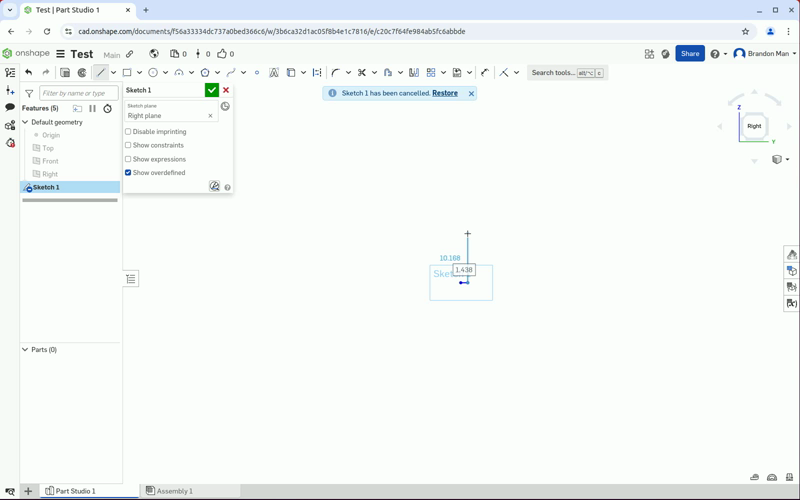
mouse_move(498, 233)
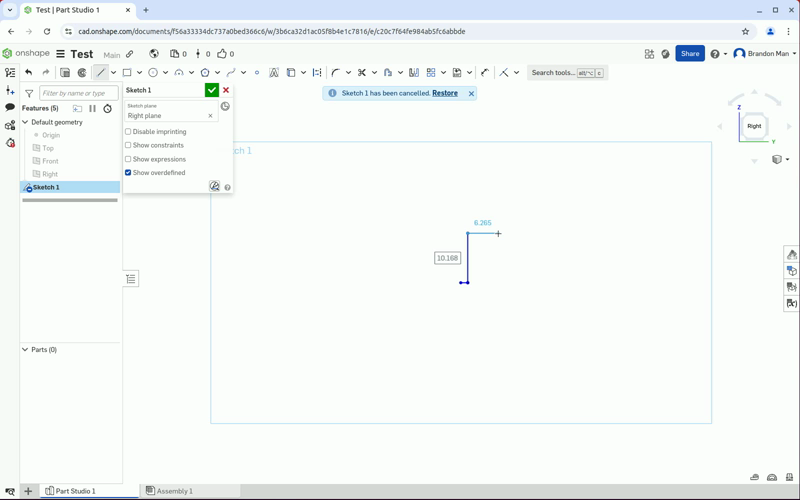
mouse_move(467, 226)
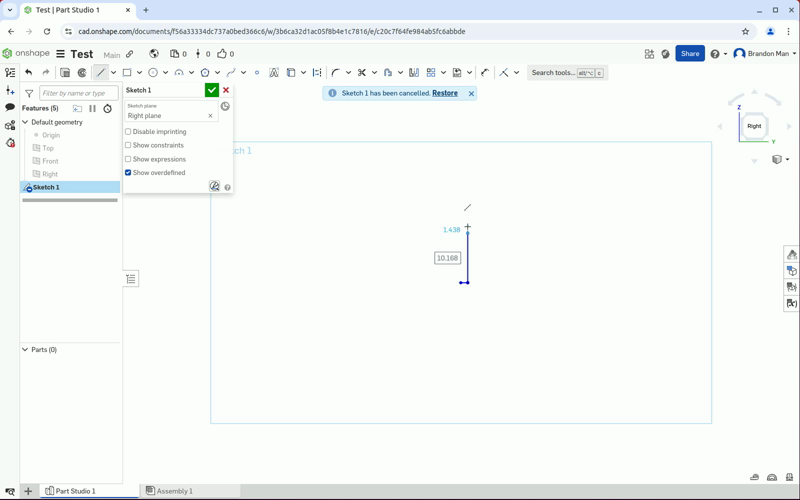
scroll(6)
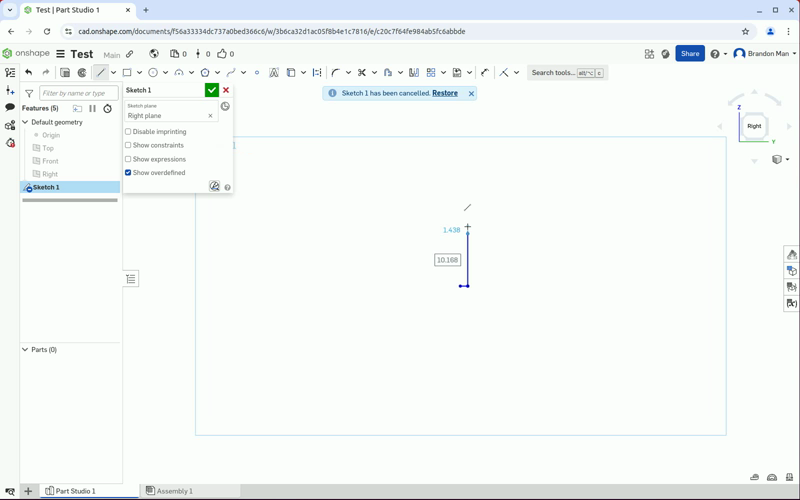
scroll(6)
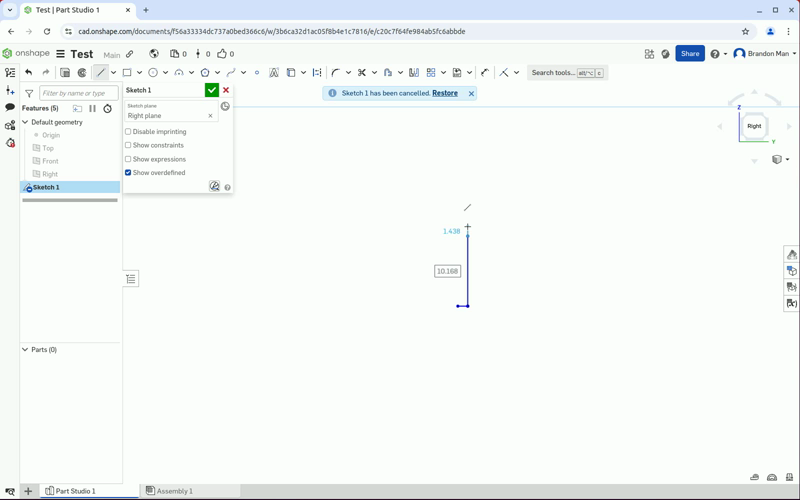
scroll(6)
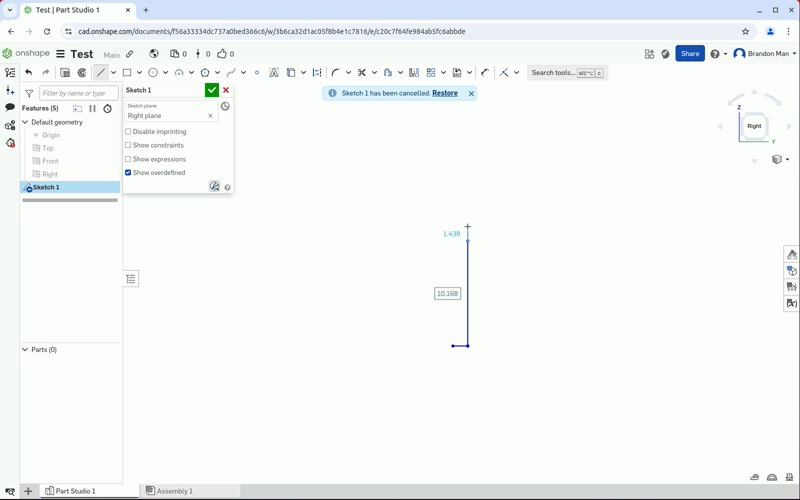
scroll(6)
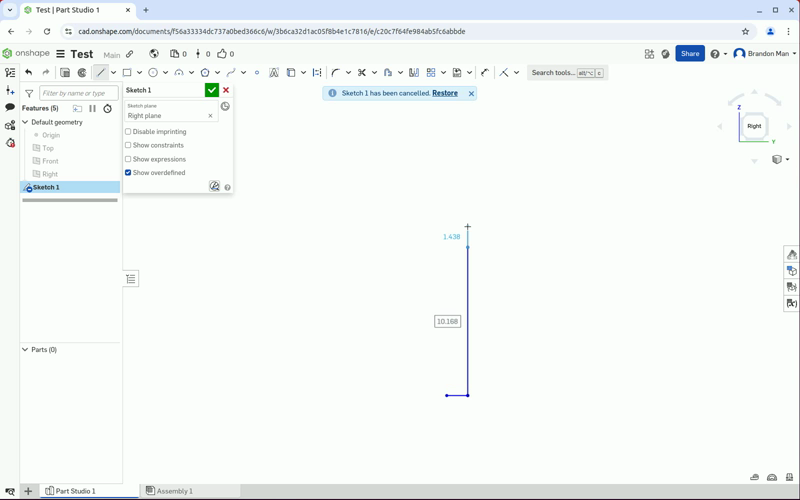
scroll(6)
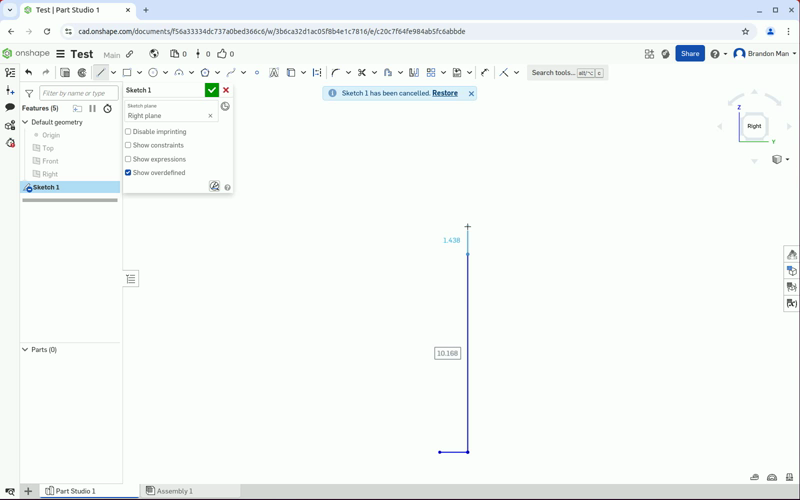
scroll(6)
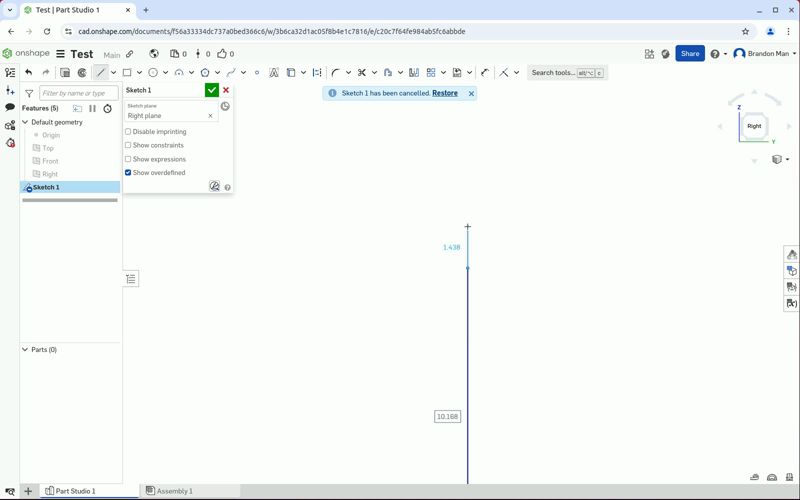
scroll(6)
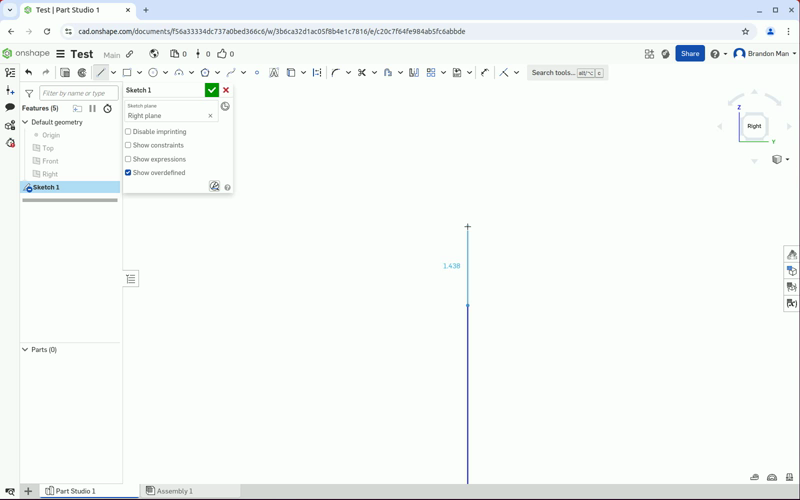
click(467, 226)
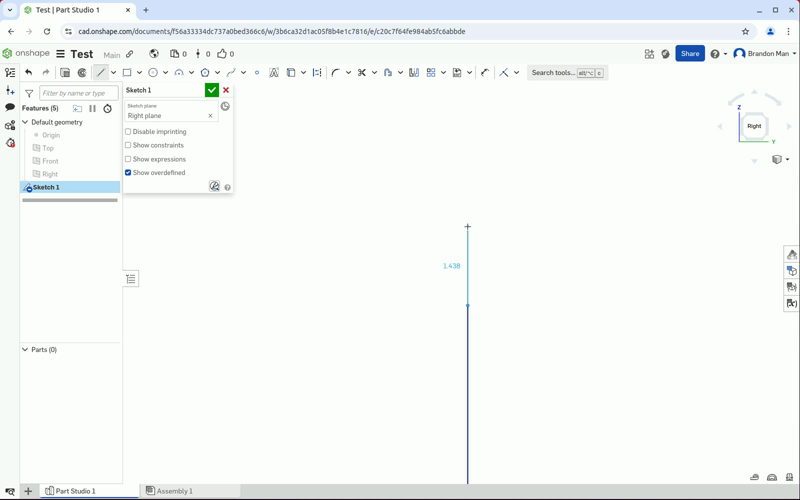
scroll(-6)
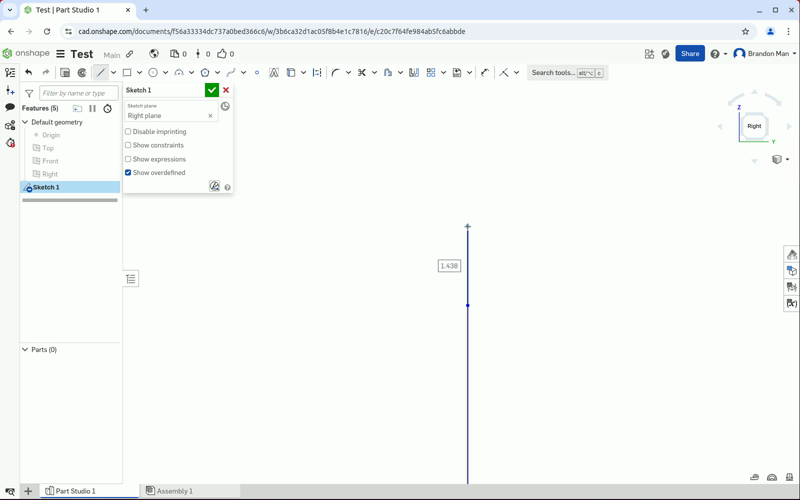
scroll(-6)
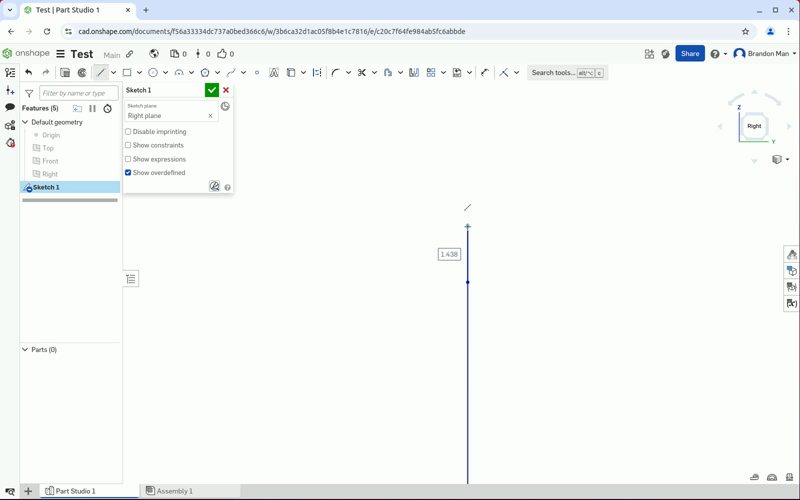
scroll(-6)
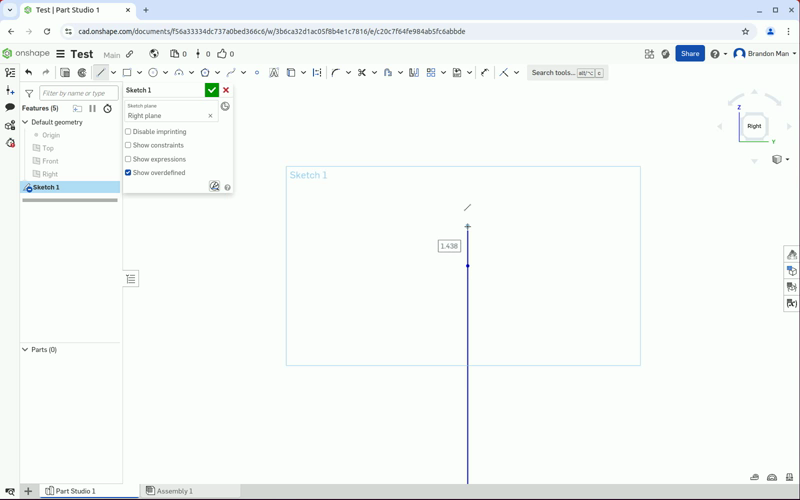
scroll(-6)
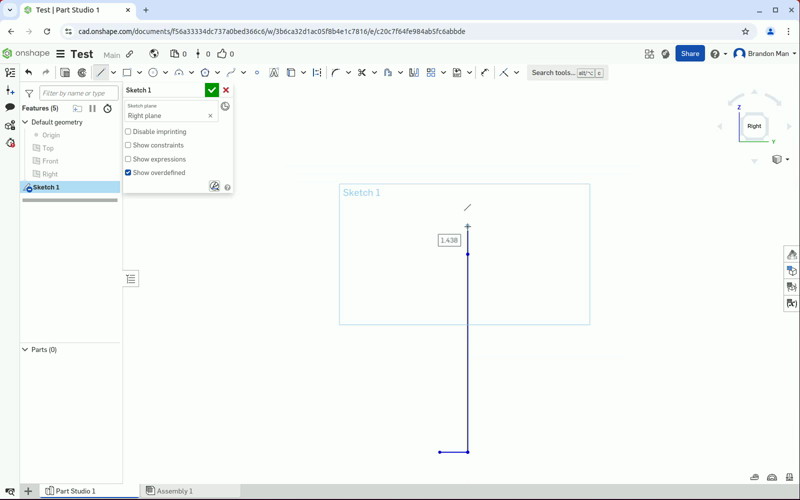
scroll(-6)
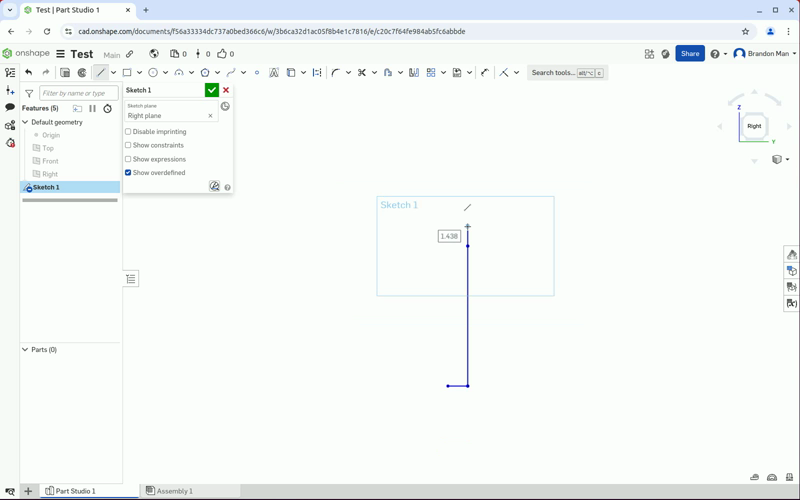
scroll(-6)
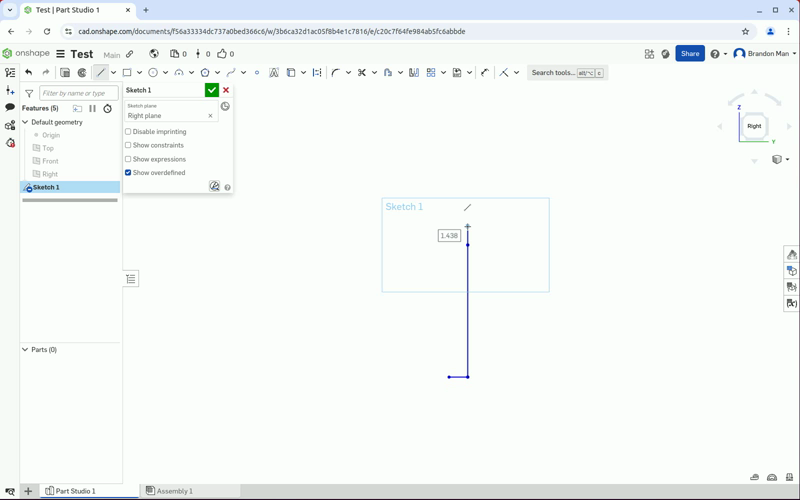
scroll(-6)
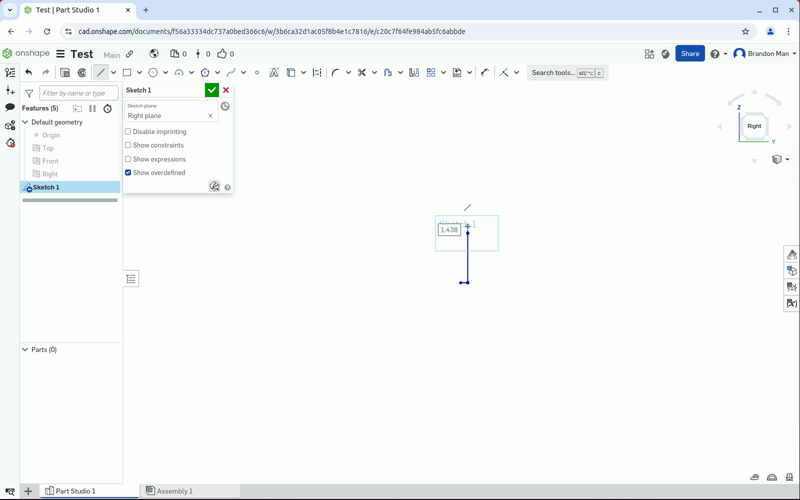
key_up(shift)
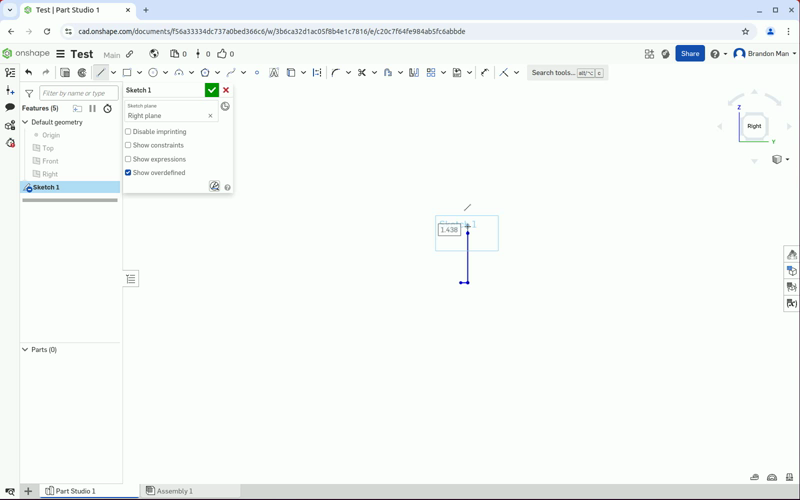
key_down(shift)
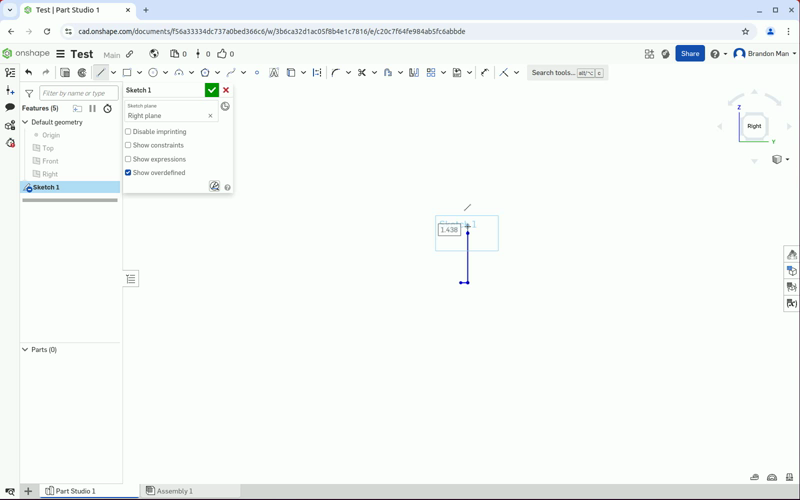
mouse_move(498, 226)
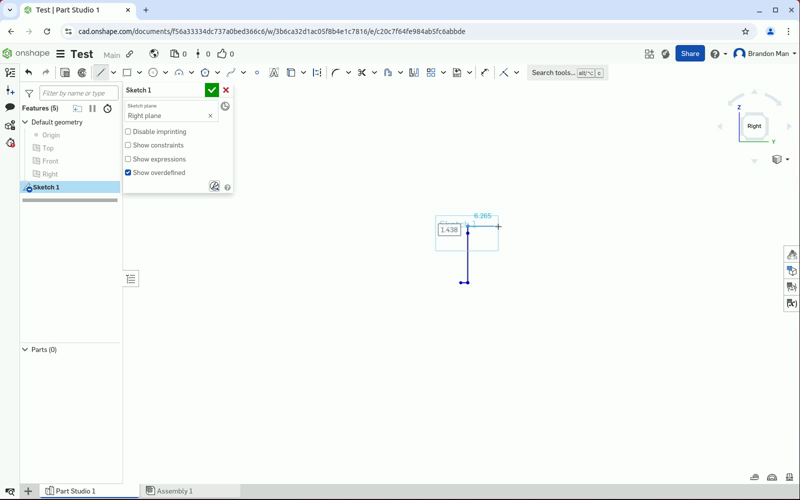
mouse_move(467, 170)
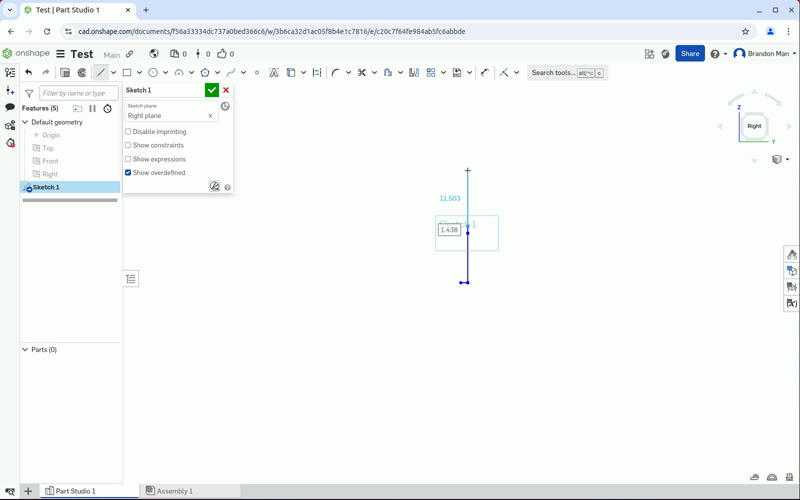
click(467, 170)
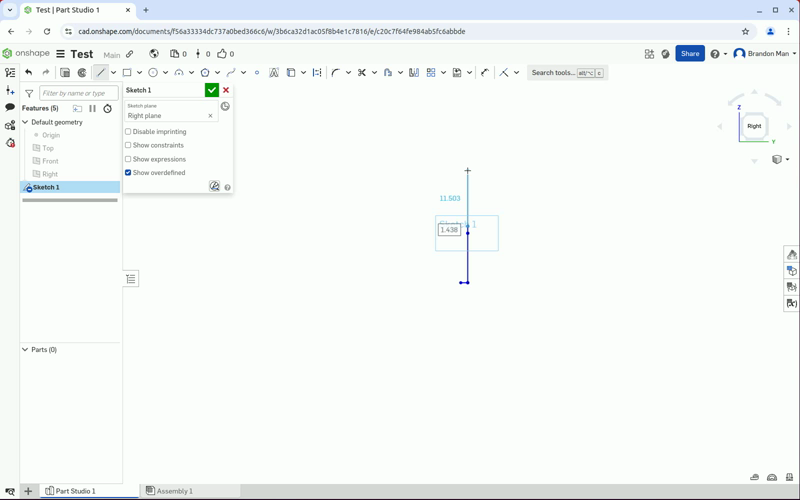
key_up(shift)
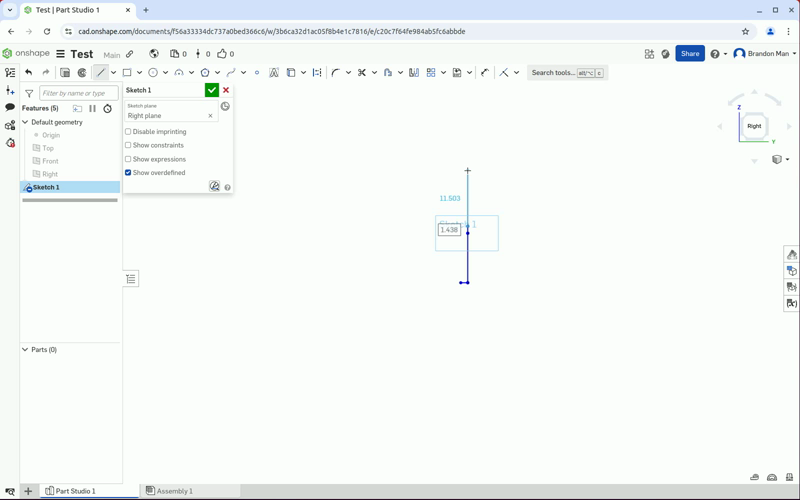
key_down(shift)
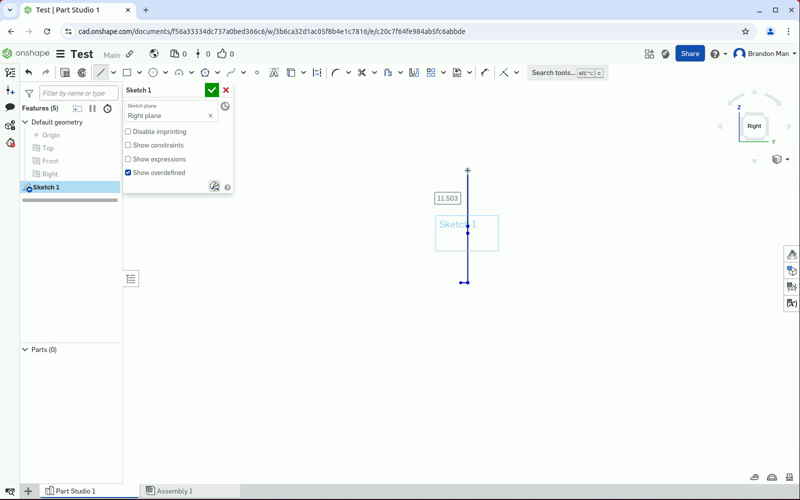
mouse_move(498, 170)
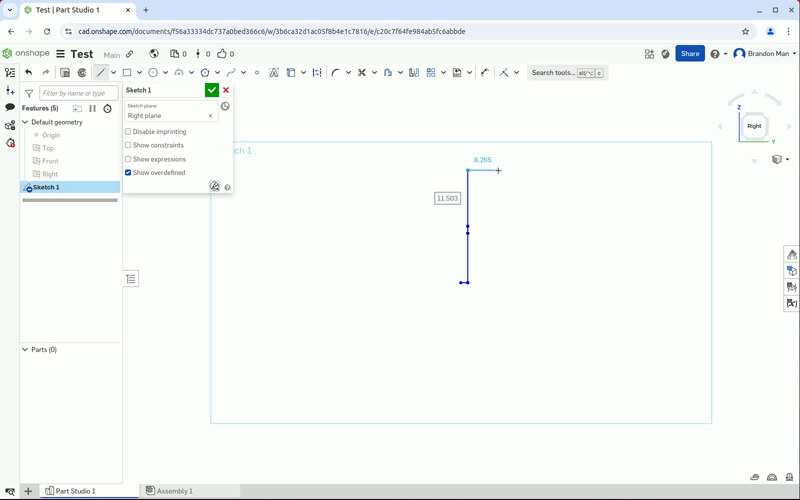
mouse_move(460, 170)
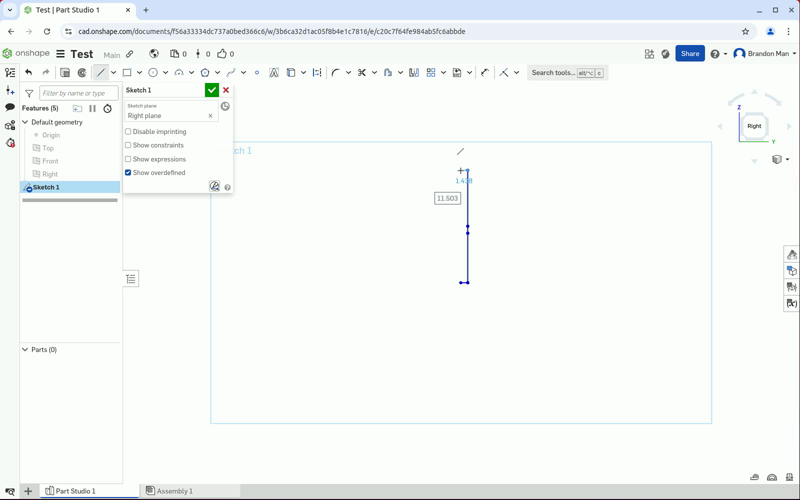
scroll(6)
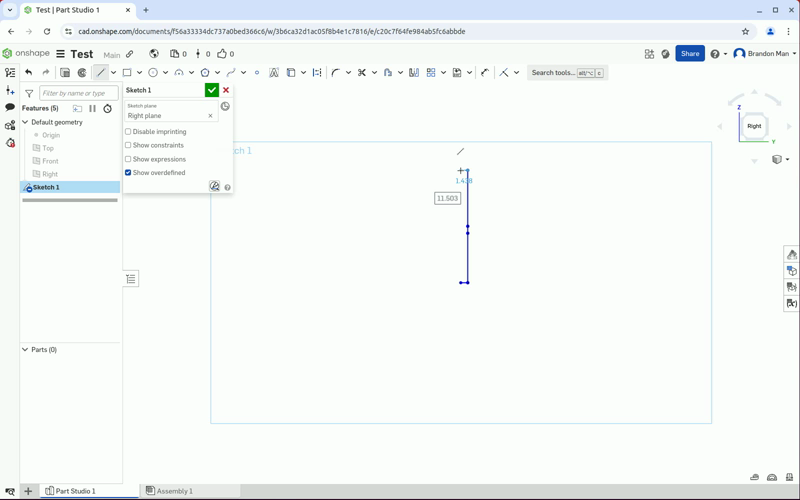
scroll(6)
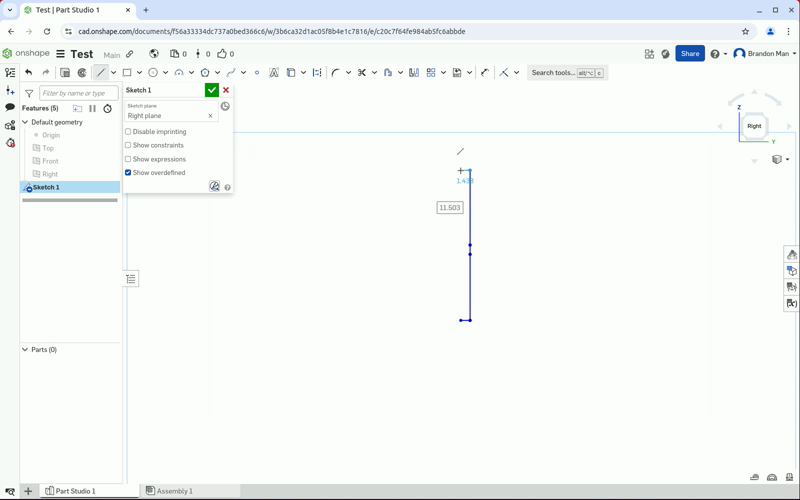
scroll(6)
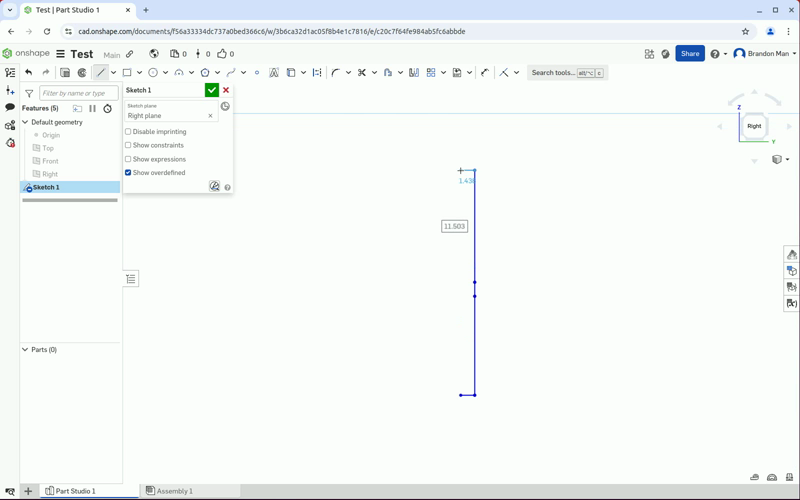
scroll(6)
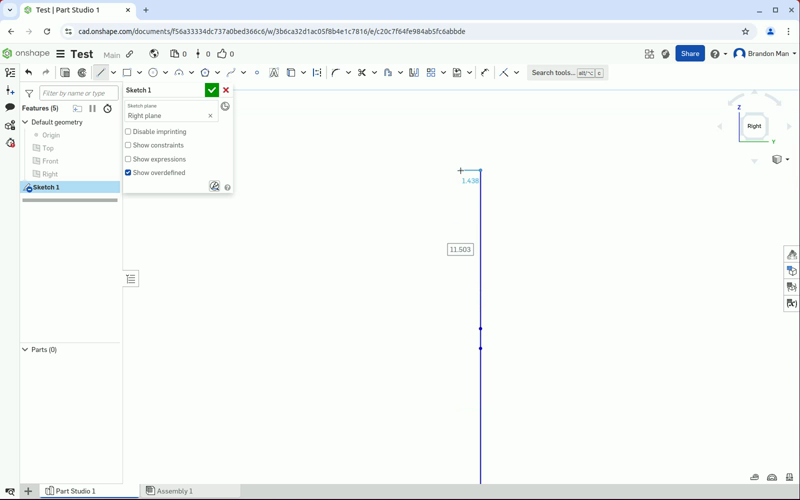
scroll(6)
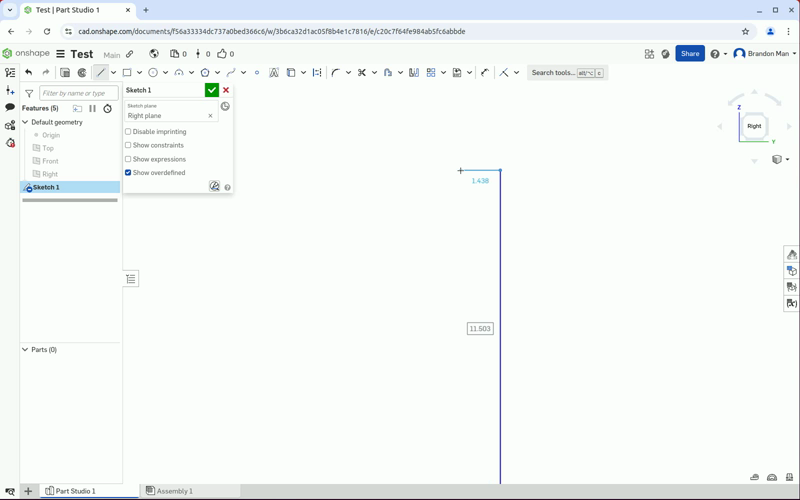
scroll(6)
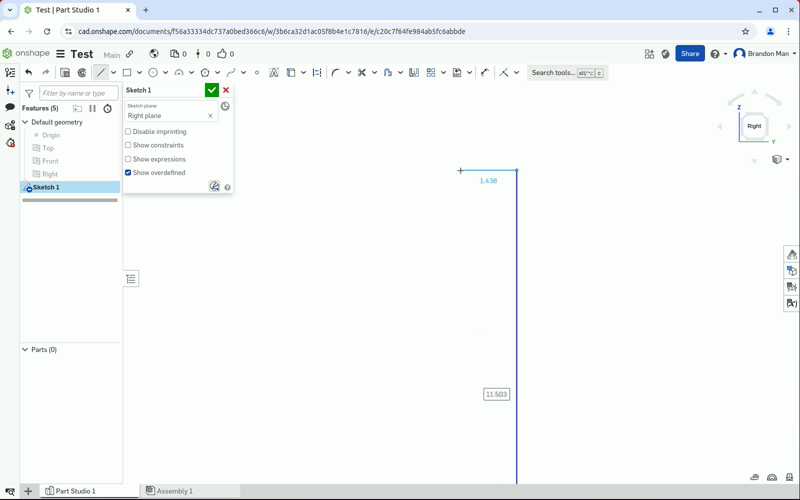
scroll(6)
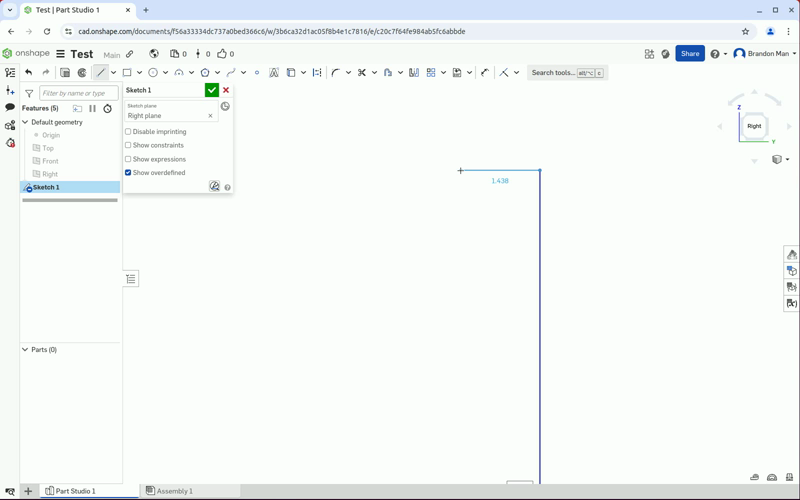
click(460, 170)
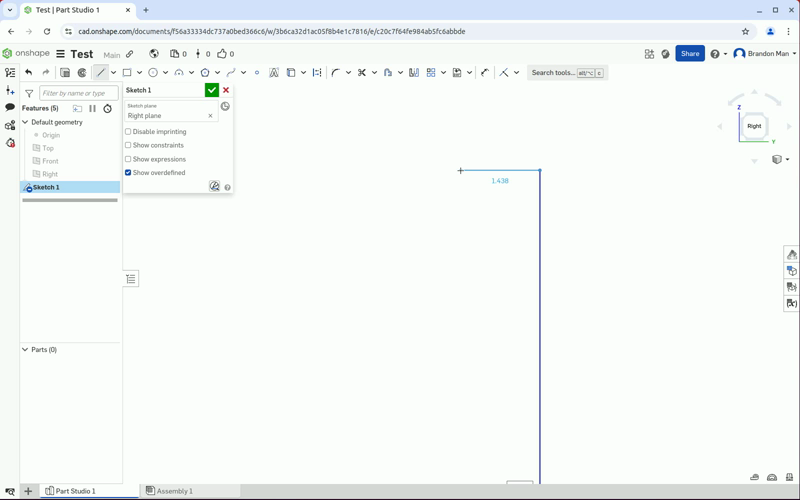
scroll(-6)
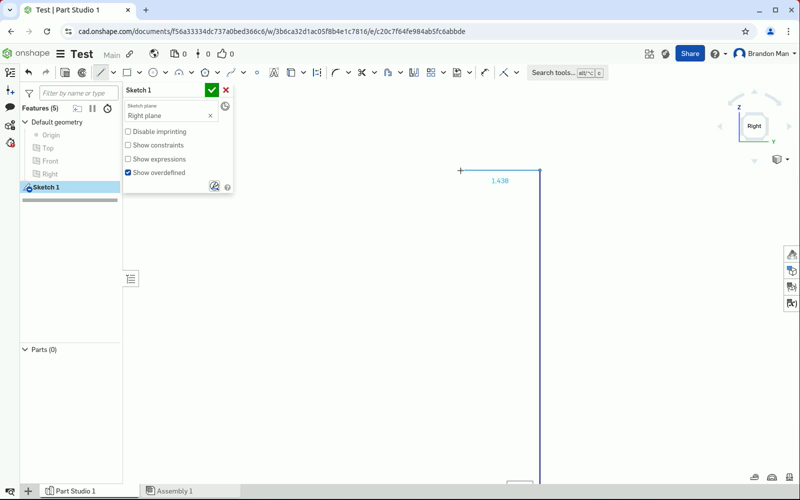
scroll(-6)
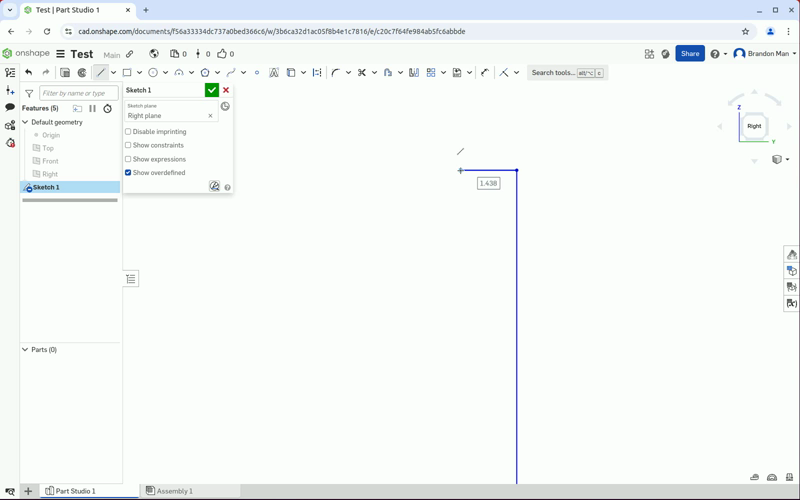
scroll(-6)
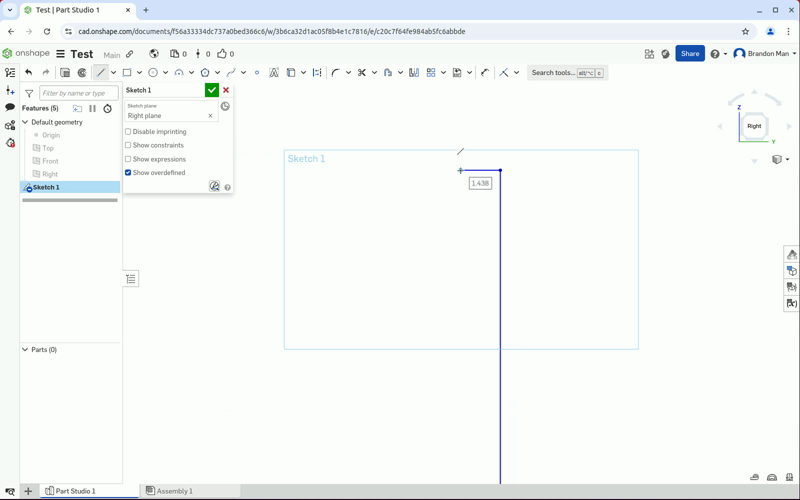
scroll(-6)
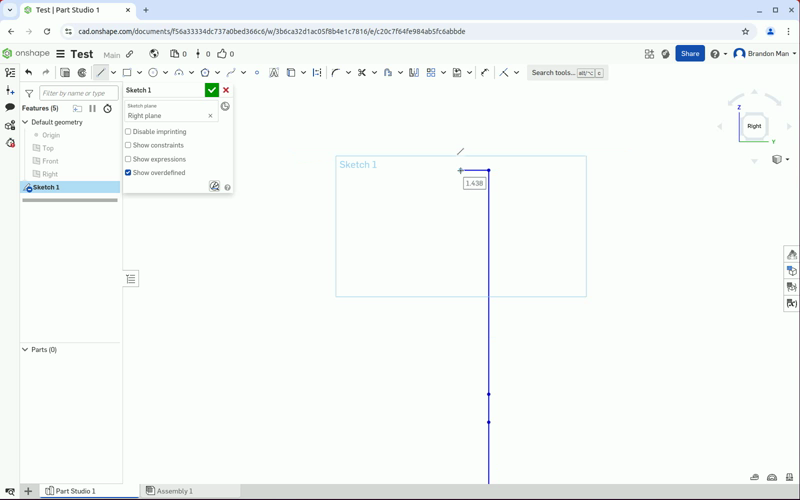
scroll(-6)
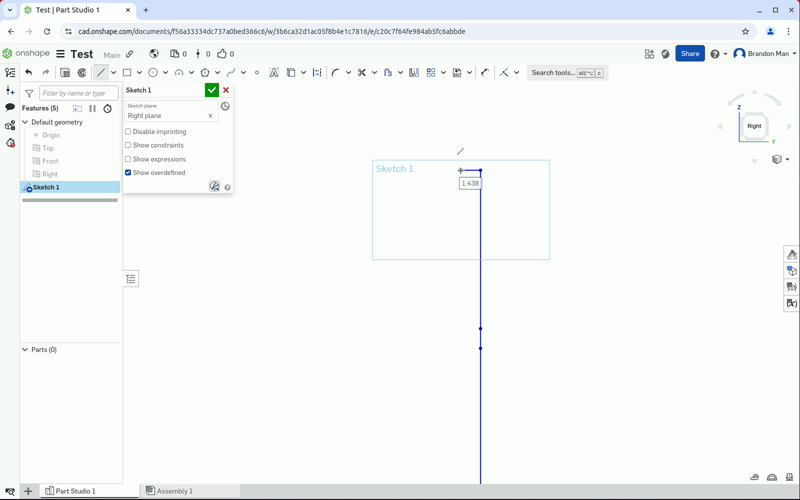
scroll(-6)
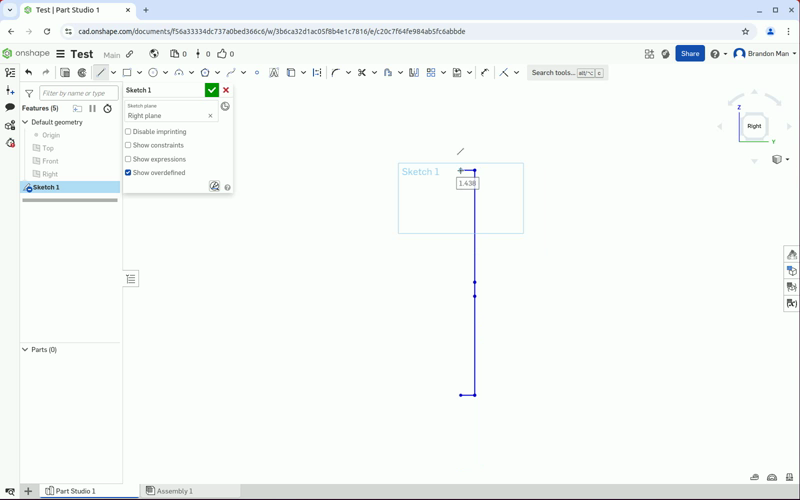
scroll(-6)
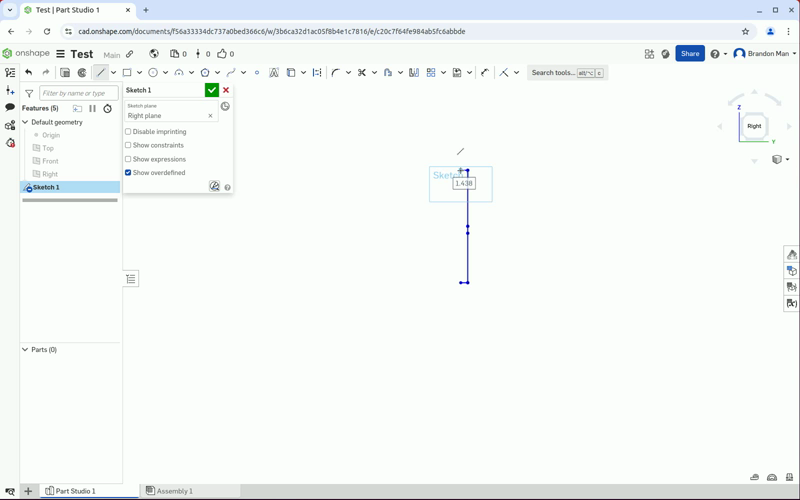
key_up(shift)
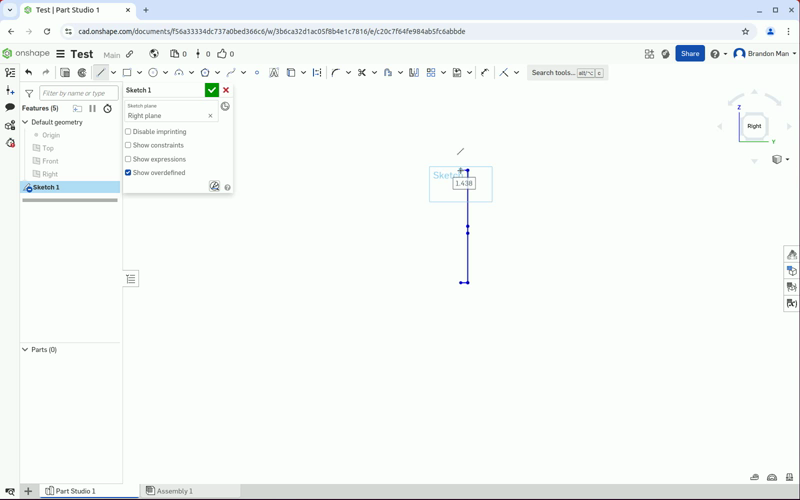
key_down(shift)
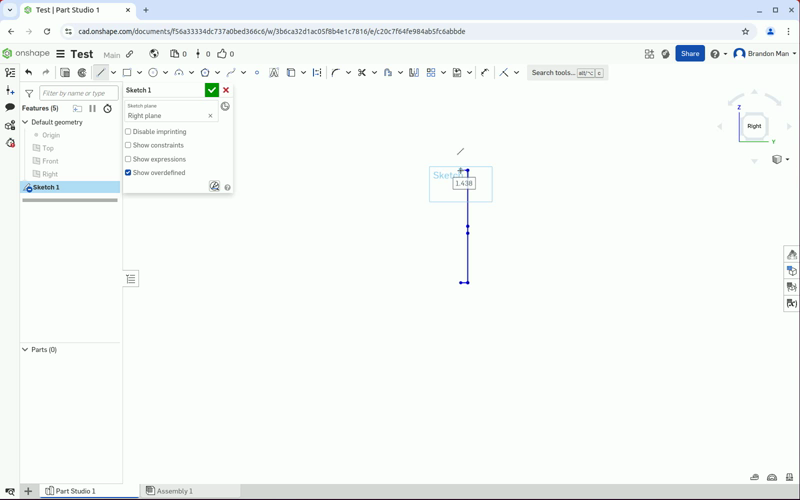
mouse_move(460, 282)
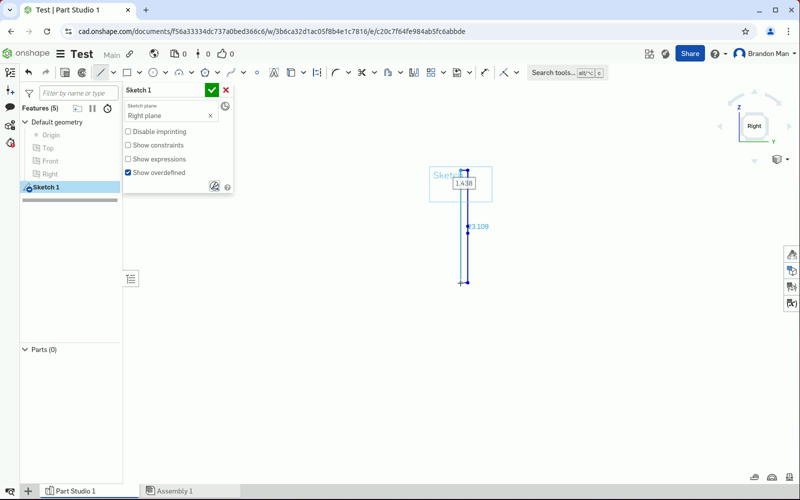
key_up(shift)
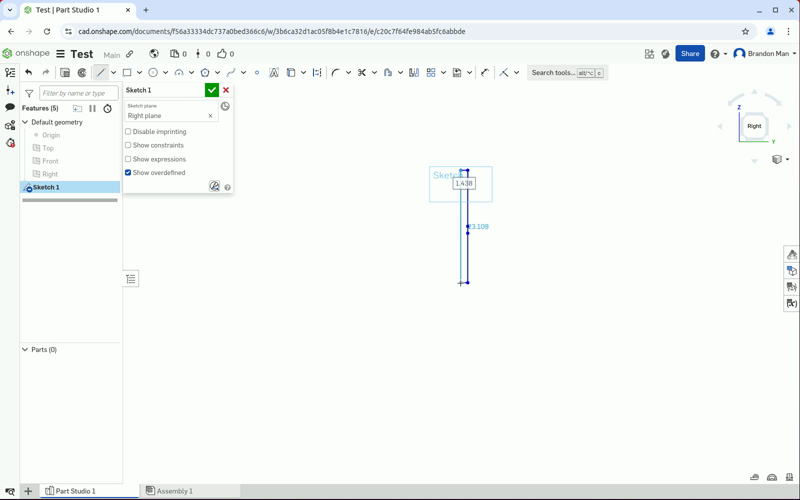
click(460, 282)
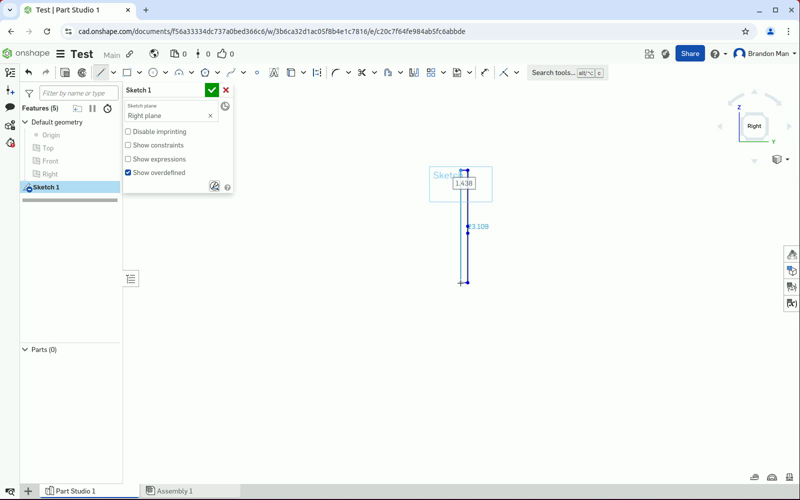
key(esc)
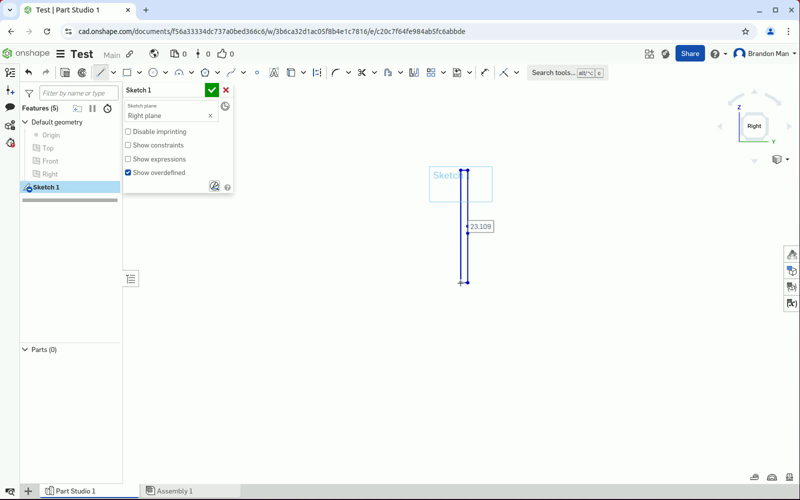
mouse_move(466, 209)
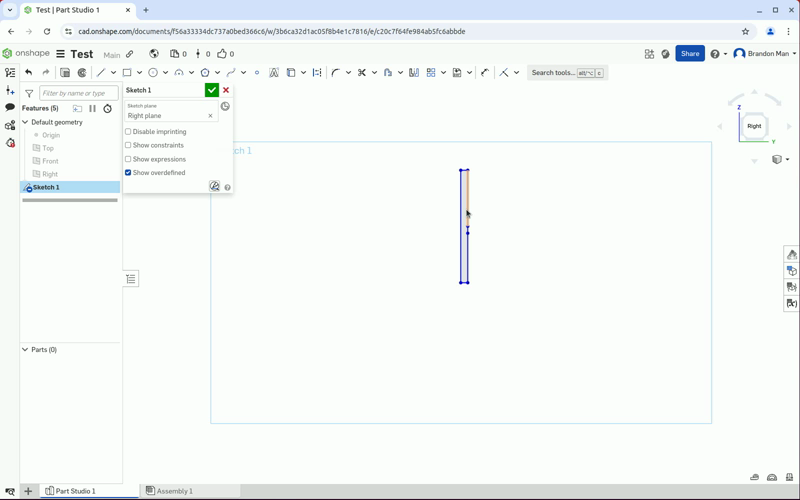
scroll(6)
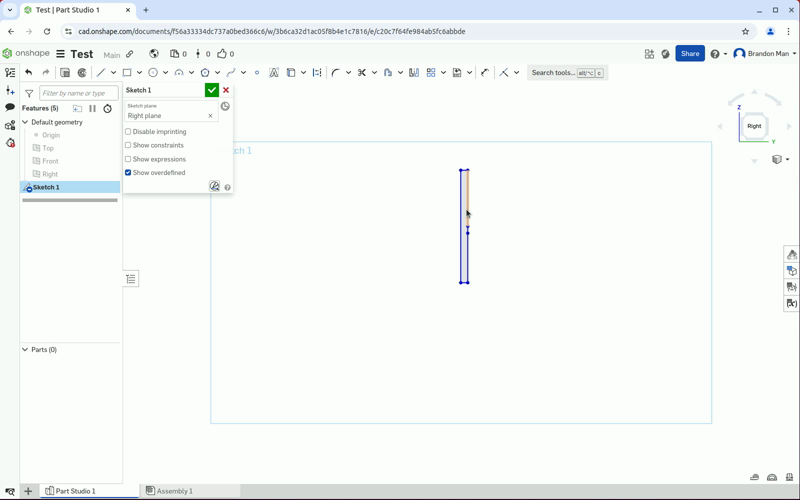
scroll(6)
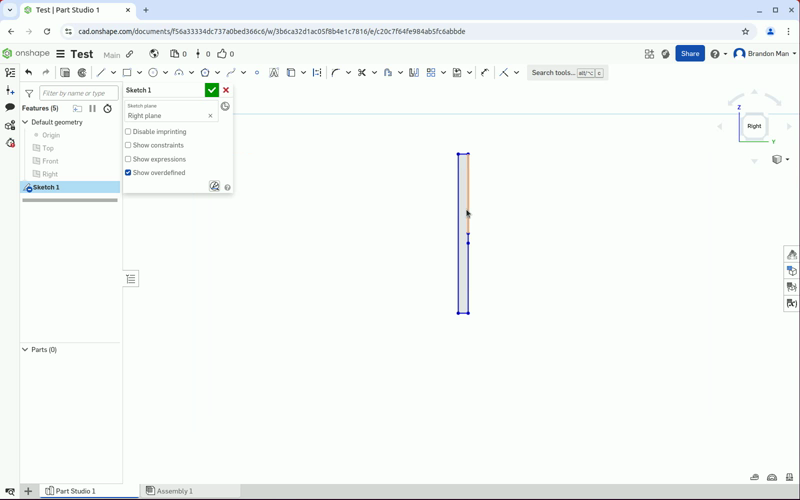
scroll(6)
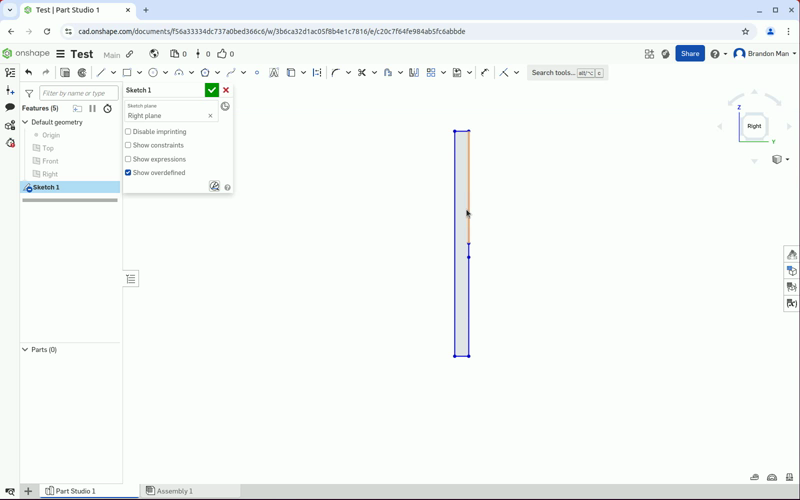
scroll(6)
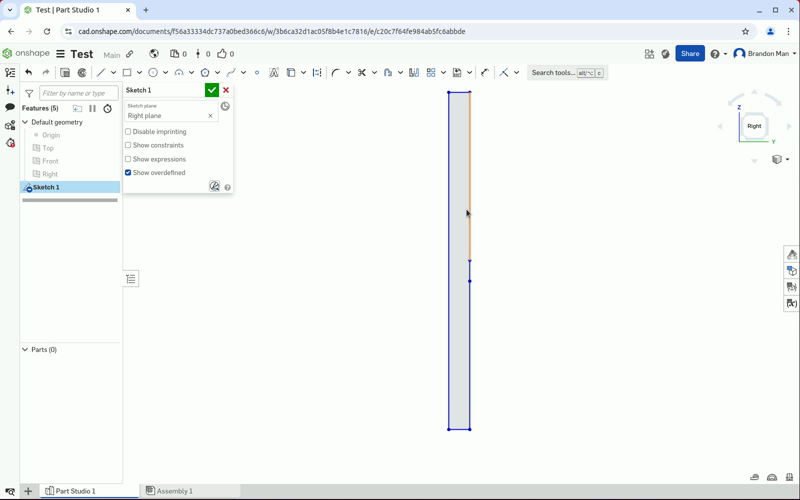
scroll(6)
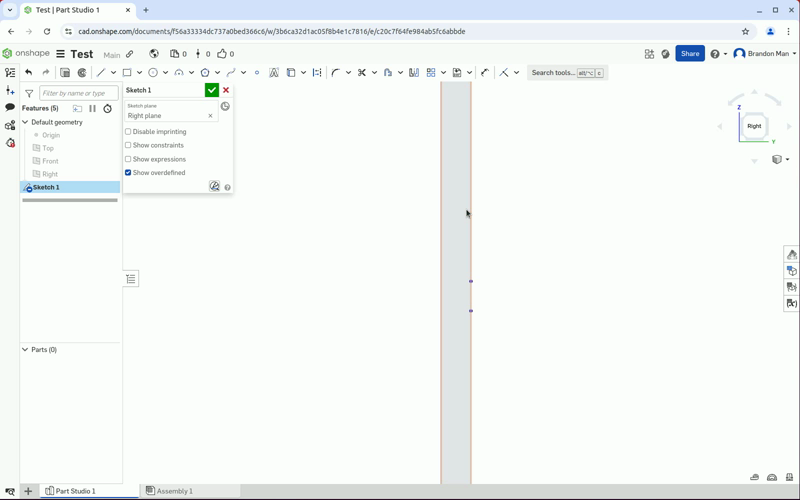
scroll(6)
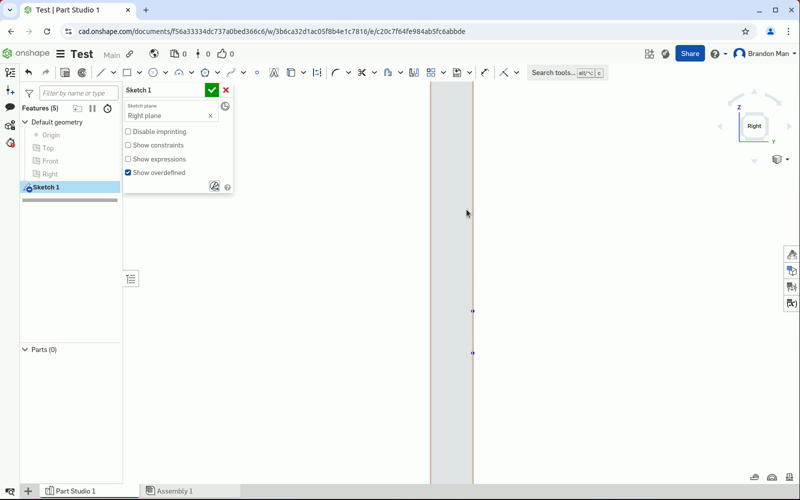
scroll(6)
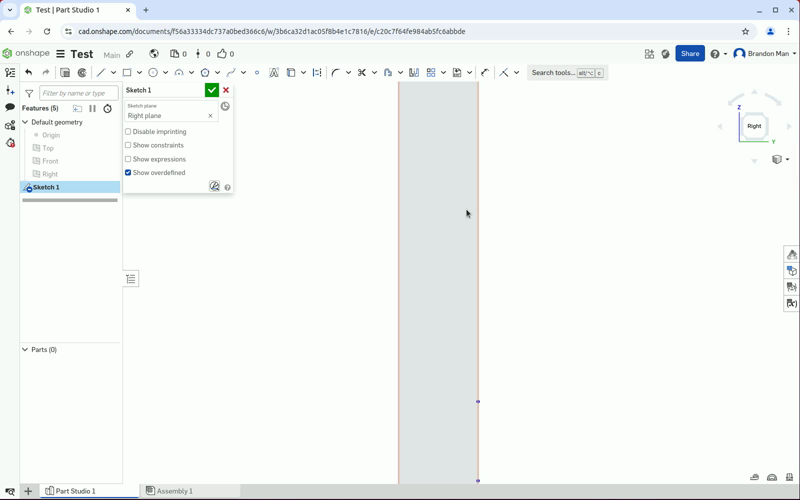
click(466, 209)
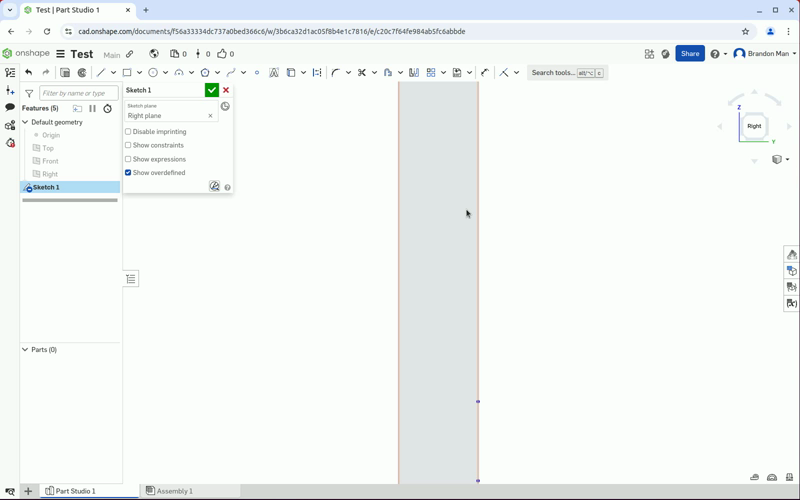
scroll(-6)
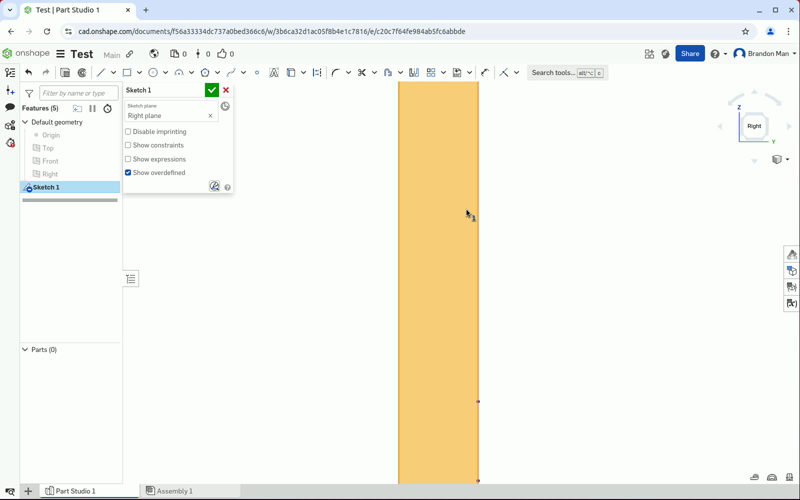
scroll(-6)
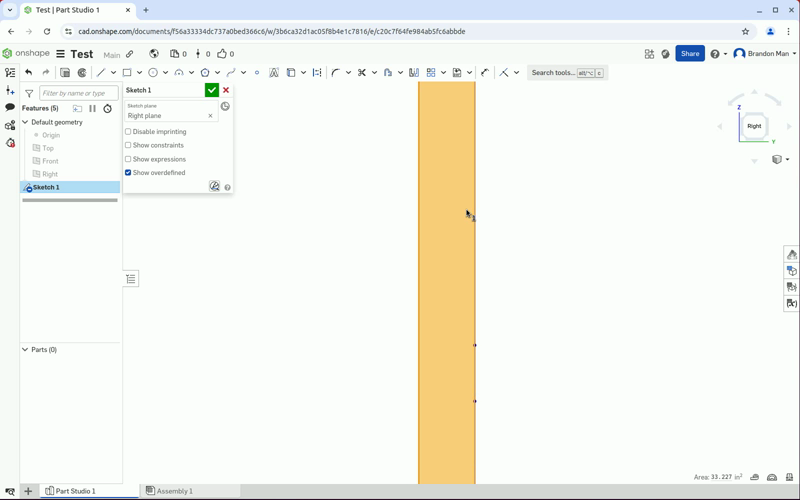
scroll(-6)
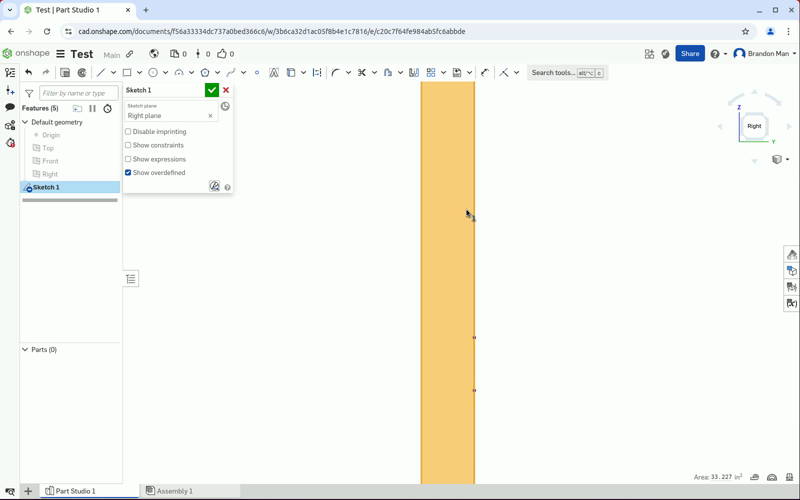
scroll(-6)
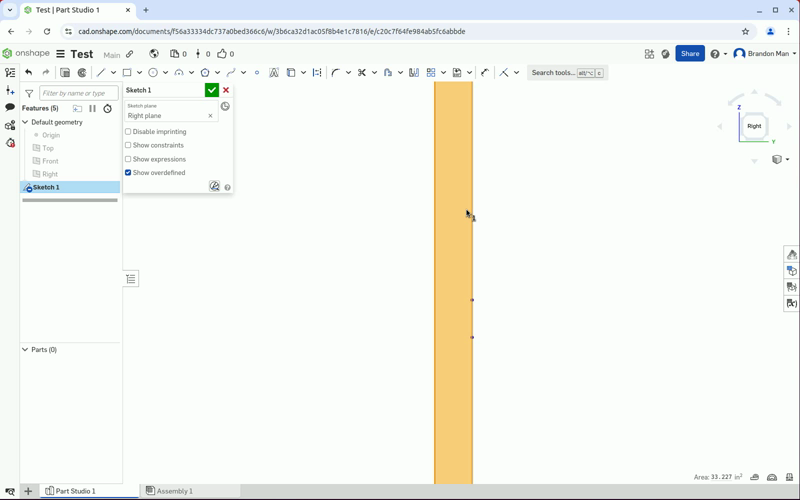
scroll(-6)
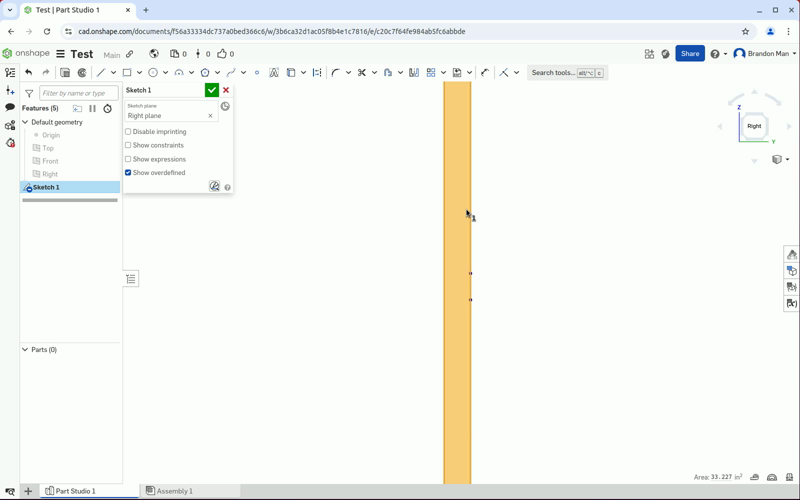
scroll(-6)
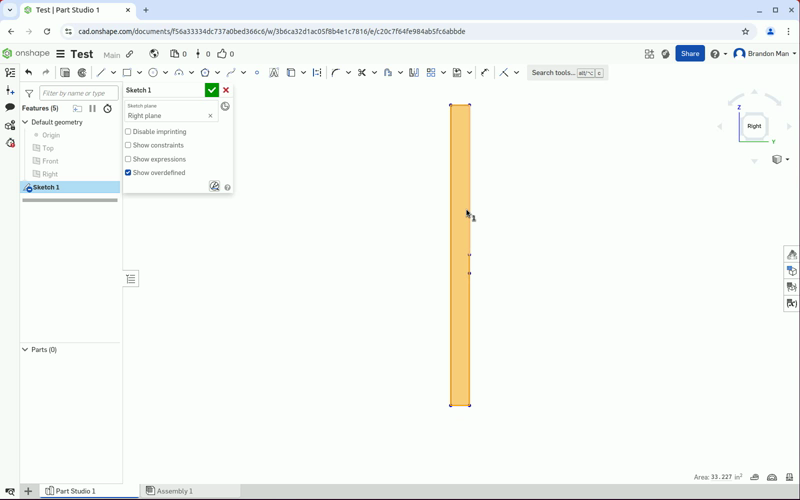
scroll(-6)
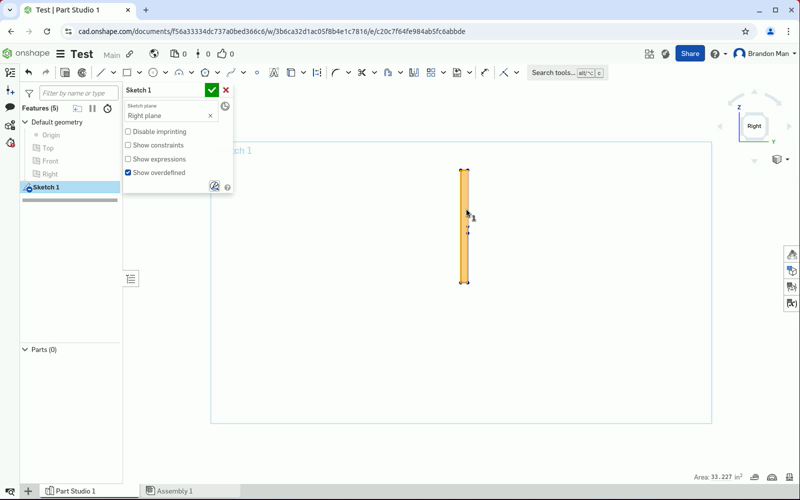
mouse_move(73, 352)
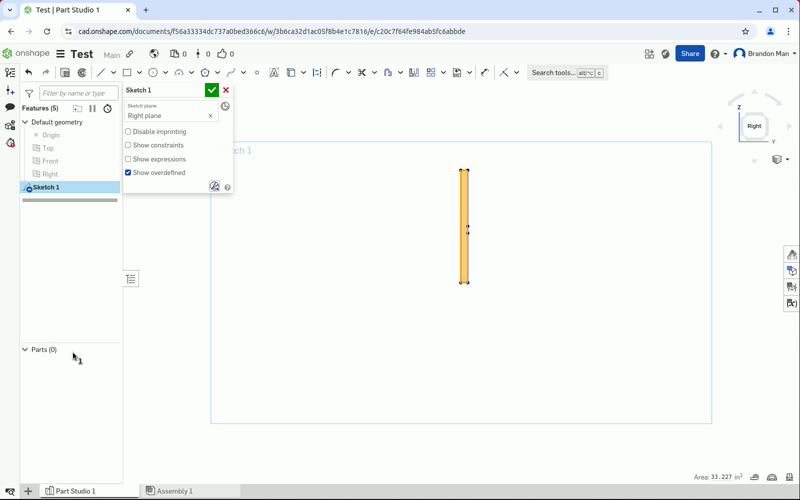
key(shift+y)
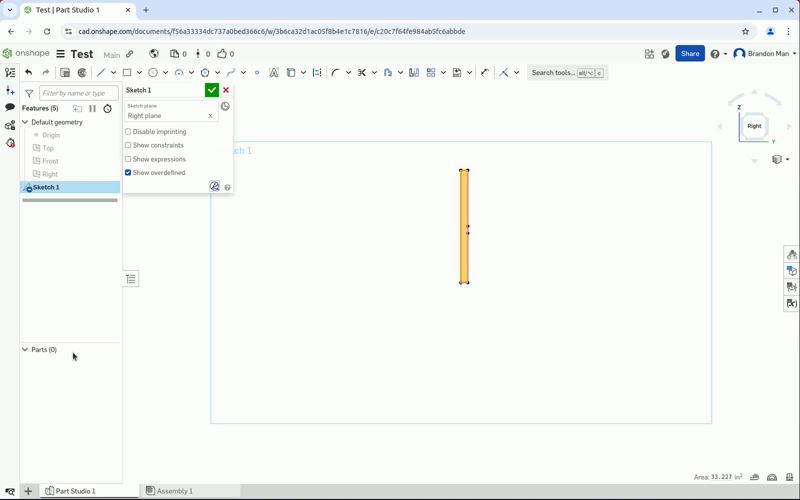
key(shift+e)
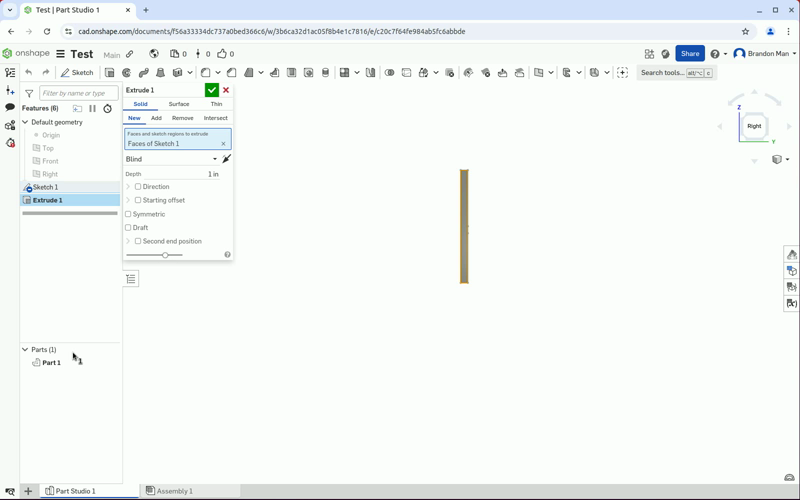
mouse_move(143, 106)
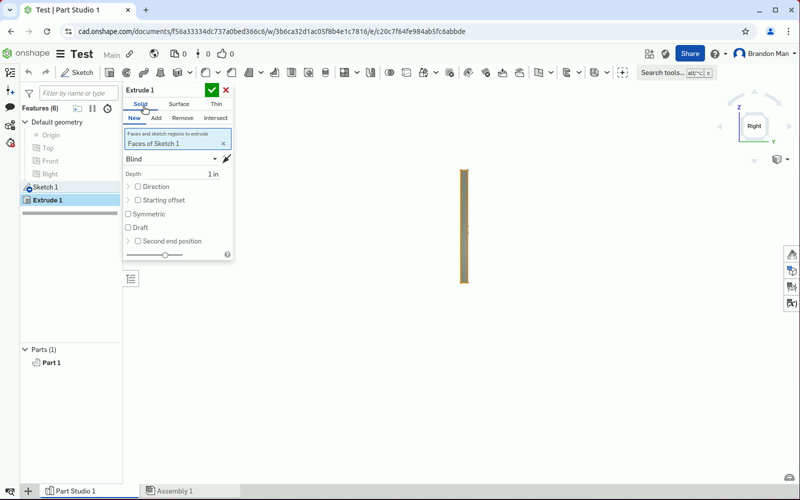
click(143, 106)
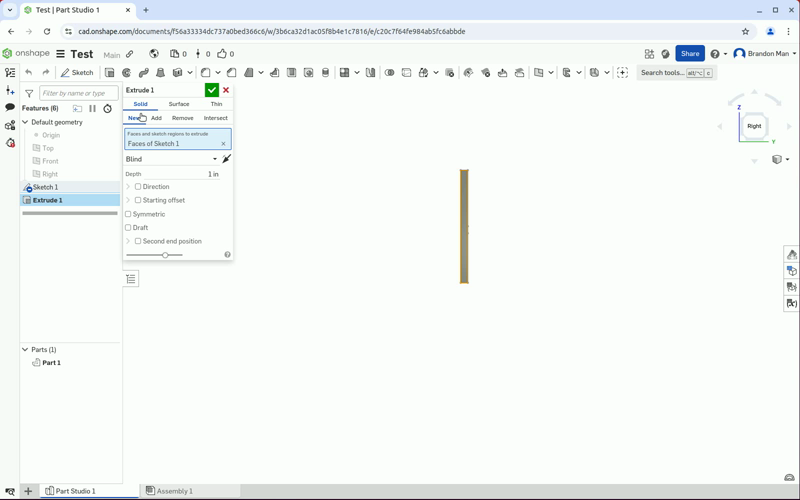
mouse_move(137, 120)
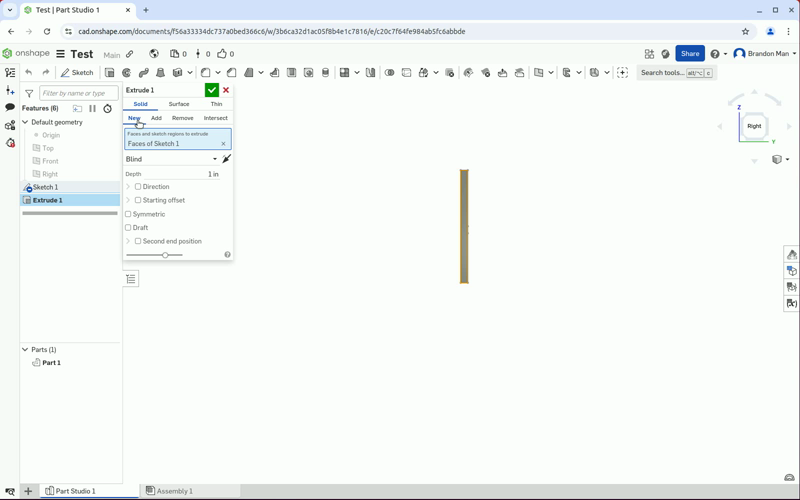
click(137, 120)
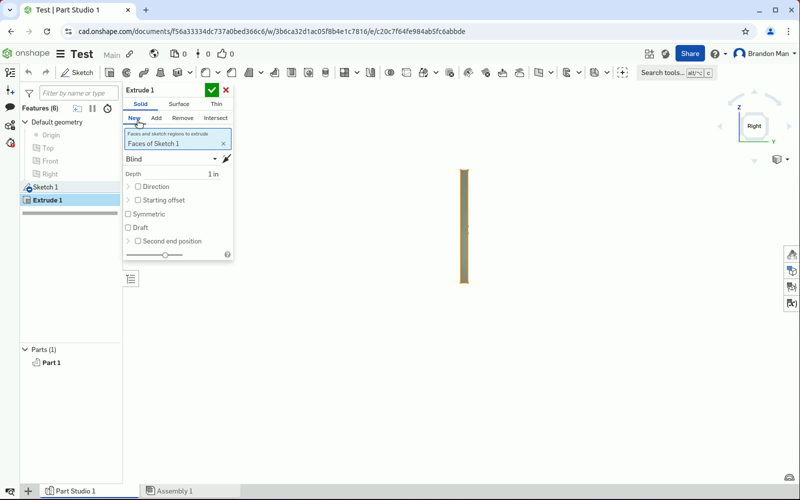
key(tab, 4)
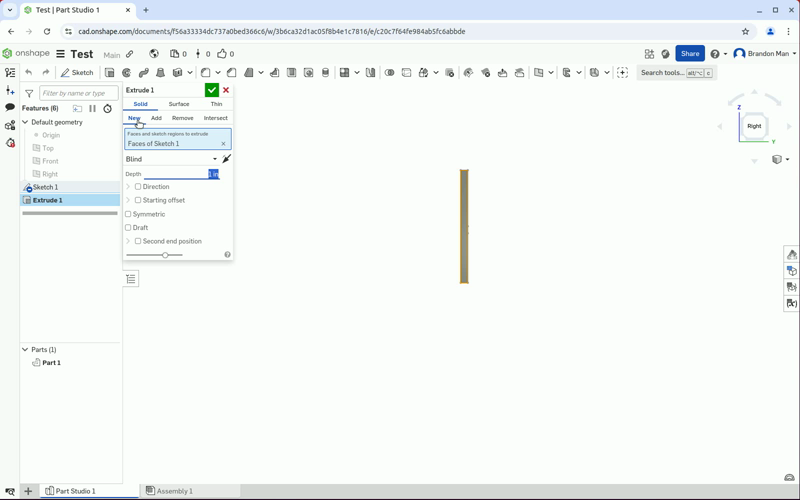
text(23.108)
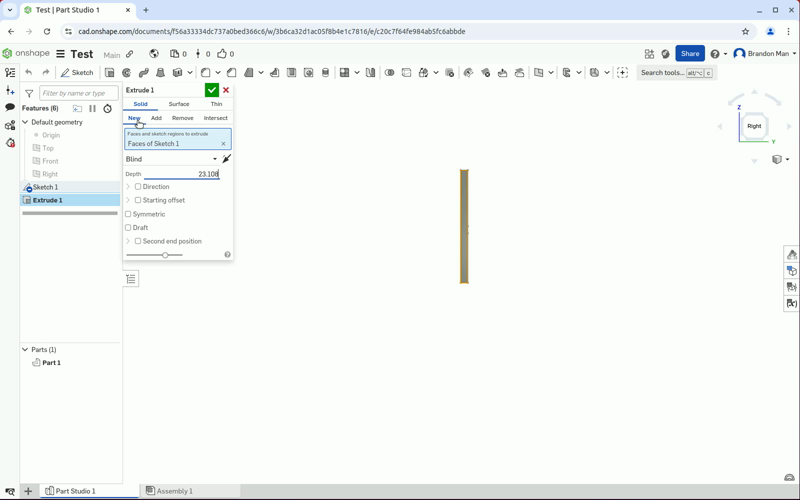
key(enter)
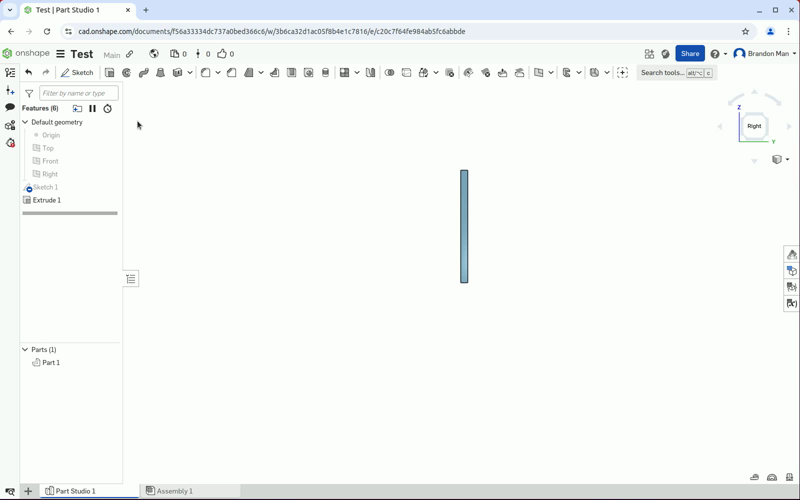
key(shift+h)
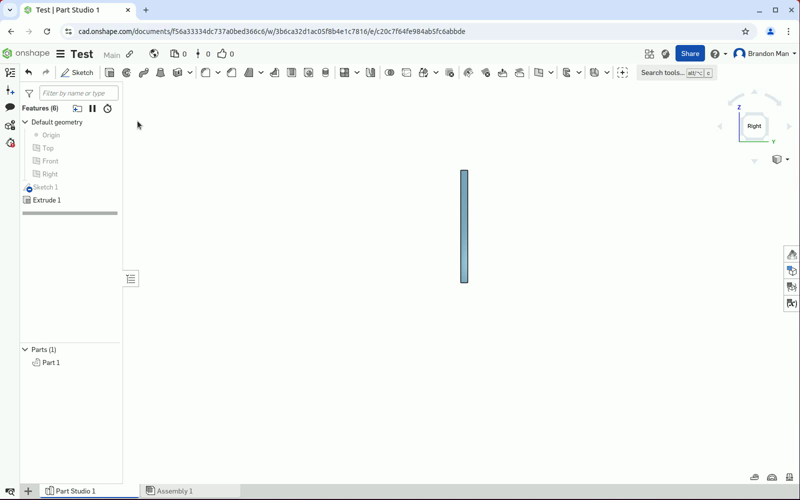
key(shift+h)
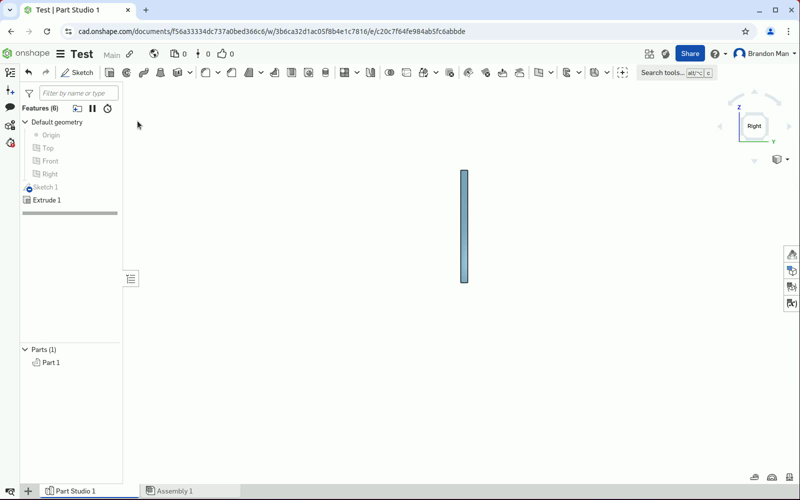
mouse_move(73, 189)
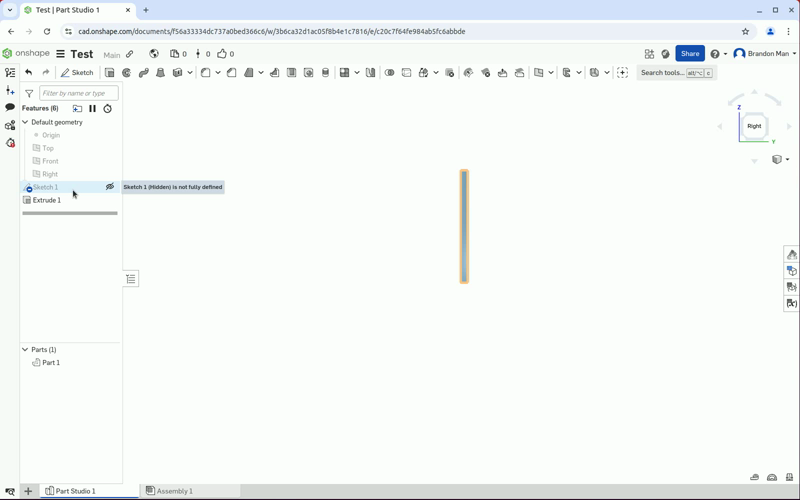
click(73, 189)
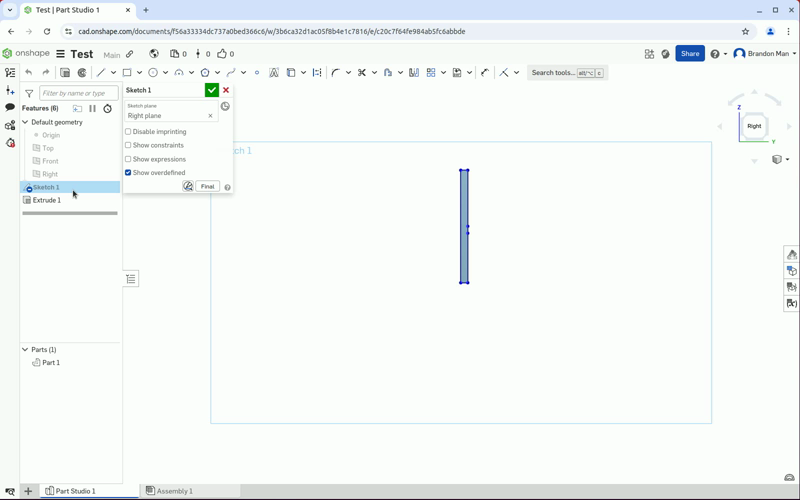
mouse_move(229, 92)
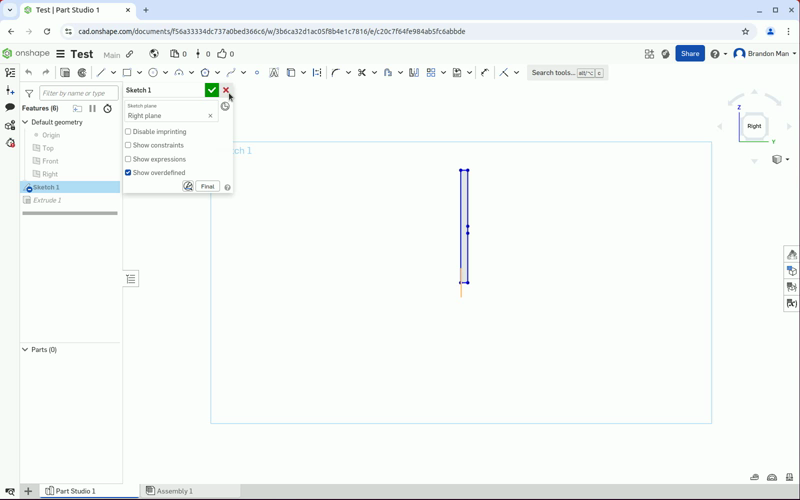
click(229, 92)
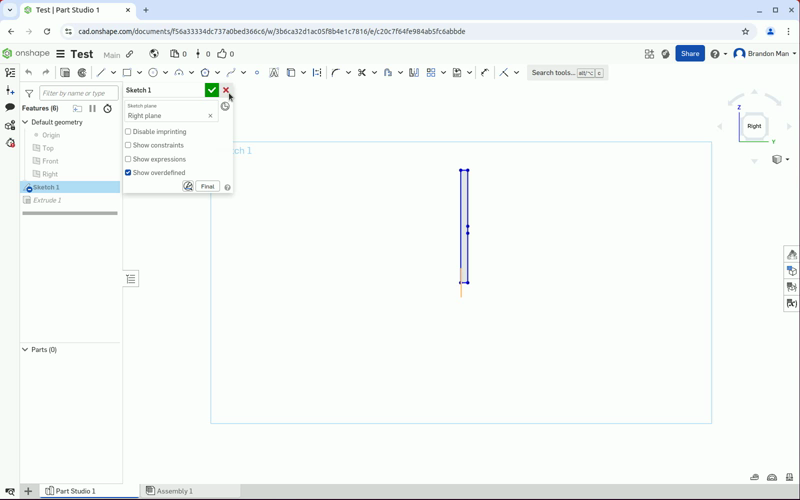
key(shift+s)
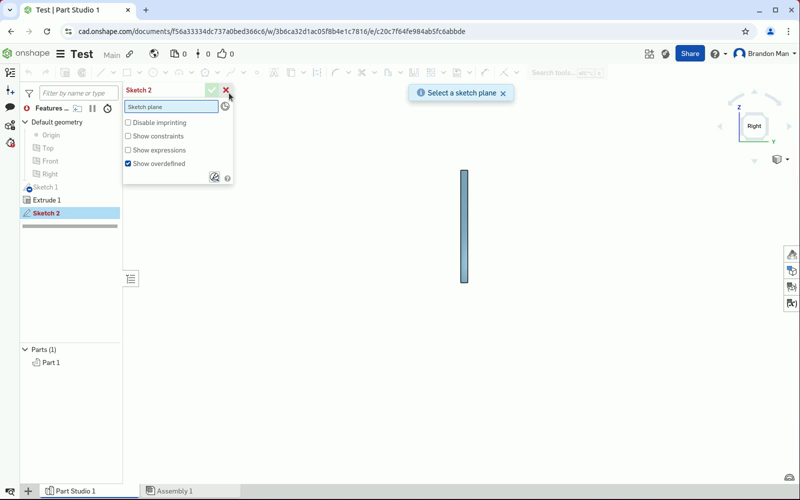
mouse_move(73, 176)
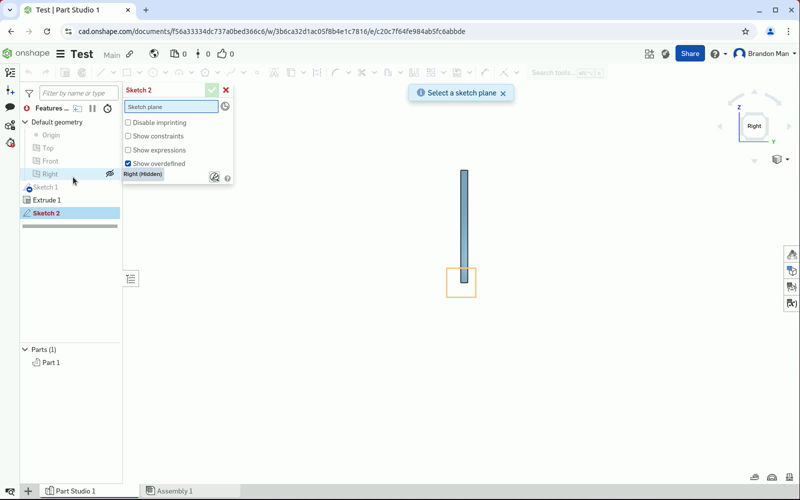
click(73, 176)
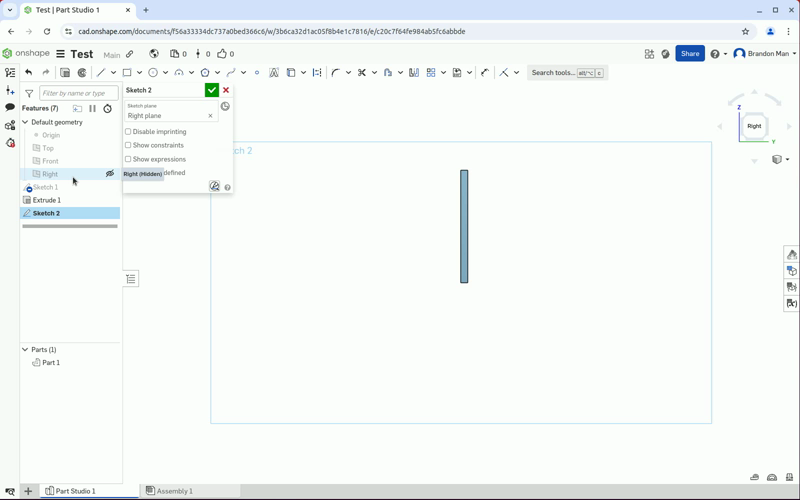
mouse_move(73, 352)
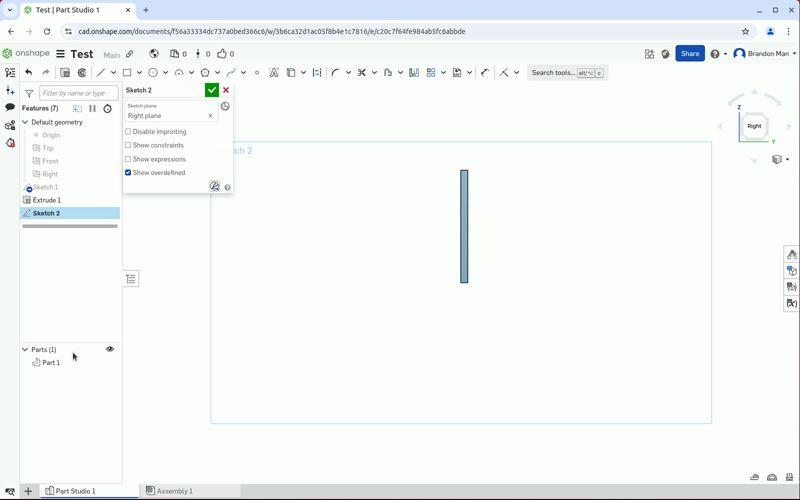
key(y)
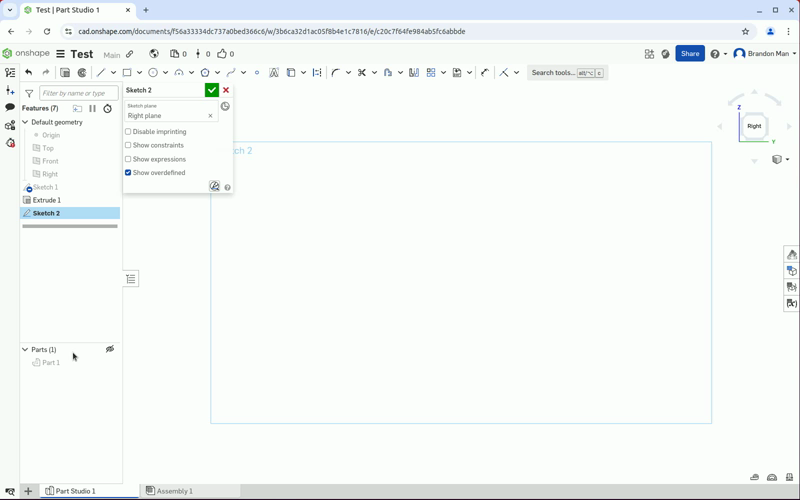
key(l)
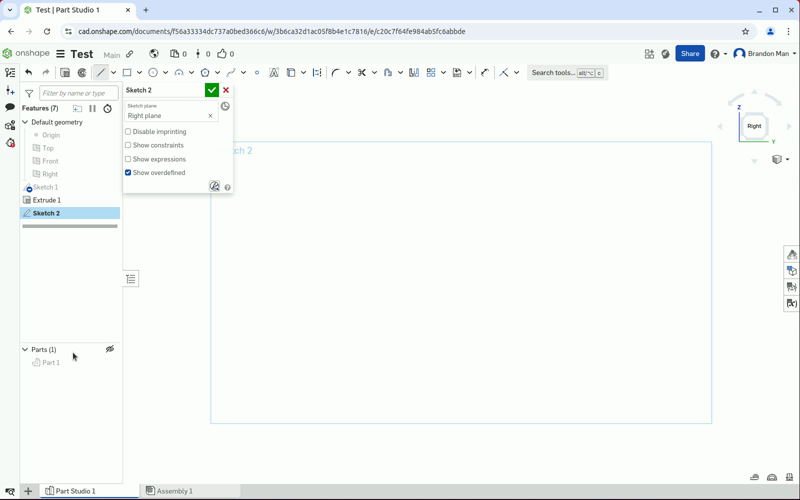
key_down(shift)
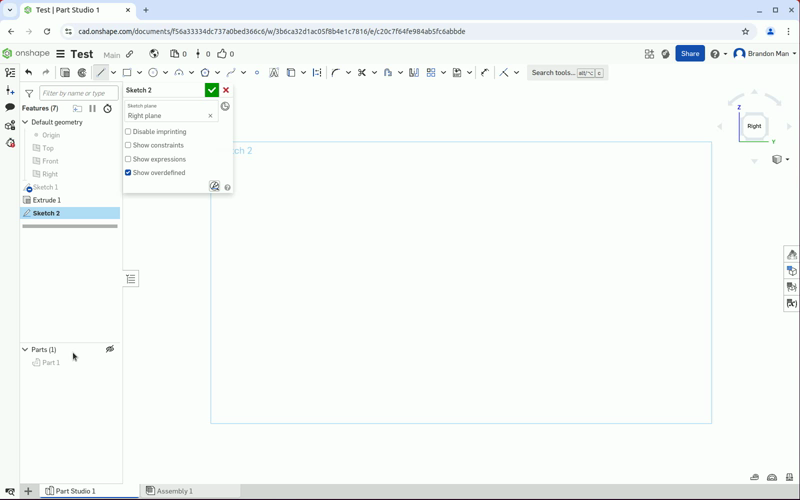
mouse_move(467, 233)
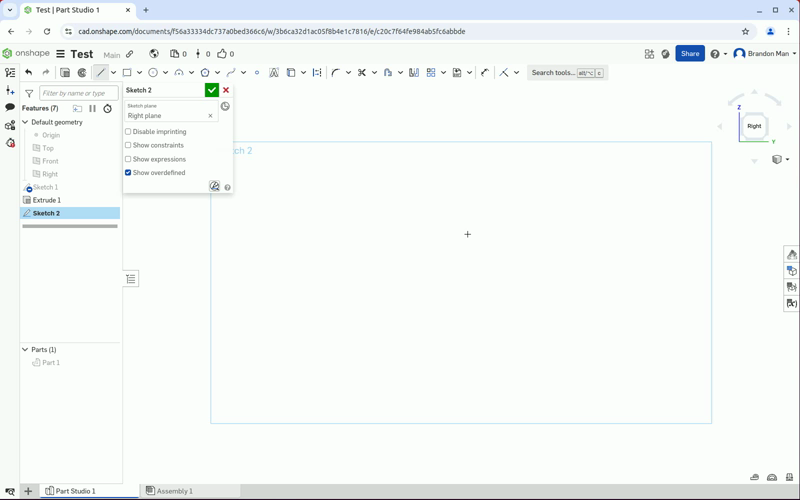
click(467, 233)
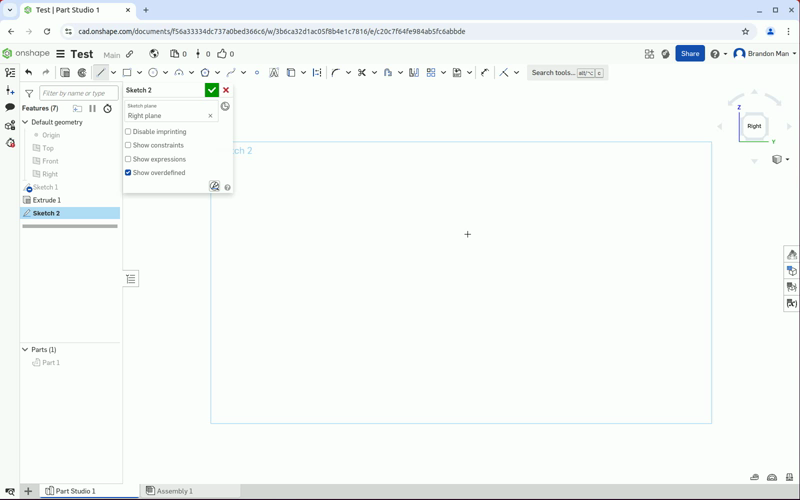
key_up(shift)
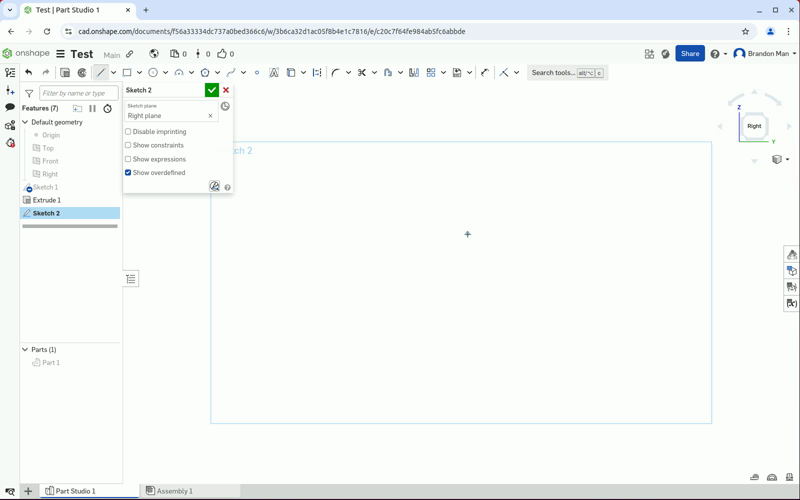
key_down(shift)
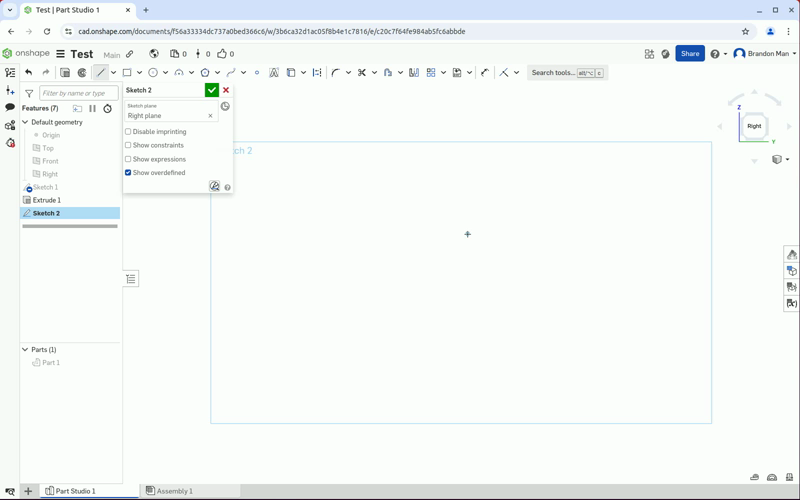
mouse_move(497, 233)
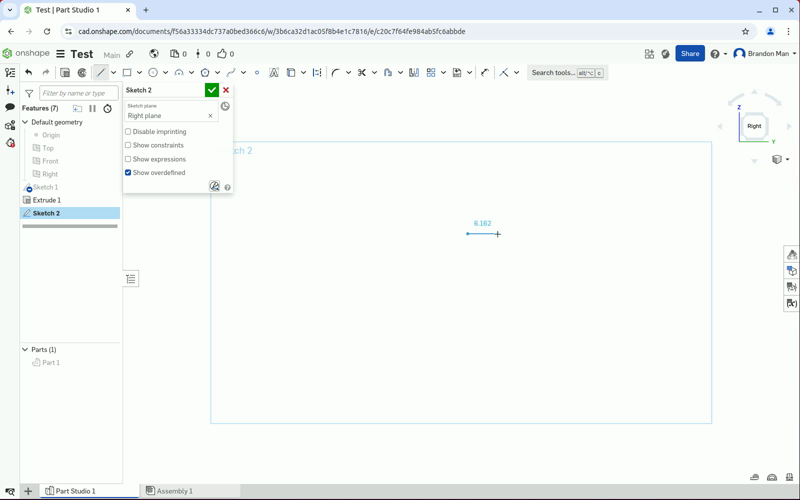
mouse_move(475, 233)
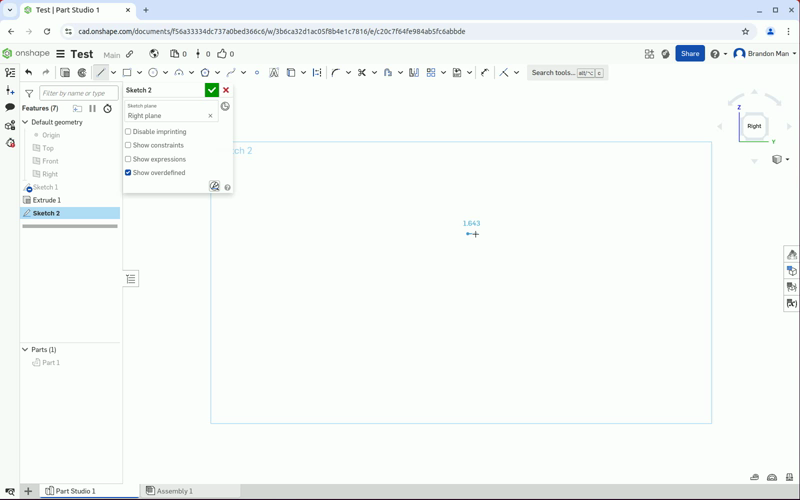
click(475, 233)
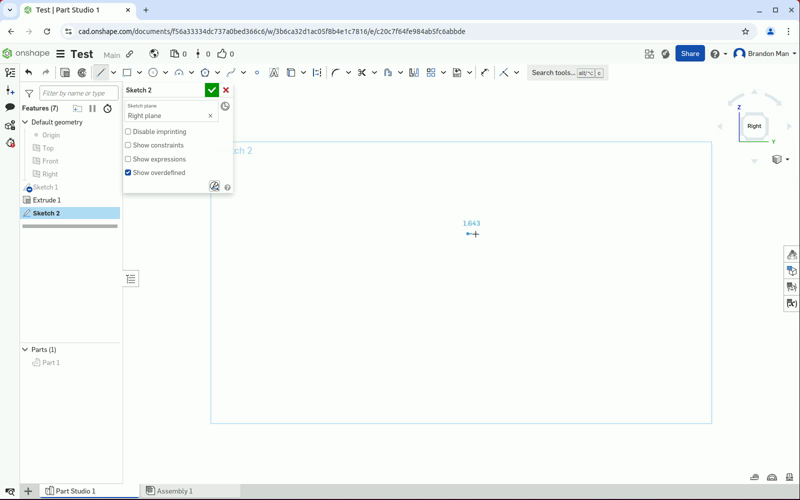
key_up(shift)
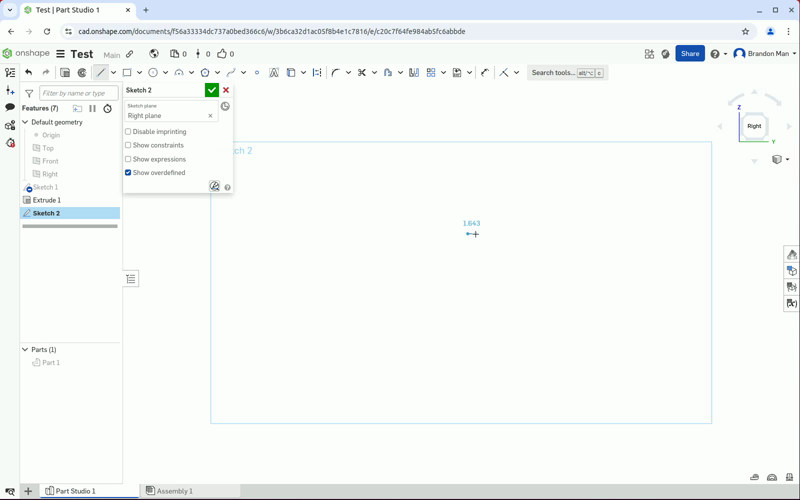
key(esc)
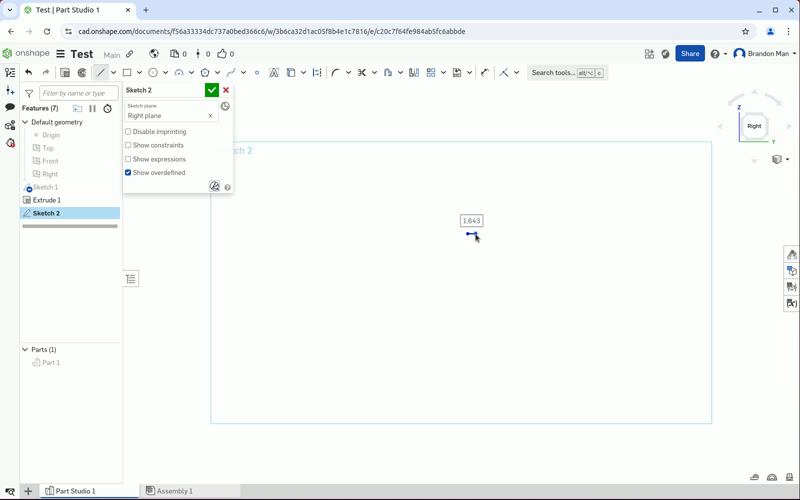
key(a)
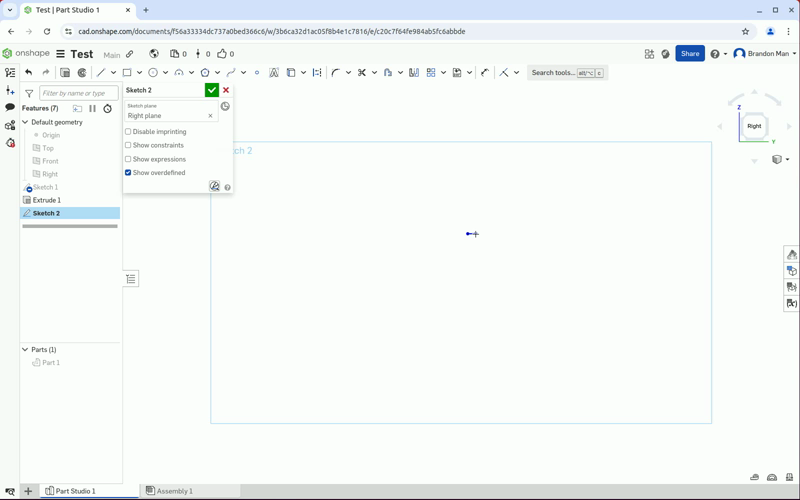
mouse_move(475, 233)
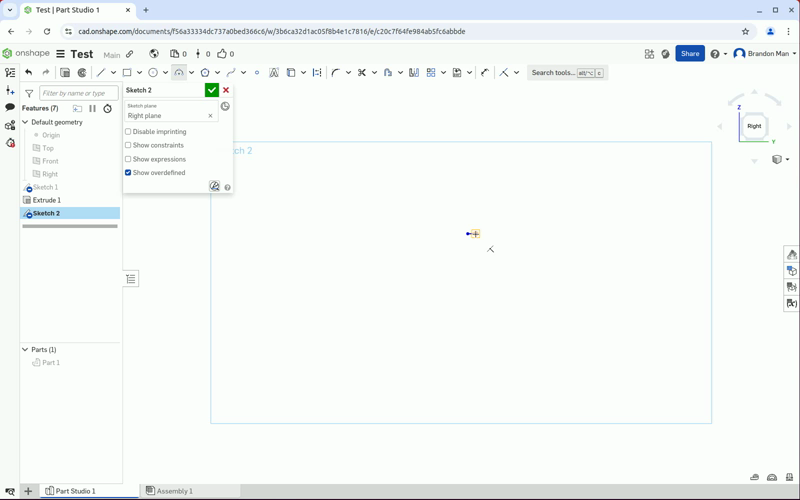
click(475, 233)
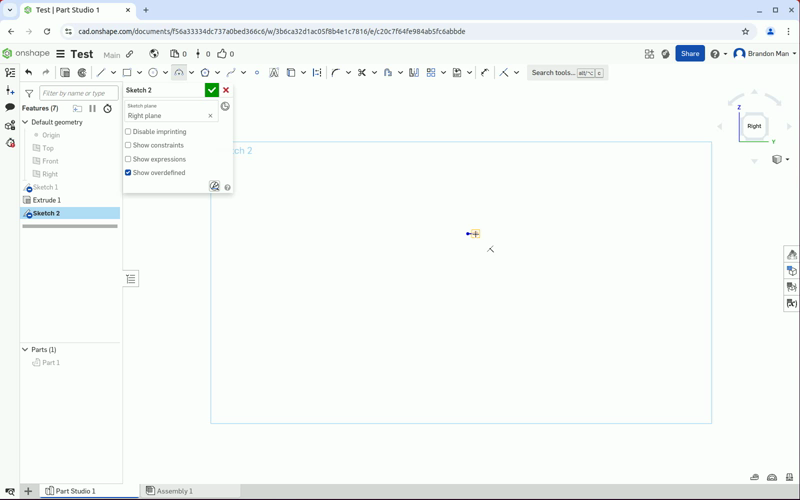
key_down(shift)
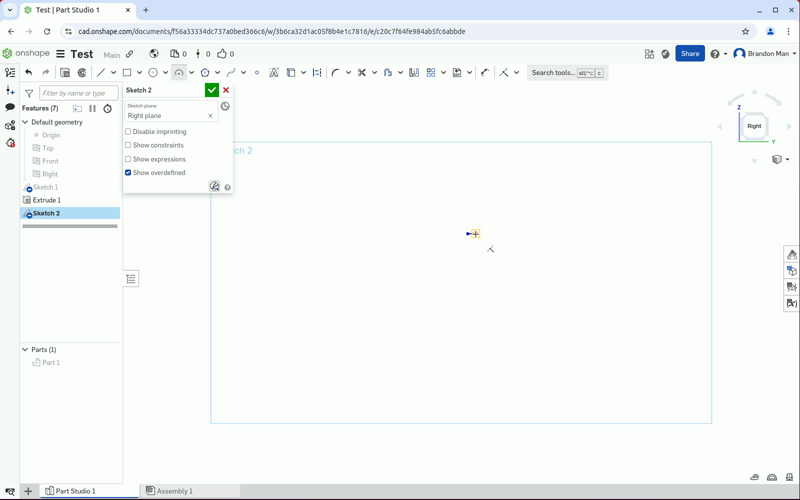
mouse_move(477, 234)
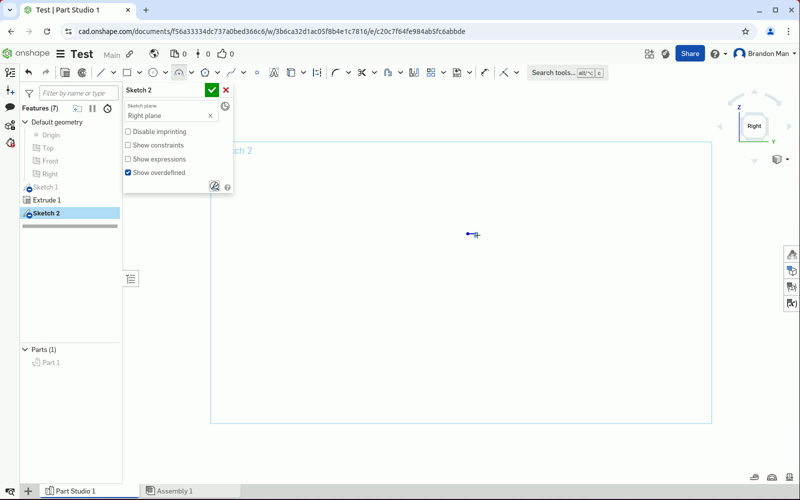
scroll(6)
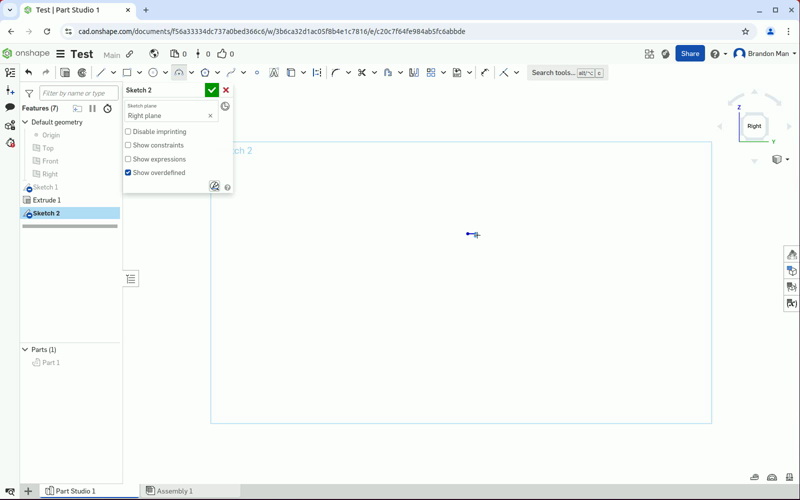
scroll(6)
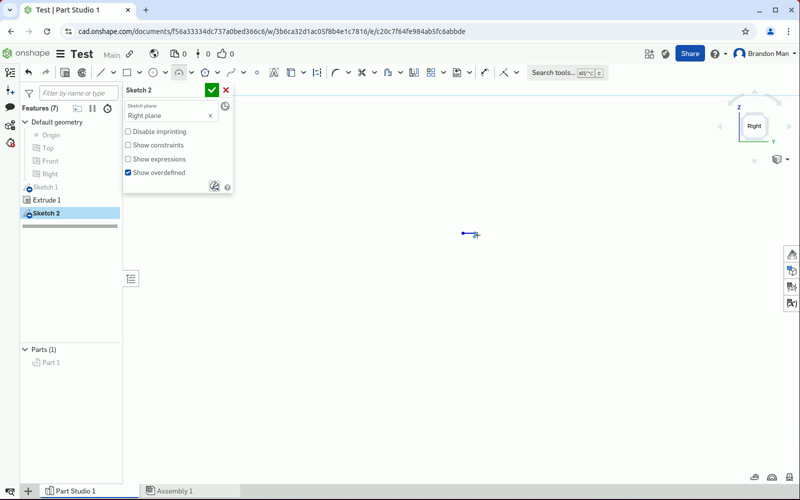
scroll(6)
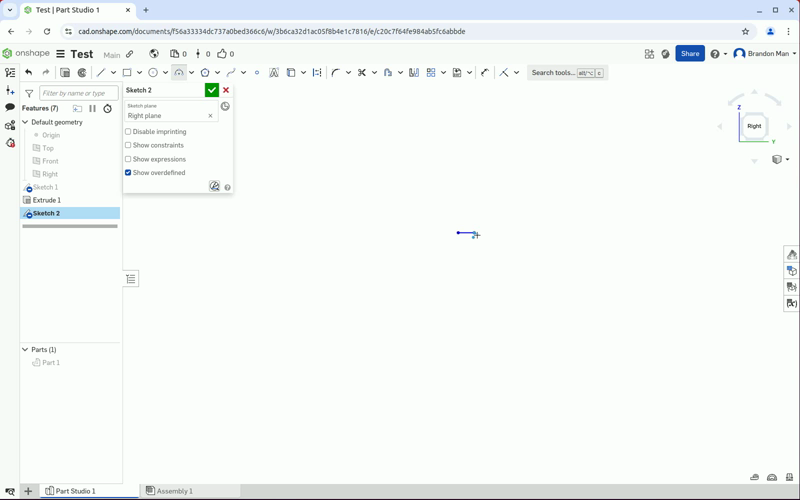
scroll(6)
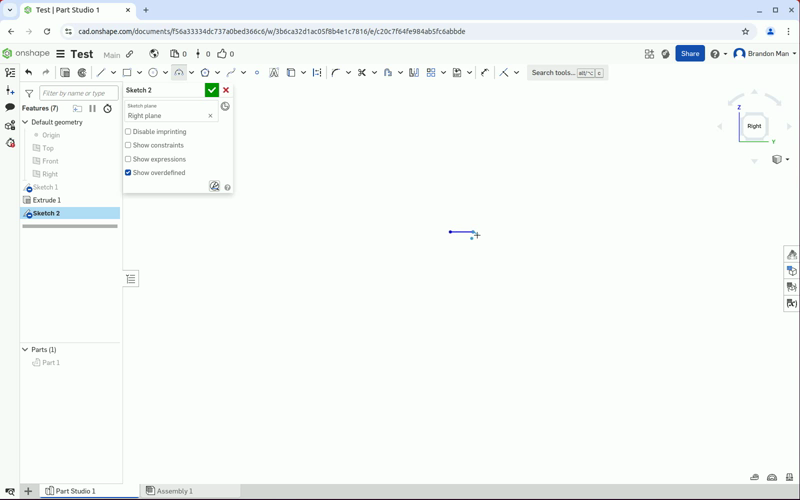
scroll(6)
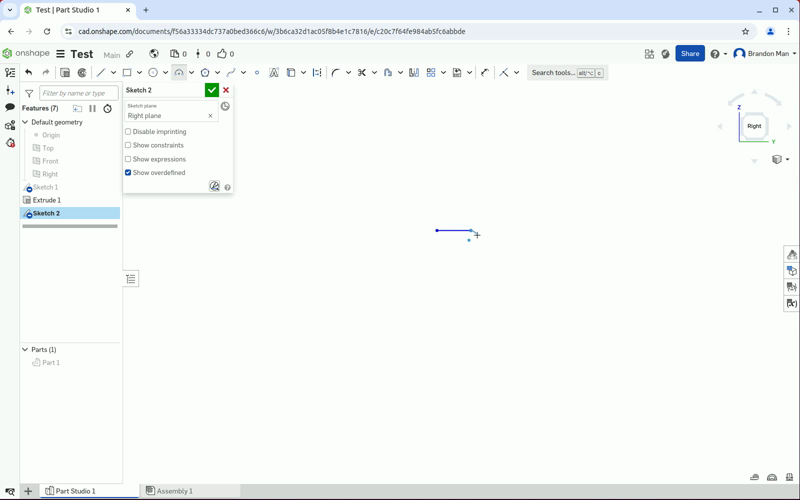
scroll(6)
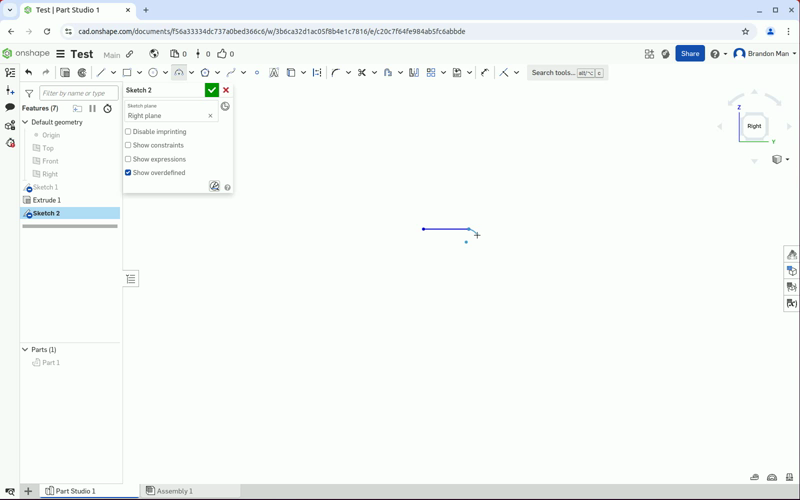
scroll(6)
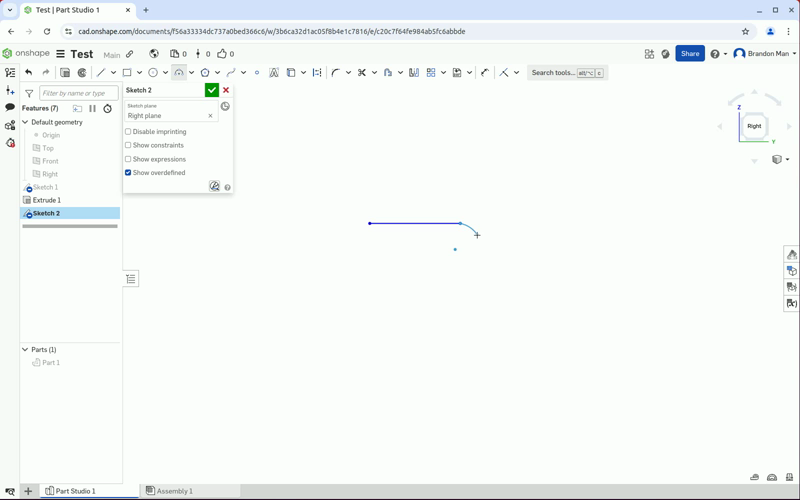
click(477, 234)
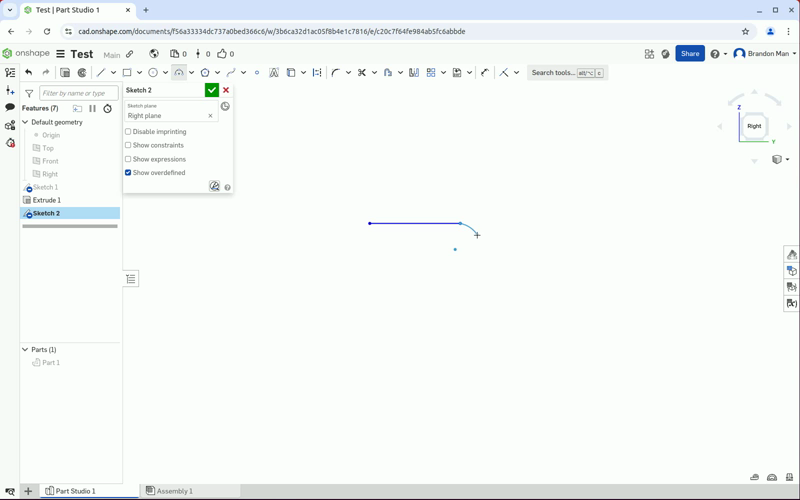
scroll(-6)
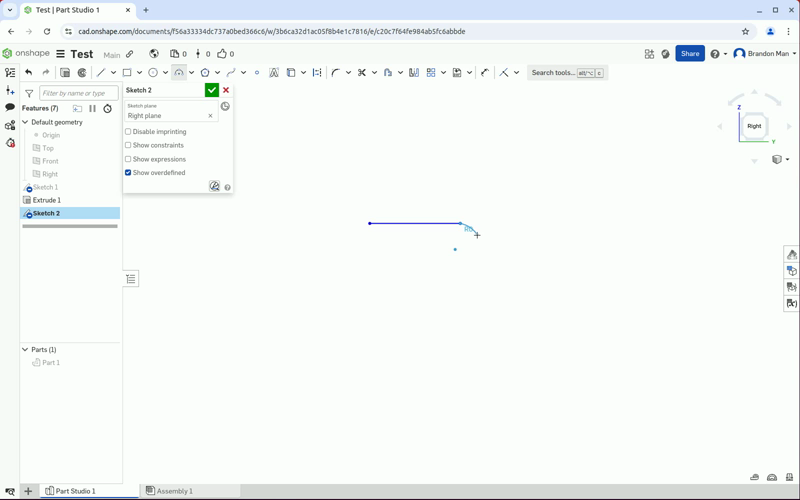
scroll(-6)
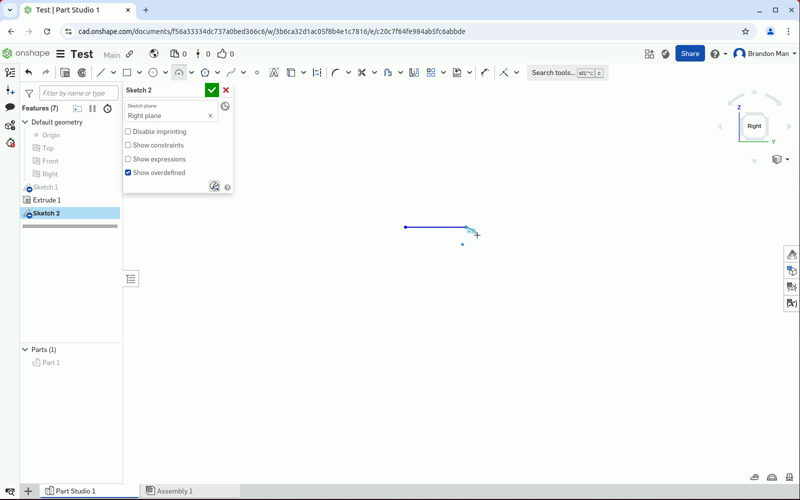
scroll(-6)
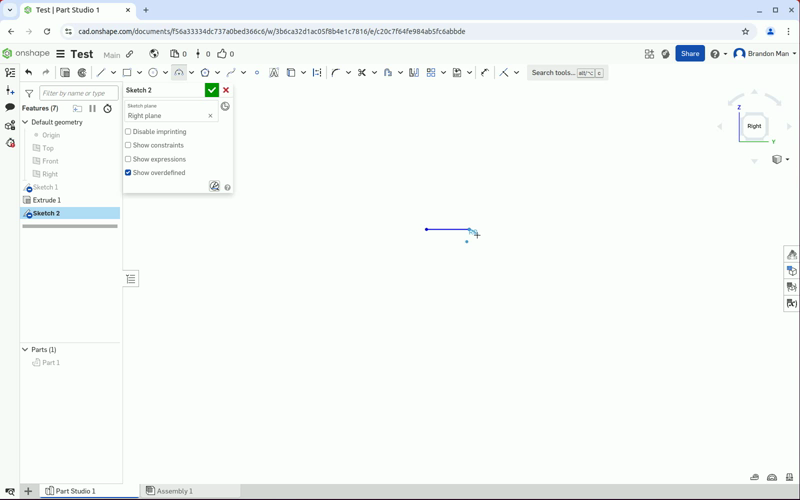
scroll(-6)
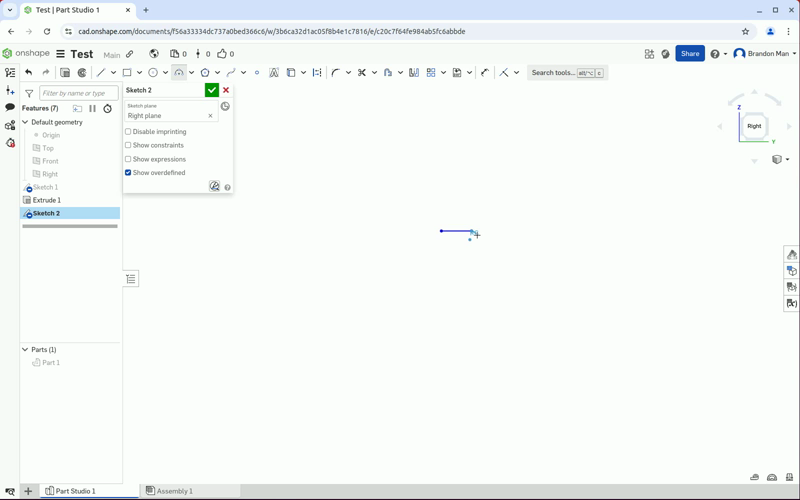
scroll(-6)
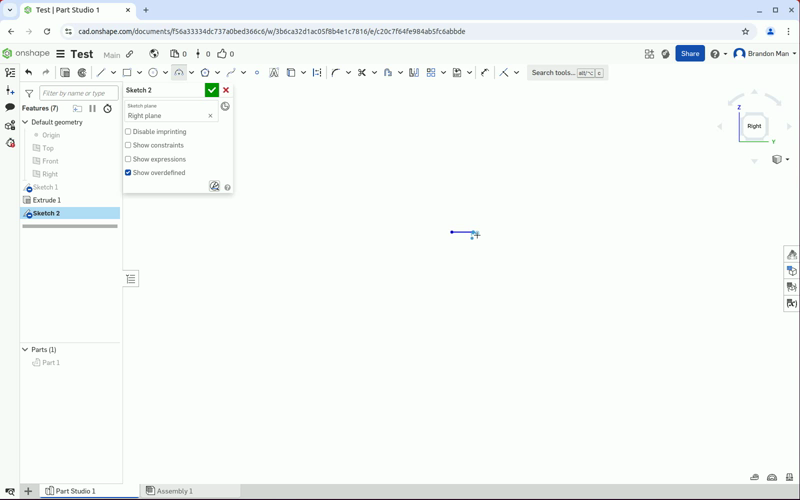
scroll(-6)
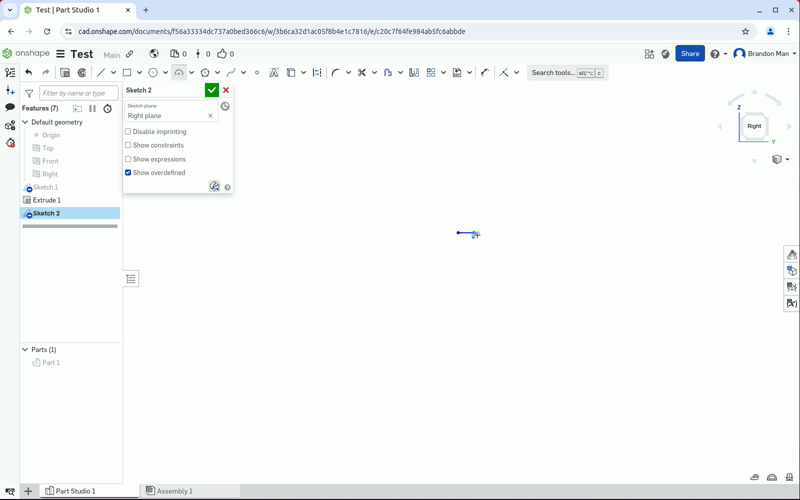
scroll(-6)
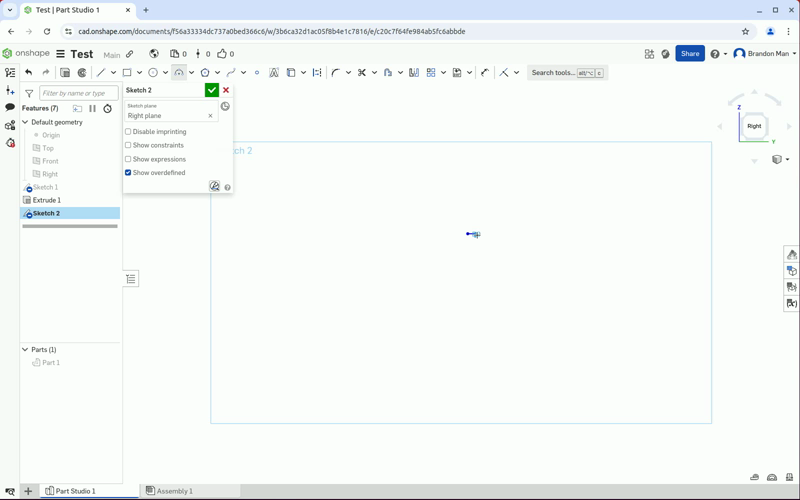
mouse_move(476, 234)
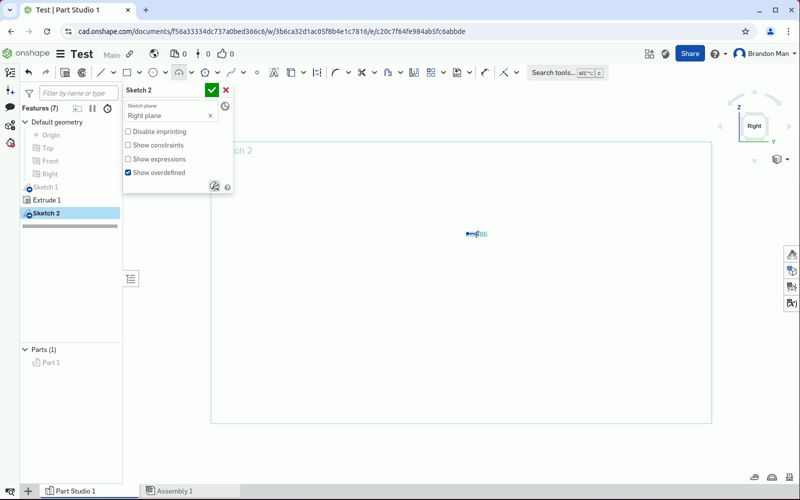
scroll(6)
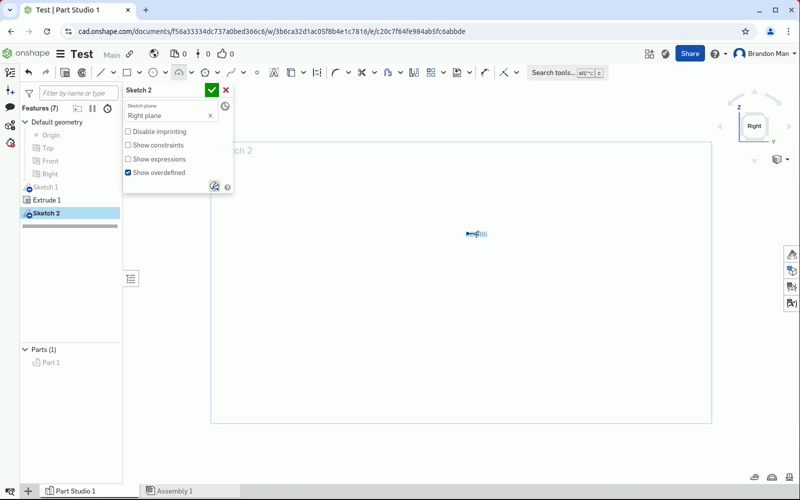
scroll(6)
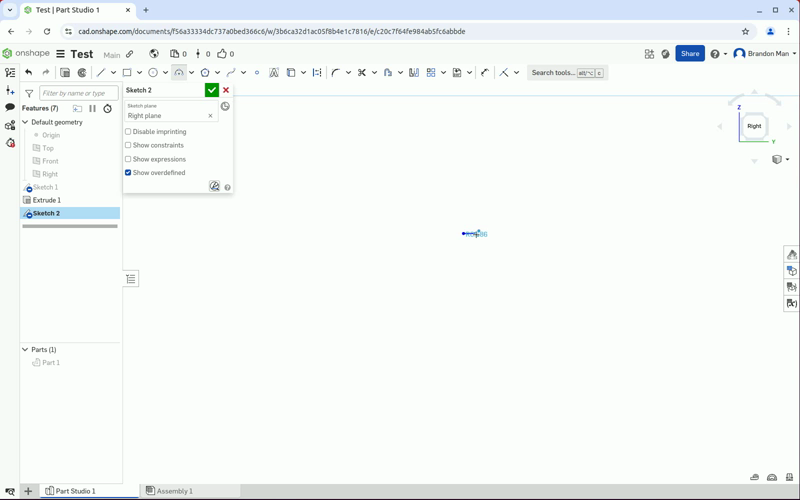
scroll(6)
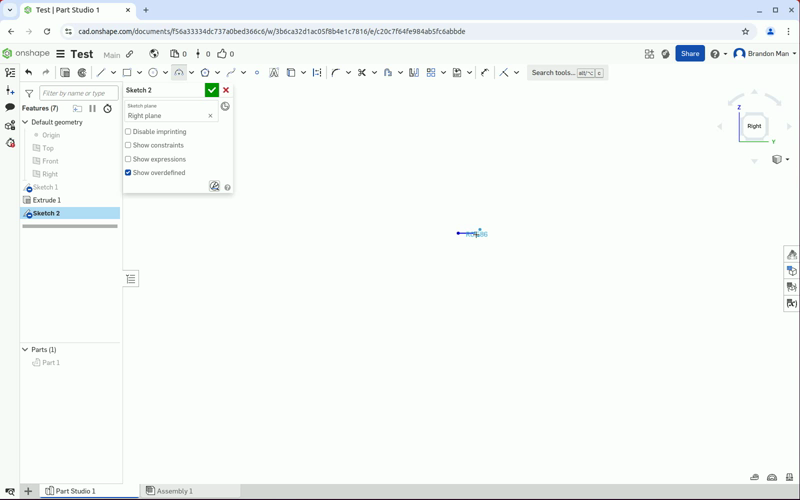
scroll(6)
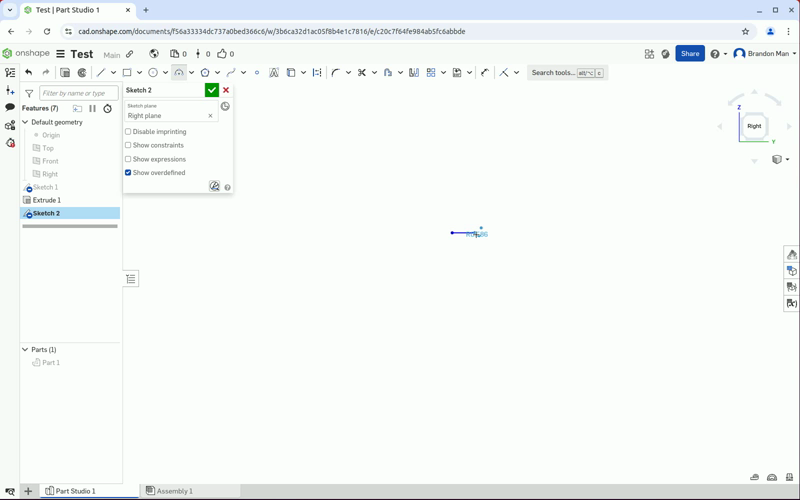
scroll(6)
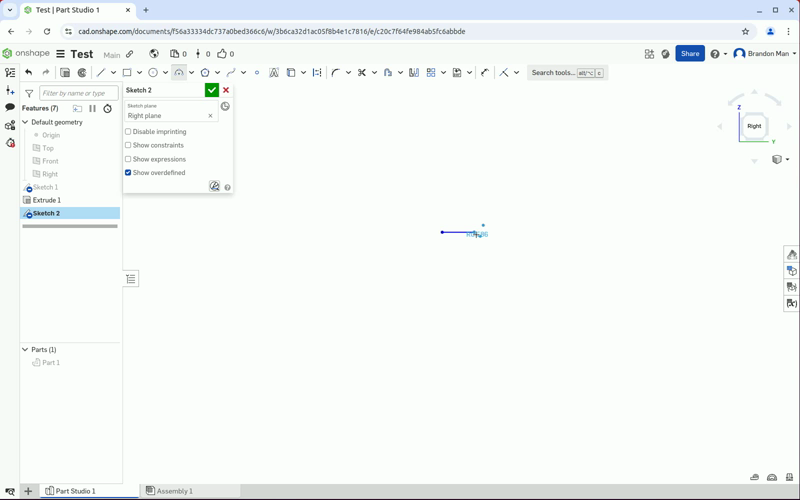
scroll(6)
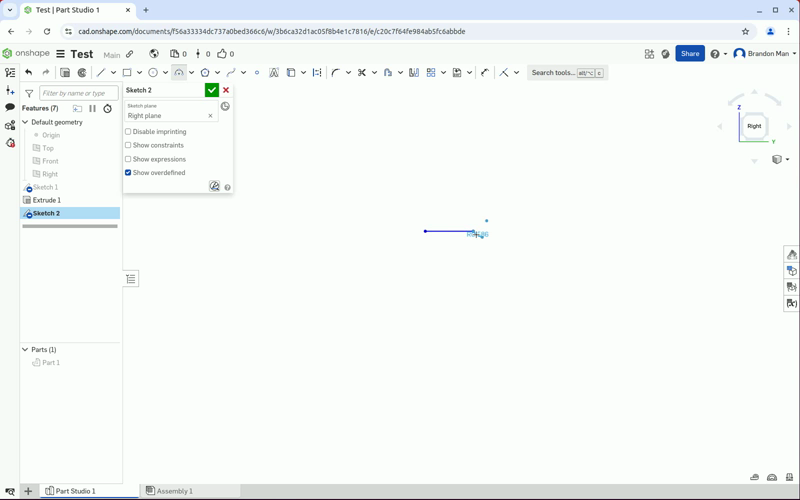
scroll(6)
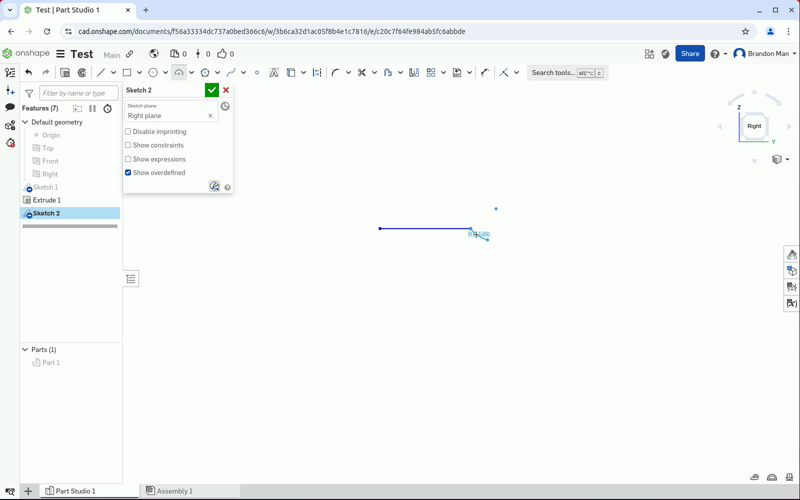
click(476, 234)
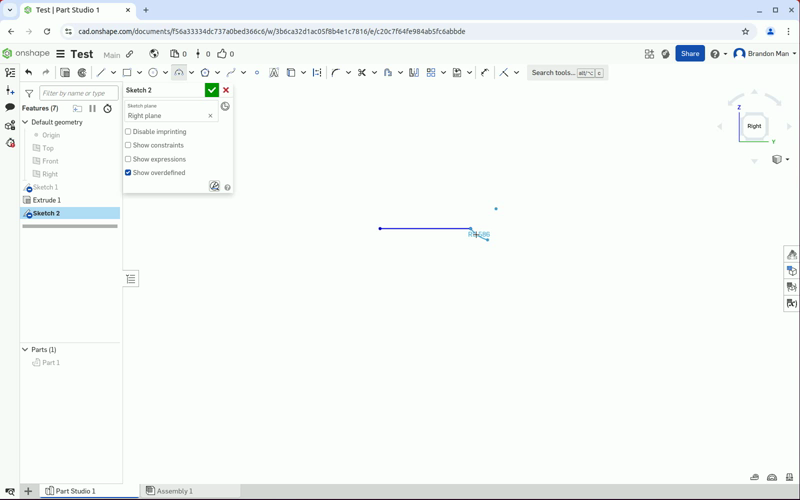
scroll(-6)
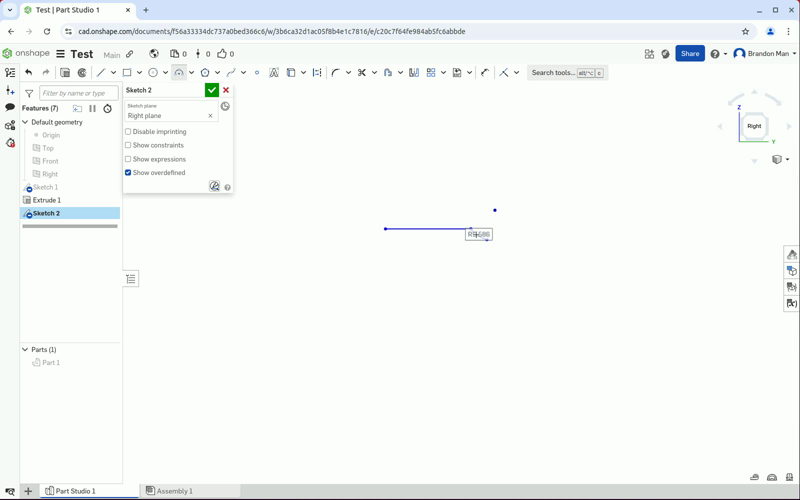
scroll(-6)
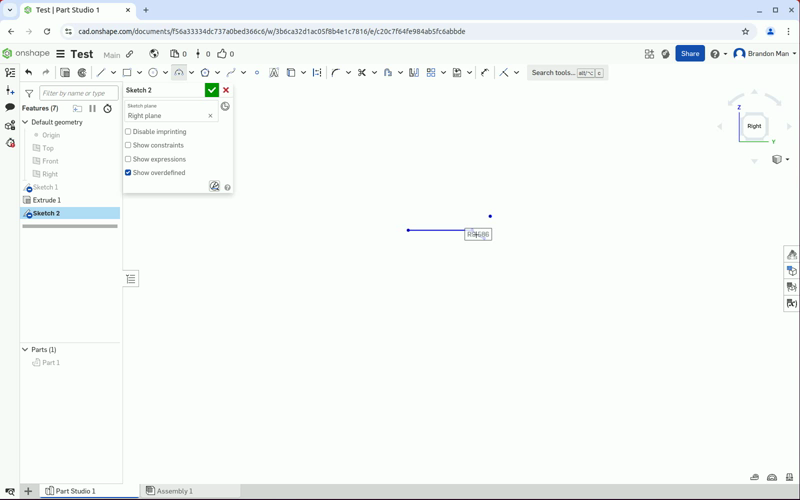
scroll(-6)
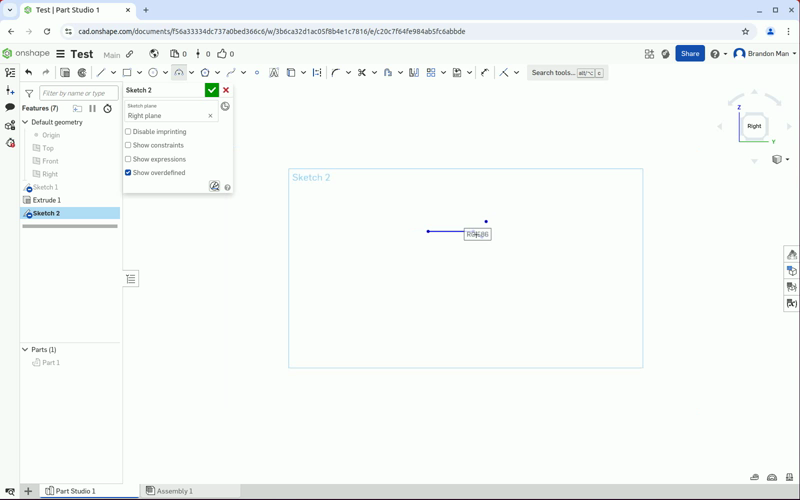
scroll(-6)
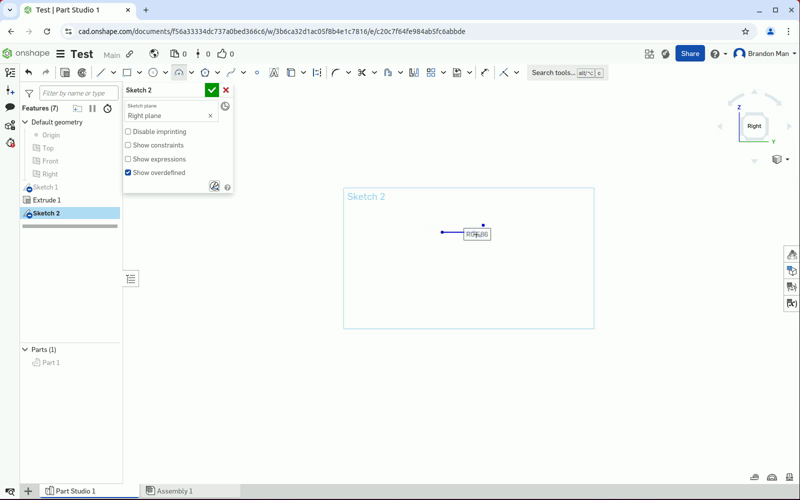
scroll(-6)
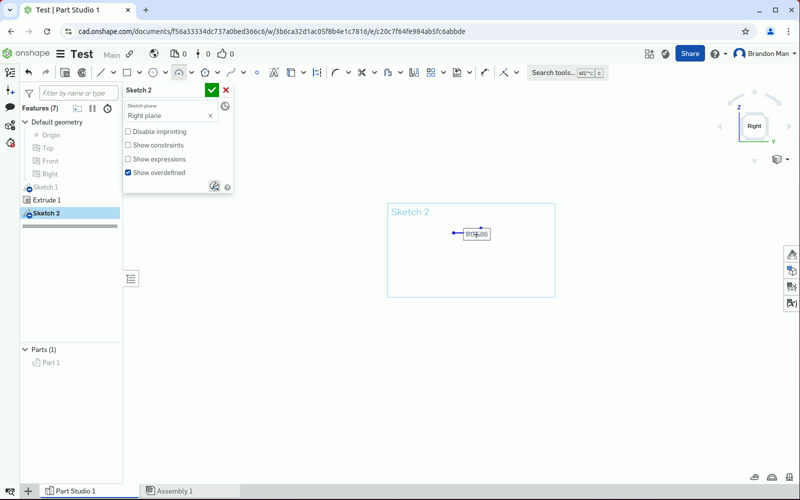
scroll(-6)
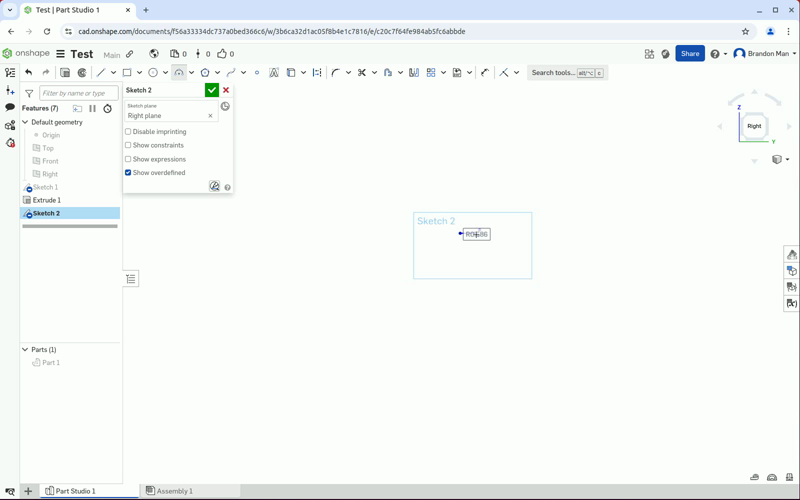
scroll(-6)
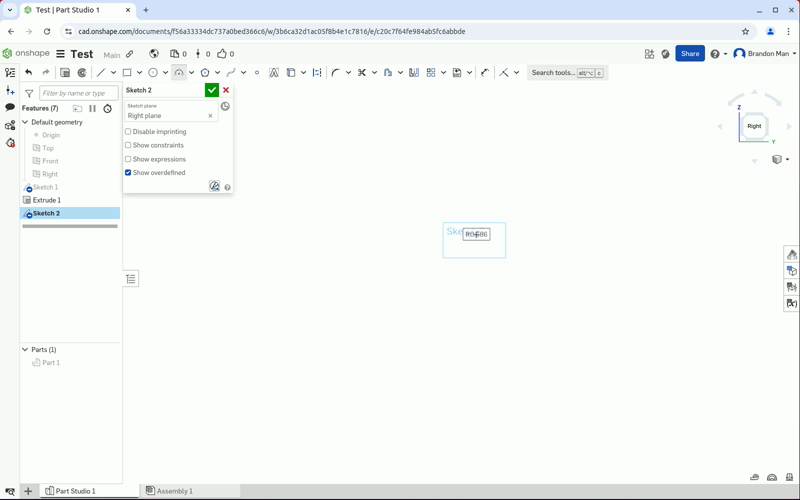
key_up(shift)
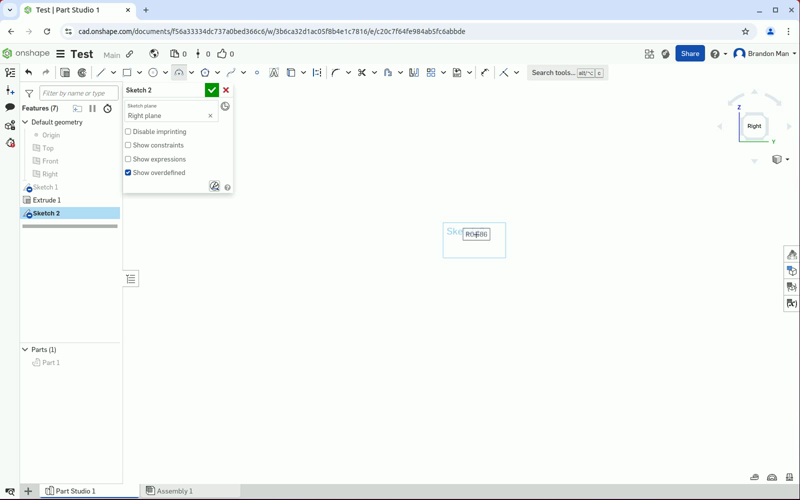
key(esc)
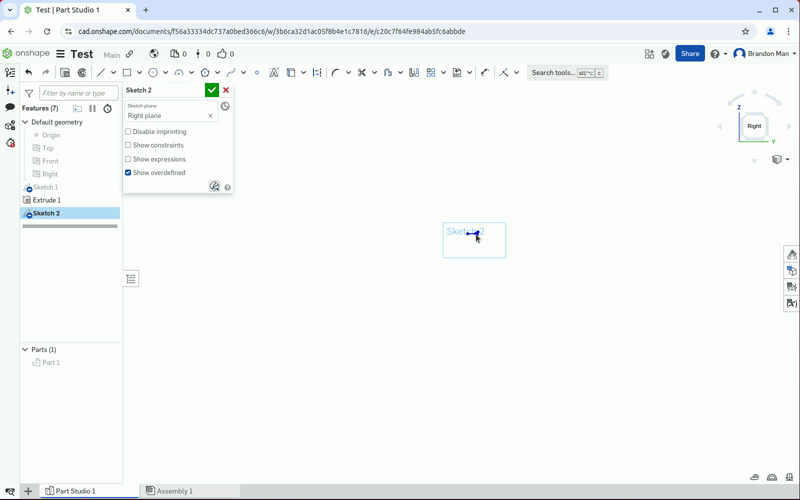
key(l)
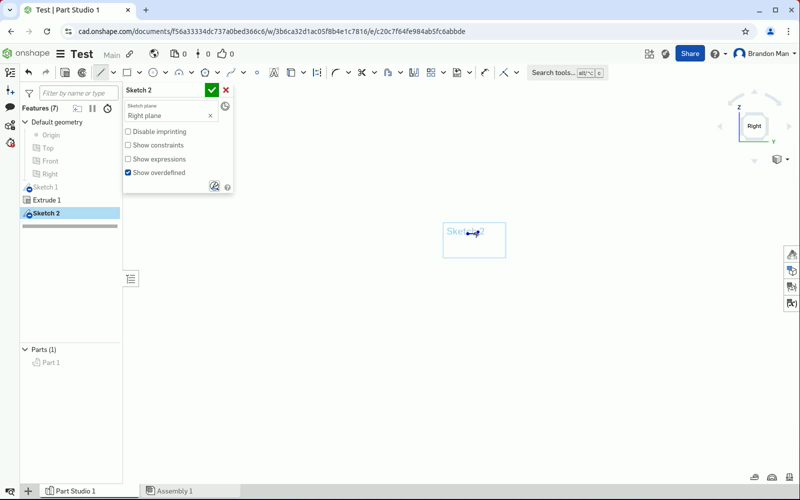
mouse_move(477, 234)
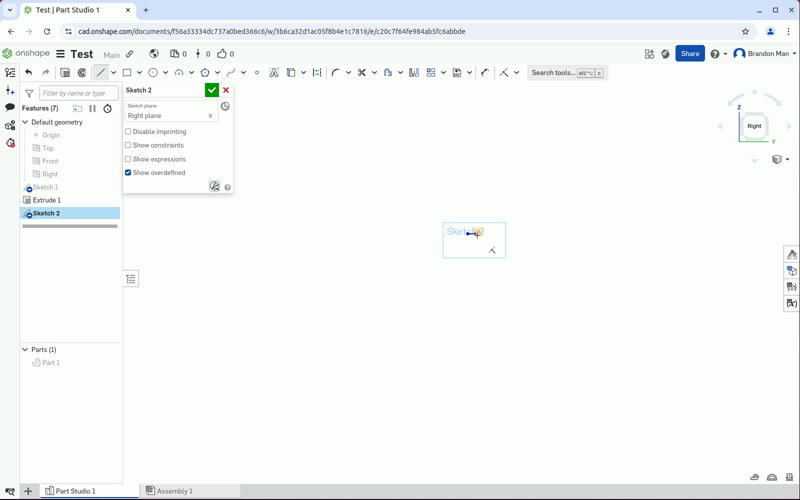
scroll(6)
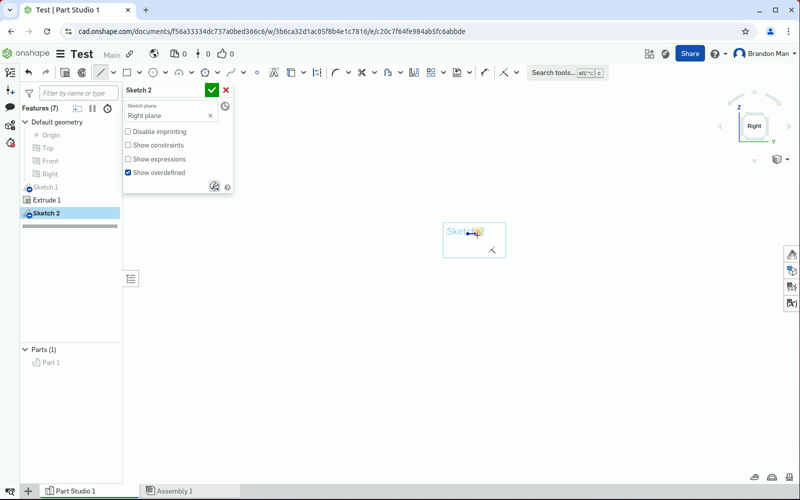
scroll(6)
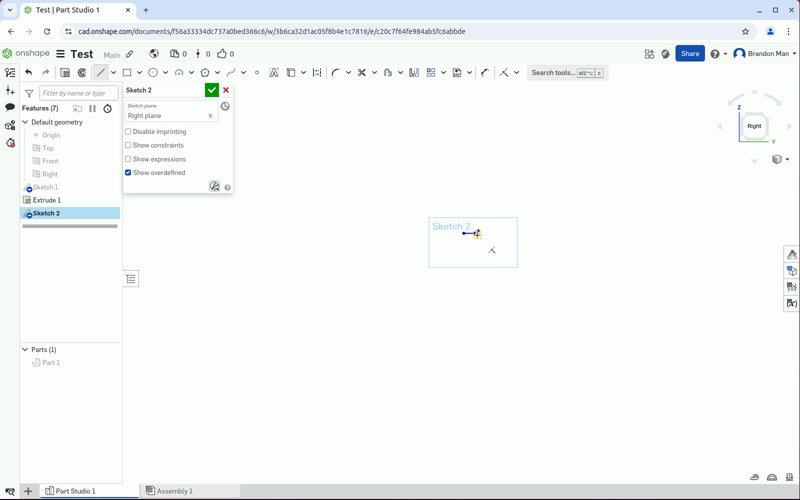
scroll(6)
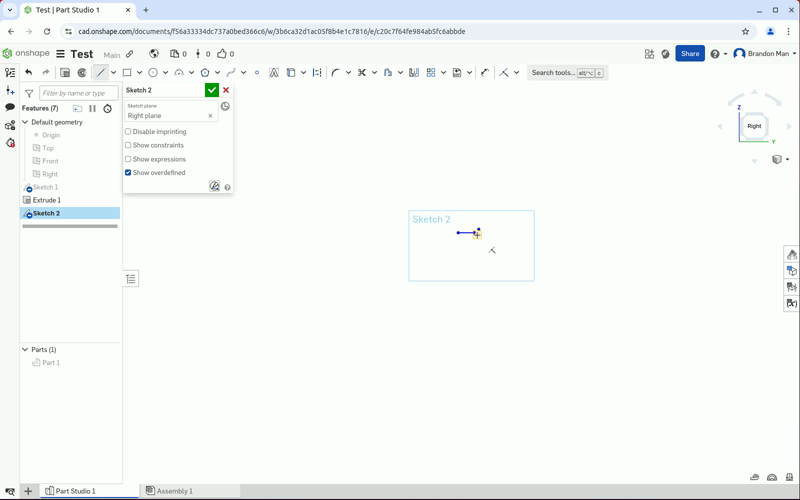
scroll(6)
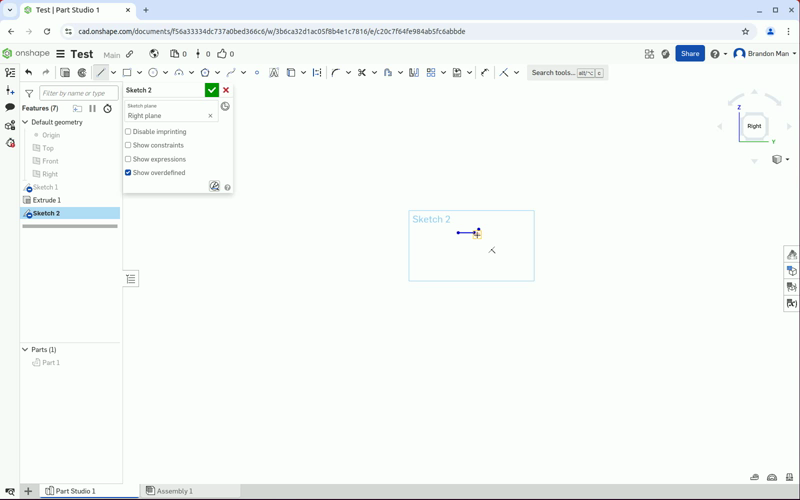
scroll(6)
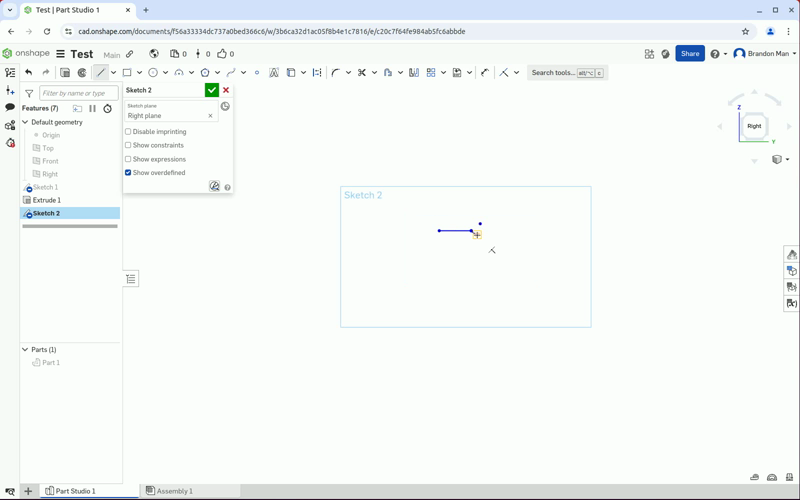
scroll(6)
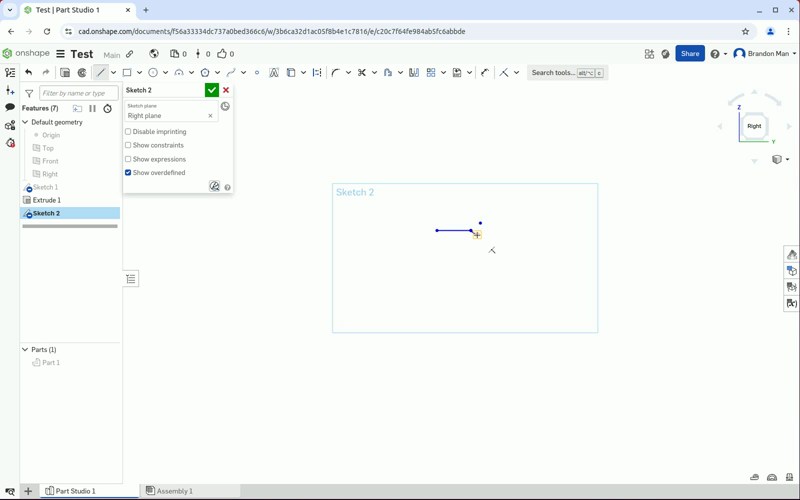
scroll(6)
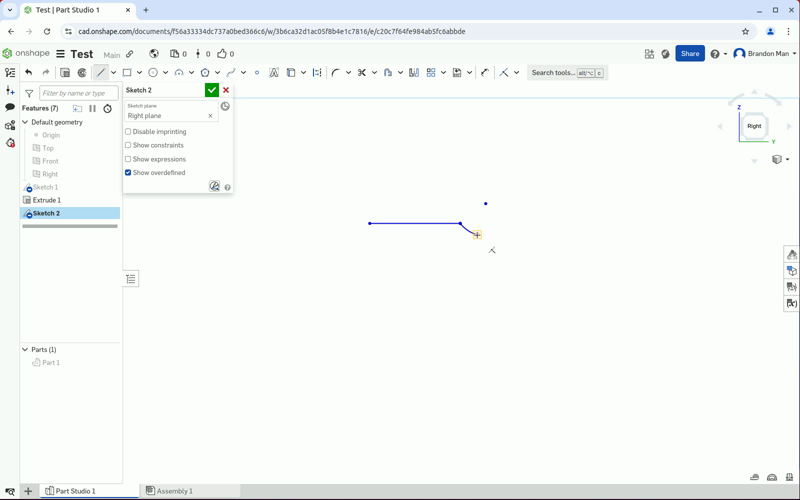
click(477, 234)
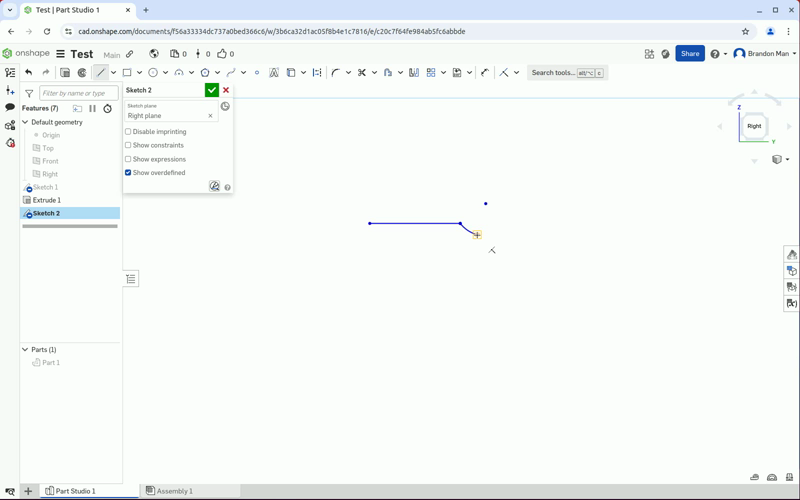
scroll(-6)
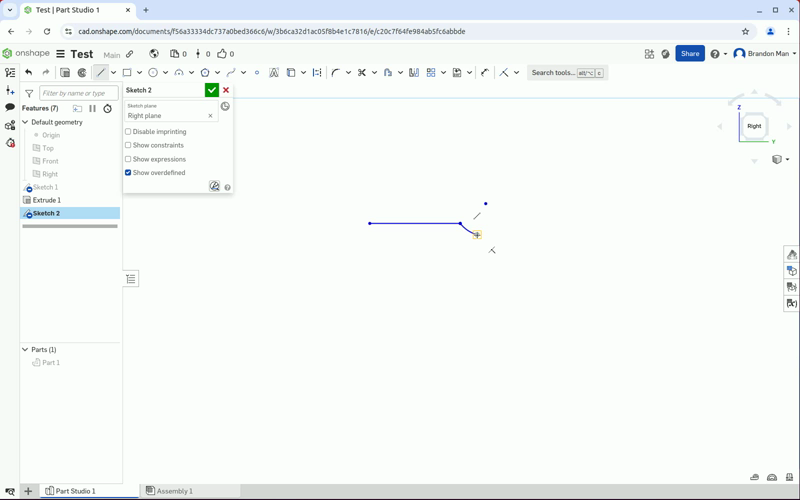
scroll(-6)
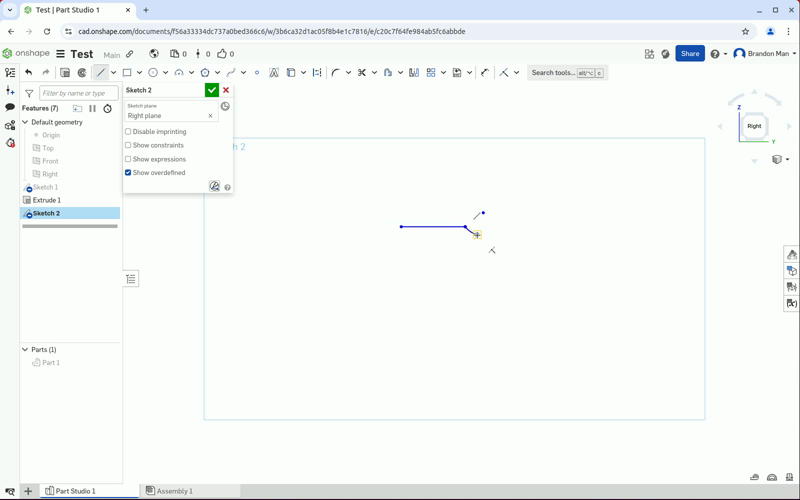
scroll(-6)
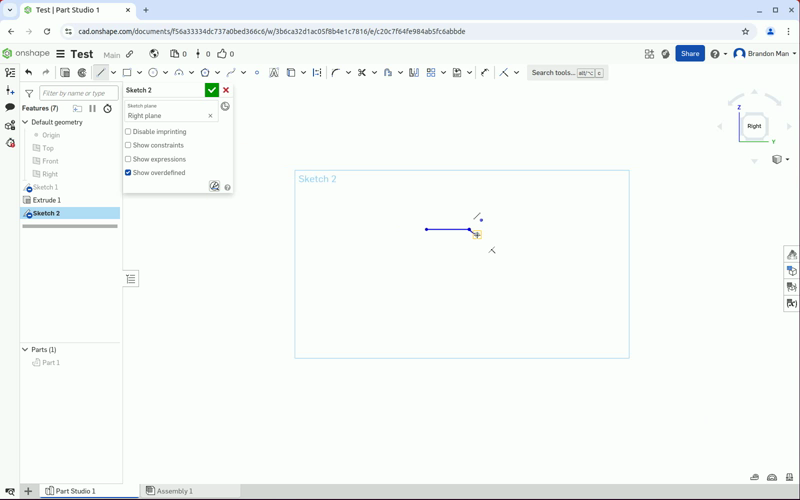
scroll(-6)
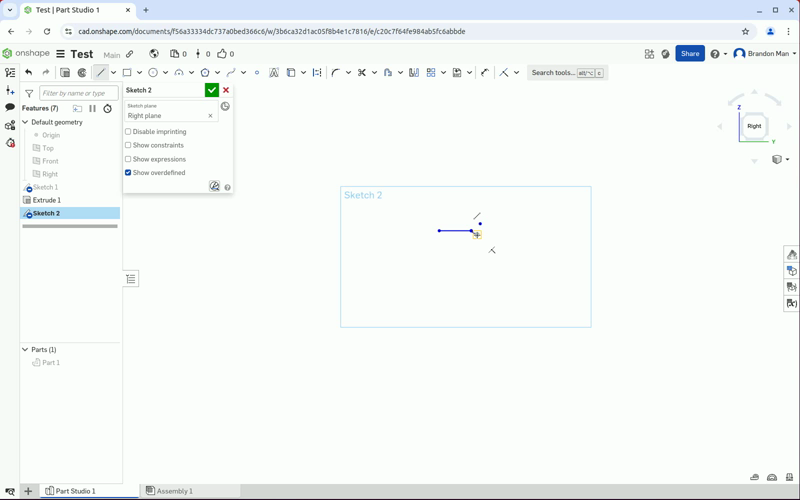
scroll(-6)
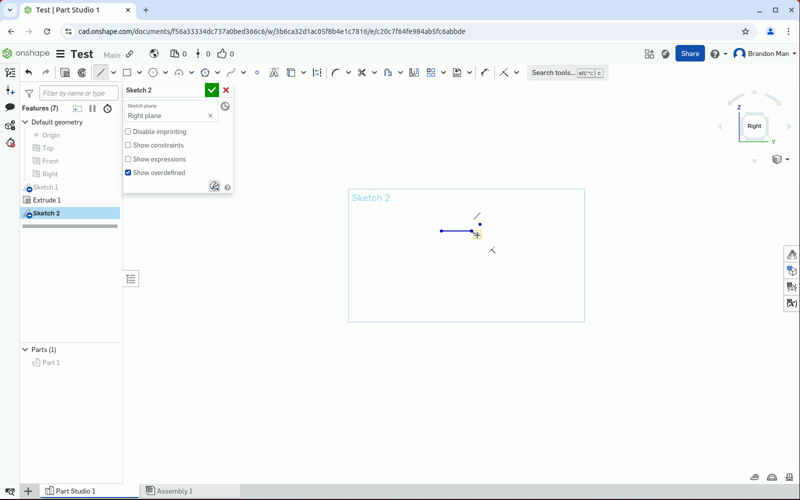
scroll(-6)
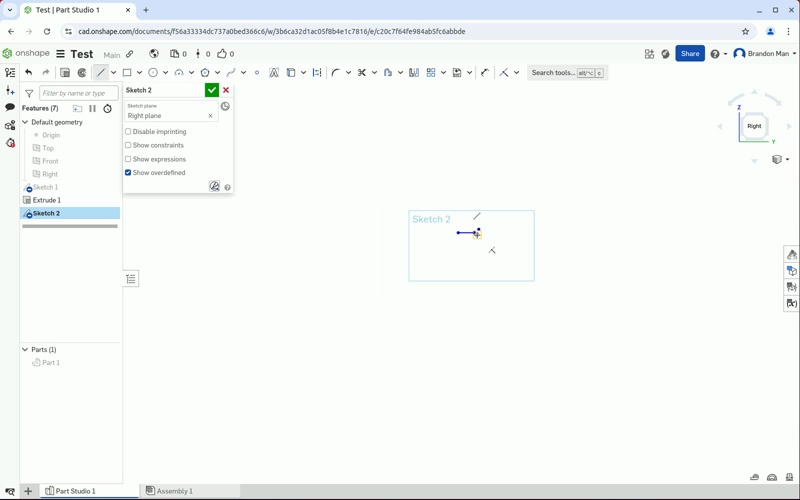
scroll(-6)
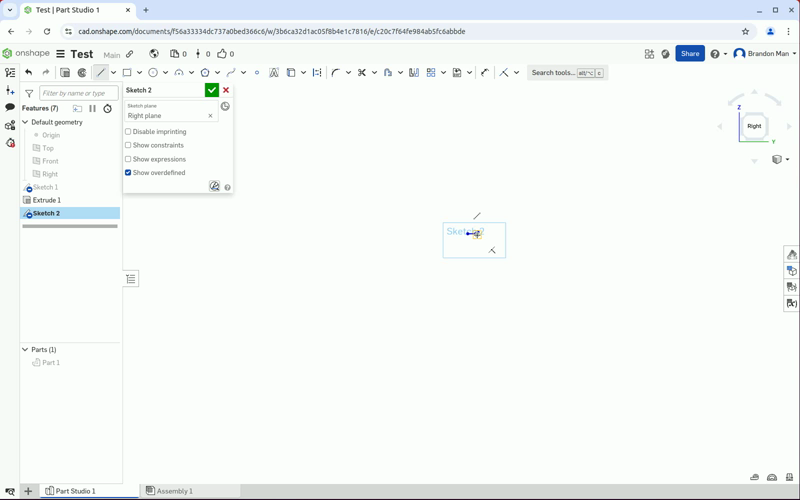
key_down(shift)
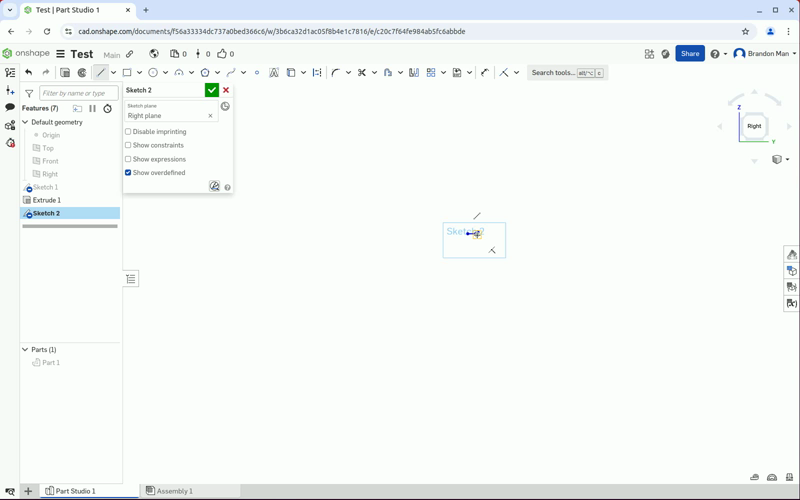
mouse_move(507, 234)
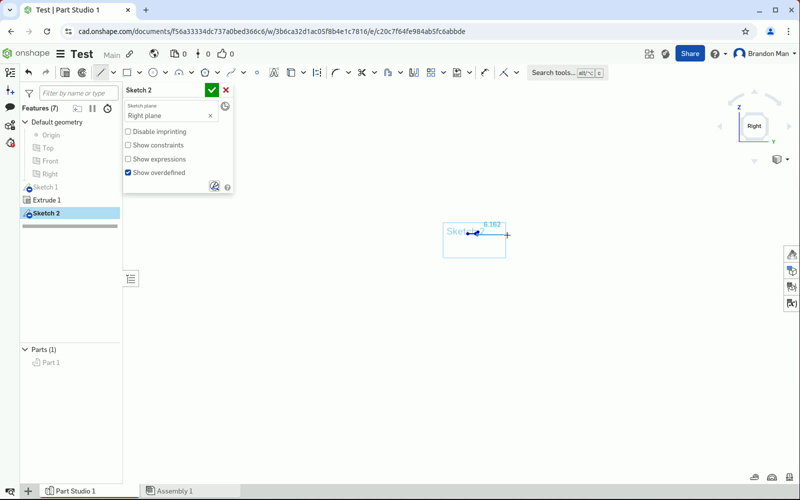
mouse_move(503, 280)
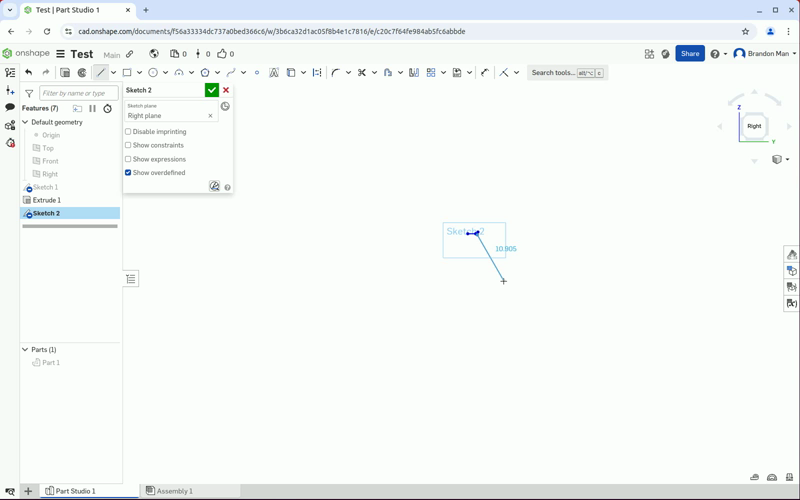
click(503, 280)
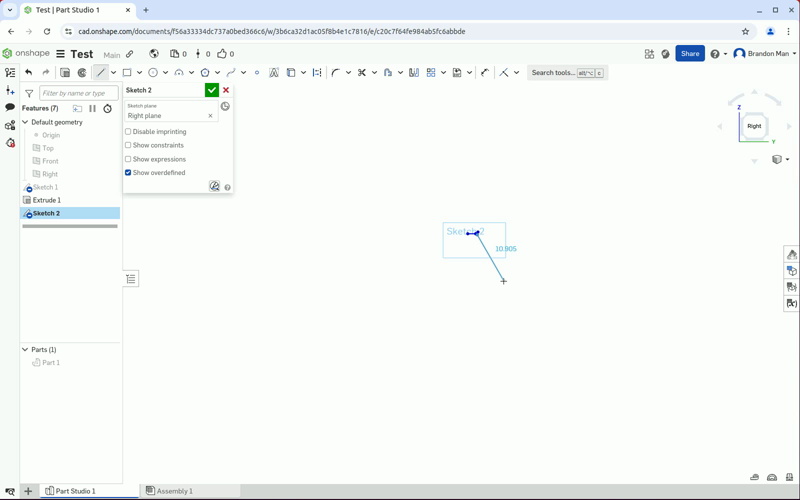
key_up(shift)
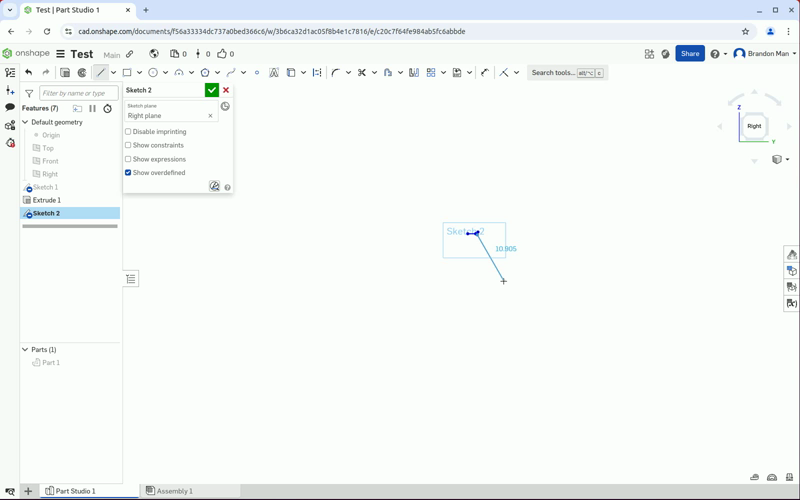
key(esc)
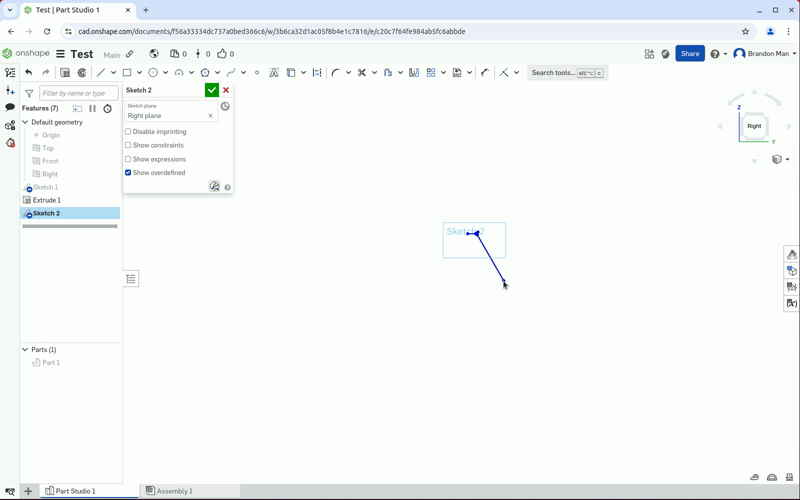
key(a)
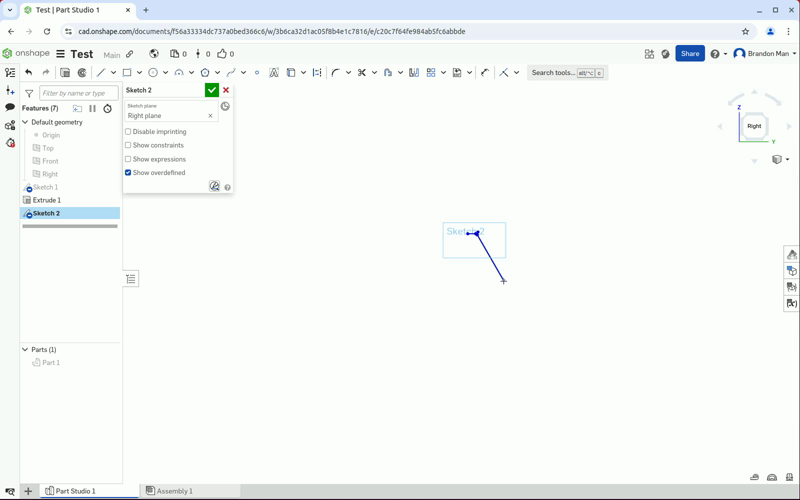
mouse_move(503, 280)
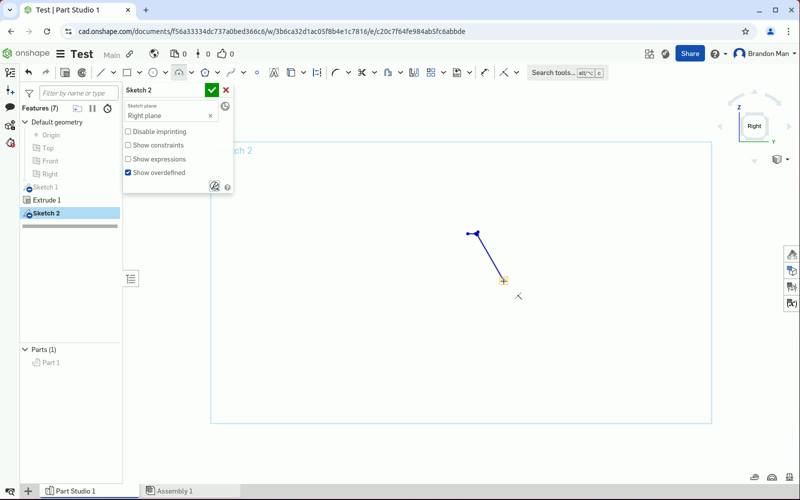
click(503, 280)
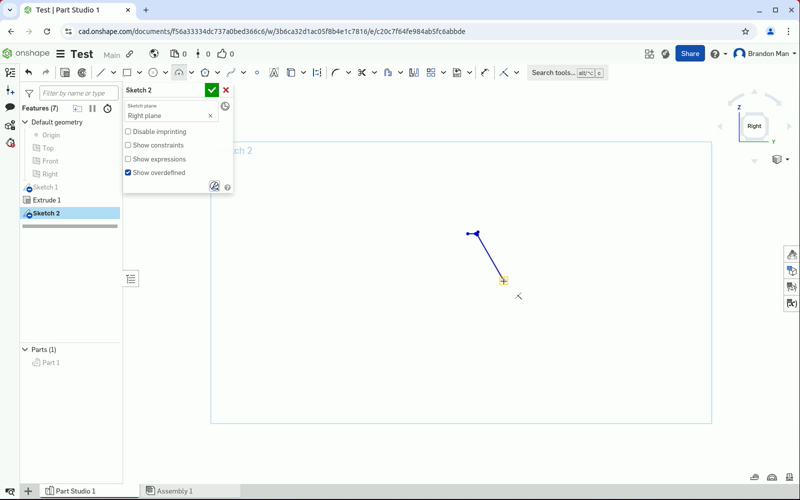
key_down(shift)
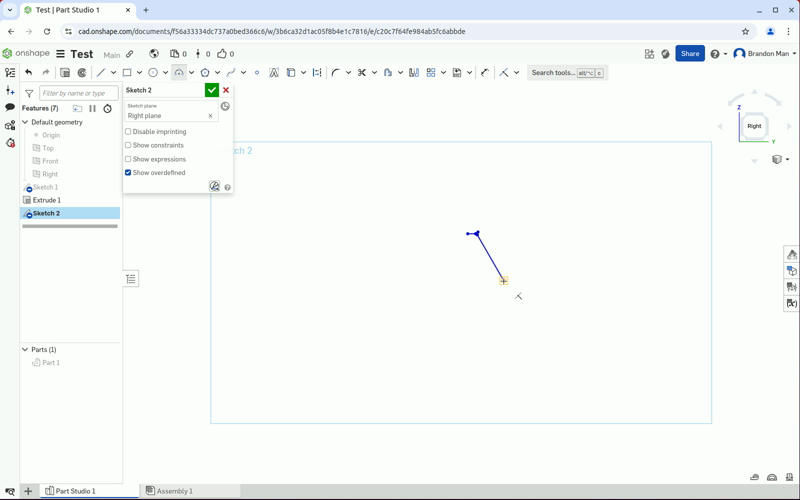
mouse_move(510, 277)
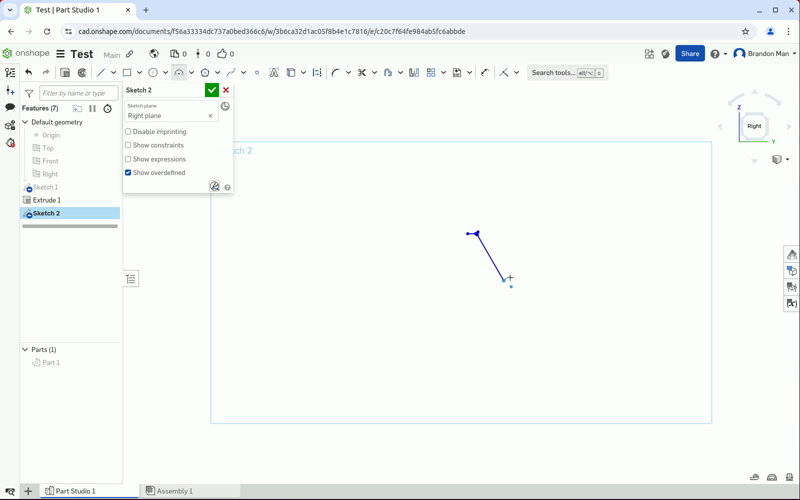
scroll(6)
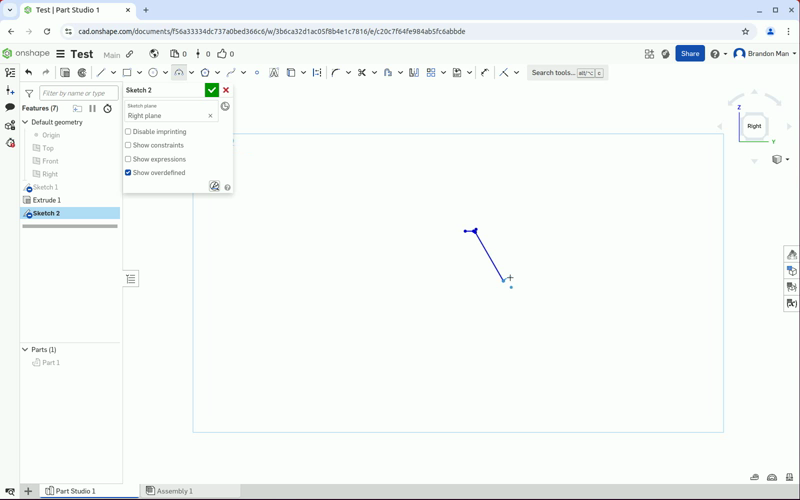
scroll(6)
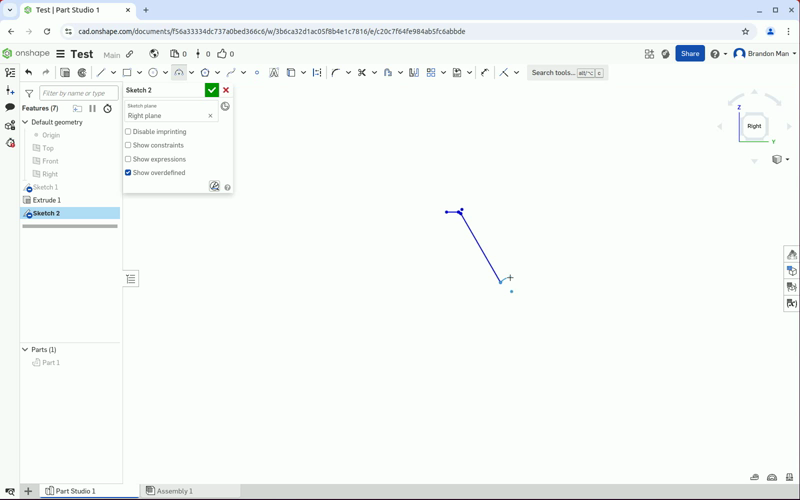
scroll(6)
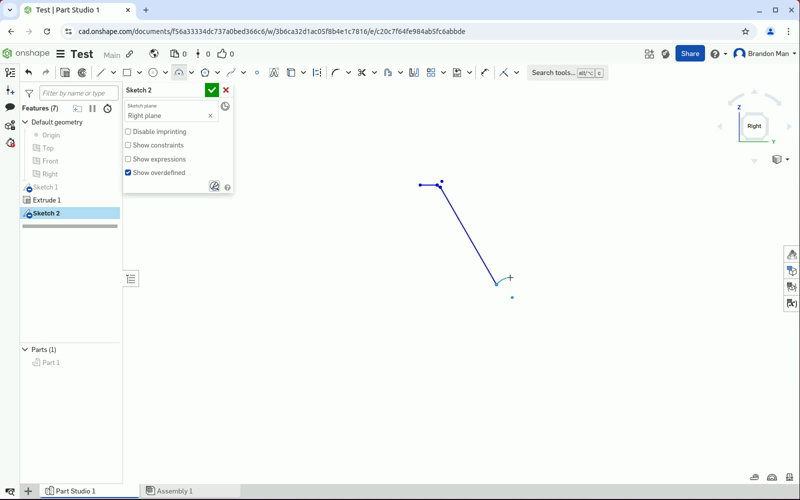
scroll(6)
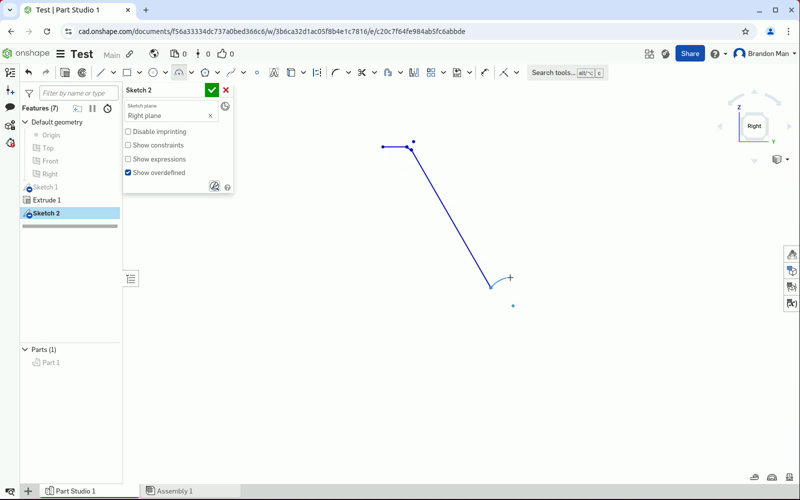
scroll(6)
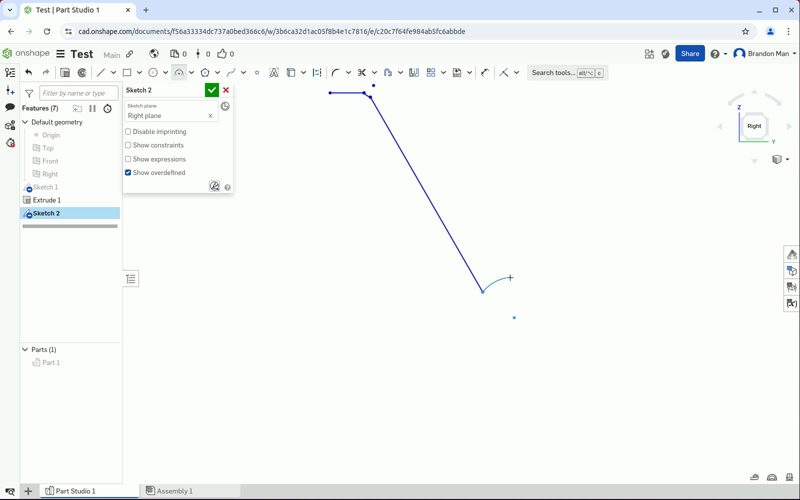
scroll(6)
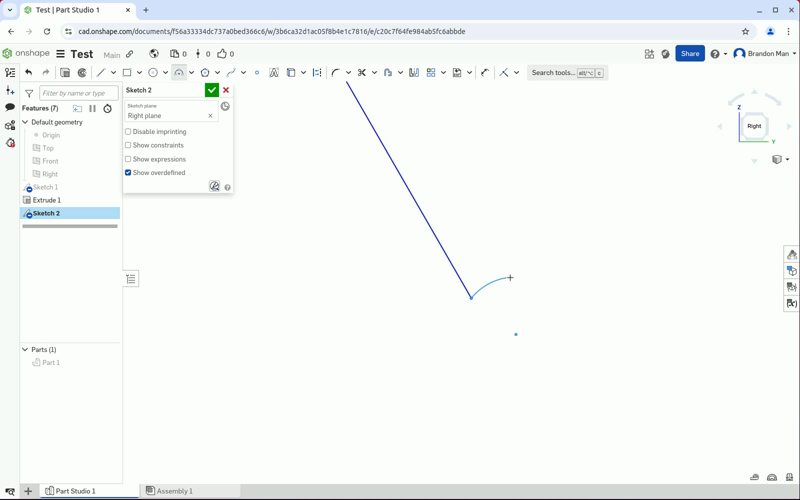
scroll(6)
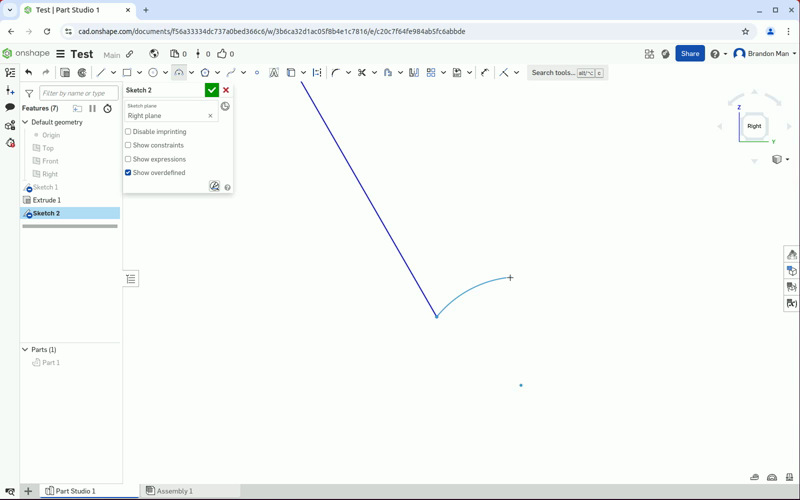
click(510, 277)
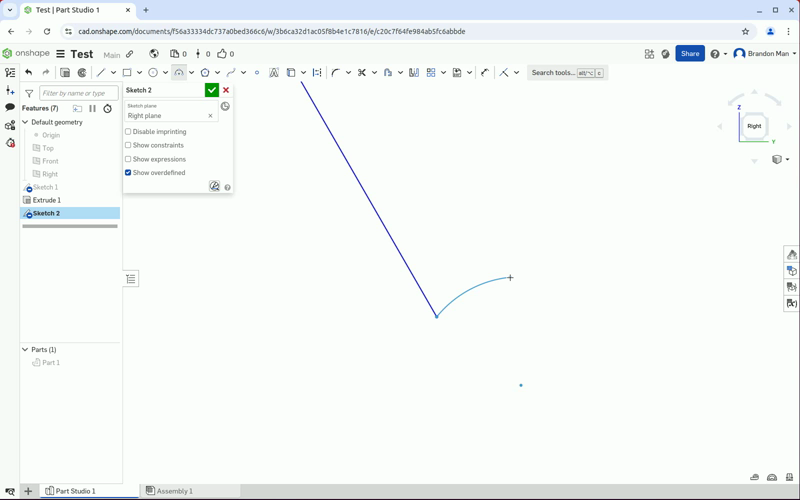
scroll(-6)
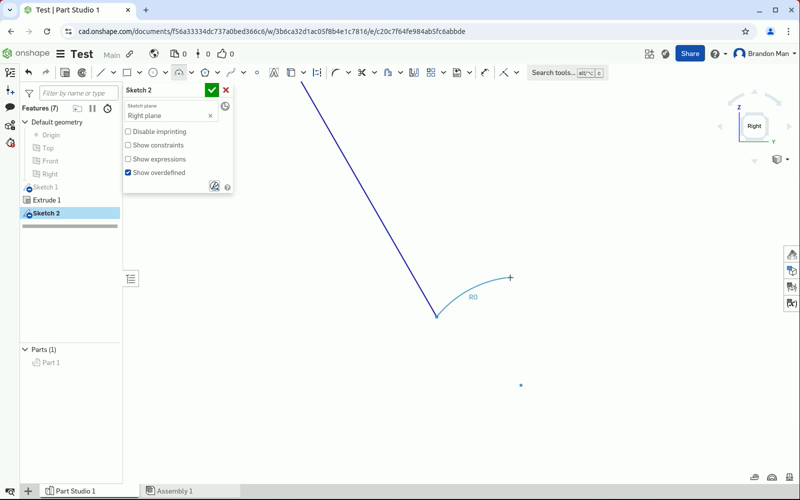
scroll(-6)
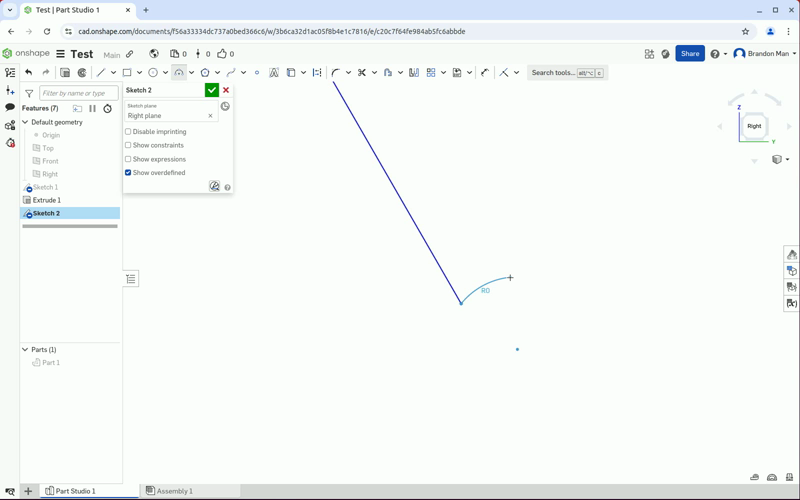
scroll(-6)
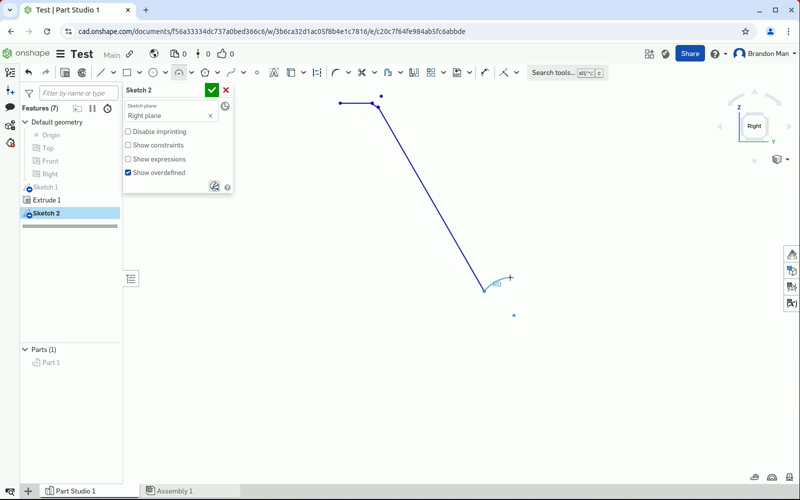
scroll(-6)
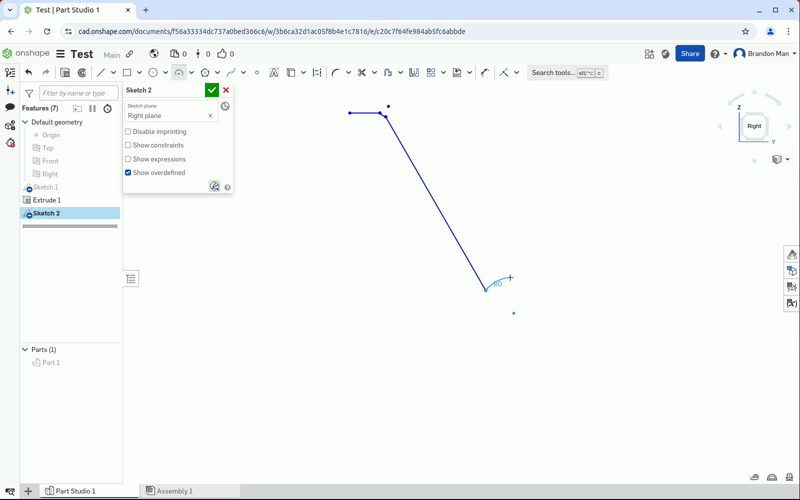
scroll(-6)
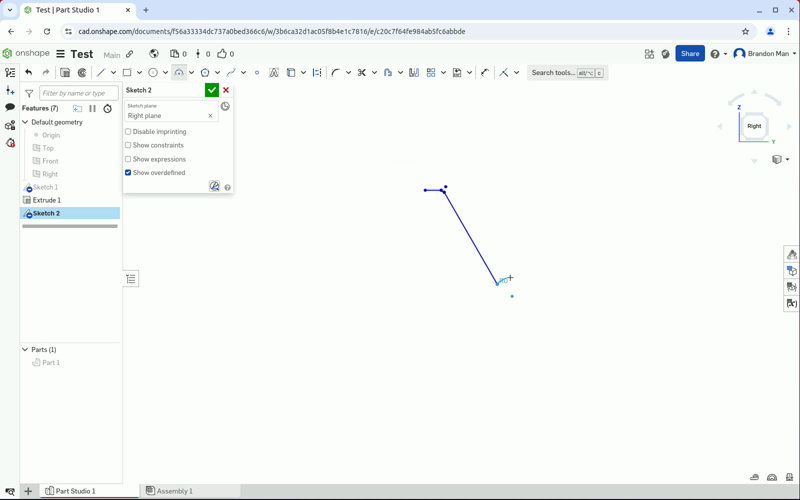
scroll(-6)
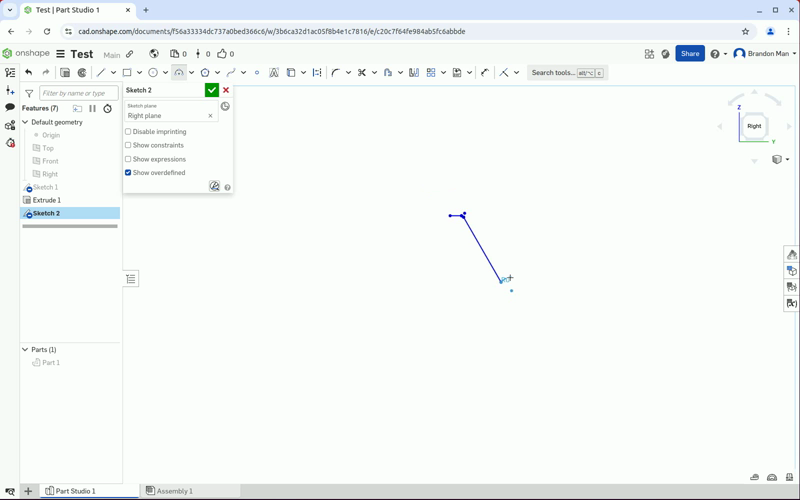
scroll(-6)
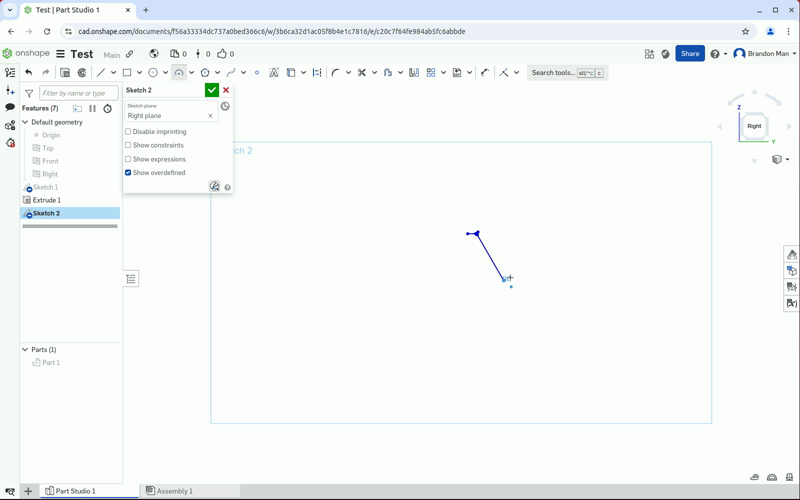
mouse_move(508, 282)
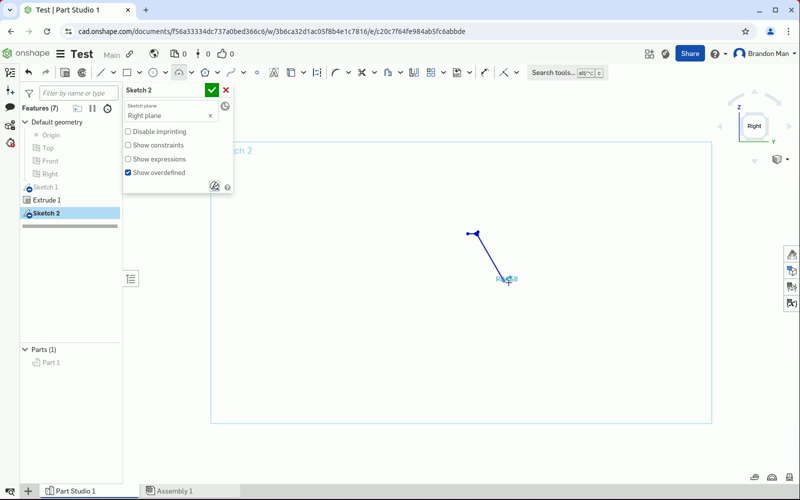
scroll(6)
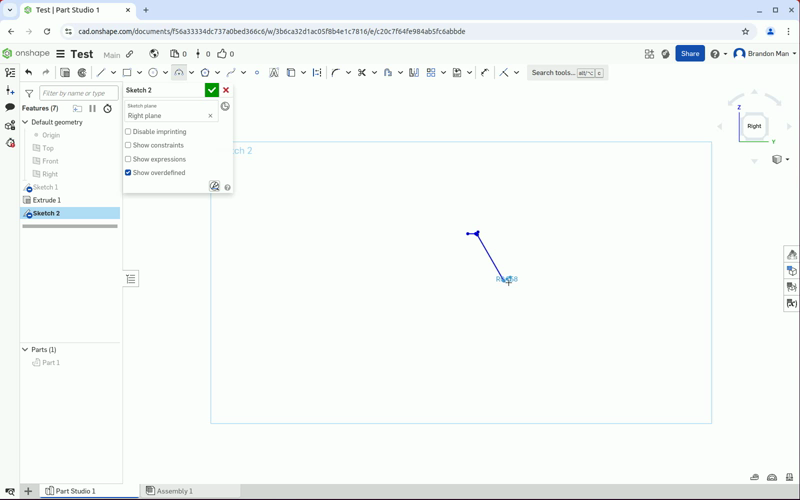
scroll(6)
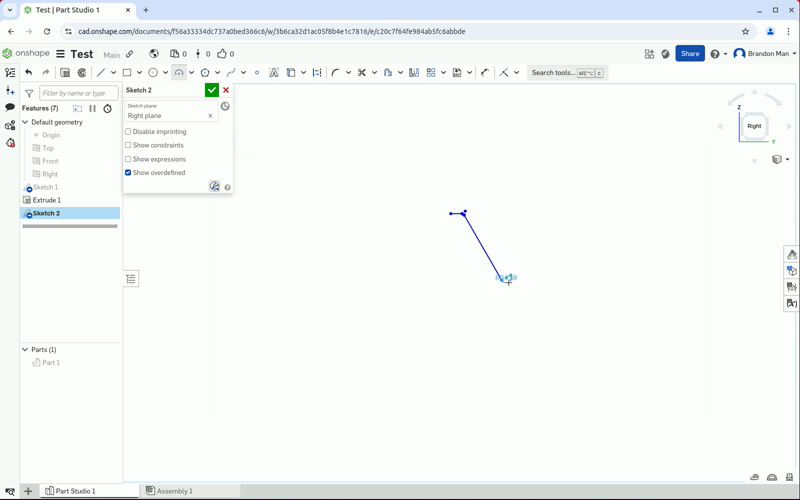
scroll(6)
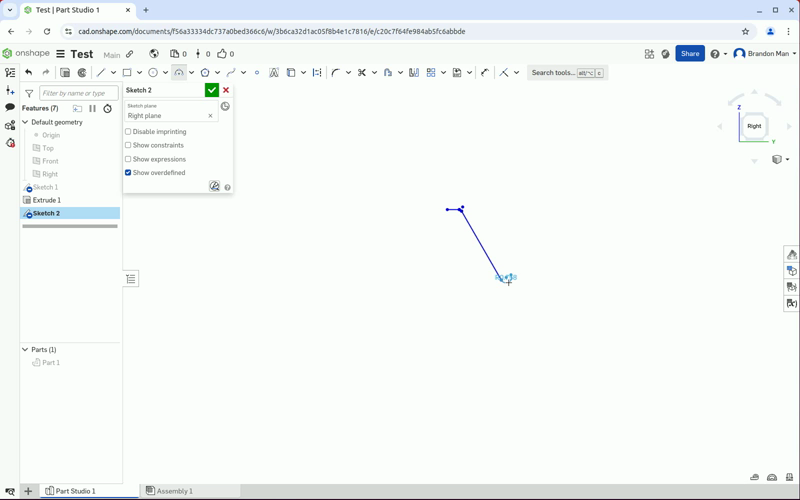
scroll(6)
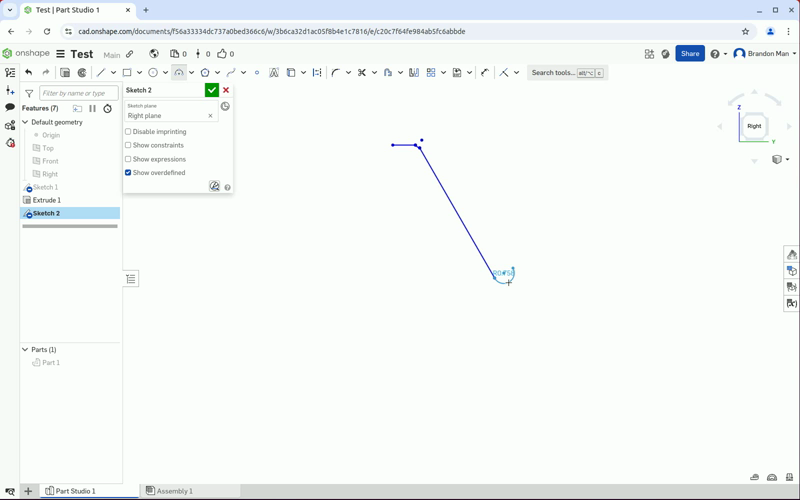
scroll(6)
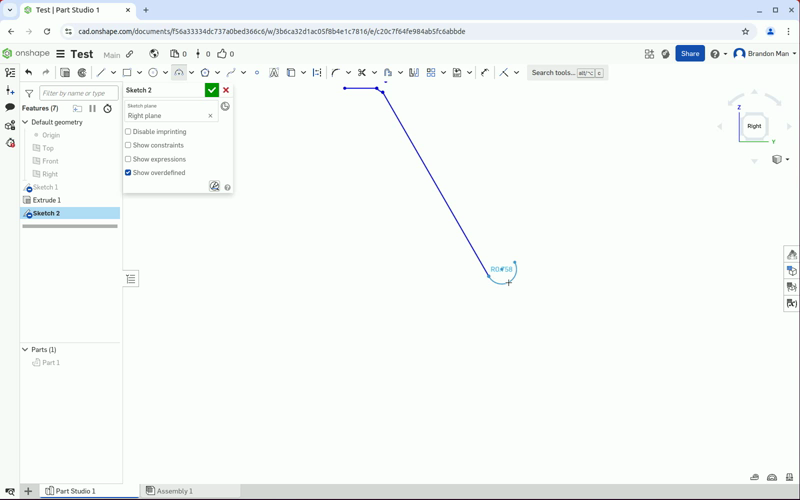
scroll(6)
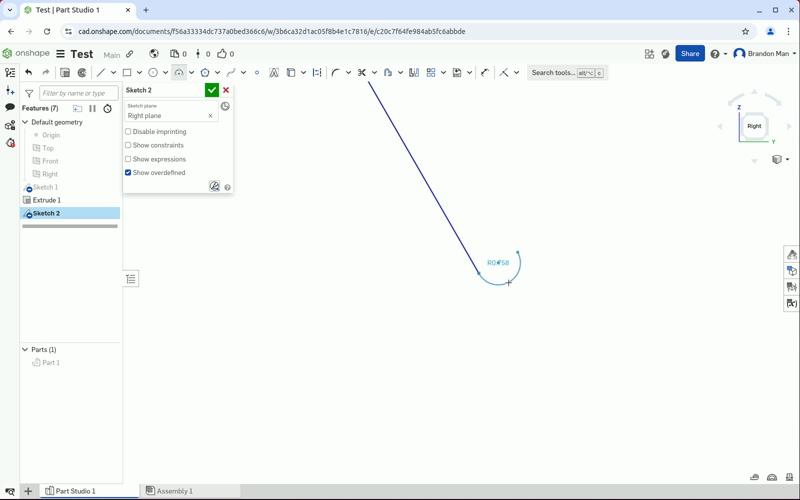
scroll(6)
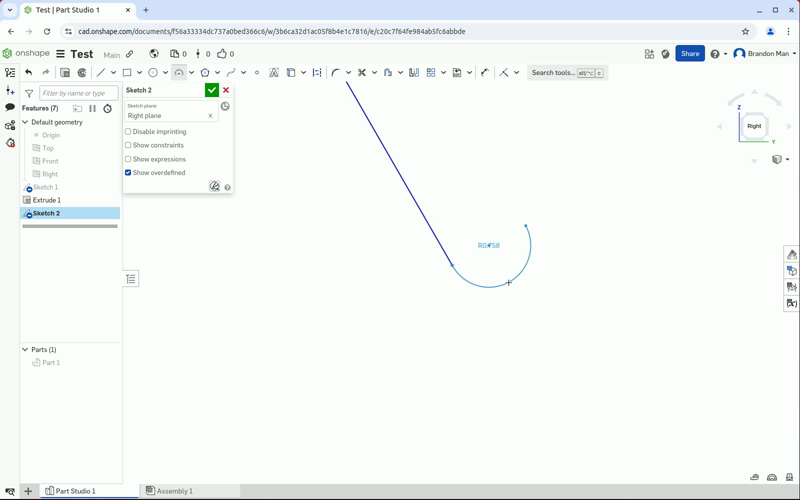
click(508, 282)
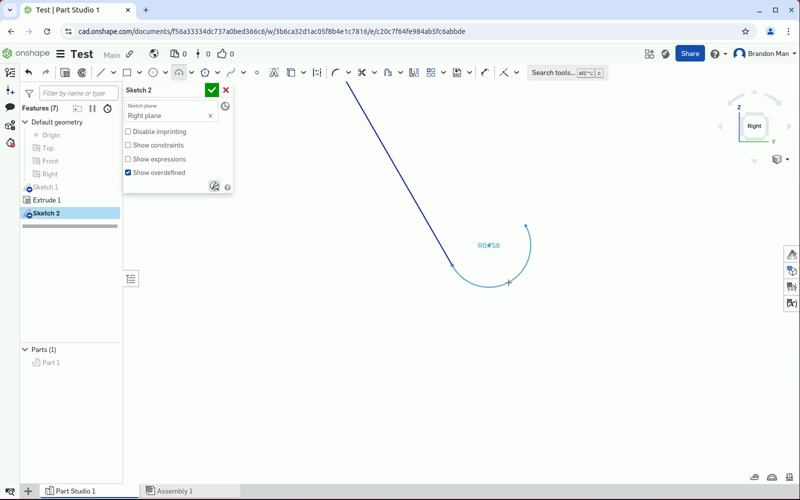
scroll(-6)
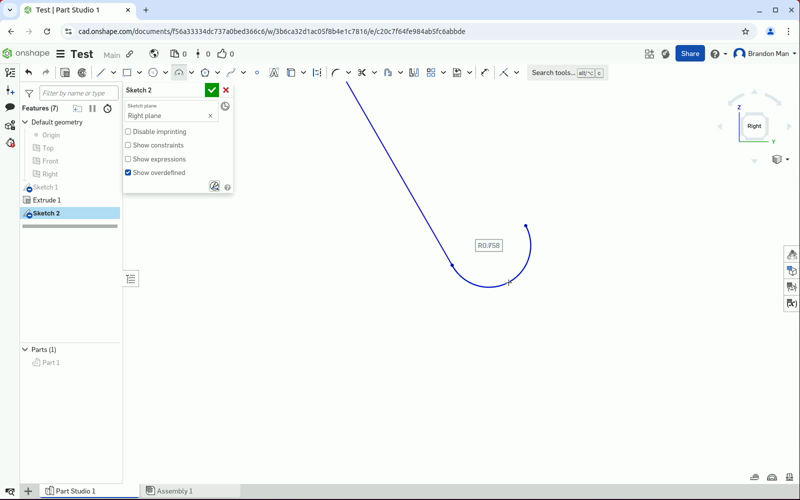
scroll(-6)
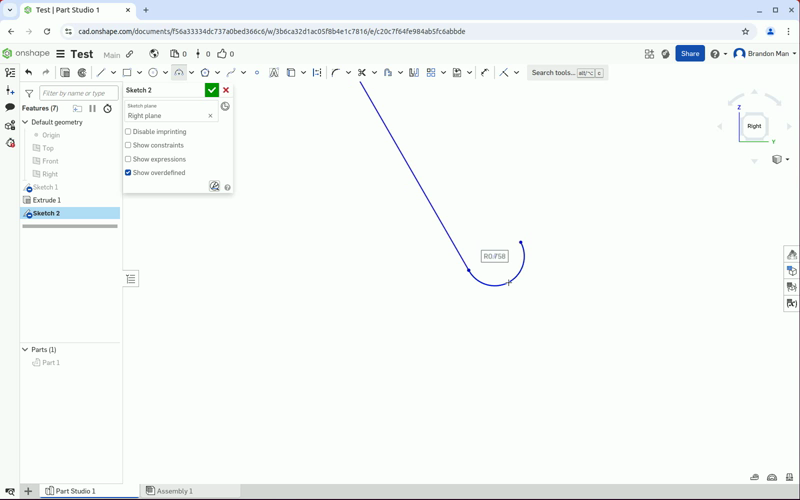
scroll(-6)
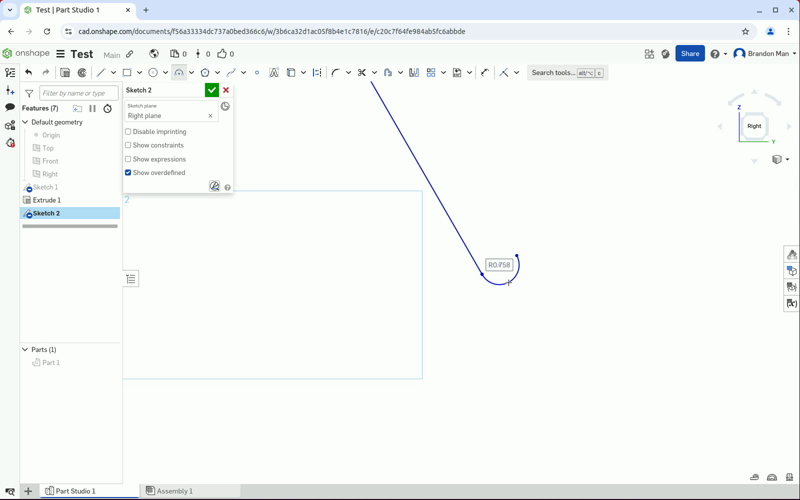
scroll(-6)
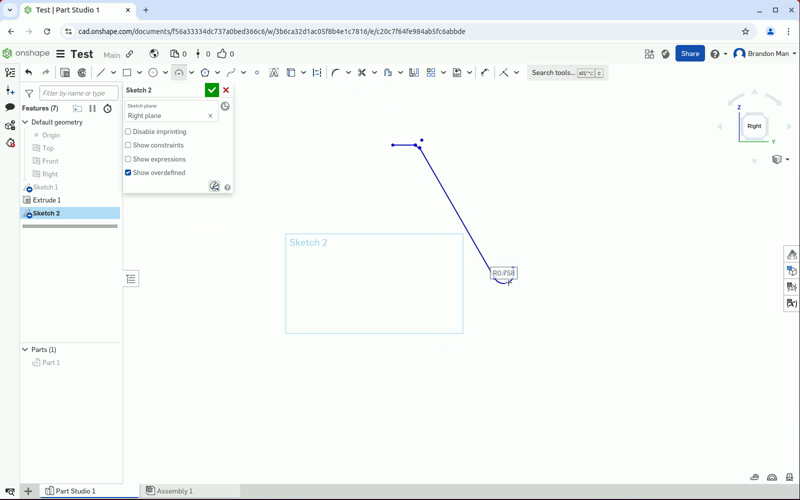
scroll(-6)
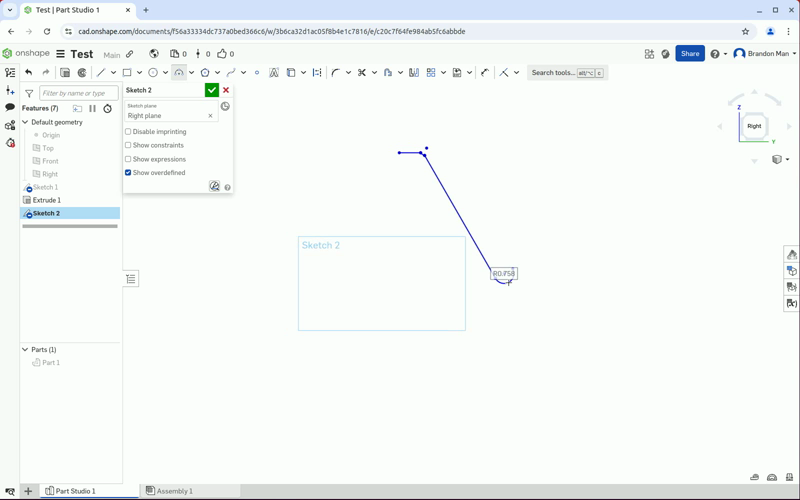
scroll(-6)
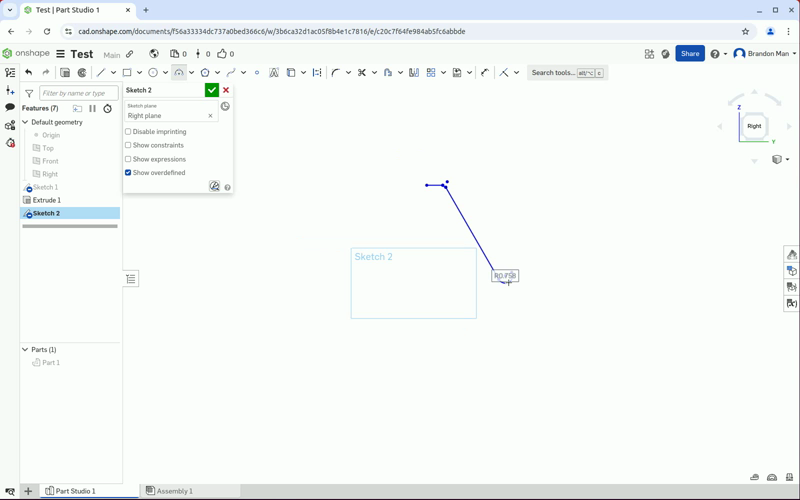
scroll(-6)
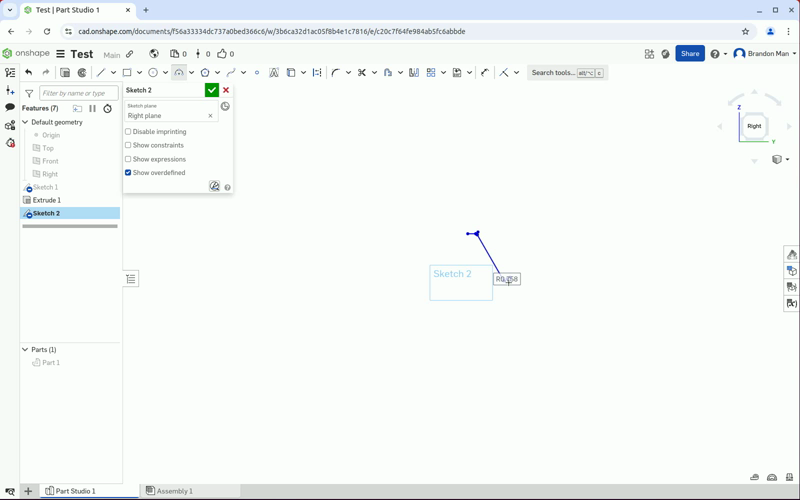
key_up(shift)
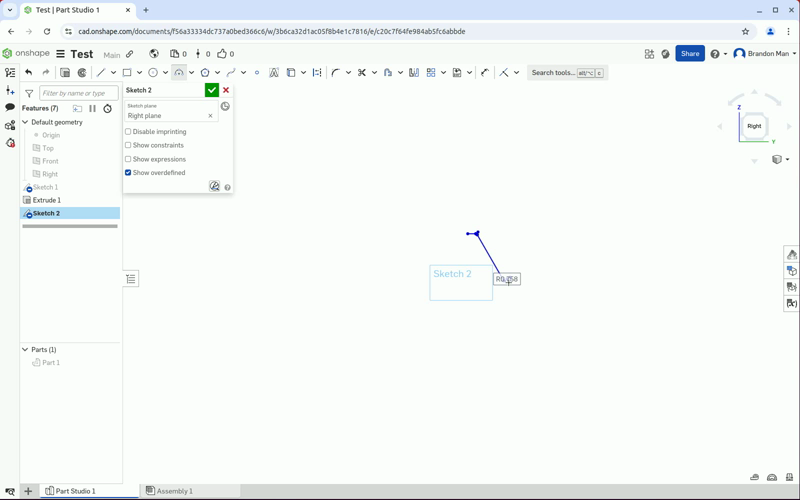
key(esc)
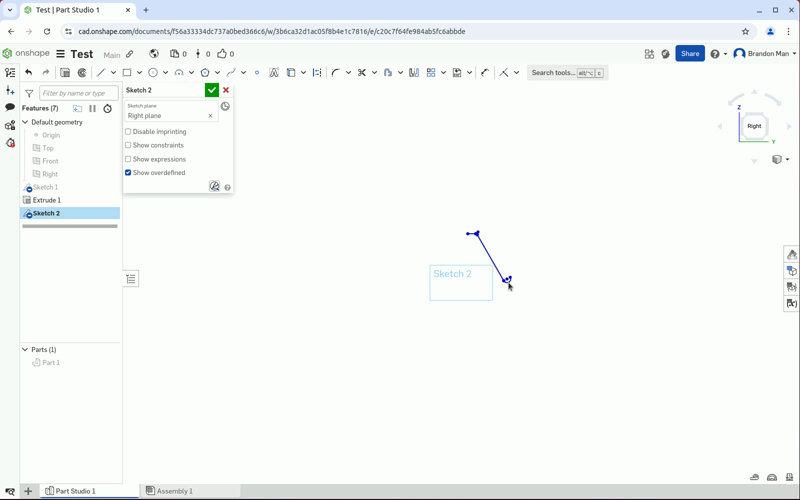
key(l)
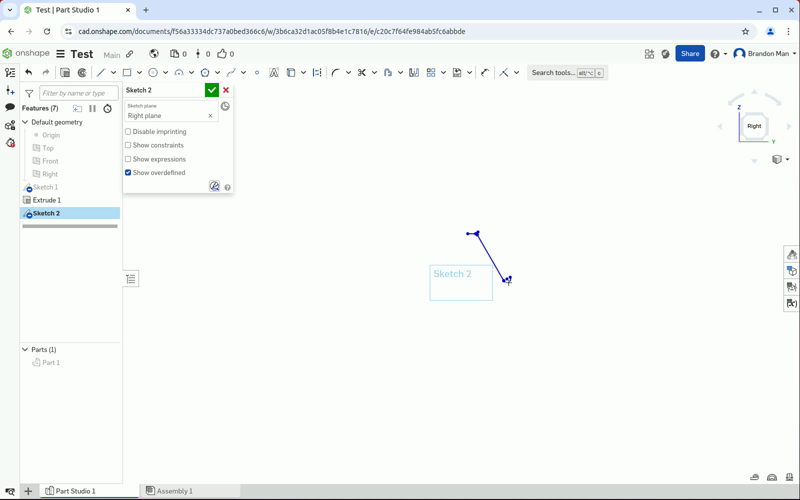
mouse_move(510, 277)
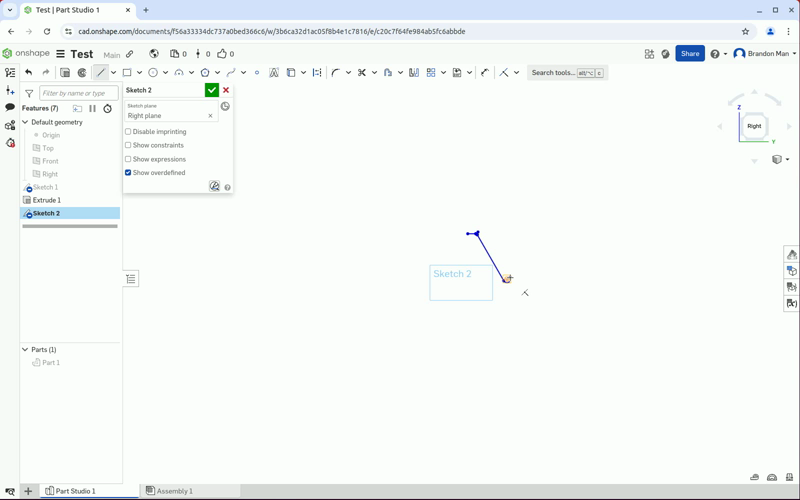
scroll(6)
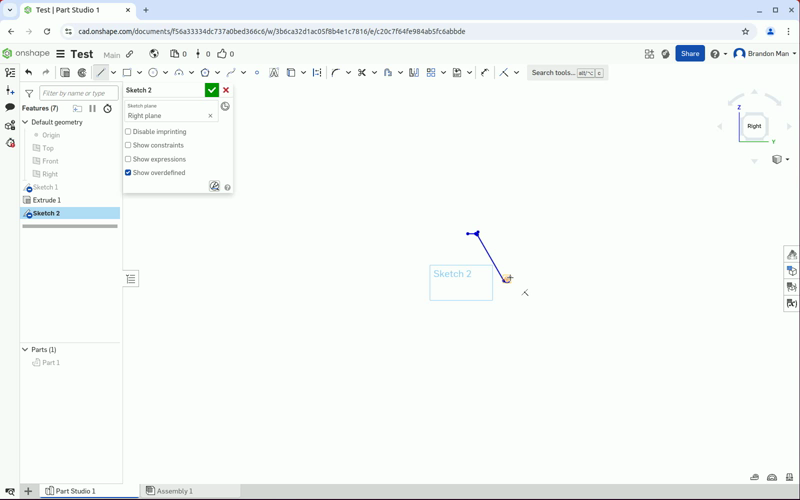
scroll(6)
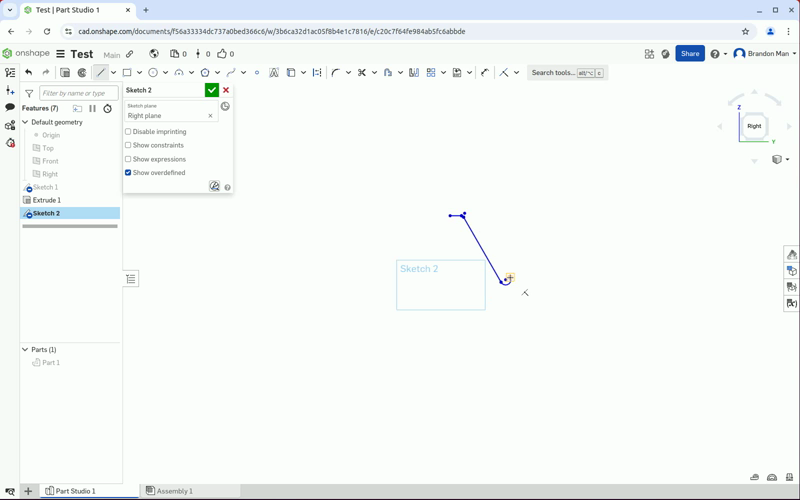
scroll(6)
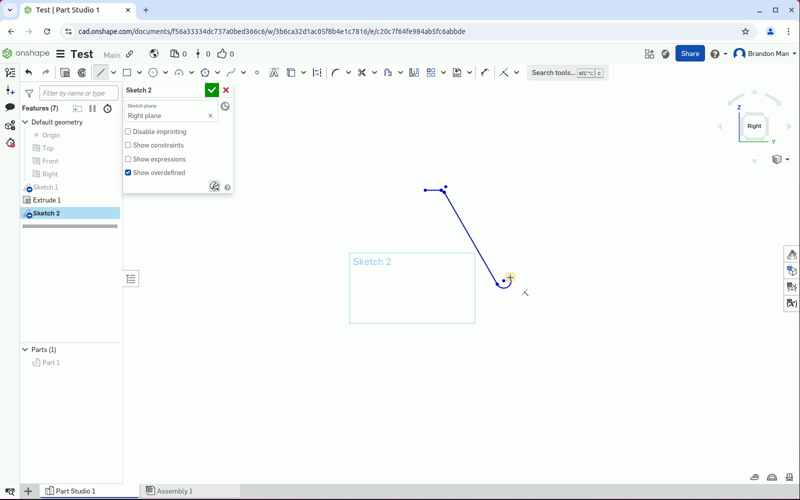
scroll(6)
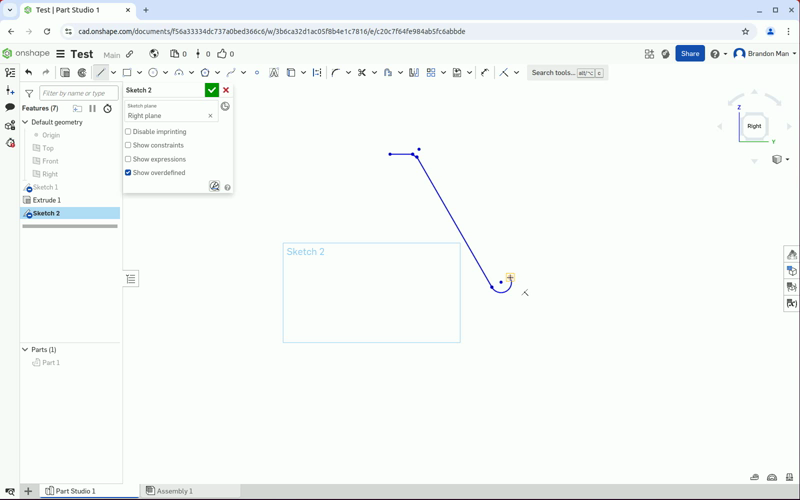
scroll(6)
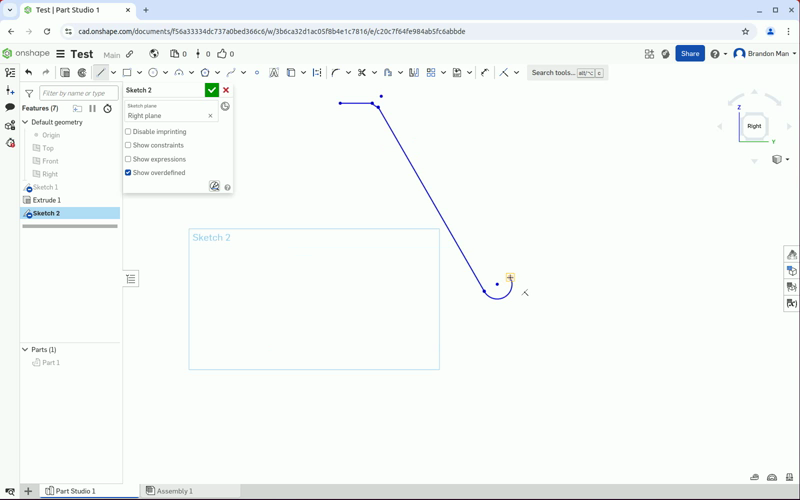
scroll(6)
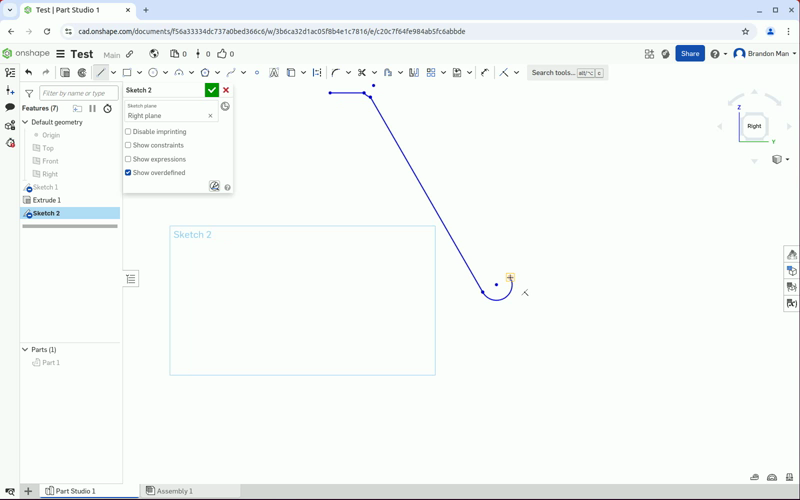
scroll(6)
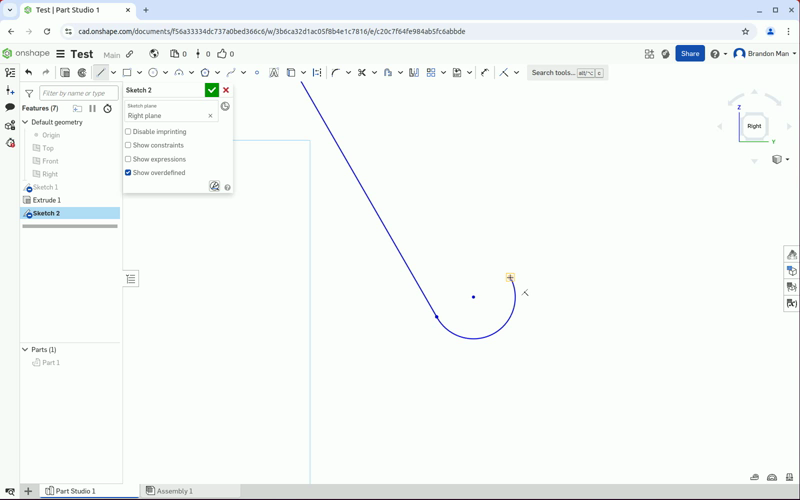
click(510, 277)
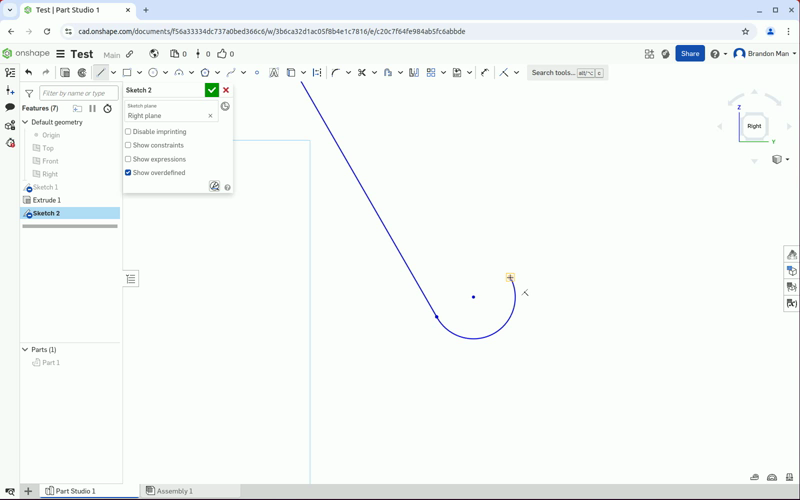
scroll(-6)
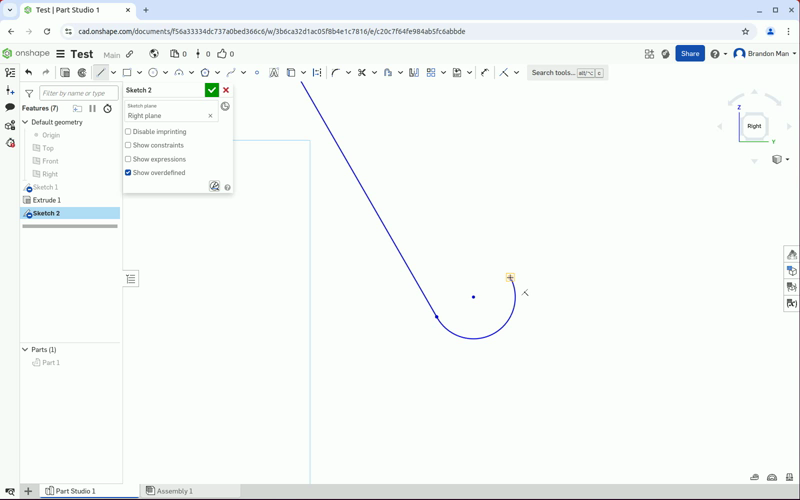
scroll(-6)
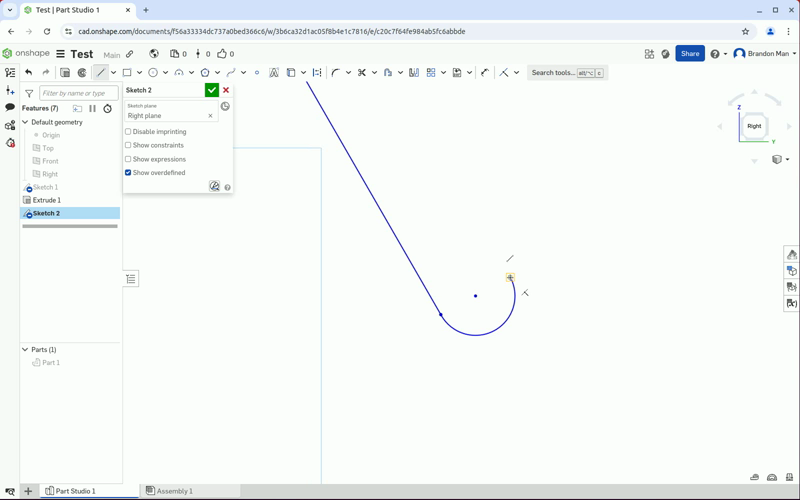
scroll(-6)
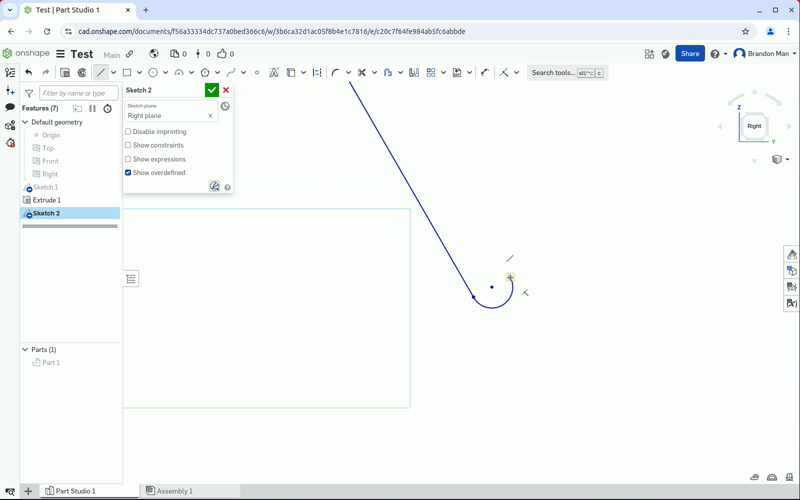
scroll(-6)
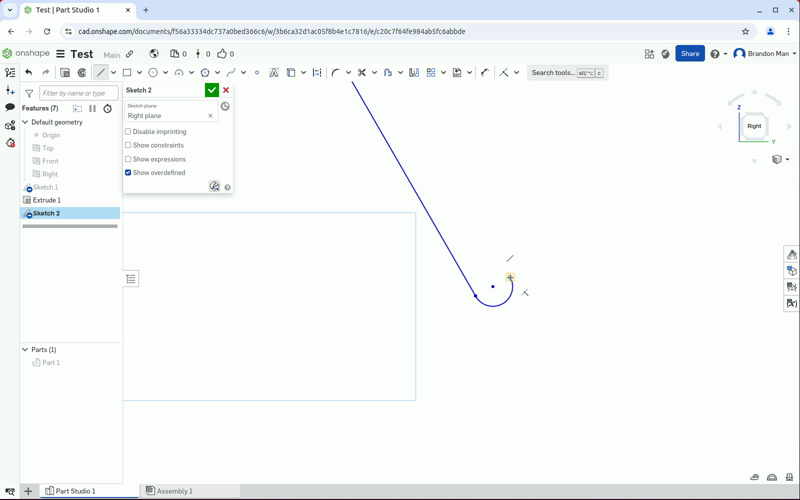
scroll(-6)
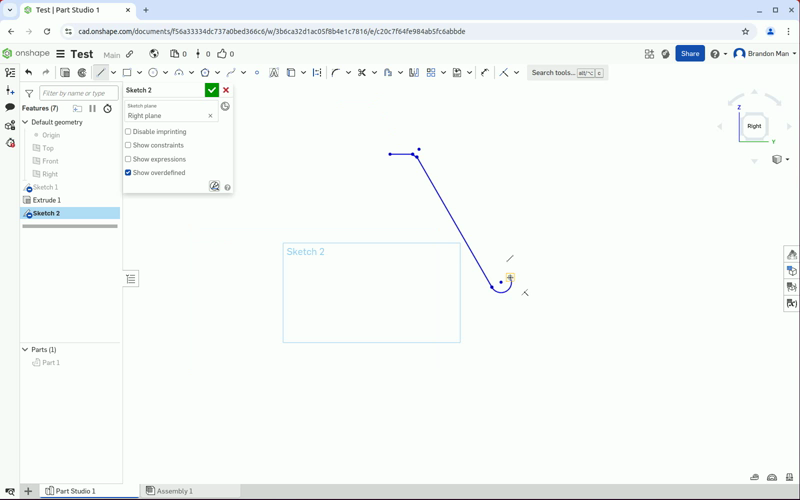
scroll(-6)
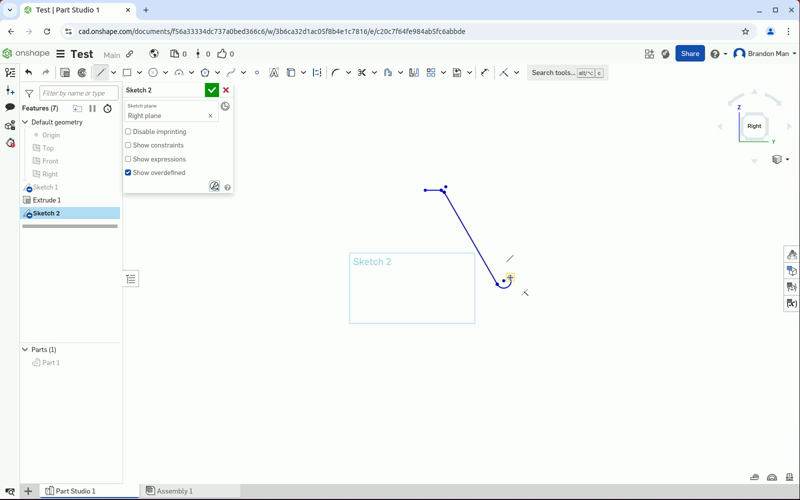
scroll(-6)
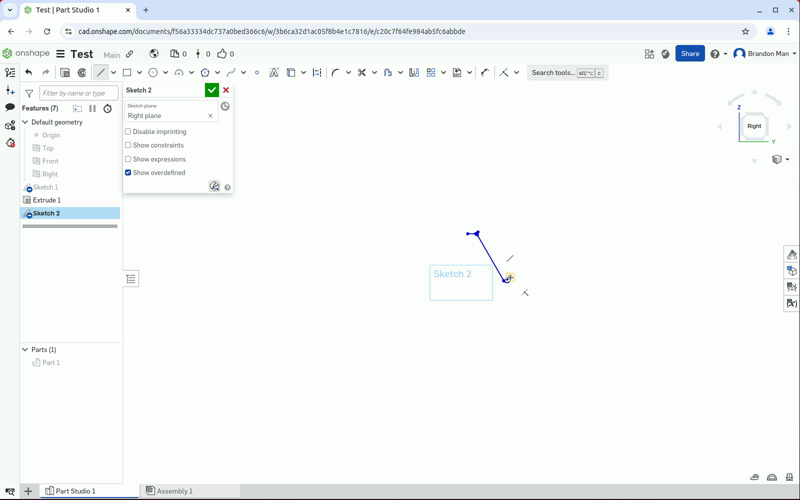
key_down(shift)
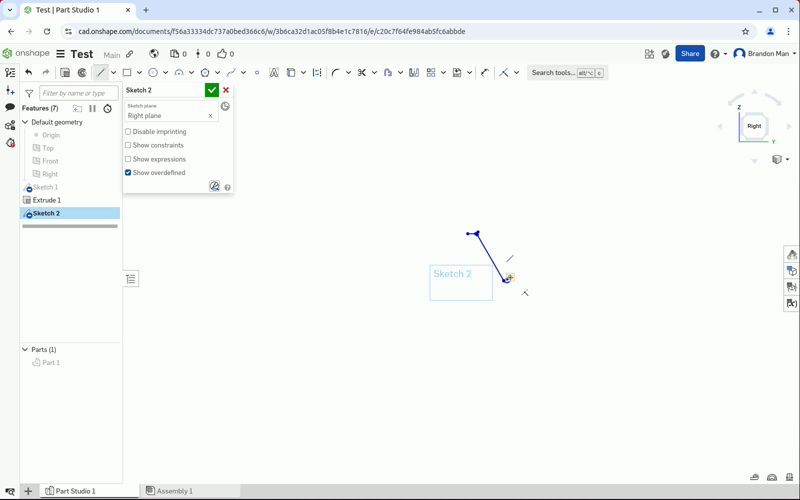
mouse_move(540, 277)
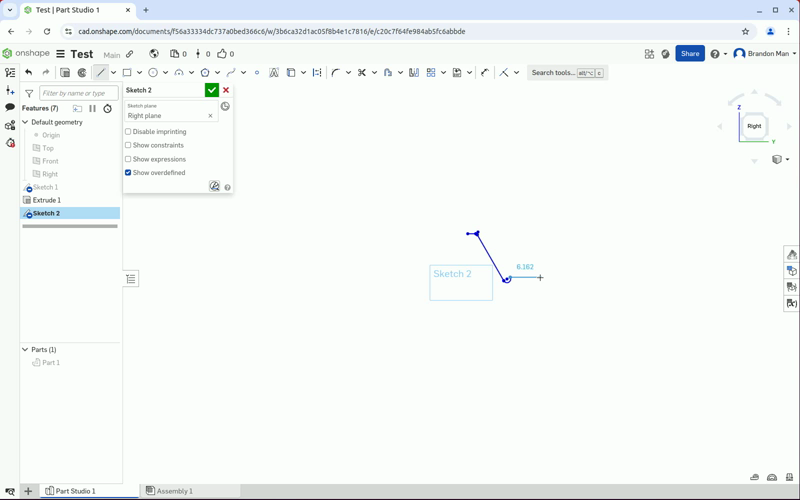
mouse_move(481, 228)
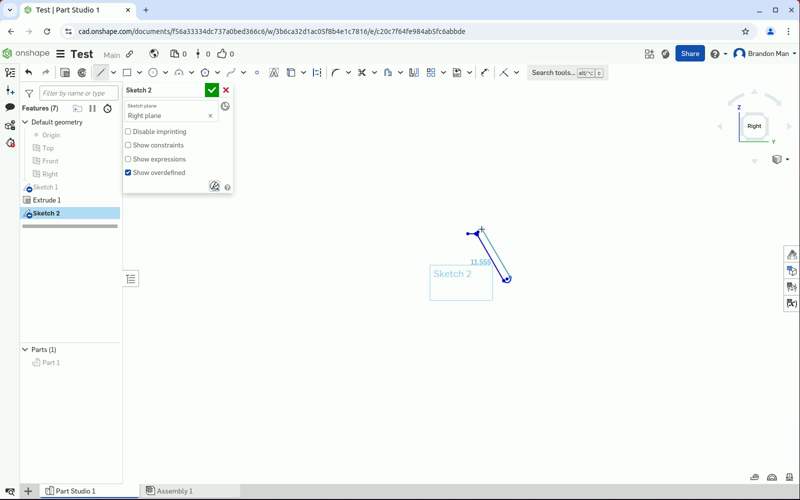
click(481, 228)
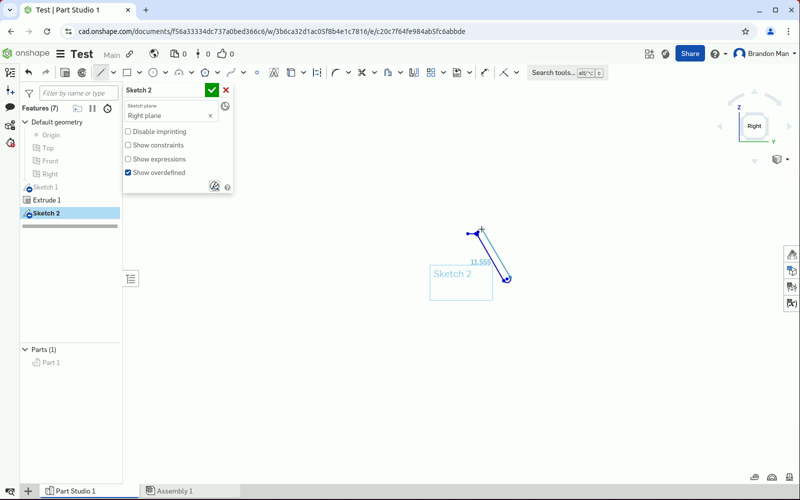
key_up(shift)
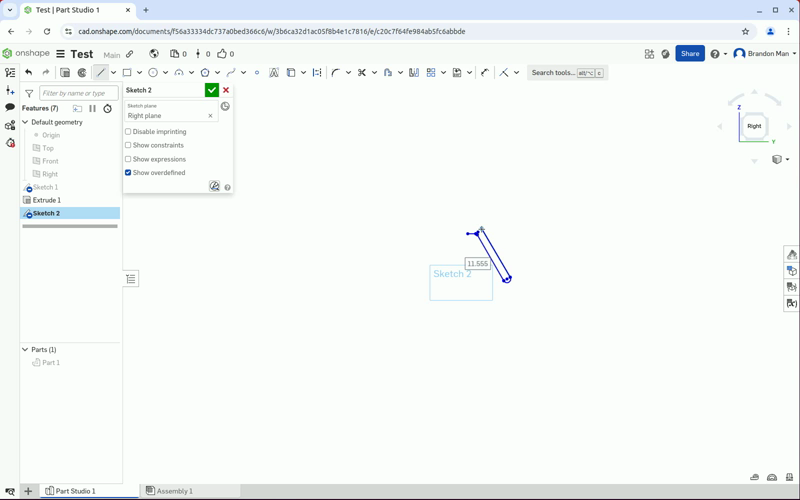
key(esc)
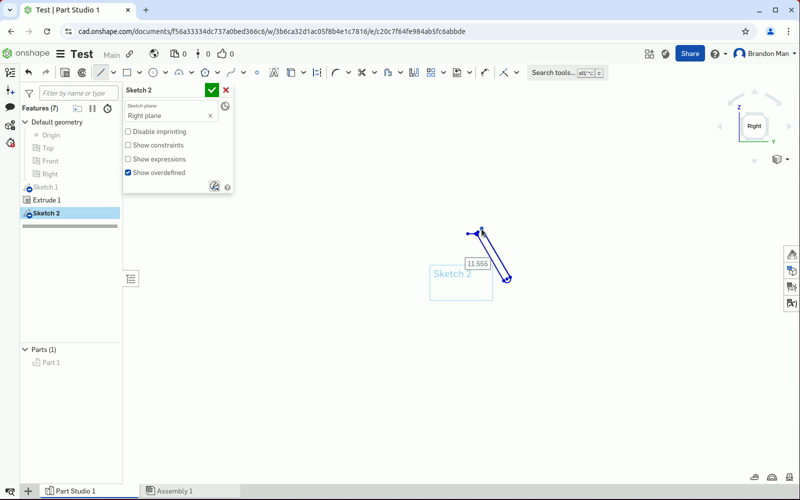
key(a)
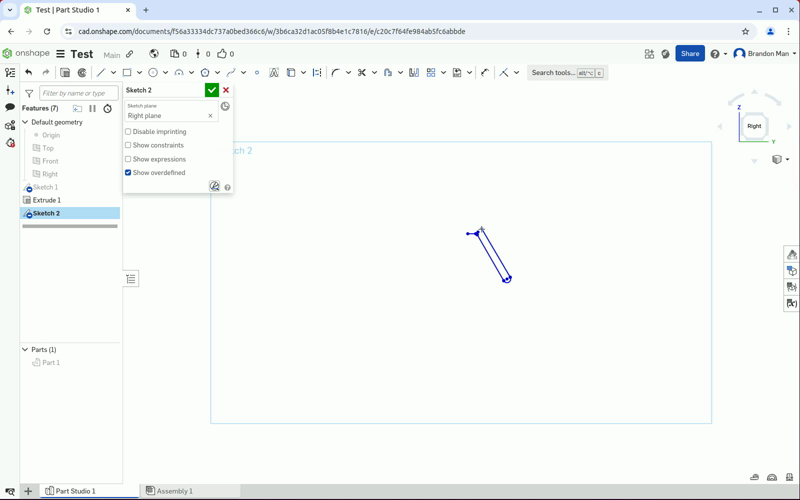
mouse_move(481, 228)
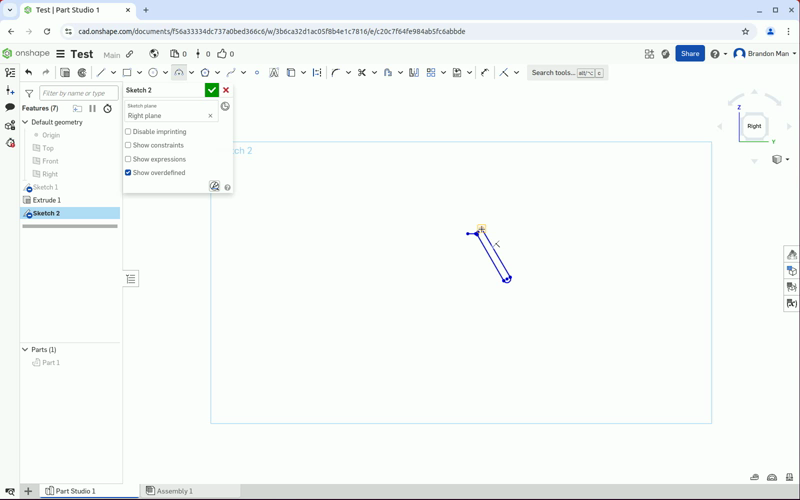
click(481, 228)
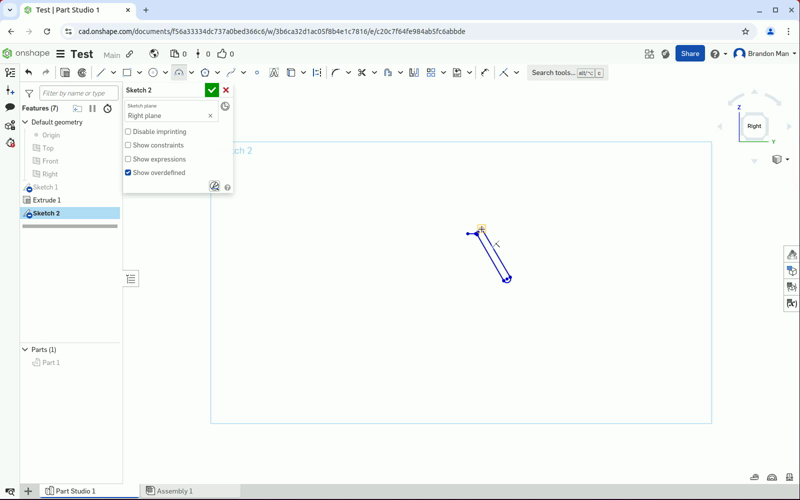
key_down(shift)
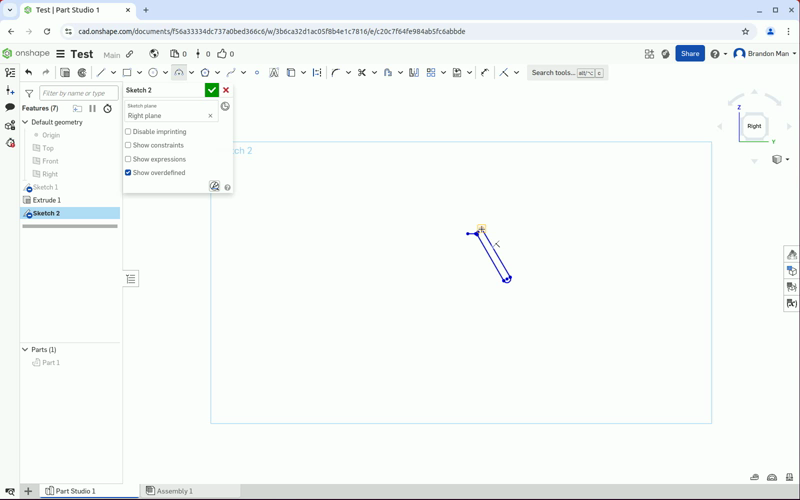
mouse_move(478, 226)
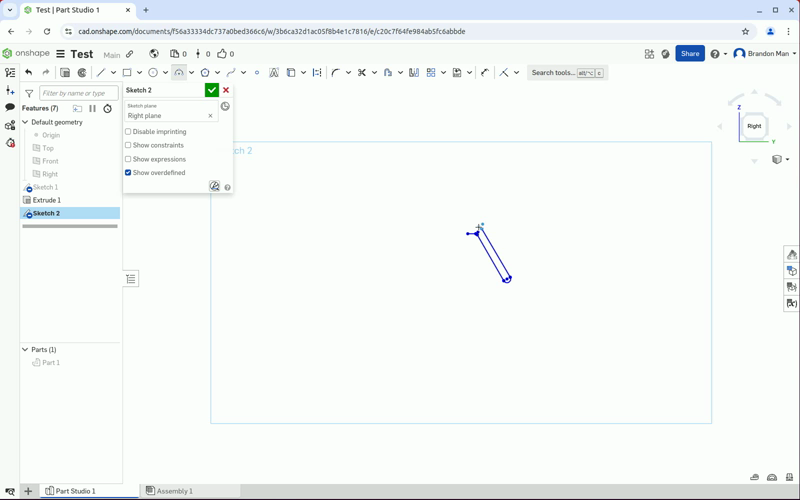
scroll(6)
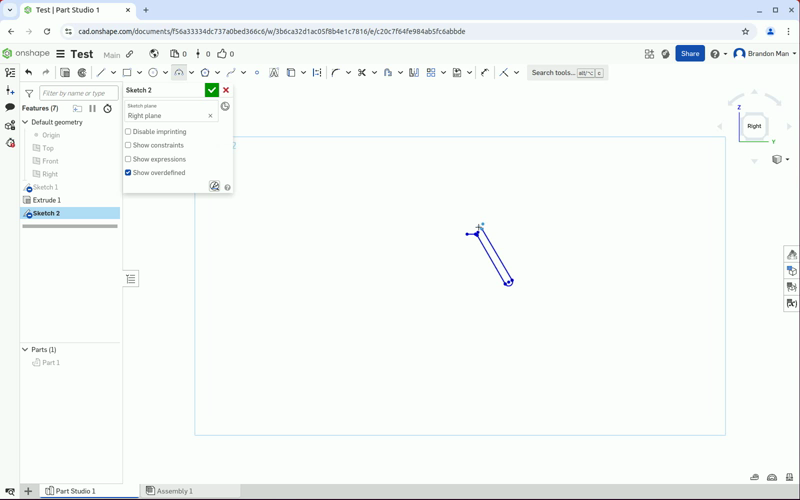
scroll(6)
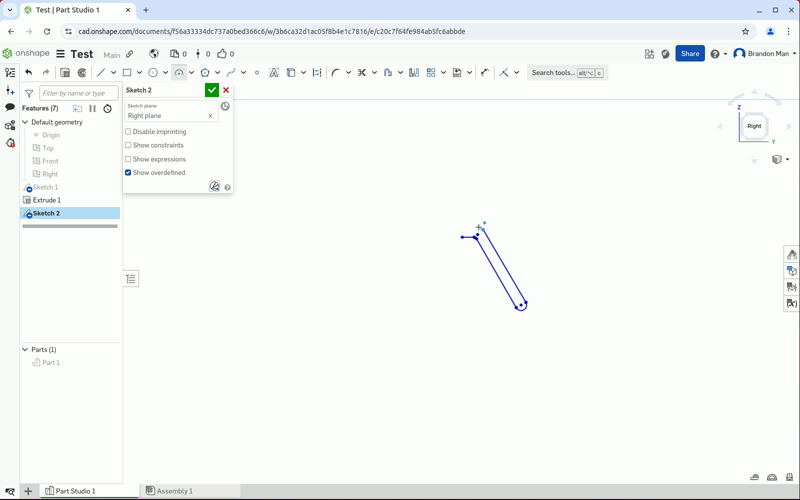
scroll(6)
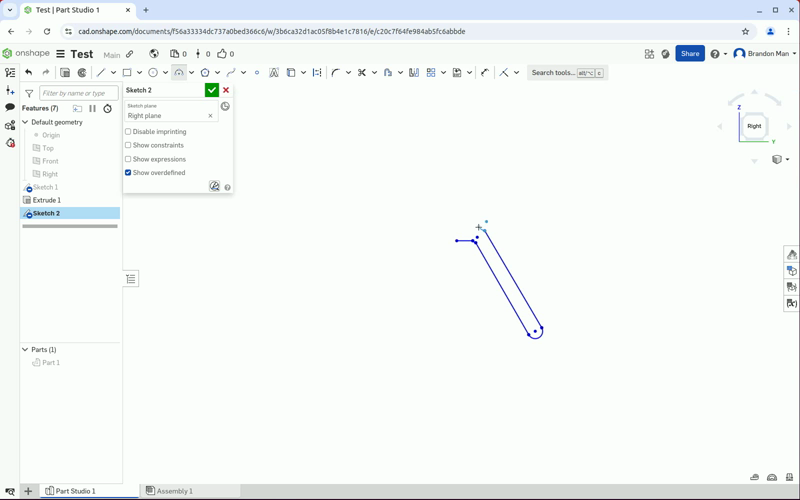
scroll(6)
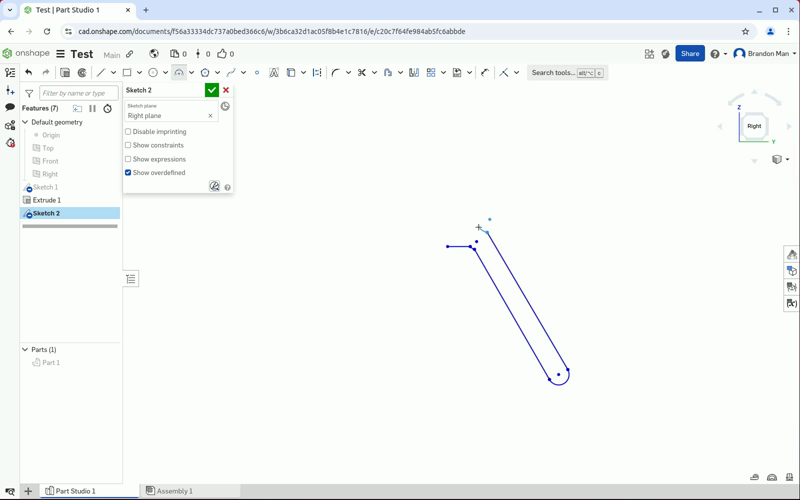
scroll(6)
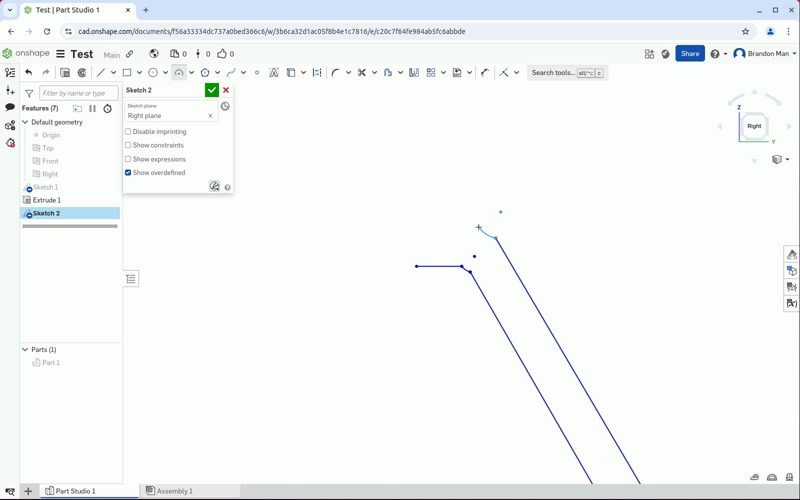
scroll(6)
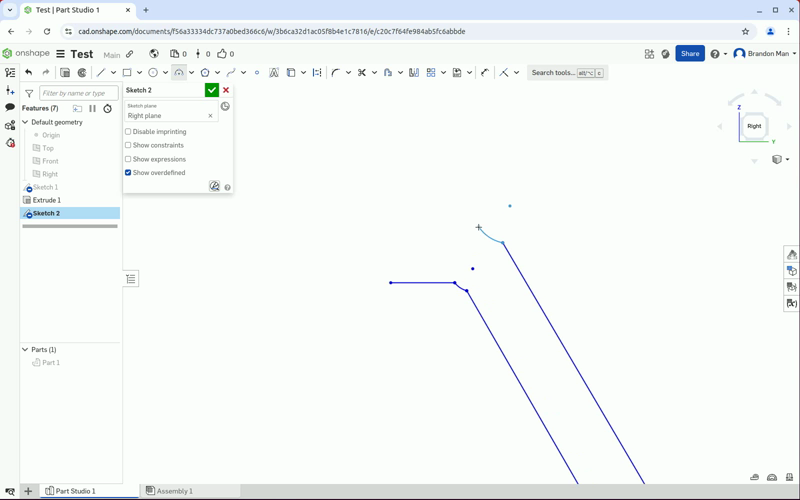
scroll(6)
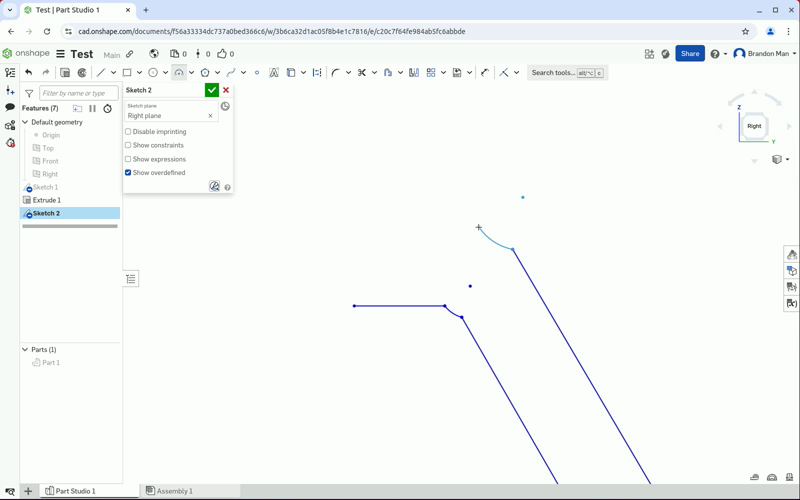
click(478, 226)
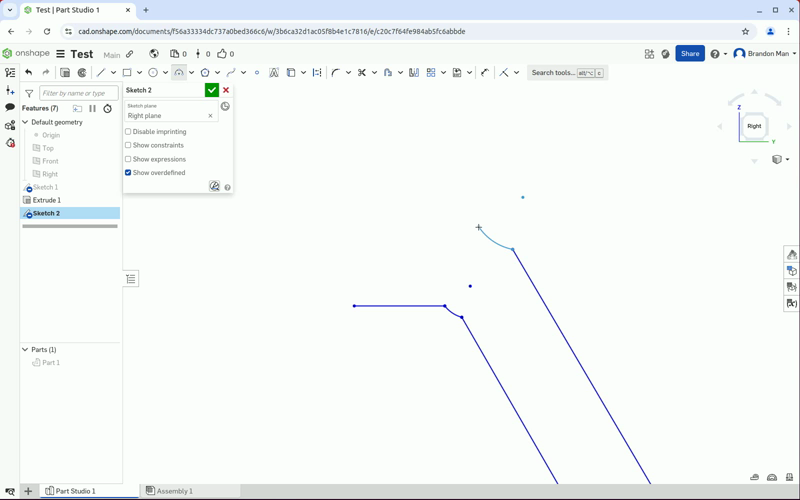
scroll(-6)
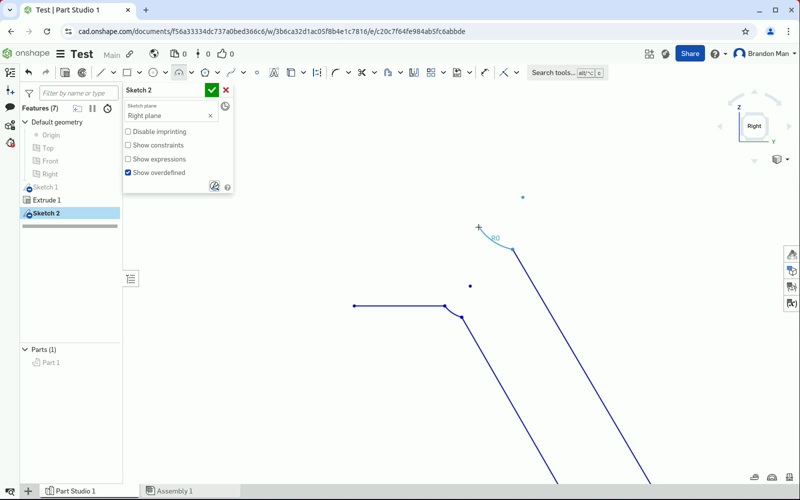
scroll(-6)
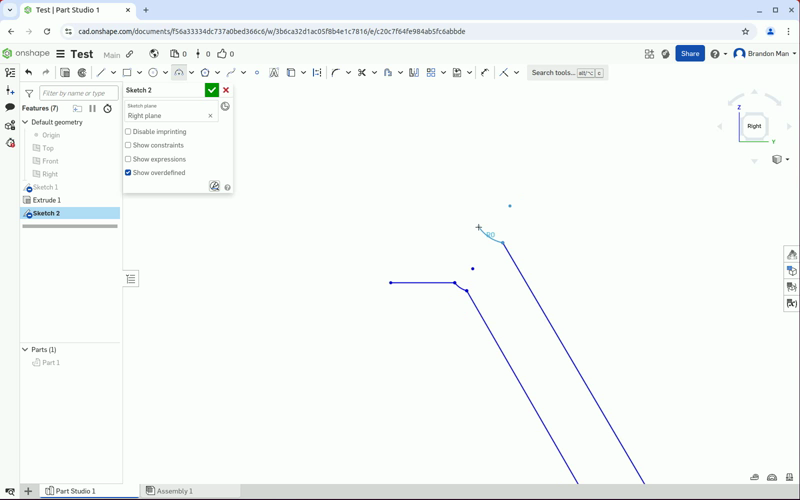
scroll(-6)
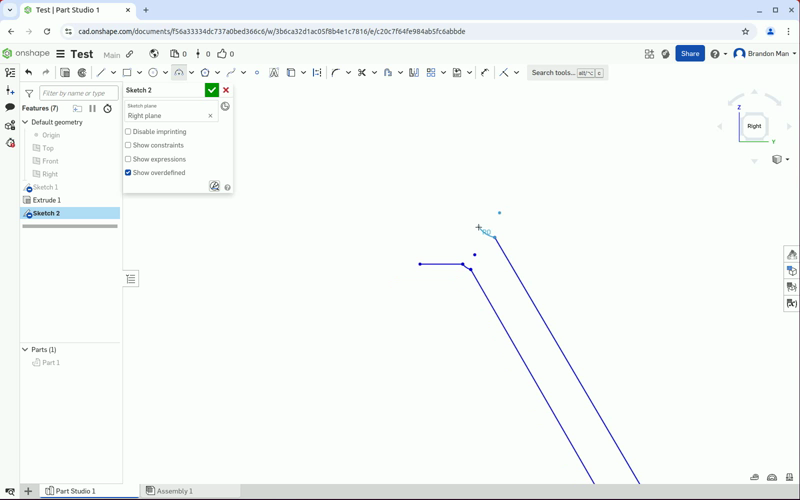
scroll(-6)
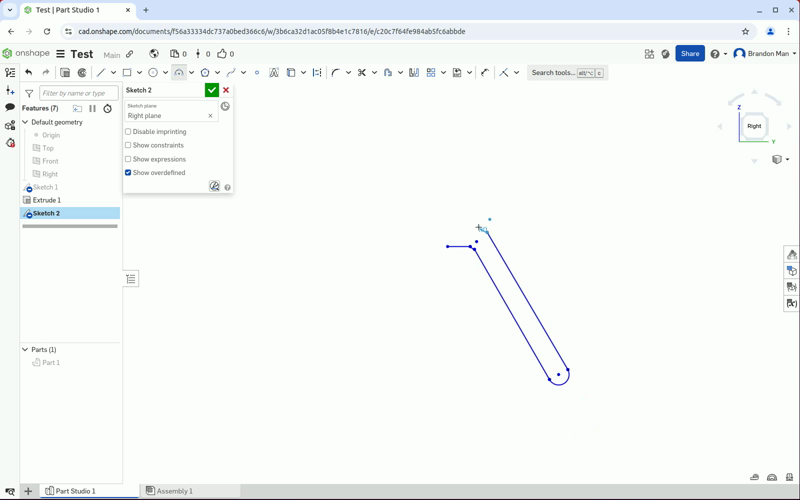
scroll(-6)
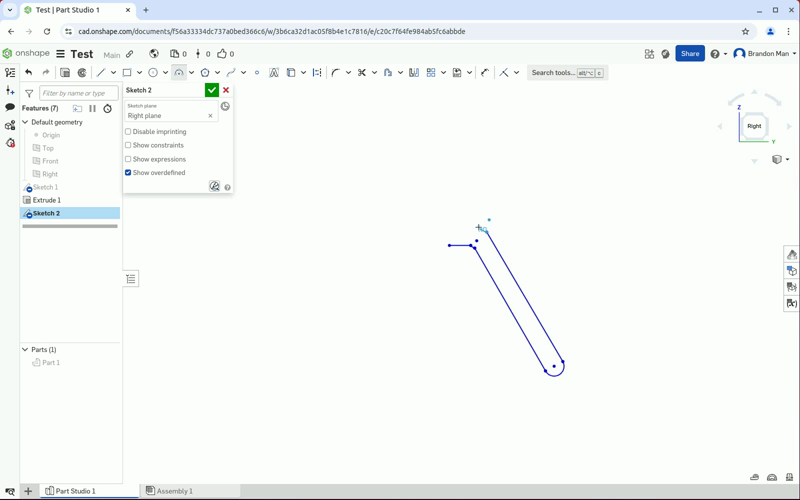
scroll(-6)
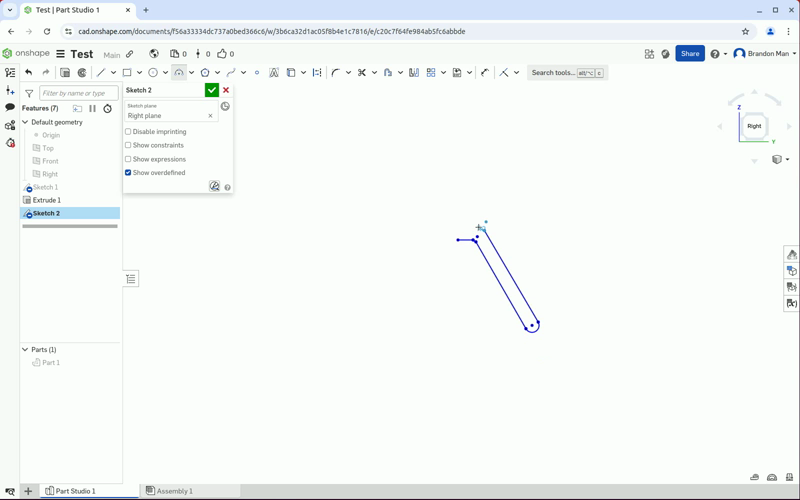
scroll(-6)
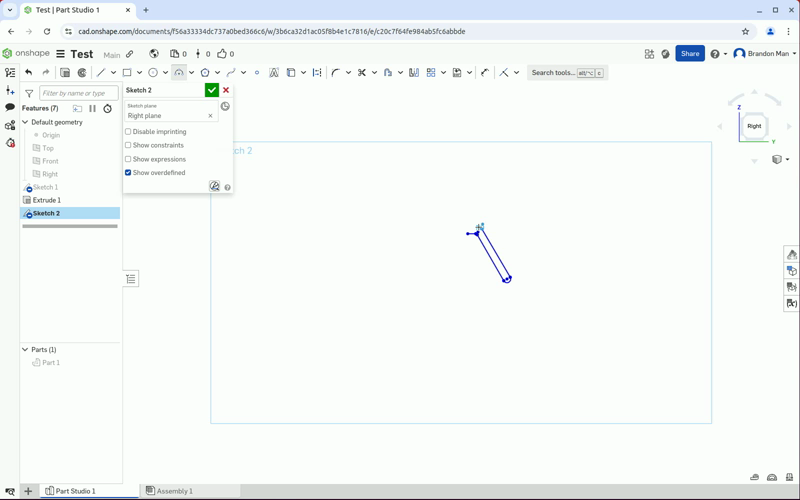
mouse_move(480, 227)
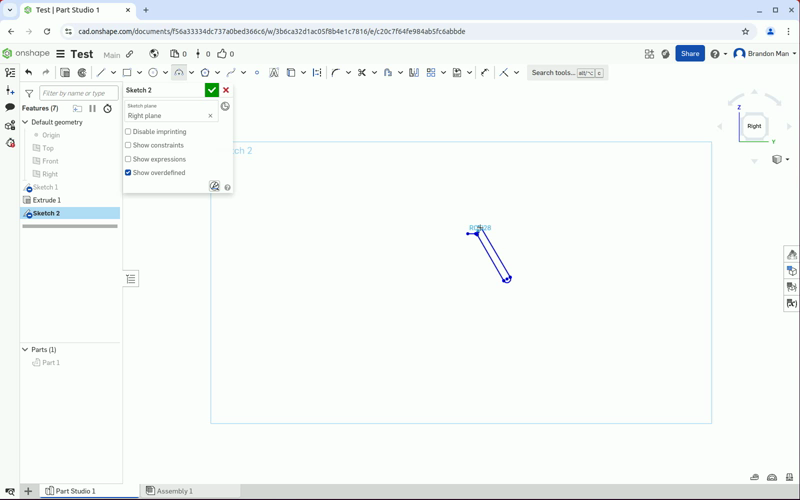
scroll(6)
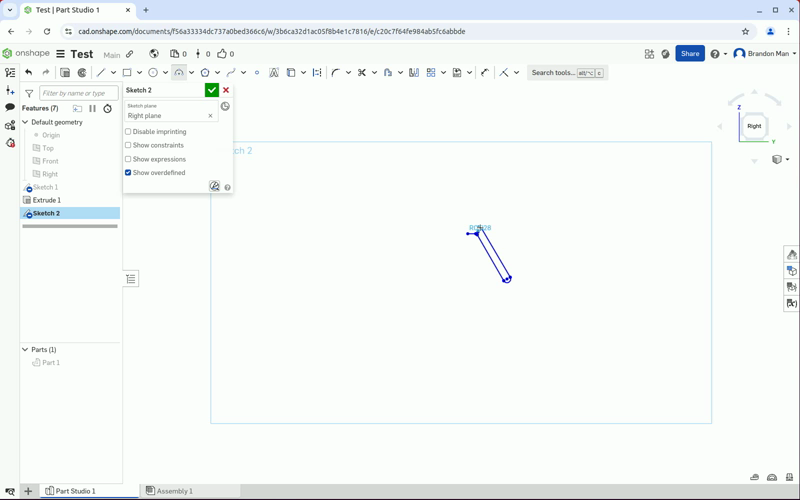
scroll(6)
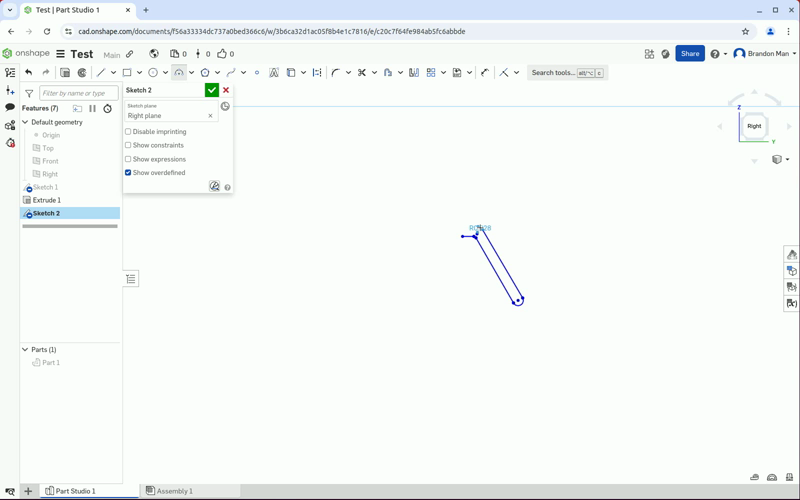
scroll(6)
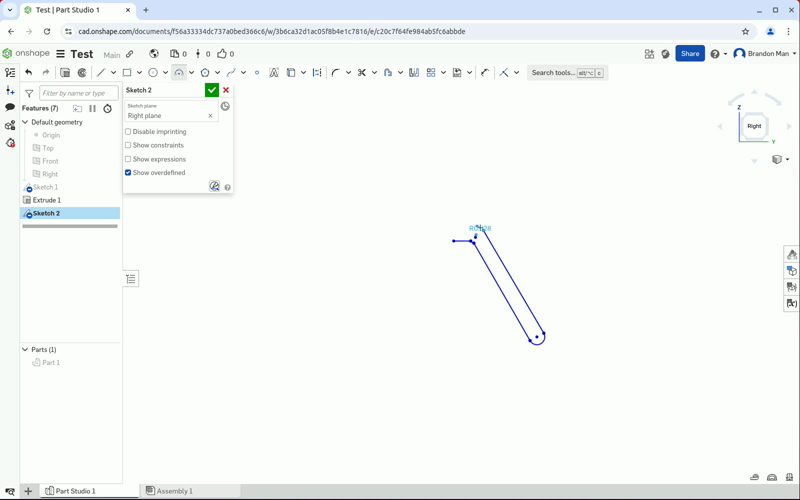
scroll(6)
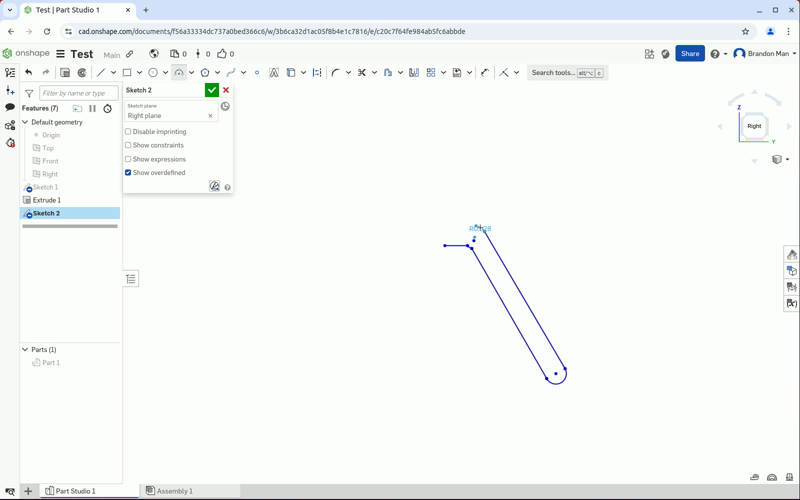
scroll(6)
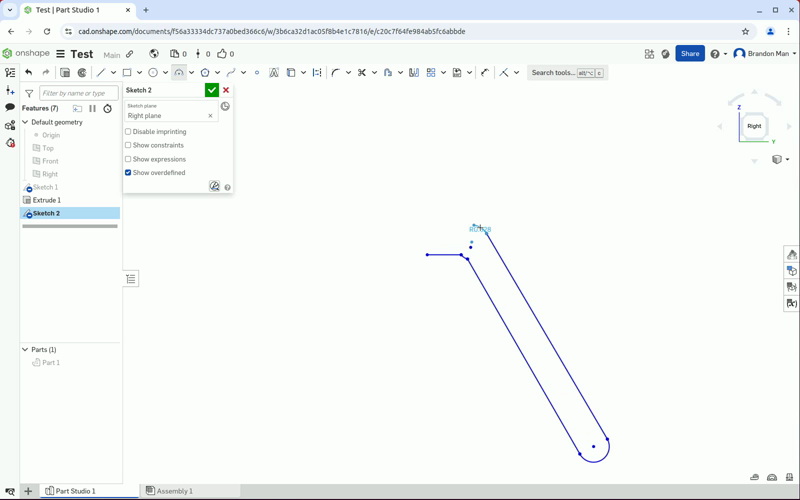
scroll(6)
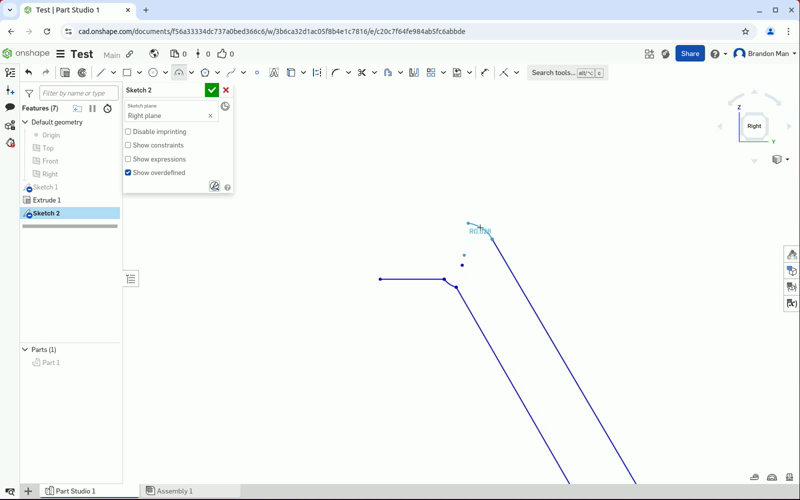
scroll(6)
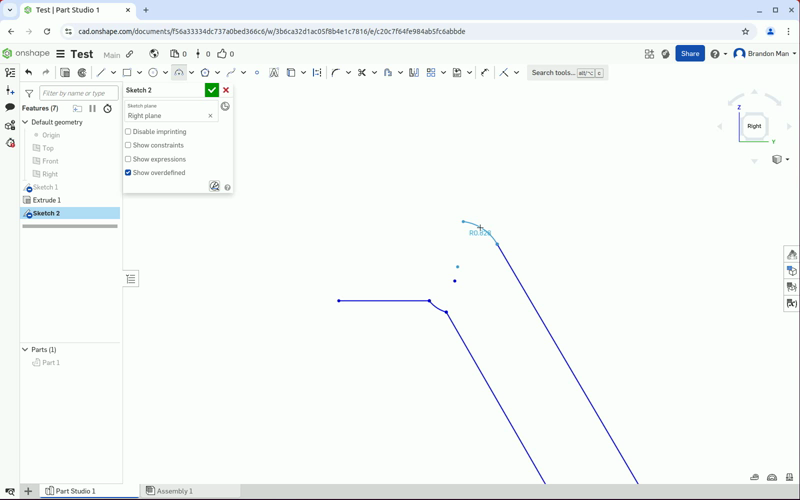
click(480, 227)
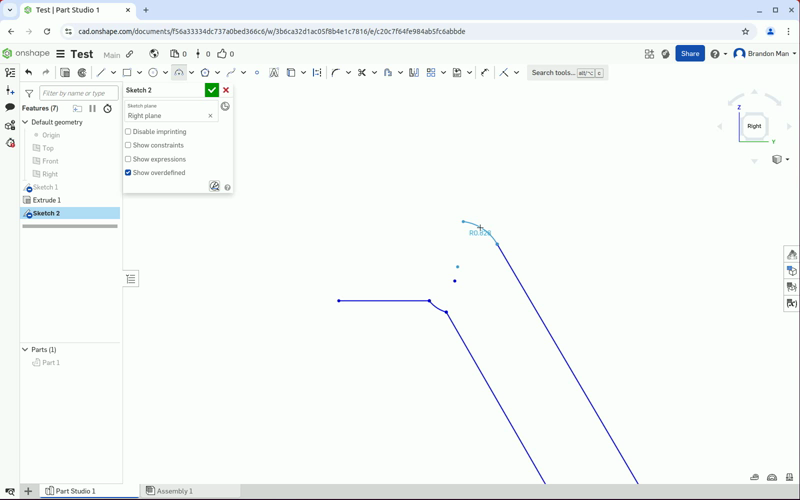
scroll(-6)
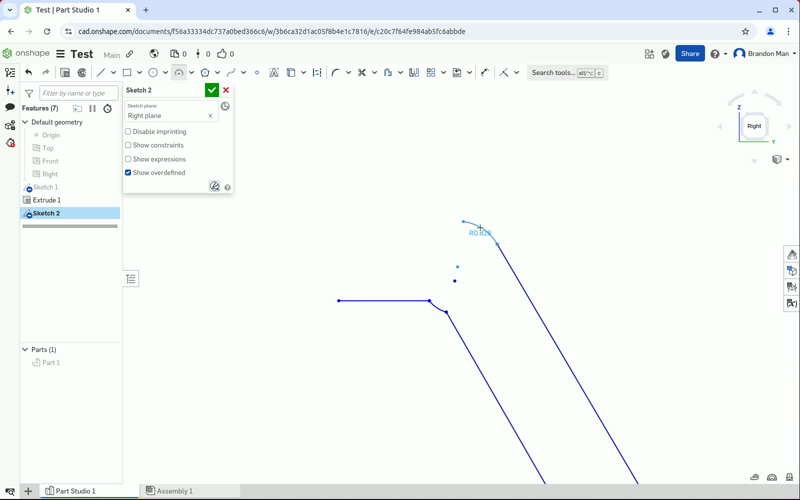
scroll(-6)
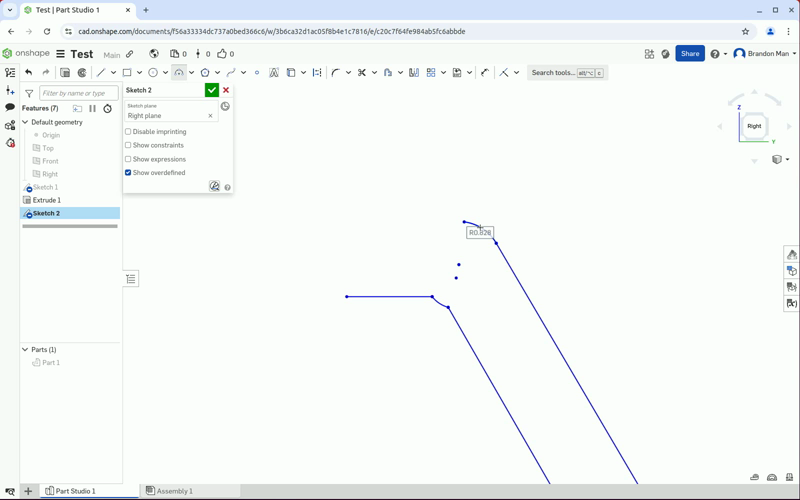
scroll(-6)
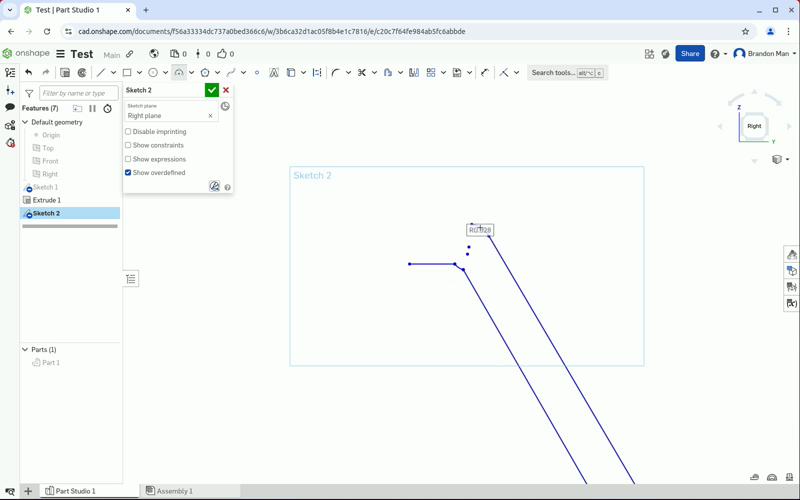
scroll(-6)
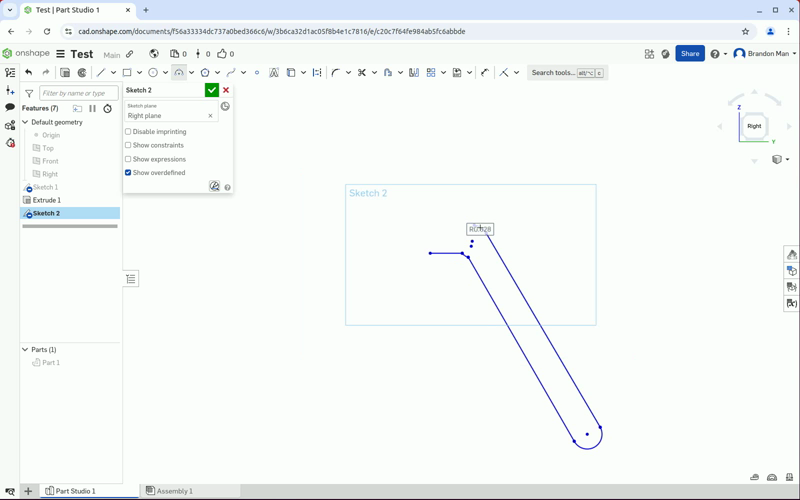
scroll(-6)
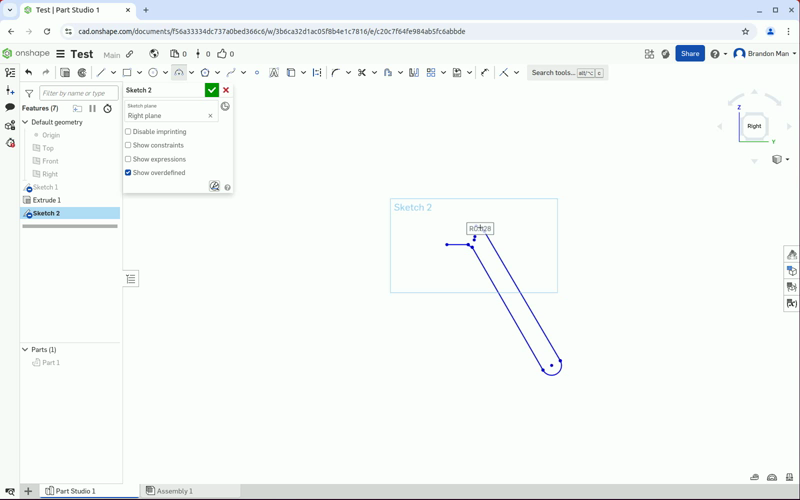
scroll(-6)
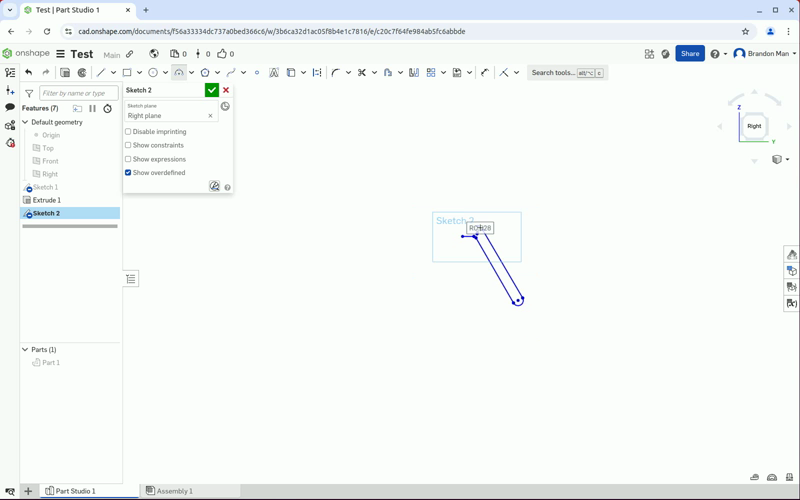
scroll(-6)
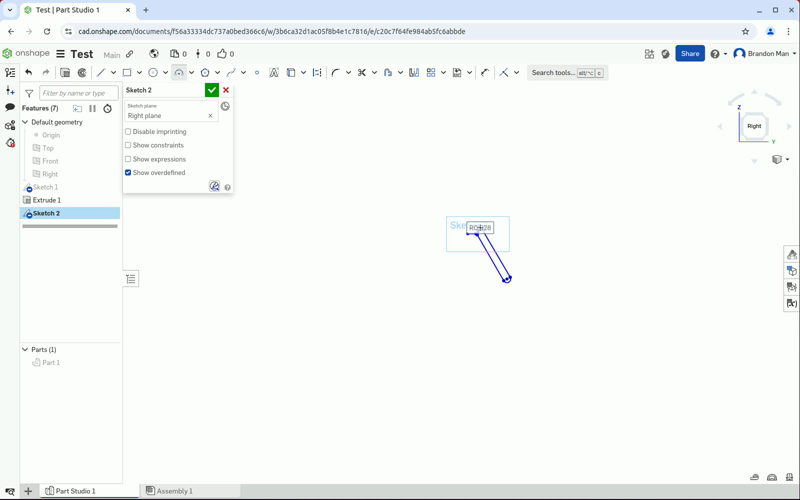
key_up(shift)
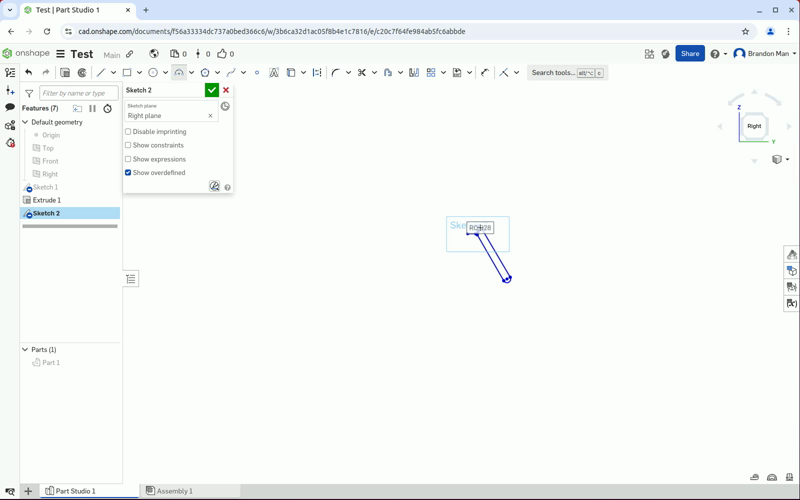
key(esc)
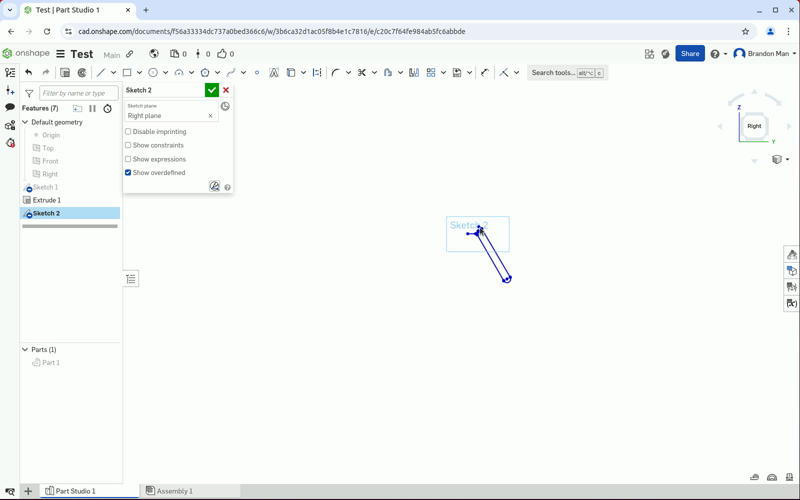
key(l)
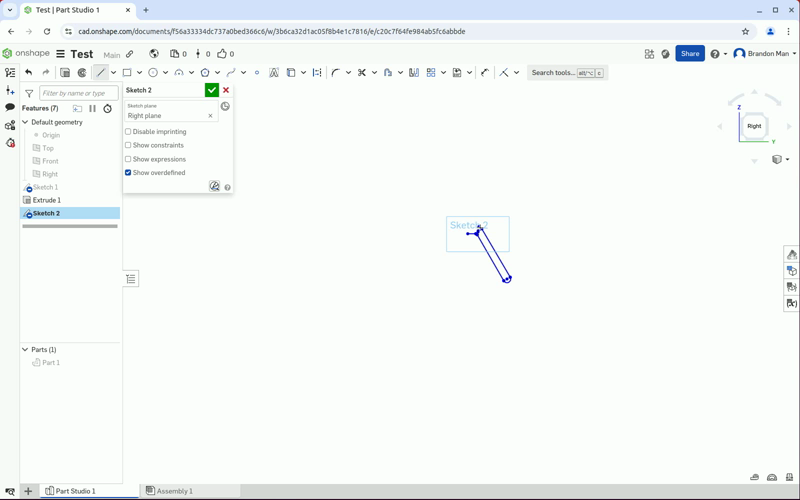
mouse_move(478, 226)
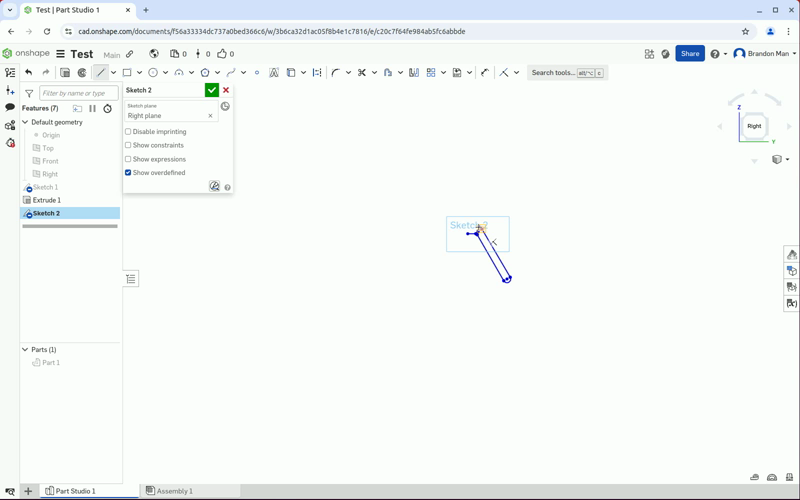
scroll(6)
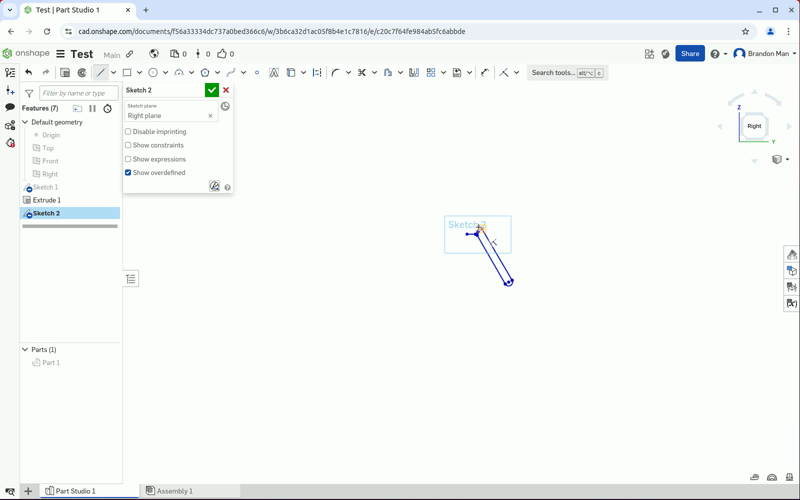
scroll(6)
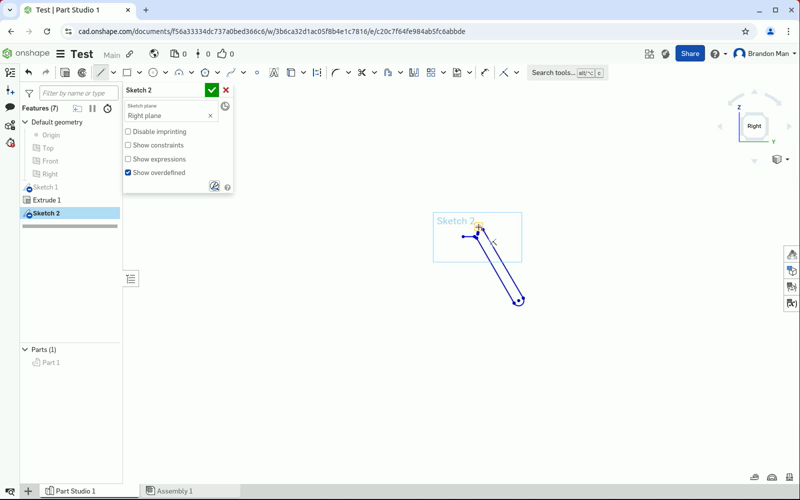
scroll(6)
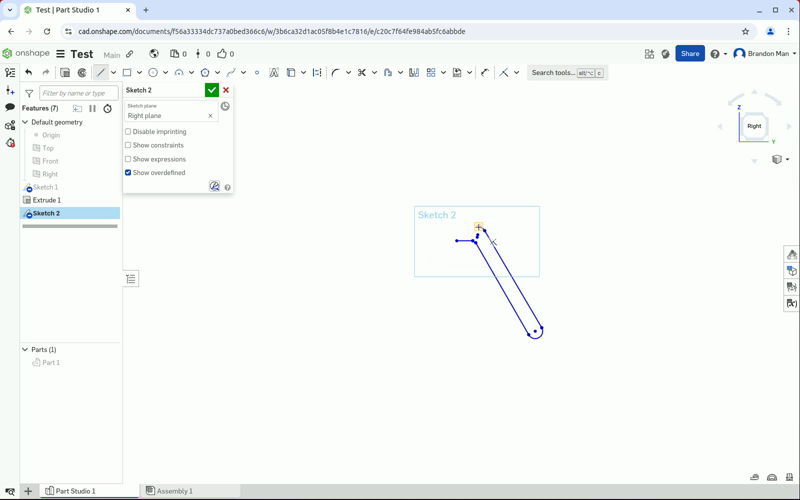
scroll(6)
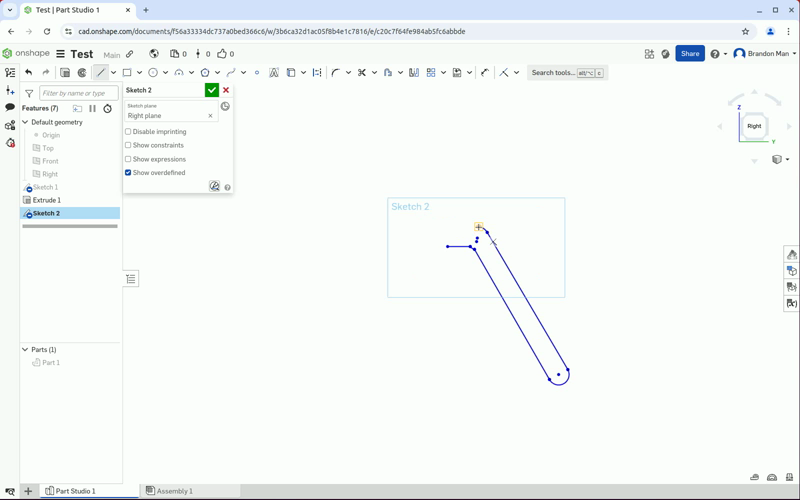
scroll(6)
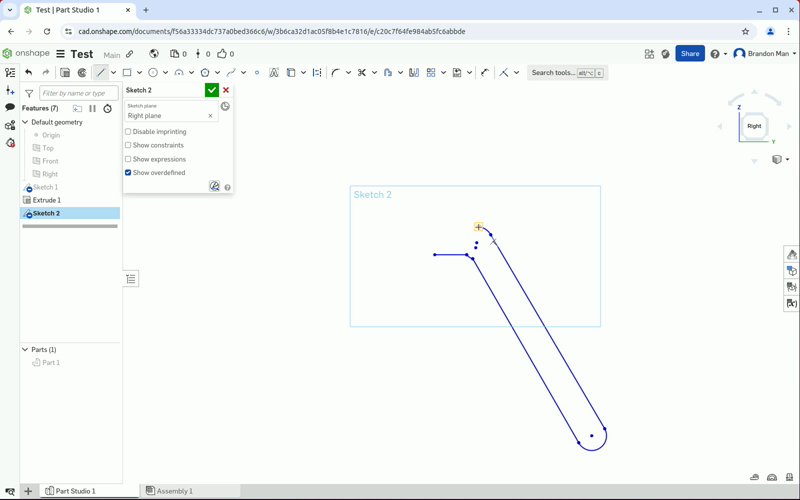
scroll(6)
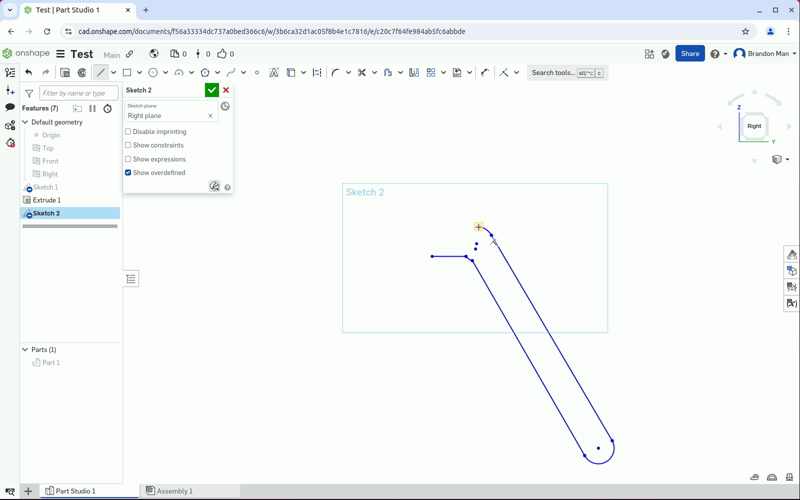
scroll(6)
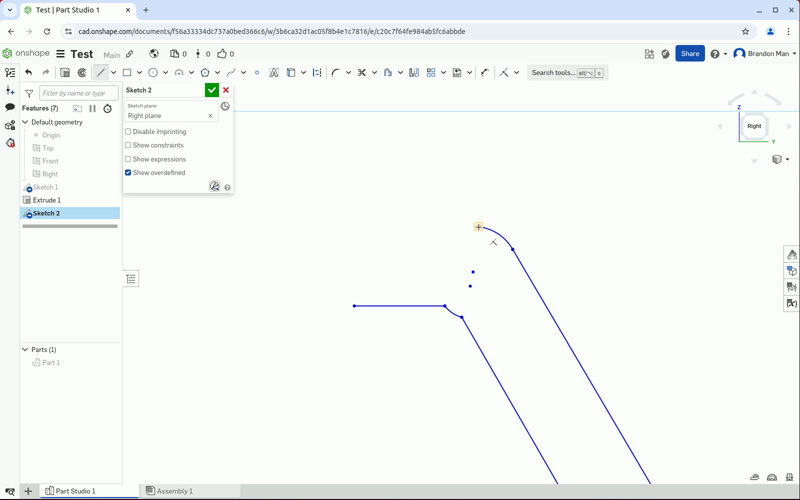
click(478, 226)
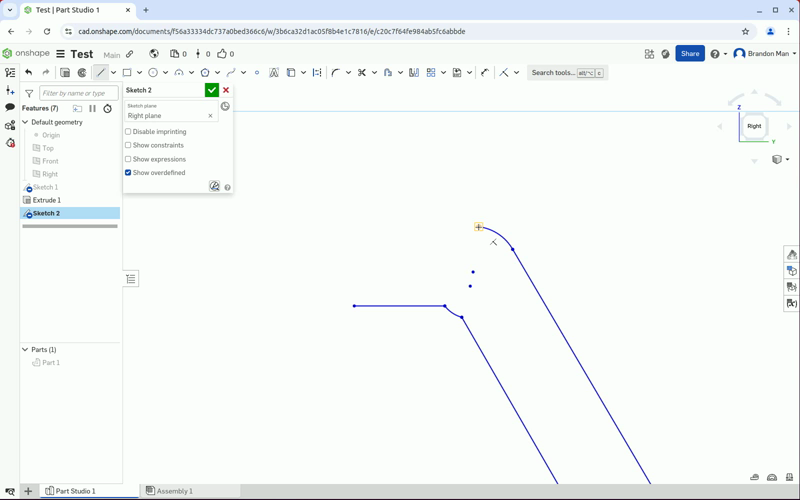
scroll(-6)
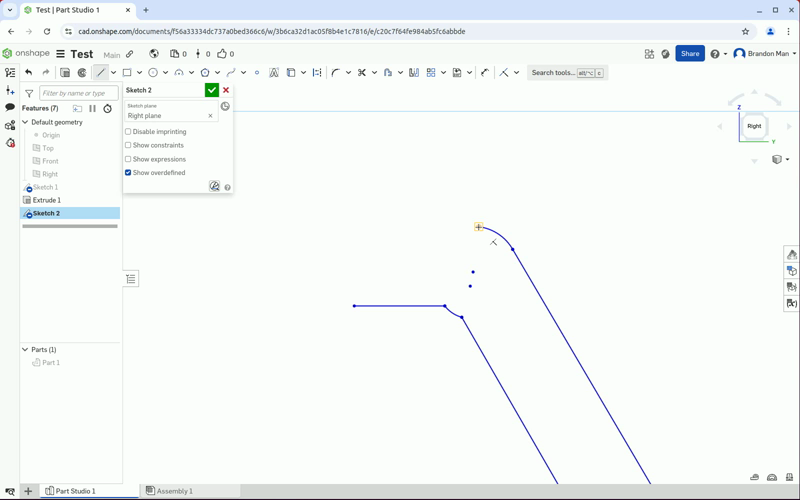
scroll(-6)
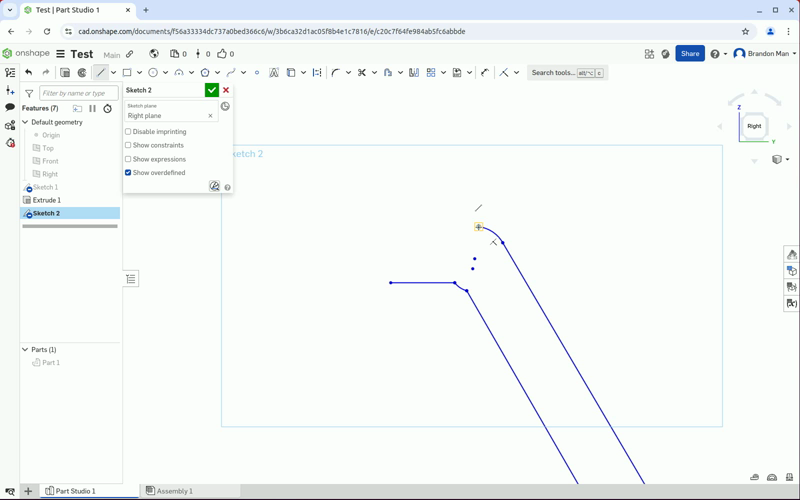
scroll(-6)
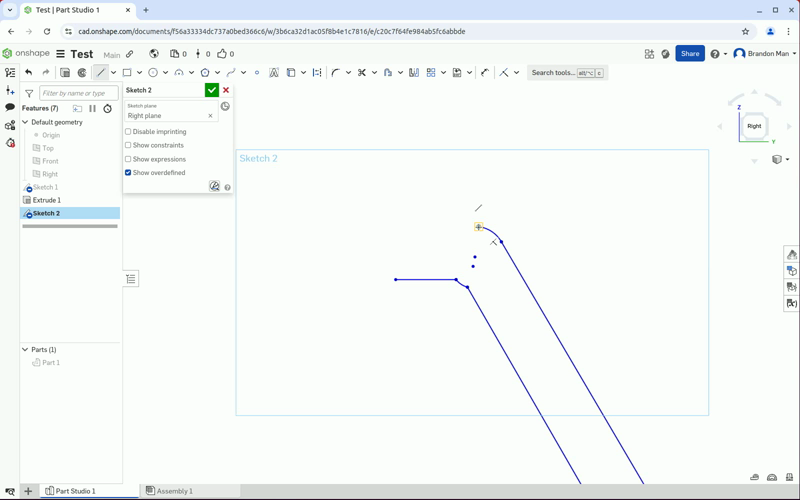
scroll(-6)
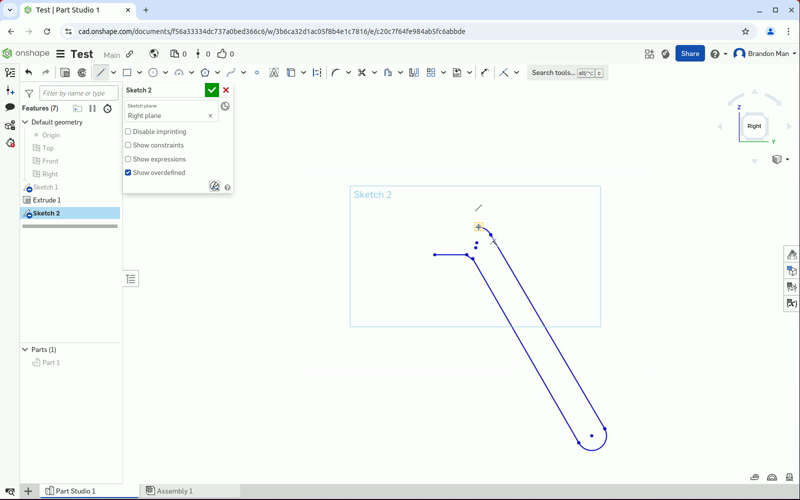
scroll(-6)
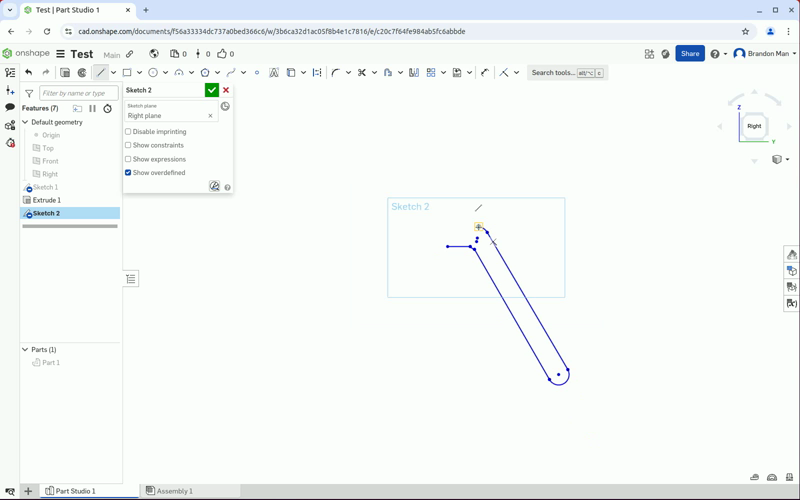
scroll(-6)
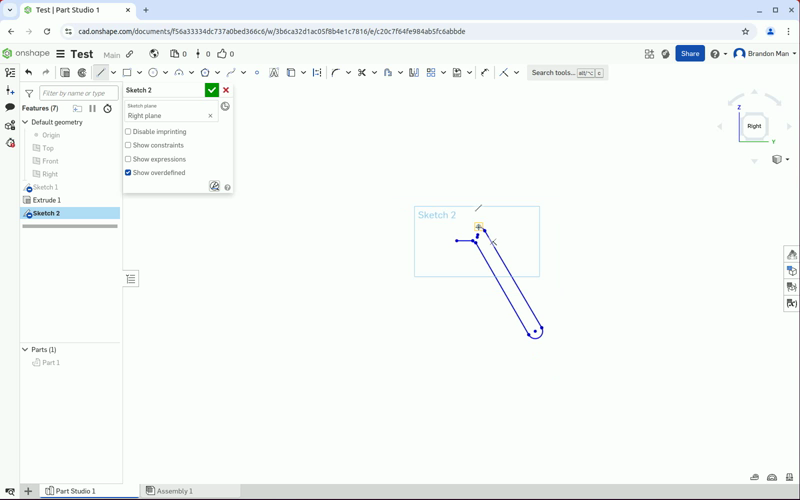
scroll(-6)
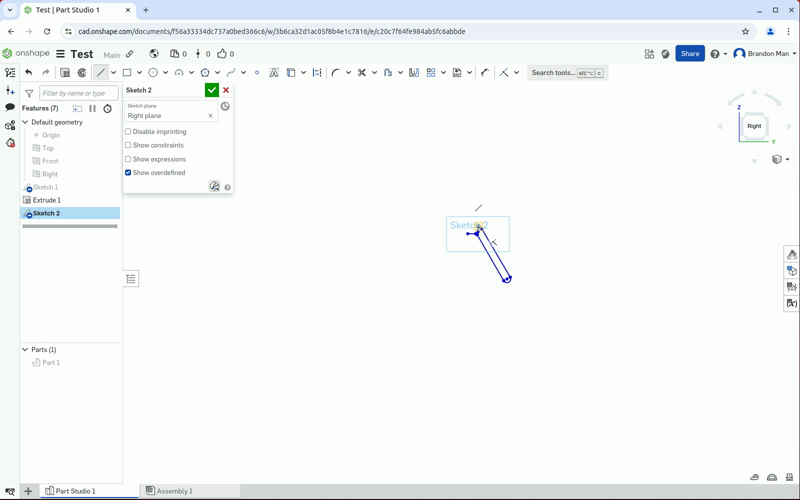
key_down(shift)
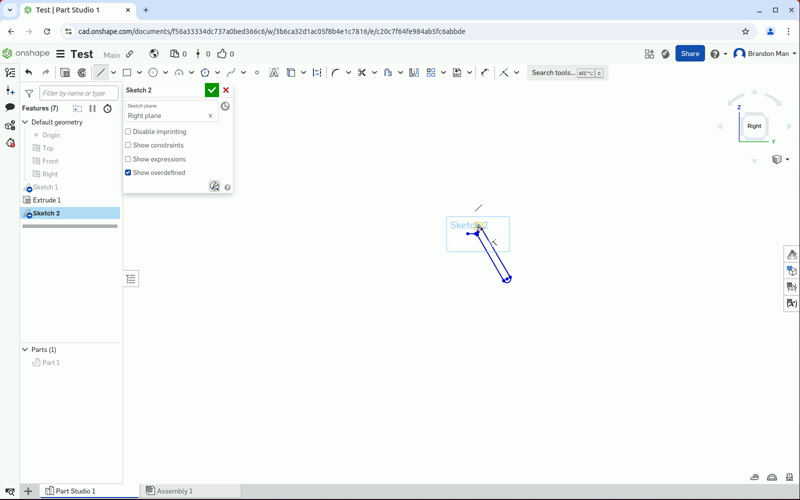
mouse_move(508, 226)
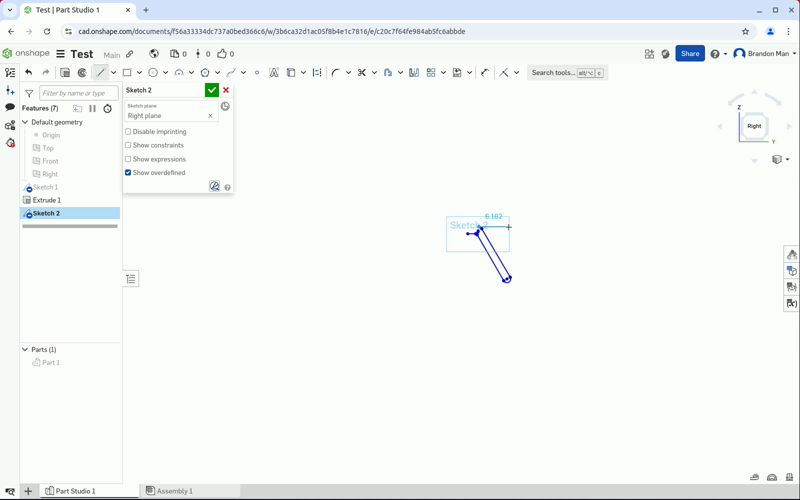
mouse_move(476, 226)
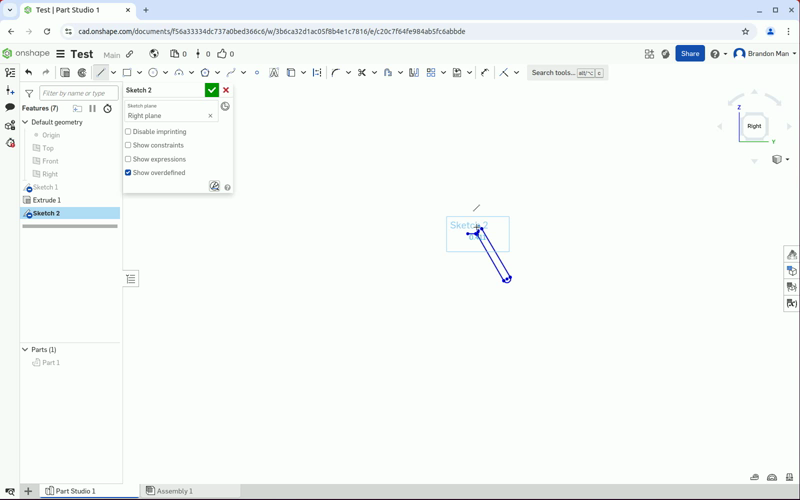
scroll(6)
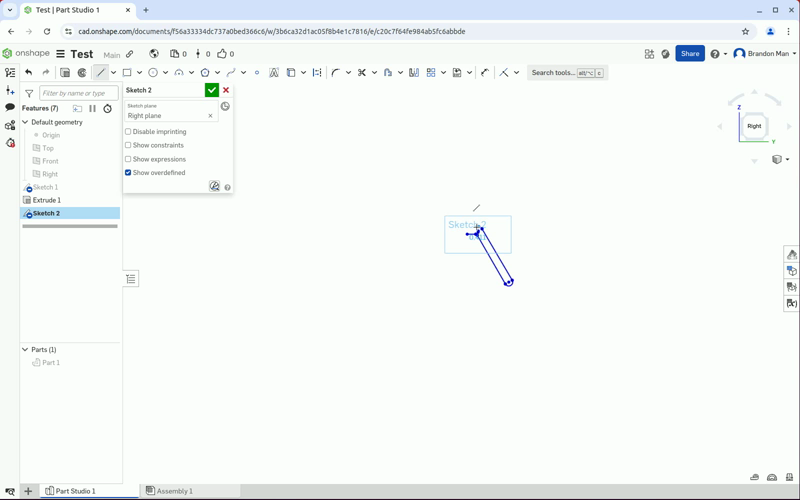
scroll(6)
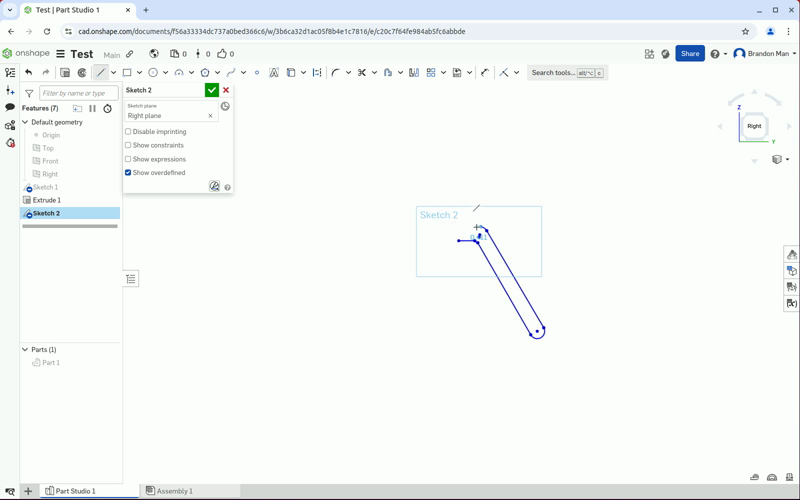
scroll(6)
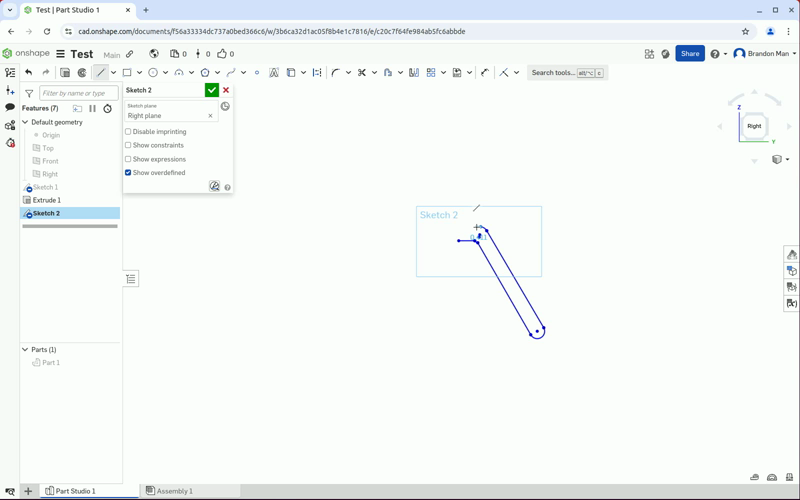
scroll(6)
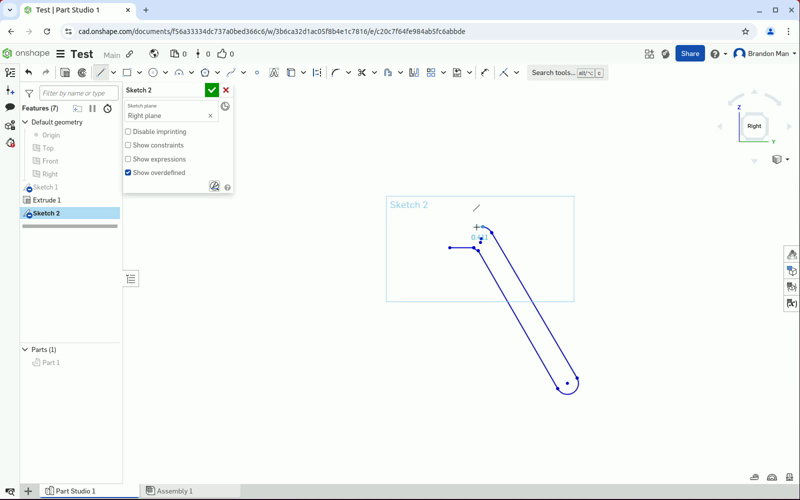
scroll(6)
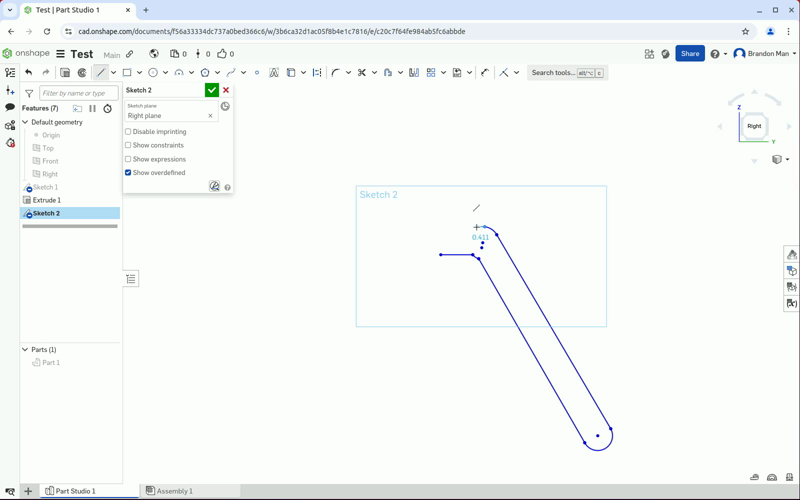
scroll(6)
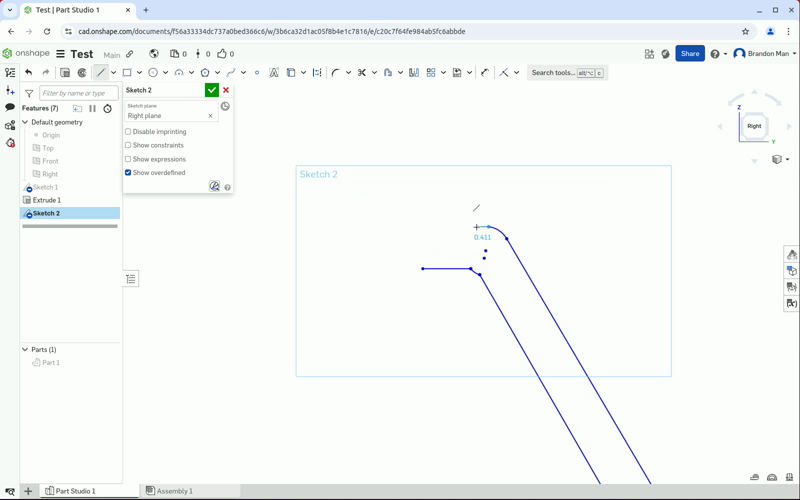
scroll(6)
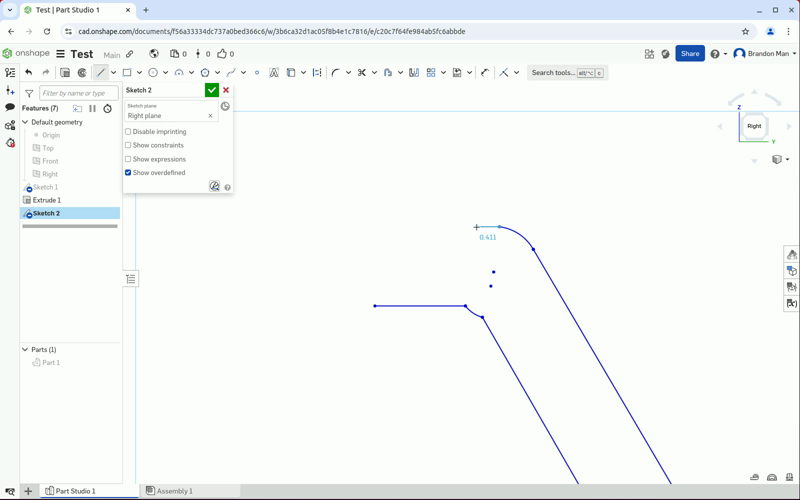
click(476, 226)
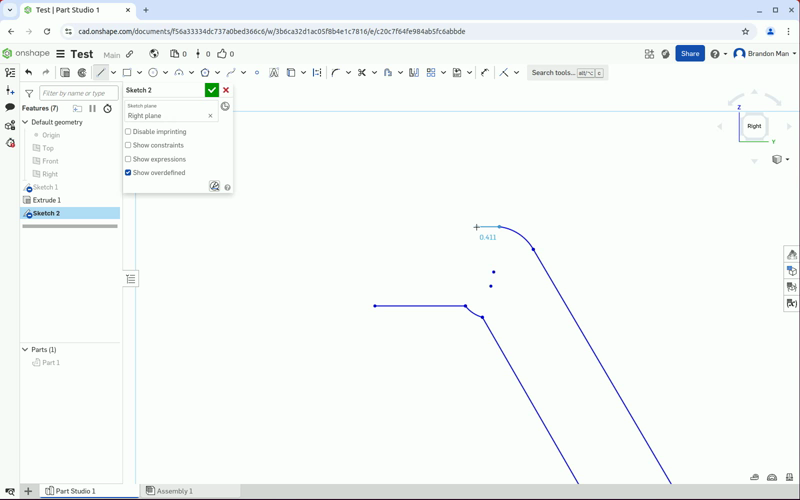
scroll(-6)
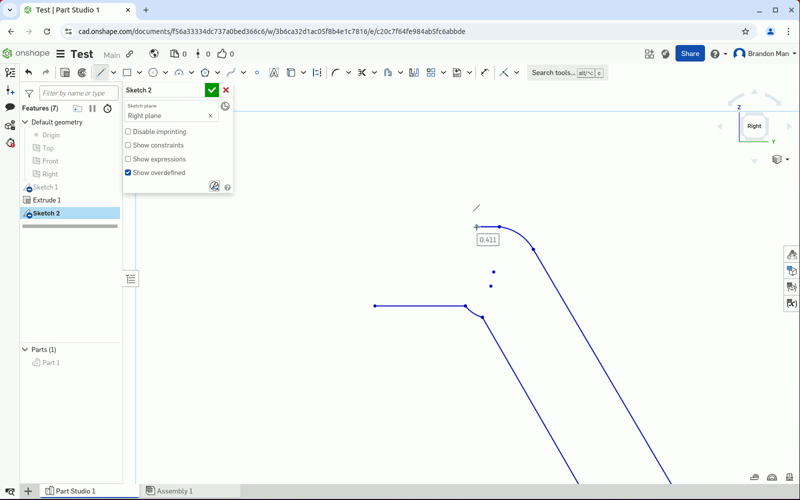
scroll(-6)
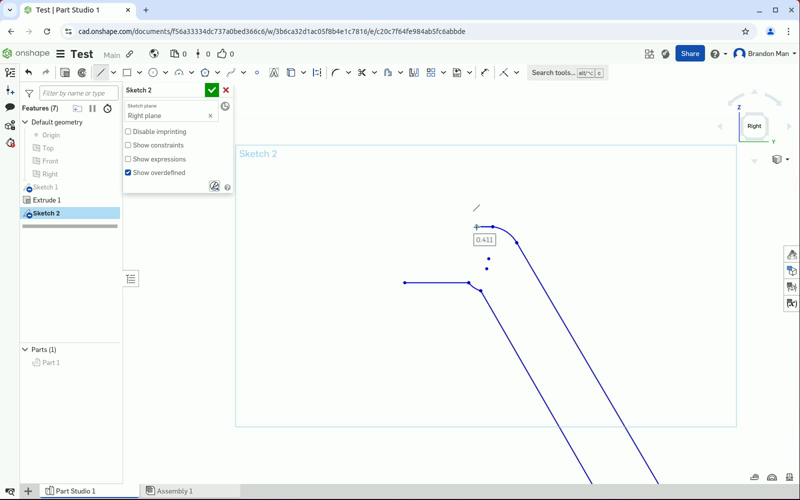
scroll(-6)
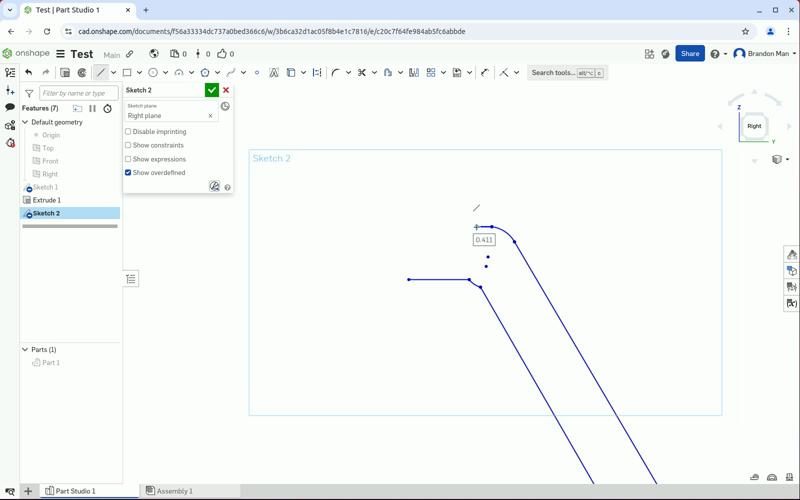
scroll(-6)
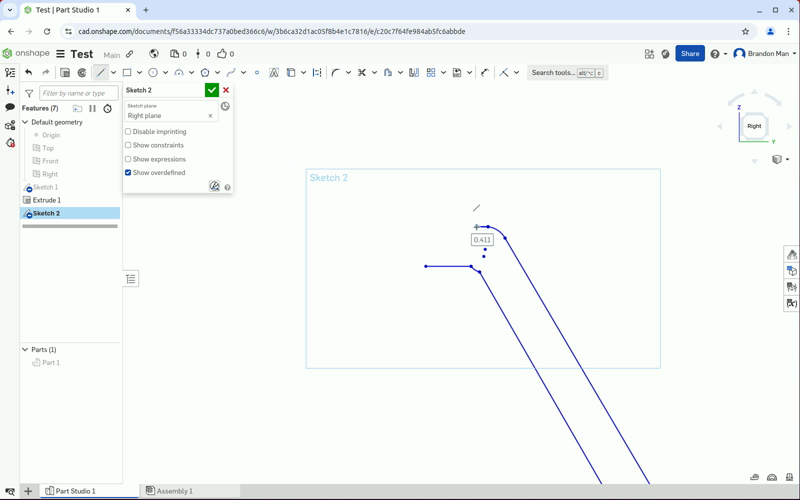
scroll(-6)
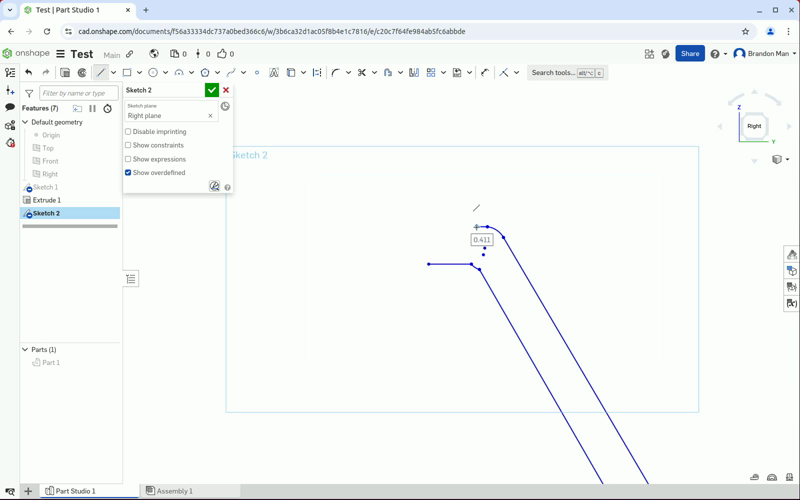
scroll(-6)
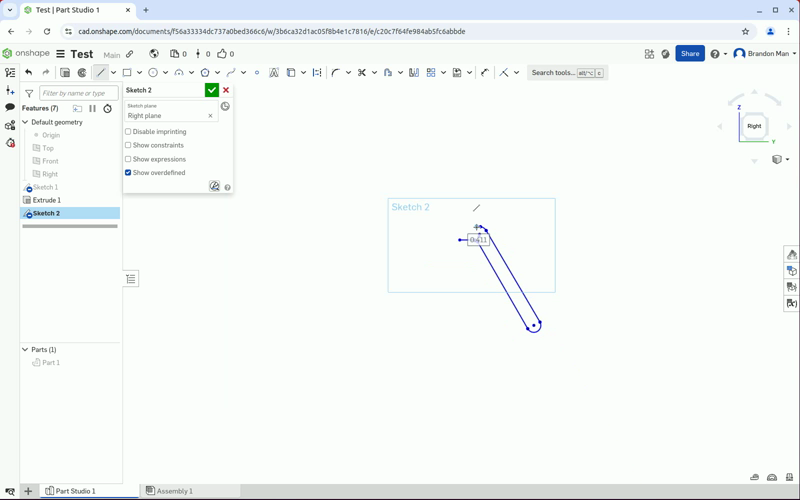
scroll(-6)
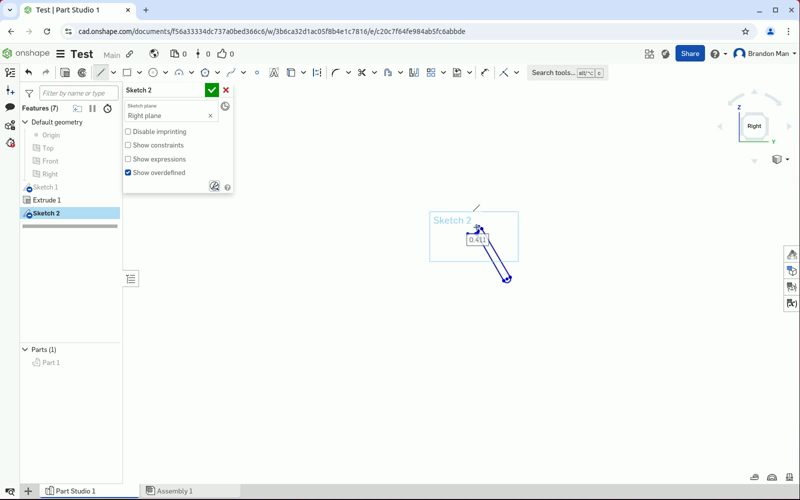
key_up(shift)
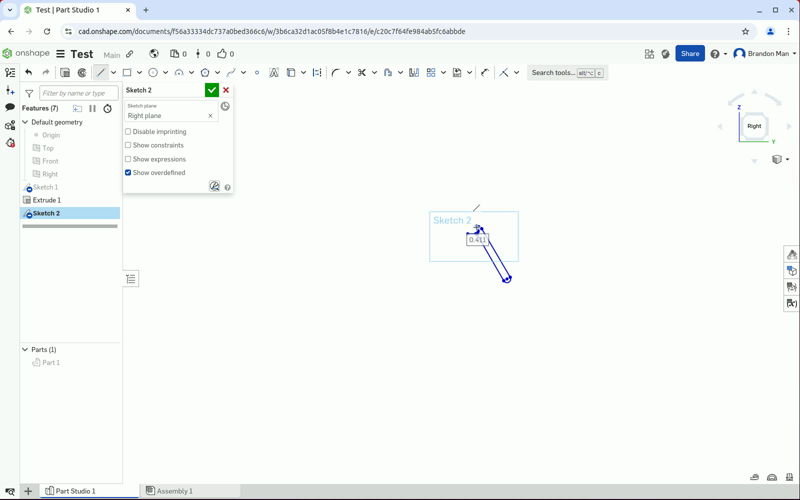
key_down(shift)
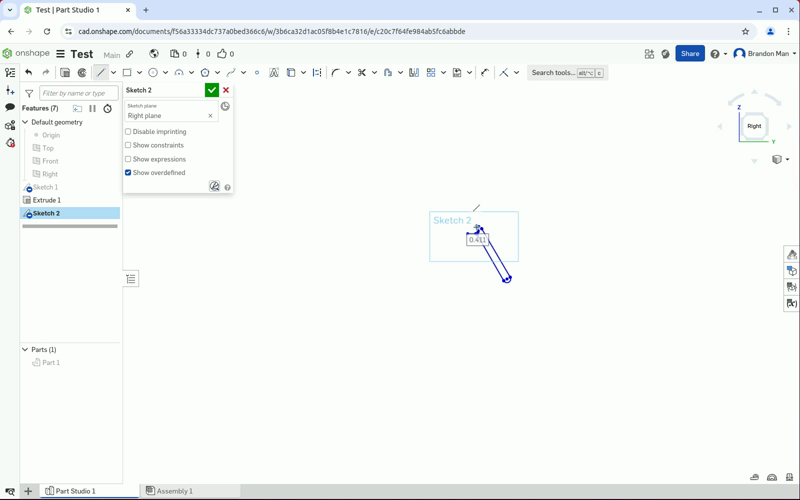
mouse_move(506, 226)
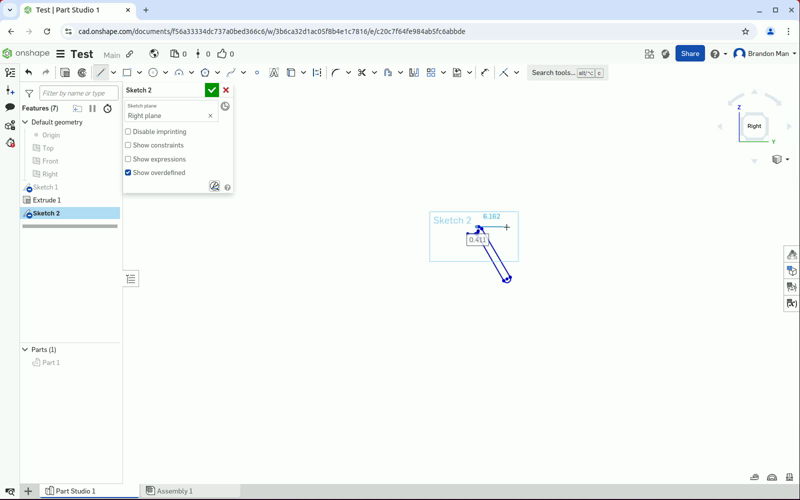
mouse_move(467, 226)
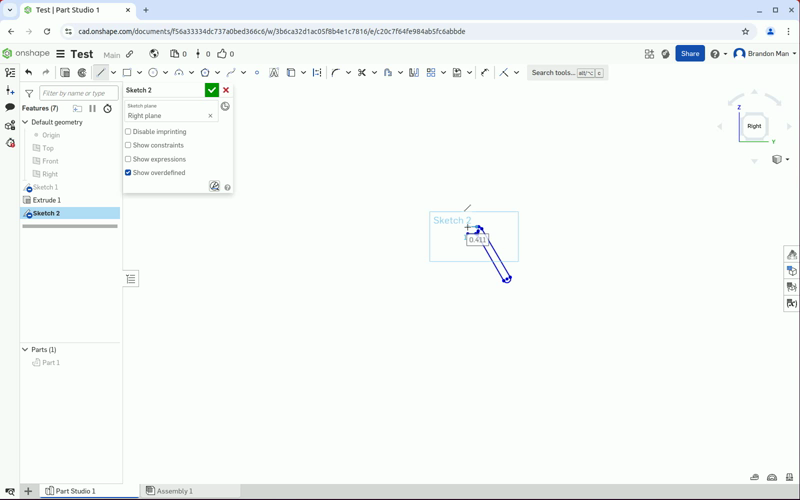
click(467, 226)
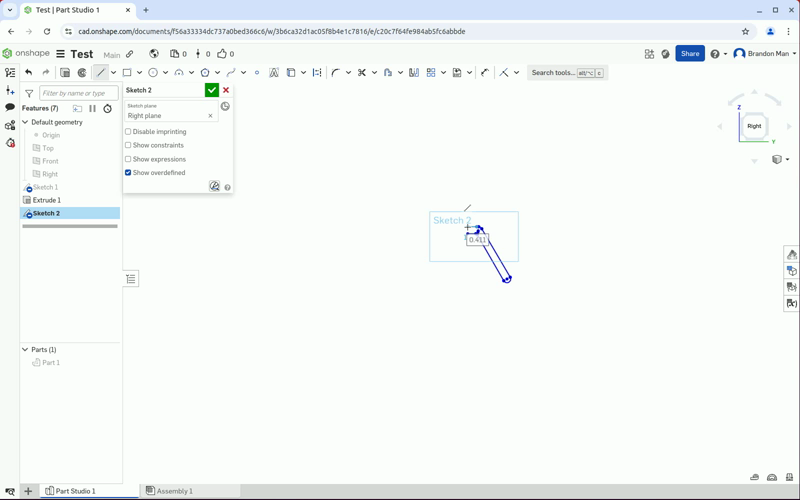
key_up(shift)
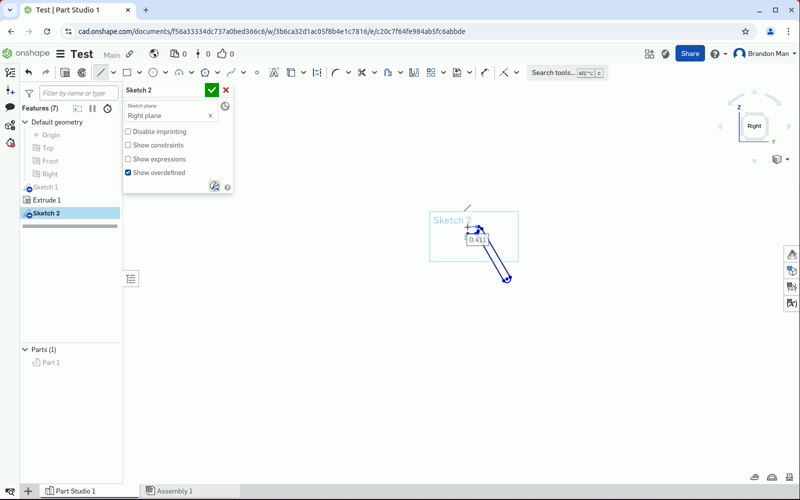
mouse_move(497, 226)
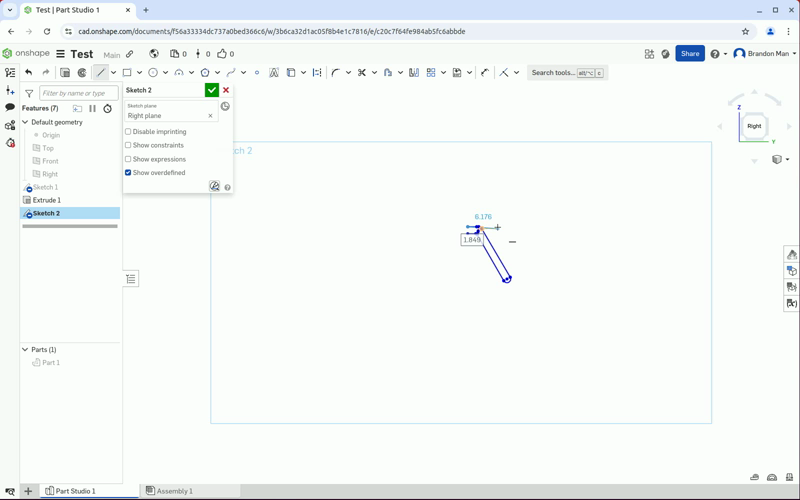
key_down(shift)
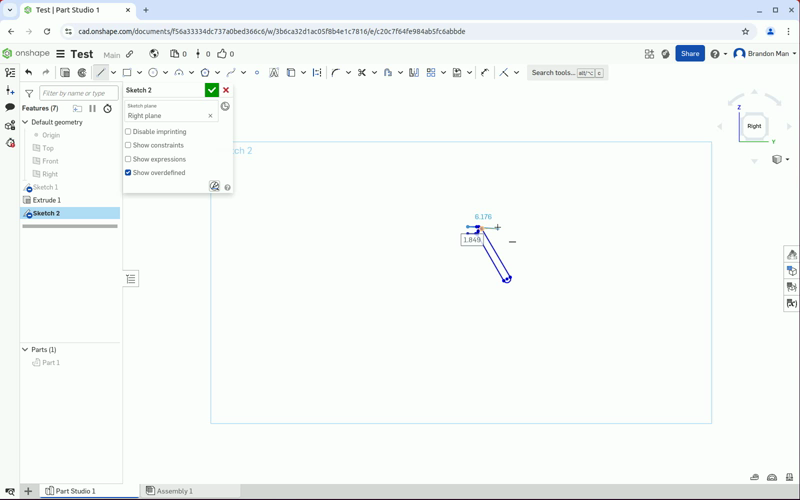
mouse_move(467, 233)
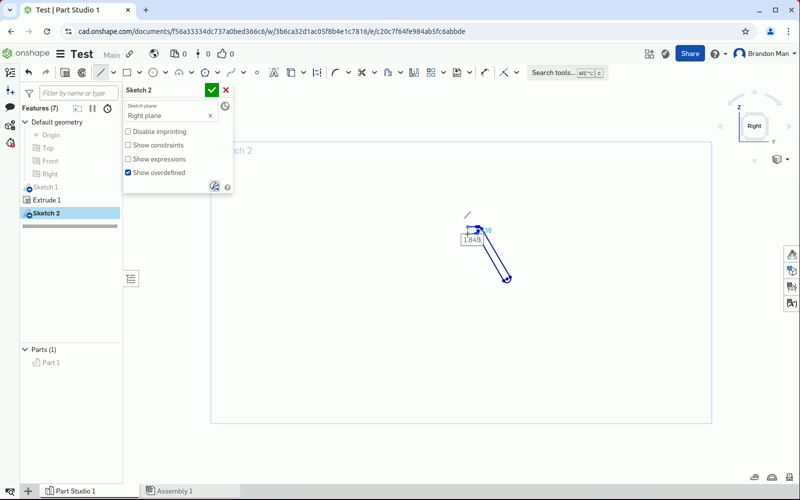
scroll(6)
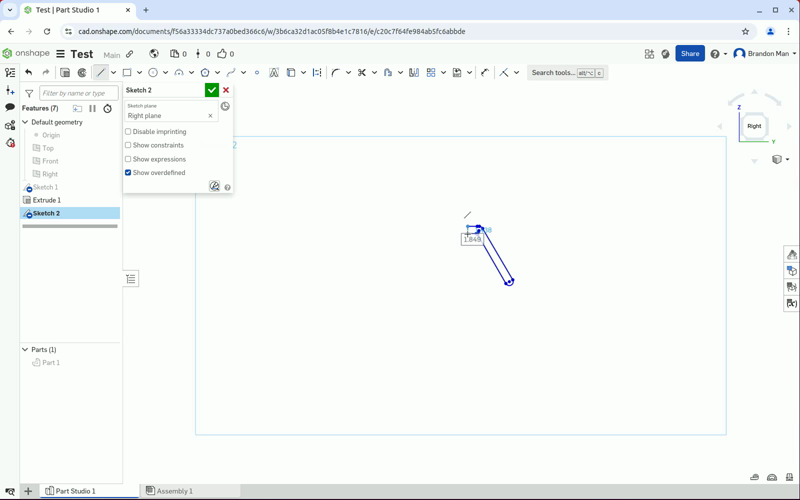
scroll(6)
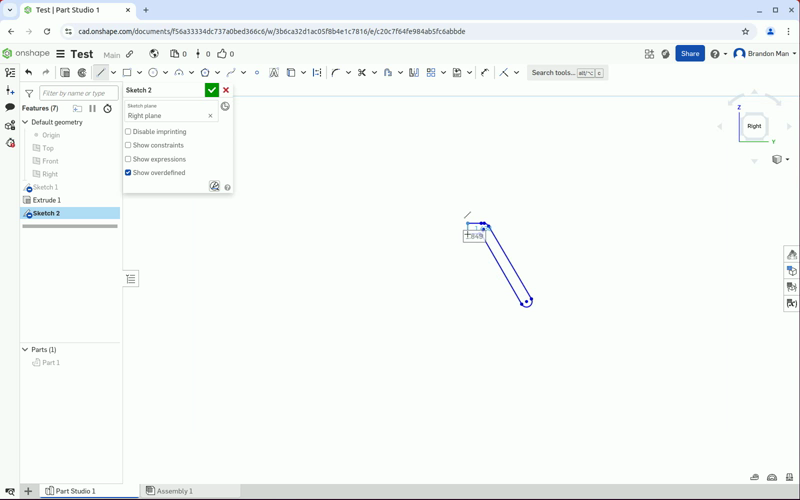
scroll(6)
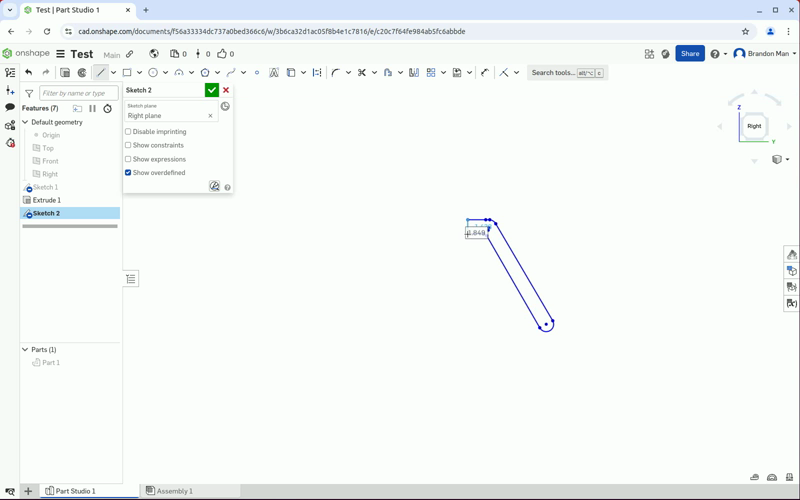
scroll(6)
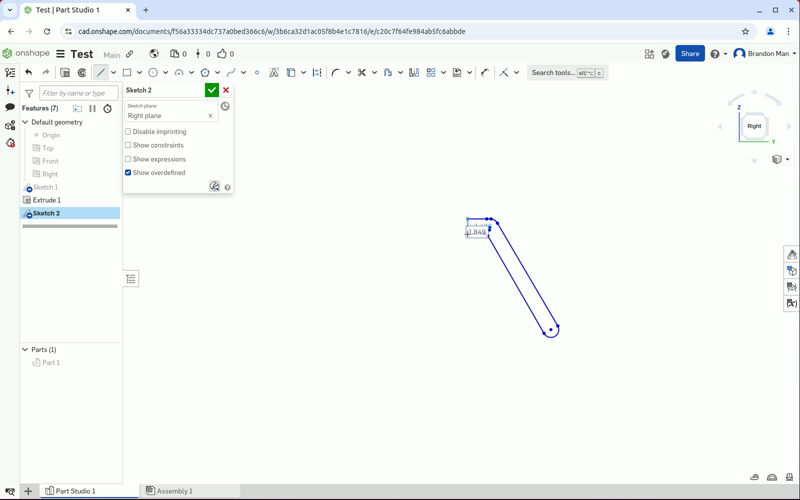
scroll(6)
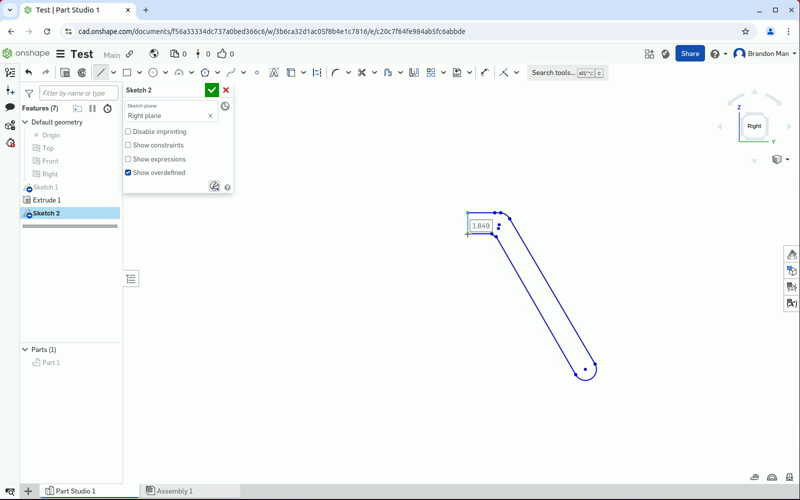
scroll(6)
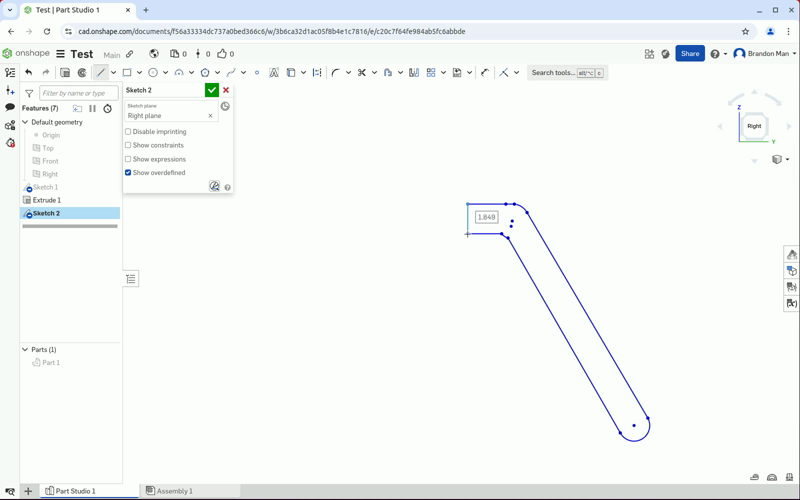
scroll(6)
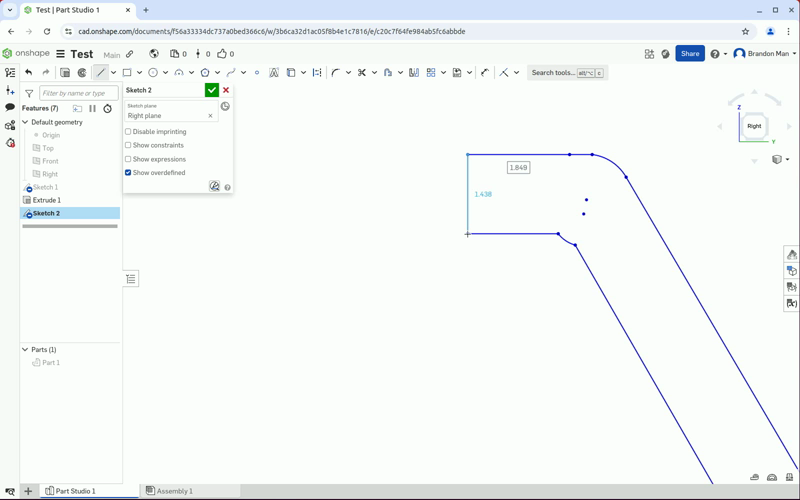
key_up(shift)
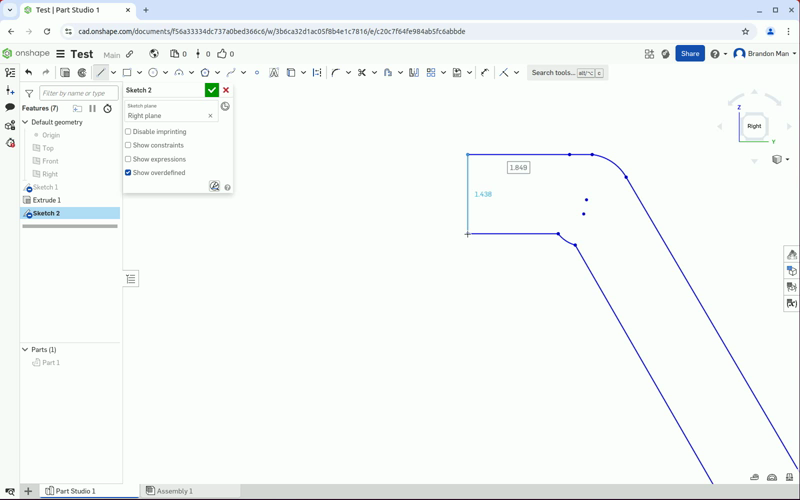
click(467, 233)
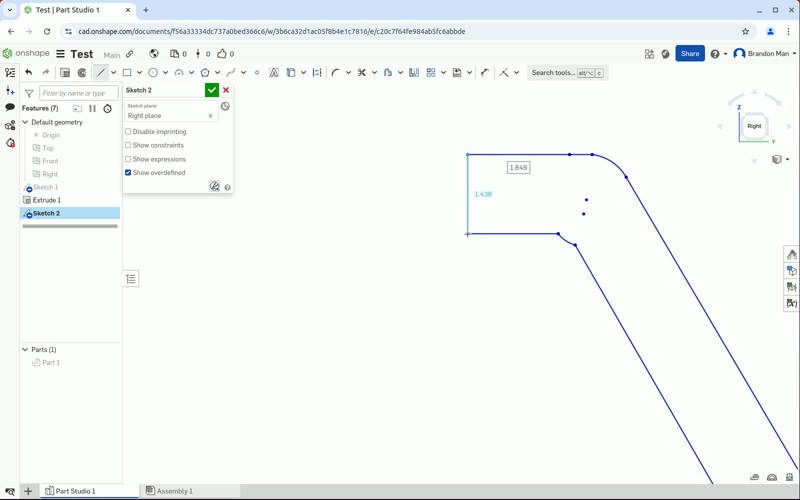
scroll(-6)
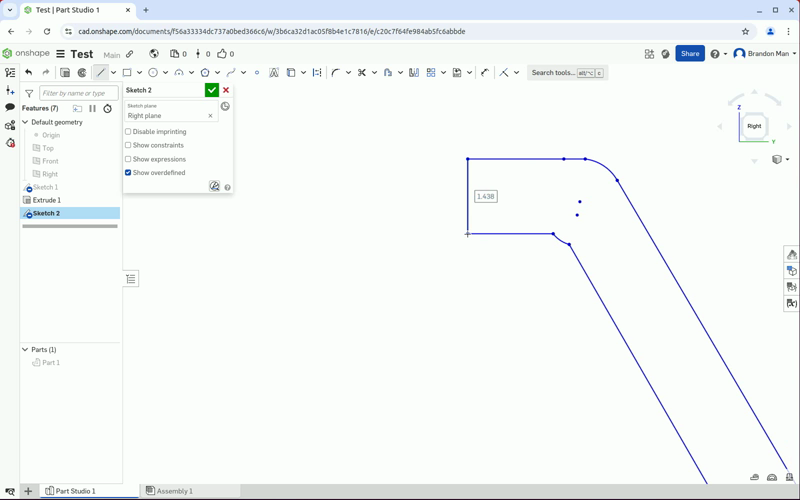
scroll(-6)
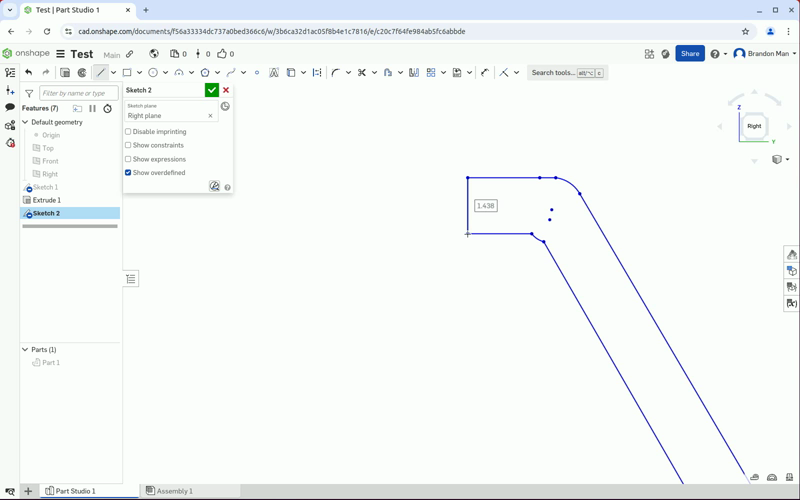
scroll(-6)
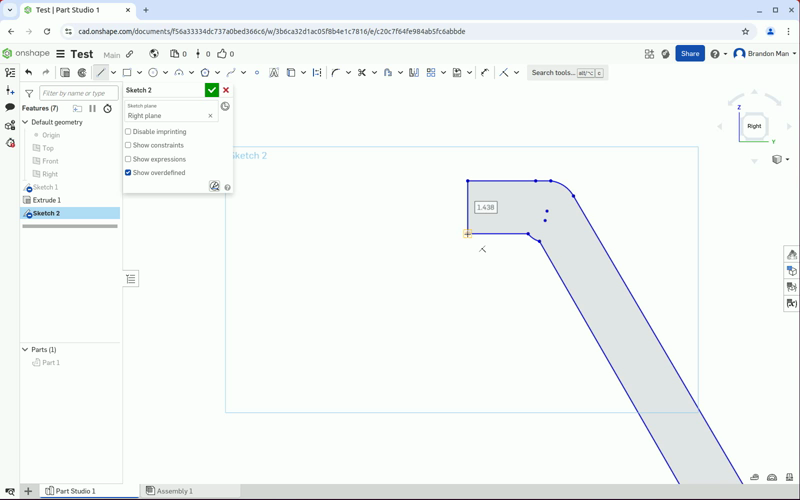
scroll(-6)
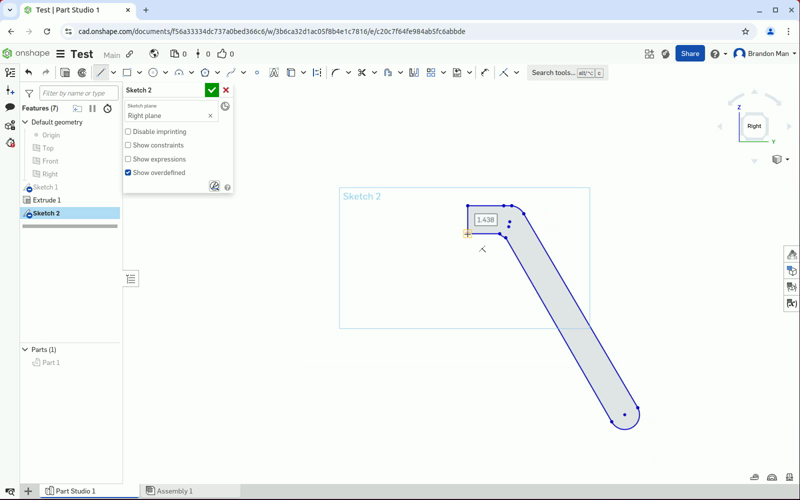
scroll(-6)
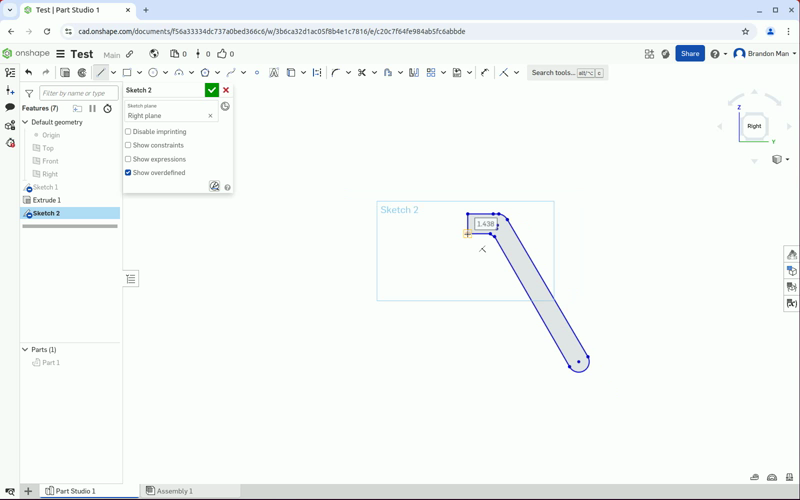
scroll(-6)
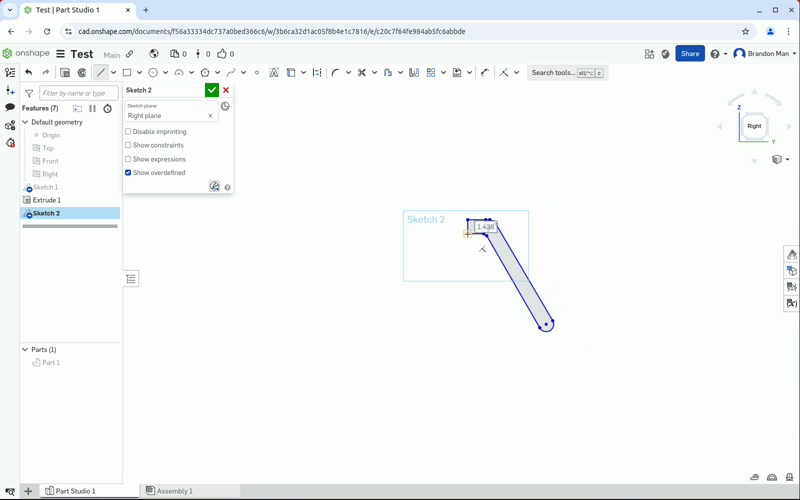
scroll(-6)
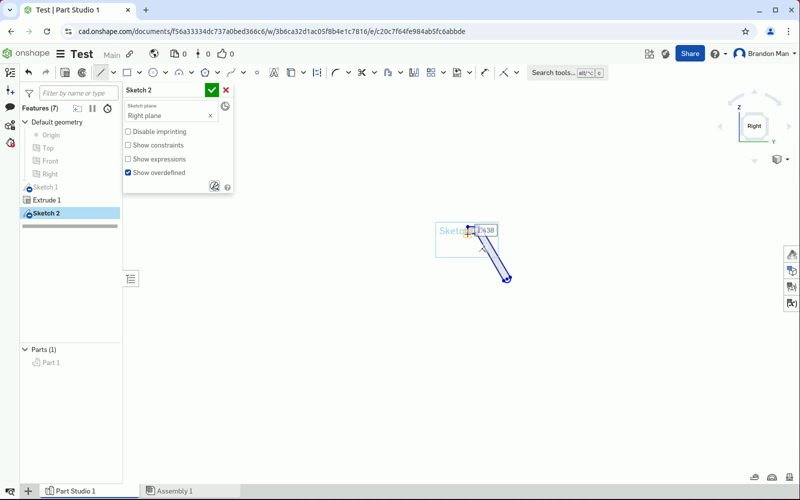
key(esc)
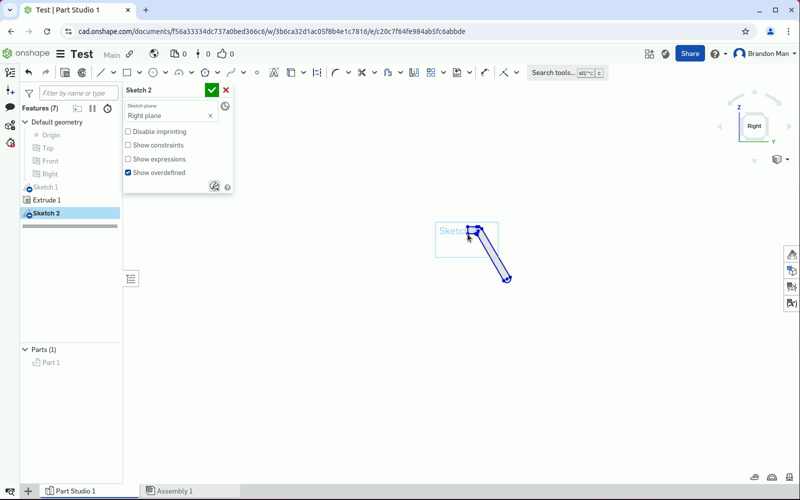
mouse_move(480, 238)
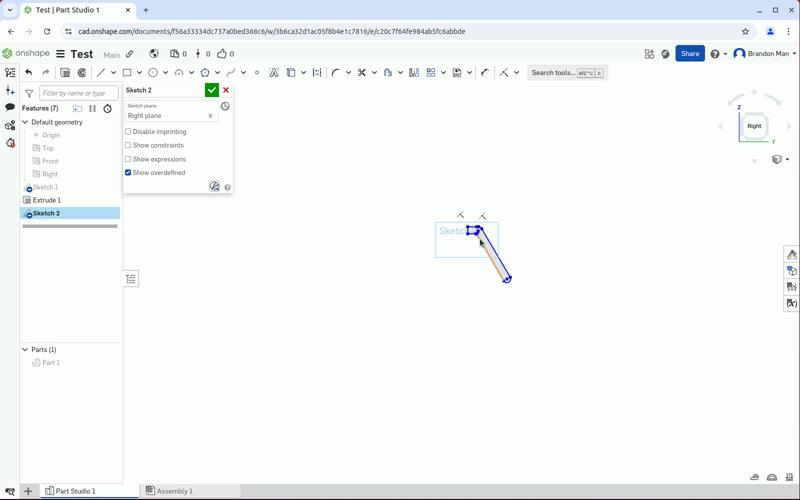
scroll(6)
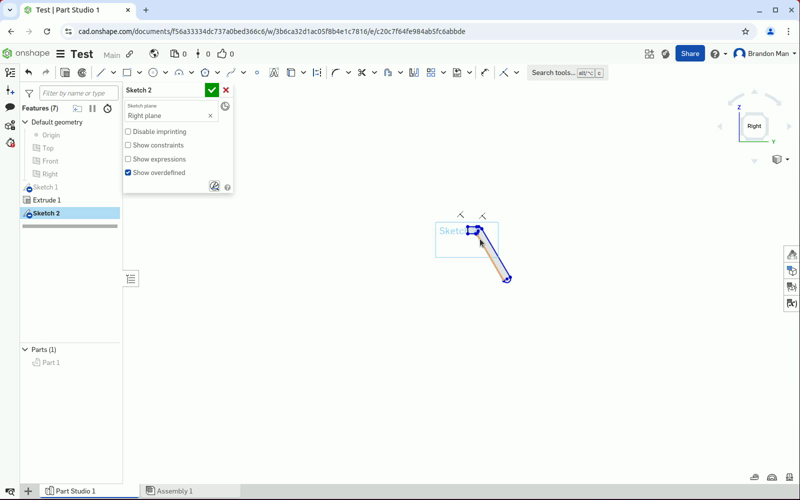
scroll(6)
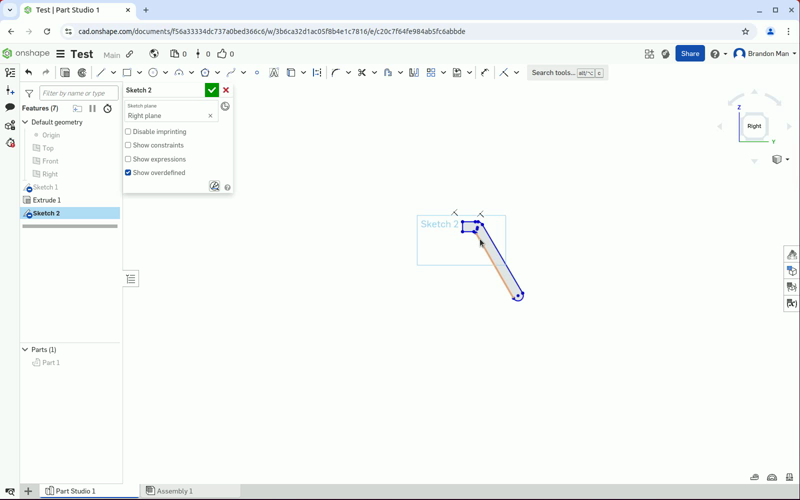
scroll(6)
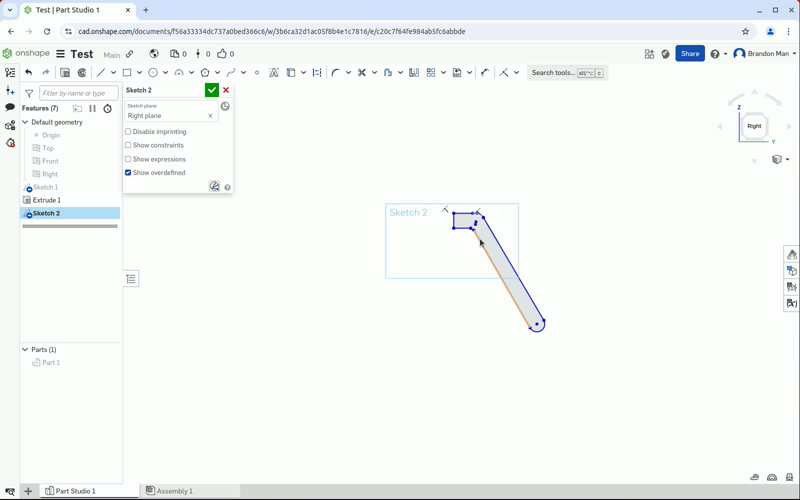
scroll(6)
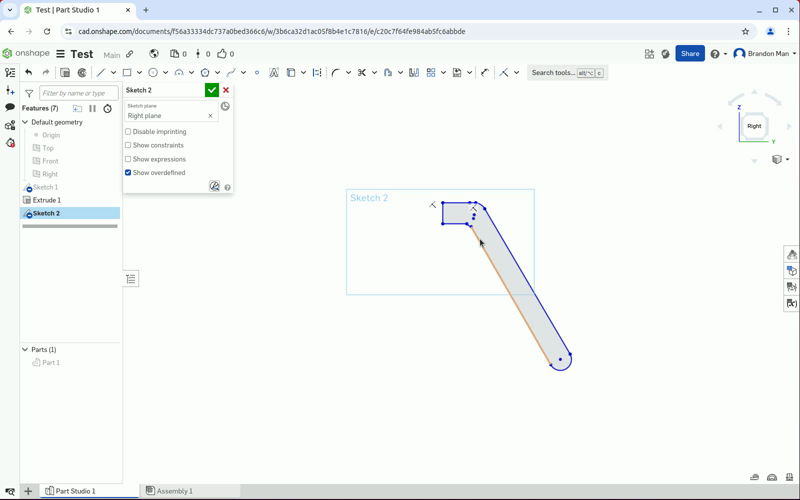
scroll(6)
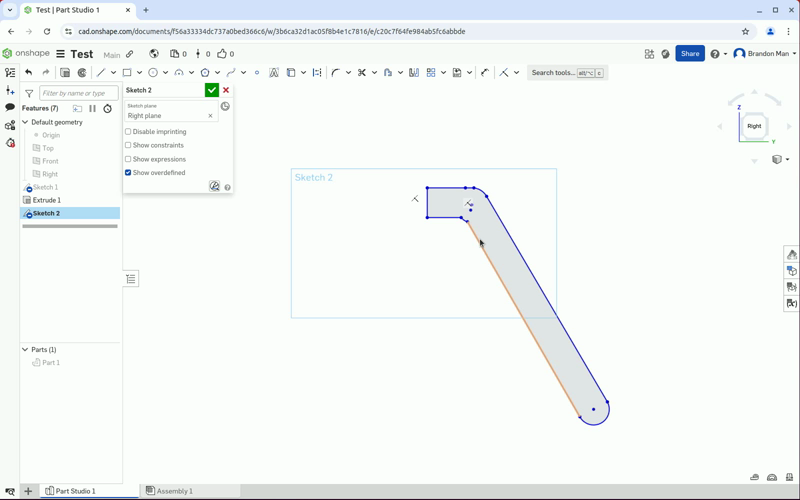
scroll(6)
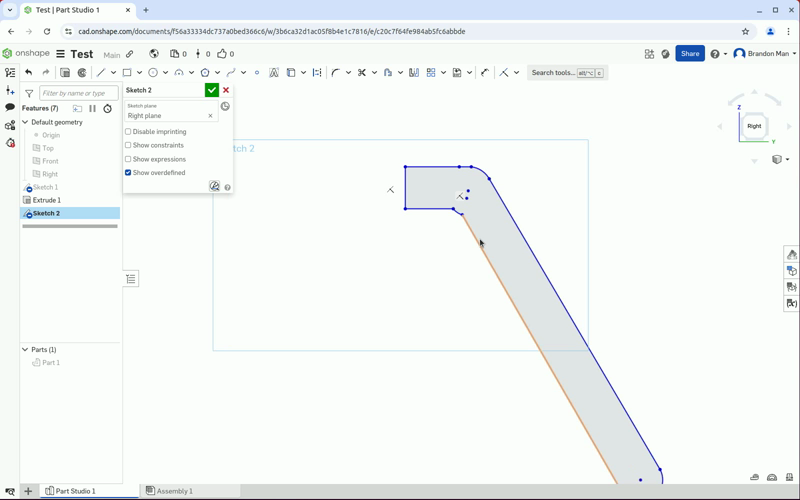
scroll(6)
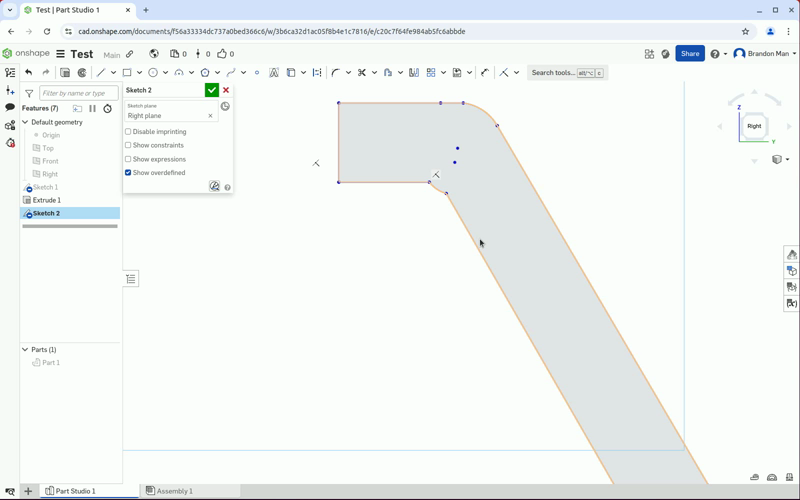
click(480, 238)
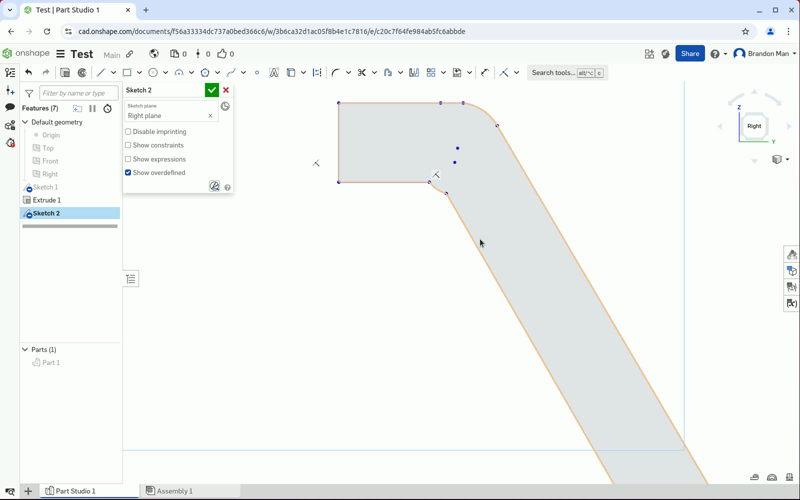
scroll(-6)
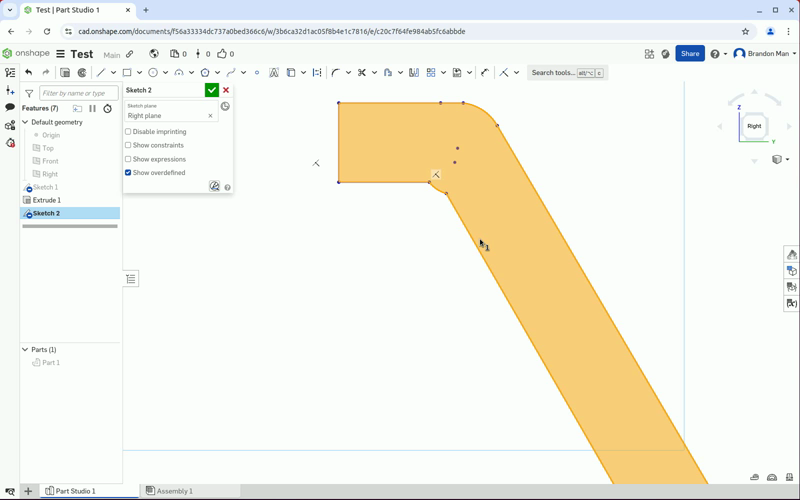
scroll(-6)
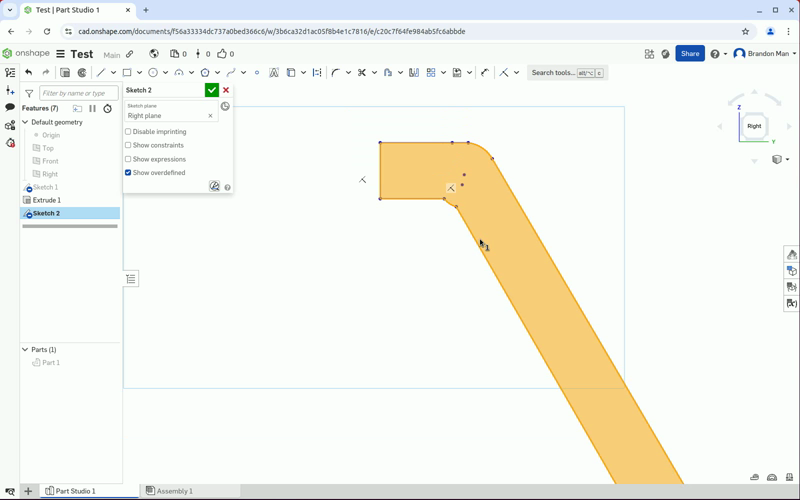
scroll(-6)
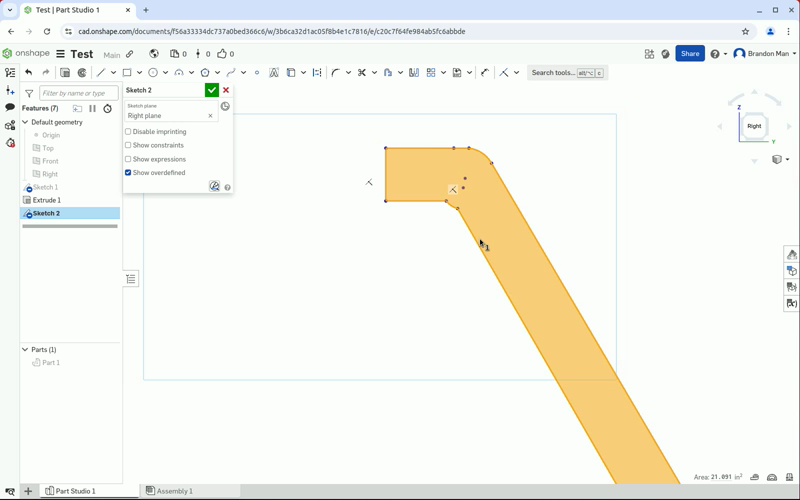
scroll(-6)
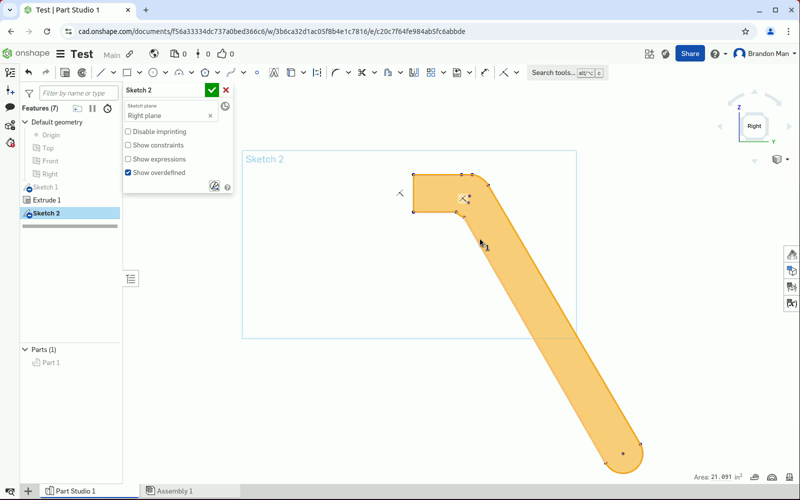
scroll(-6)
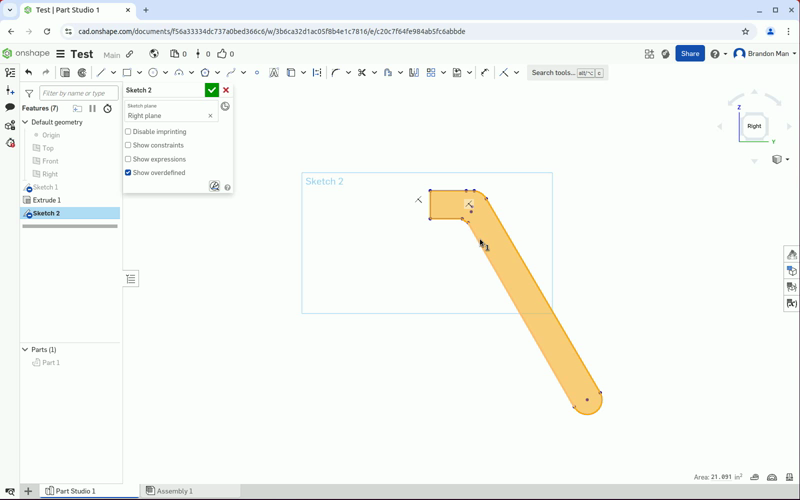
scroll(-6)
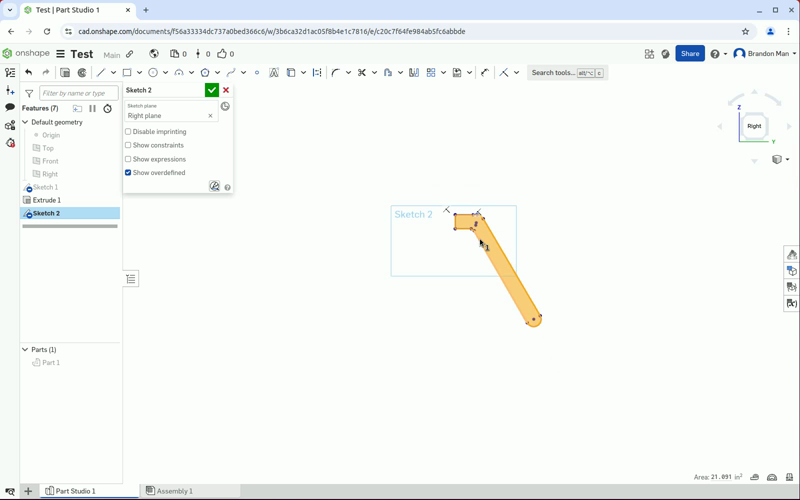
scroll(-6)
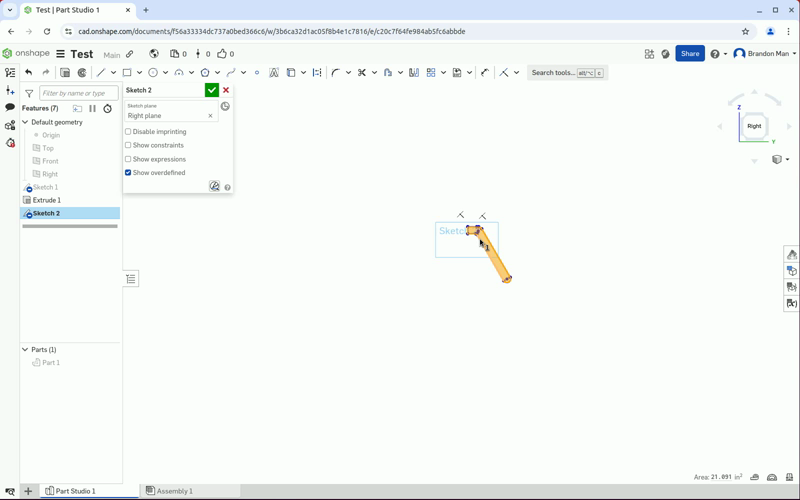
mouse_move(73, 352)
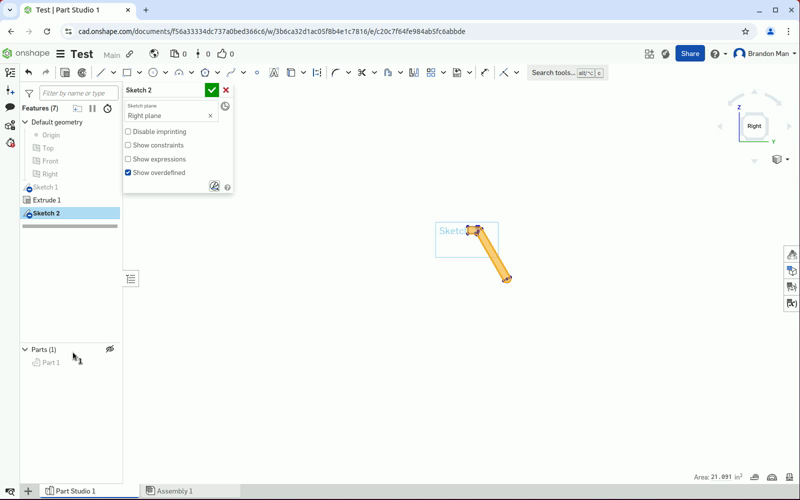
key(shift+y)
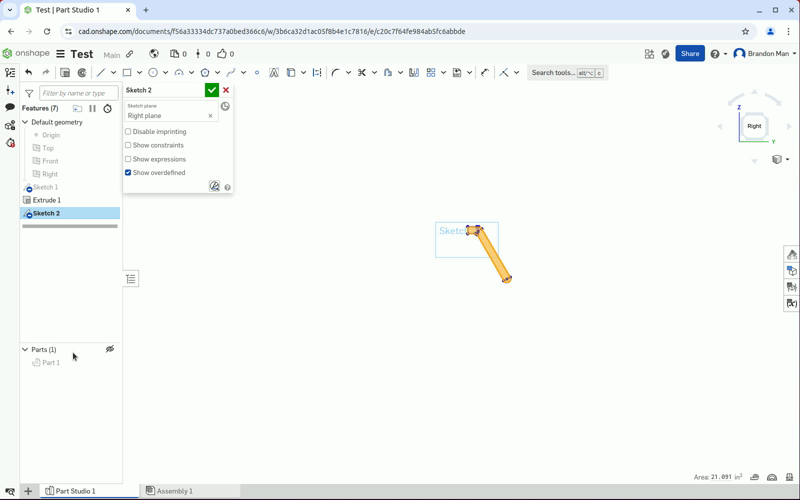
key(shift+e)
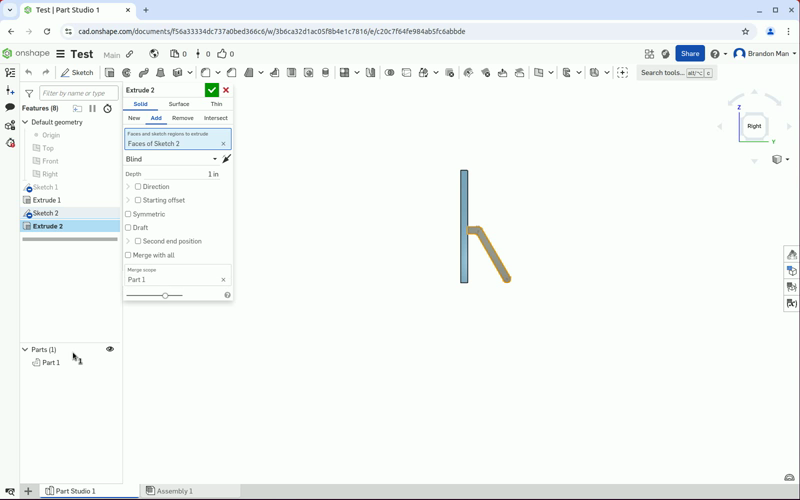
mouse_move(143, 106)
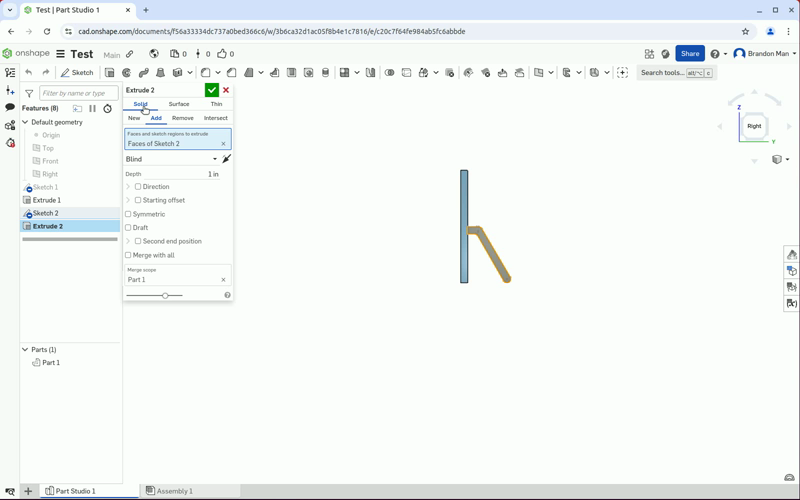
click(143, 106)
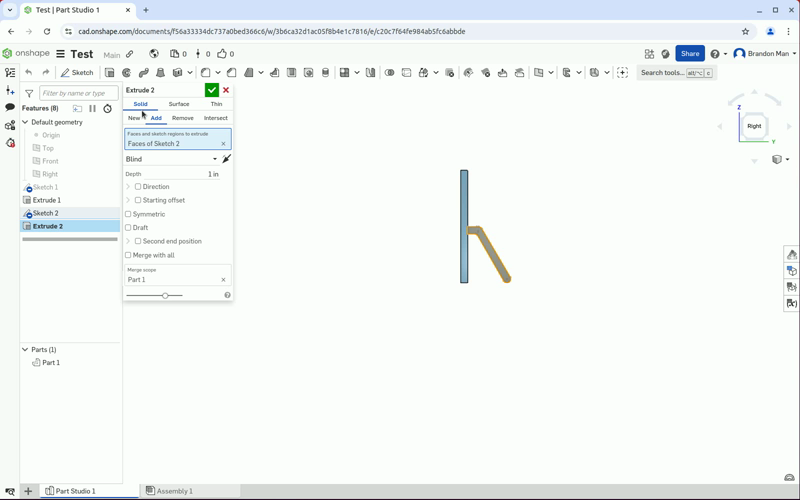
mouse_move(137, 120)
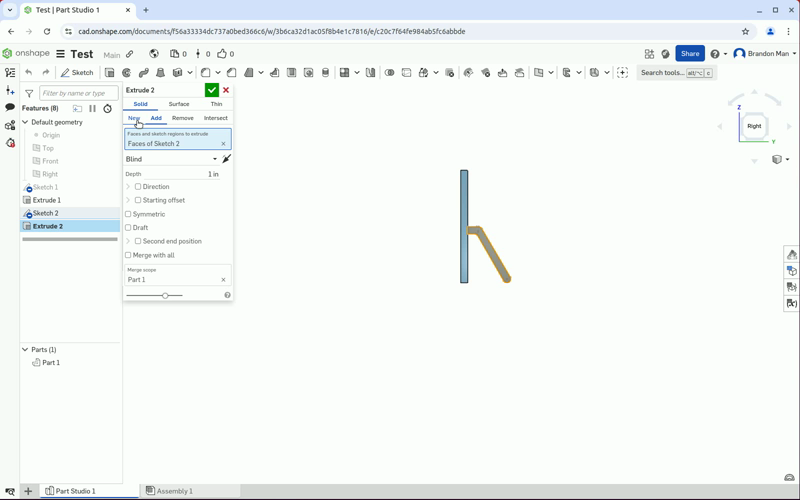
click(137, 120)
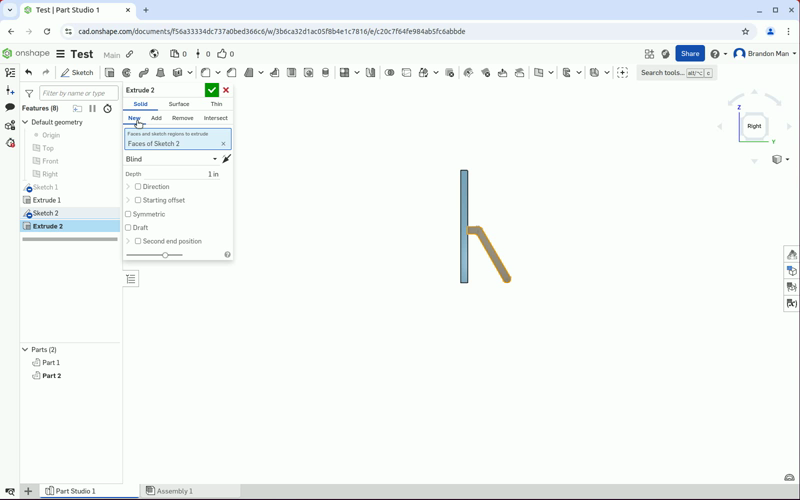
key(tab, 4)
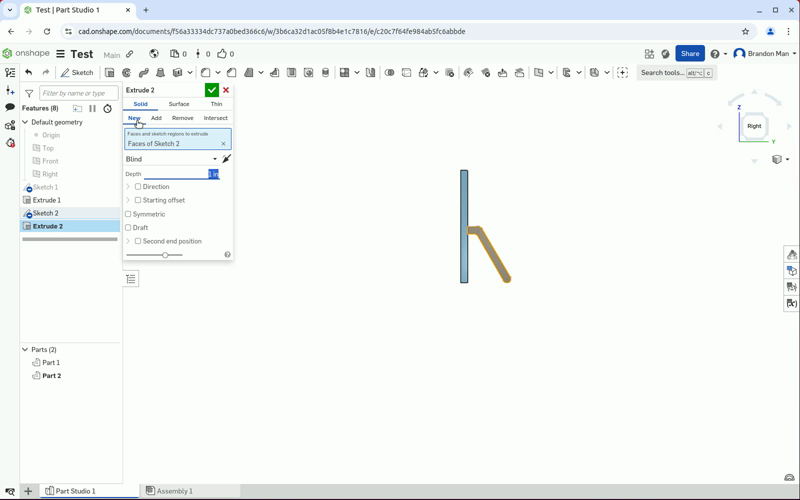
text(23.108)
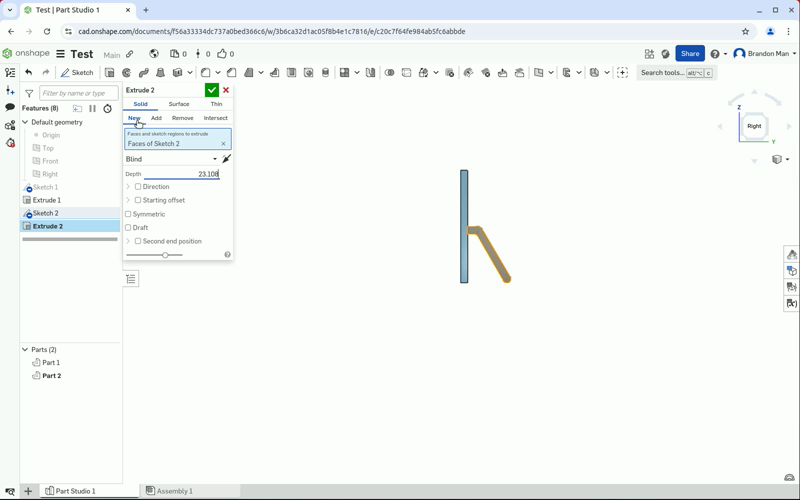
key(enter)
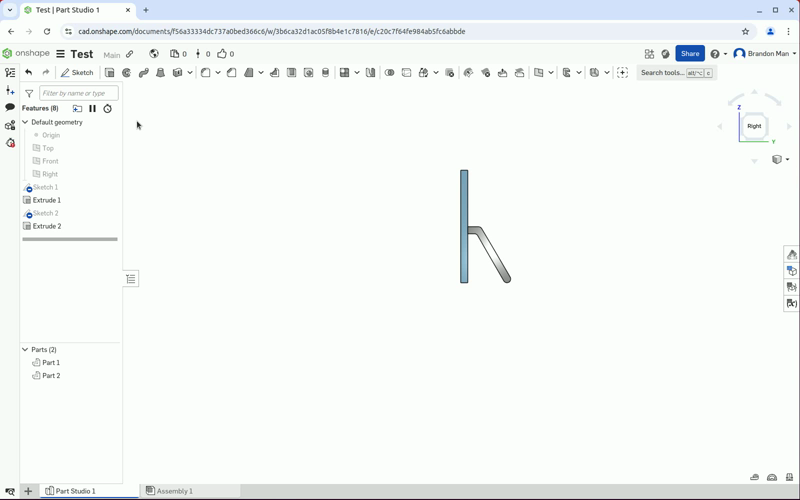
key(shift+h)
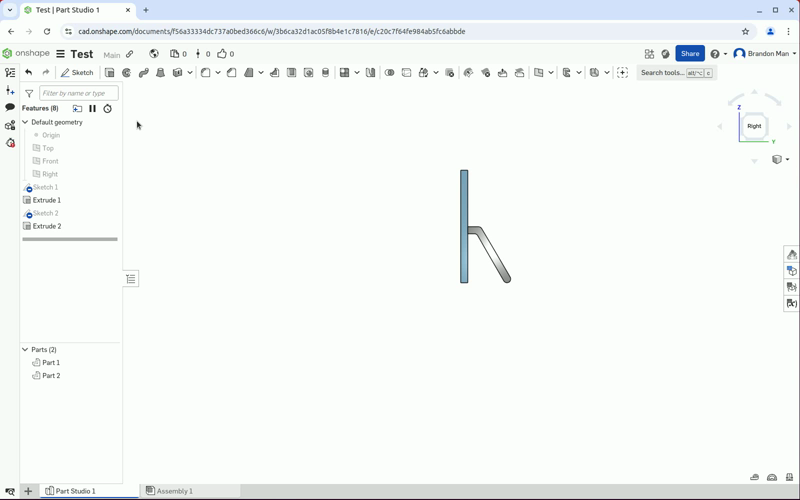
key(shift+h)
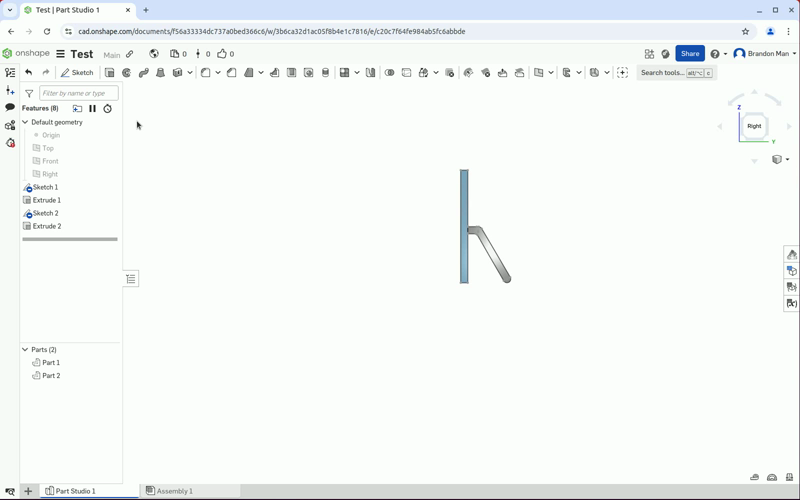
key(shift+7)
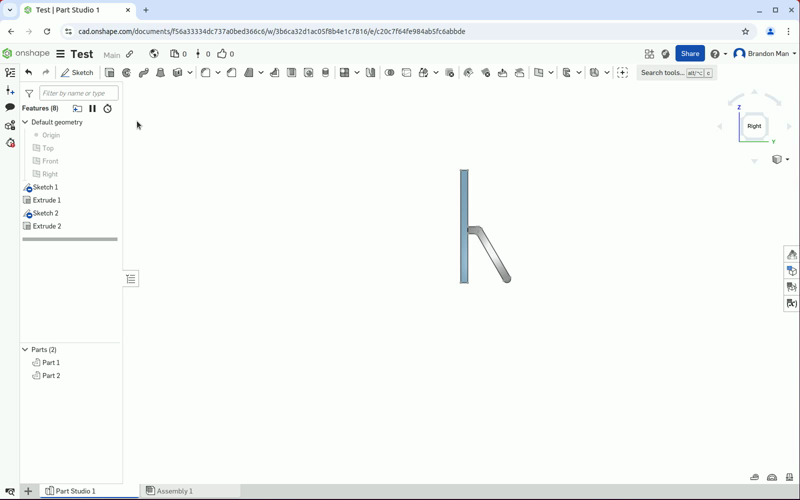
key(right, 2)
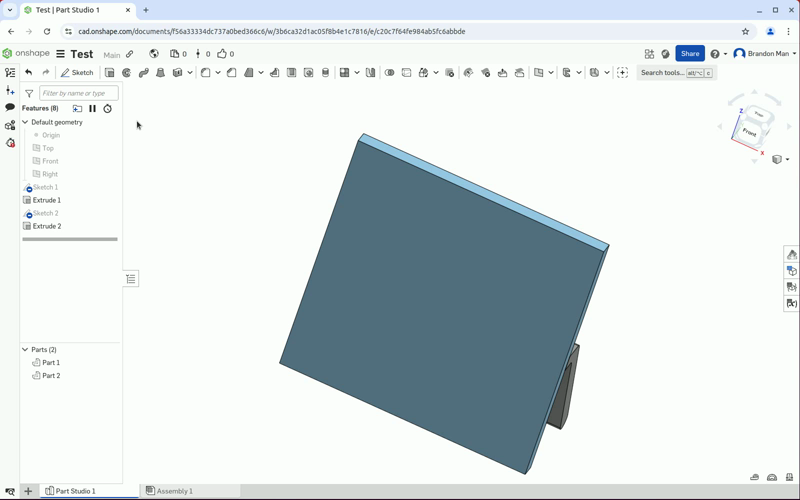
key(down, 2)
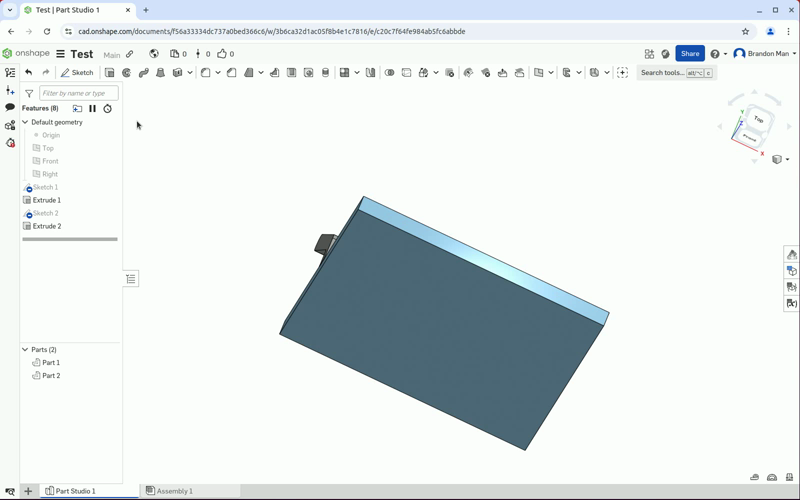
key(up, 2)
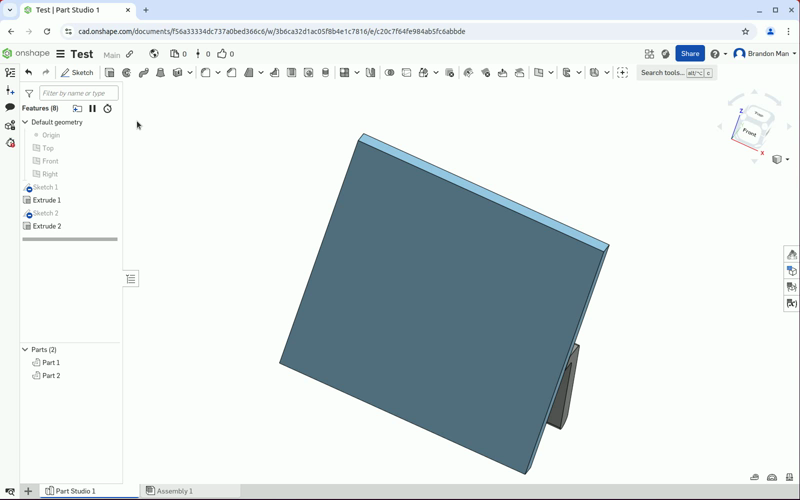
key(left, 2)
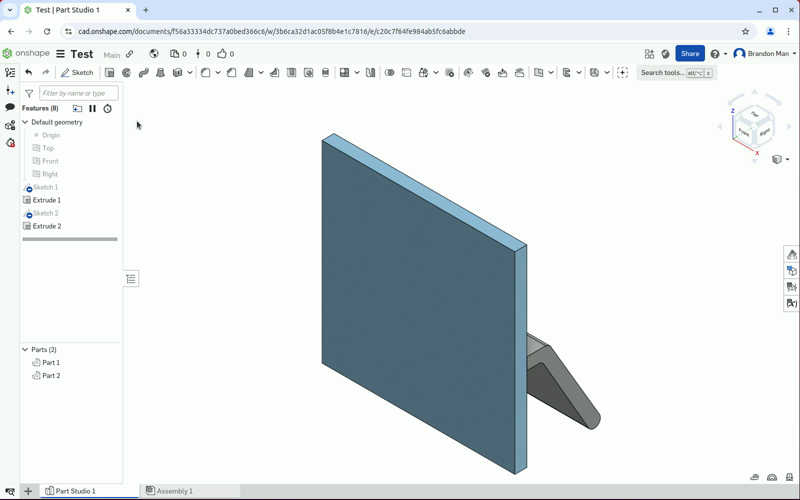
mouse_move(73, 189)
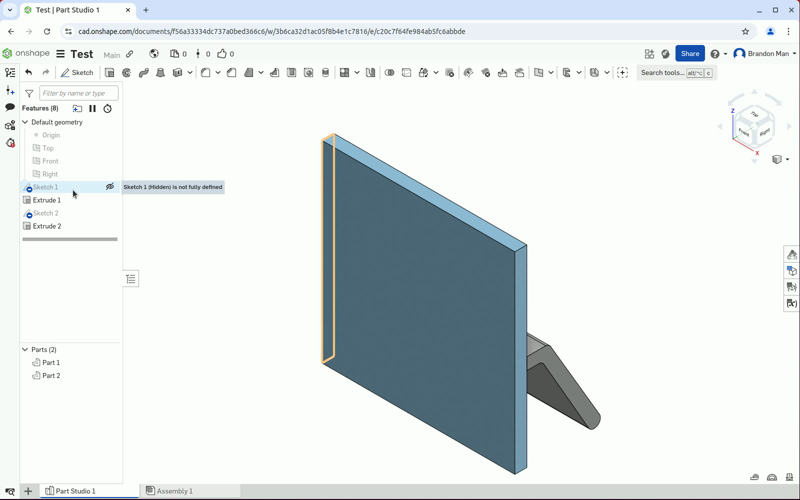
click(73, 189)